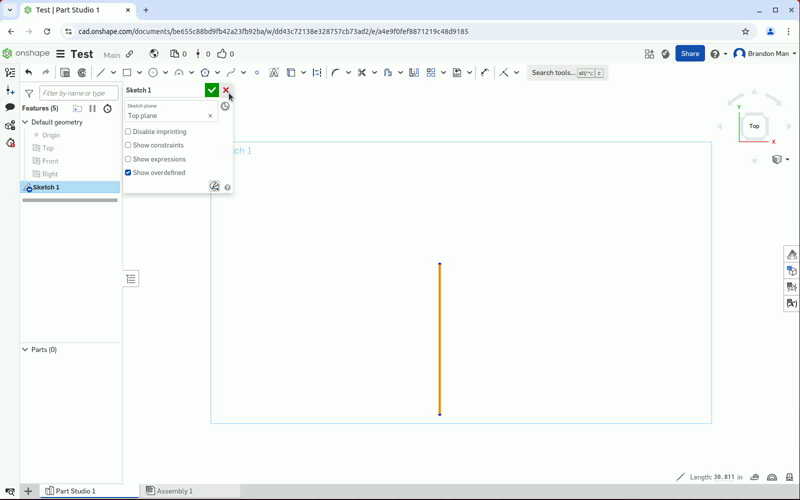
key(shift+h)
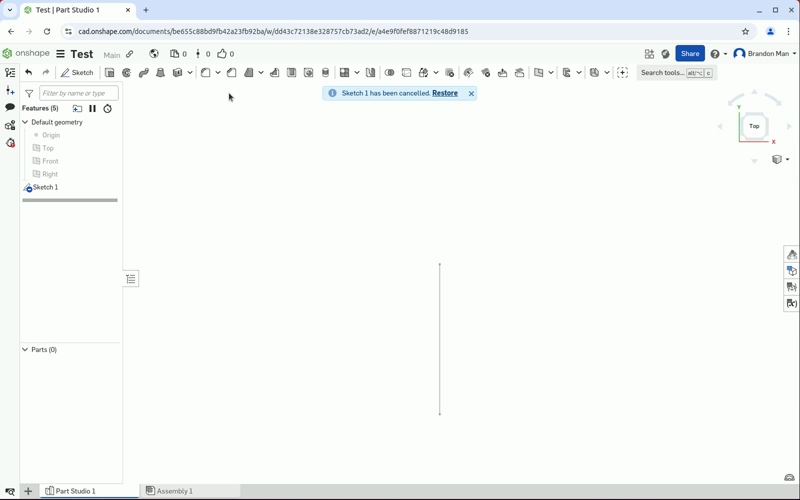
mouse_move(73, 352)
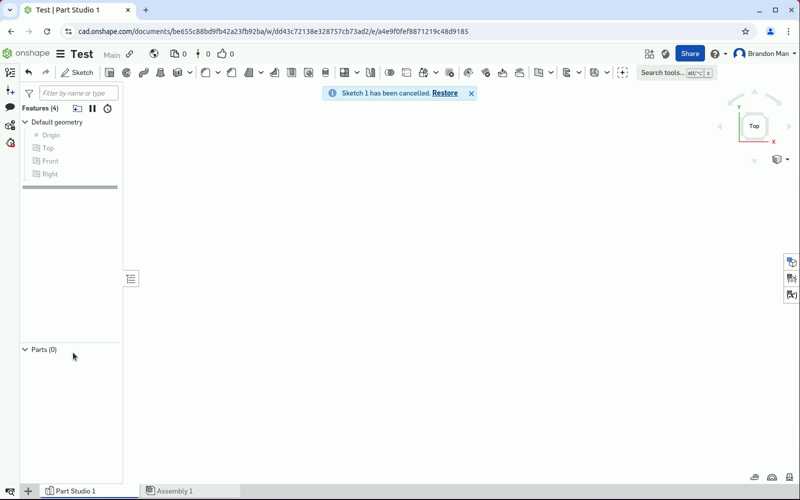
key(y)
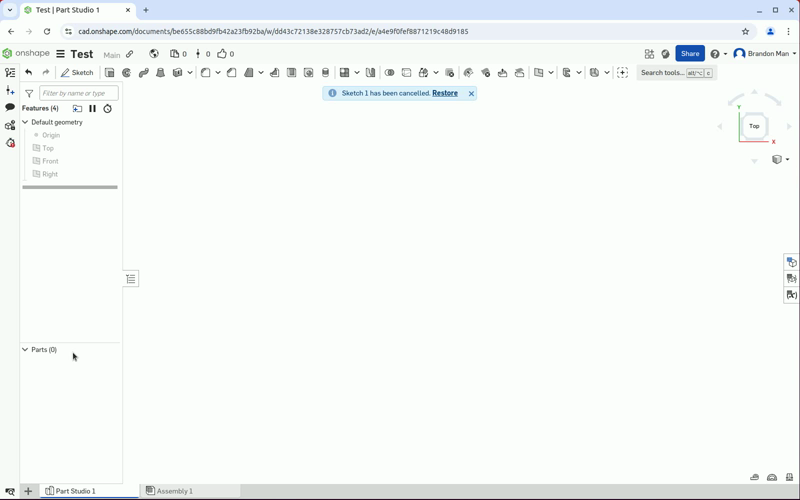
key(shift+p)
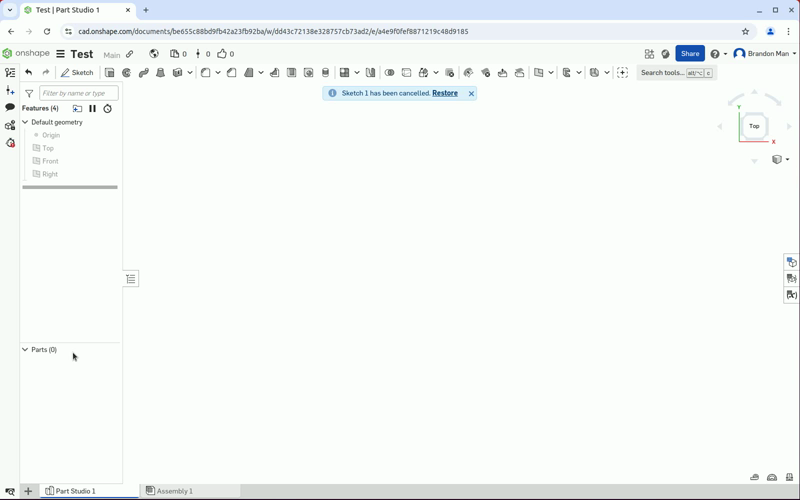
key(space)
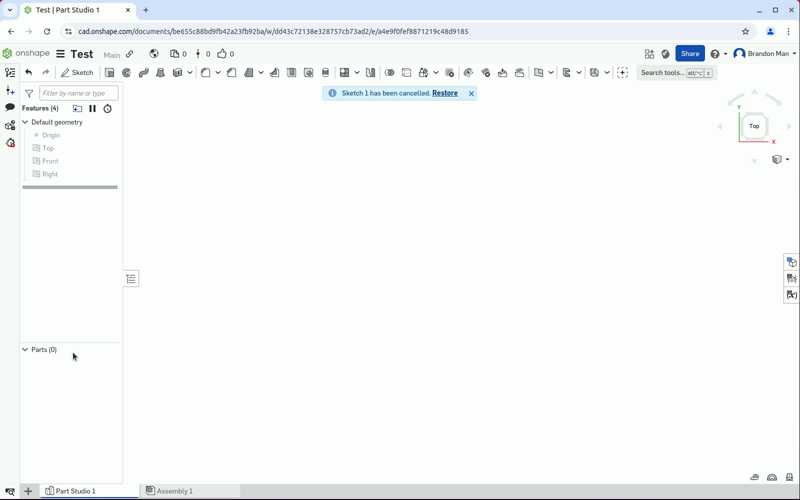
key_down(shift)
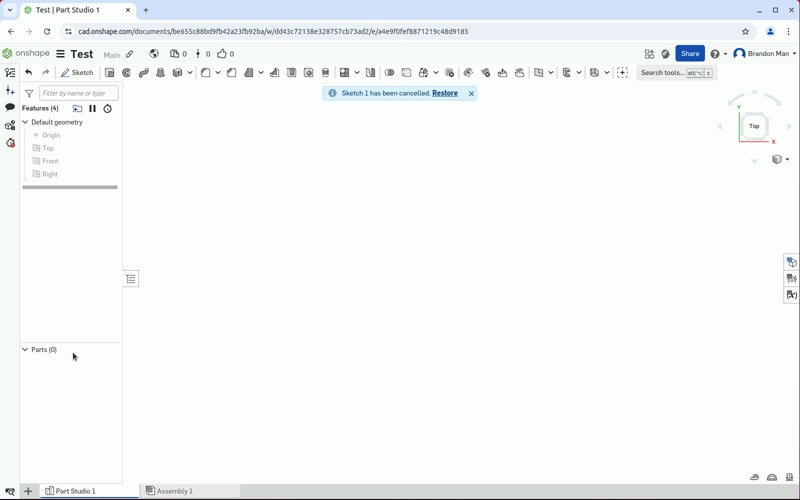
key(up)
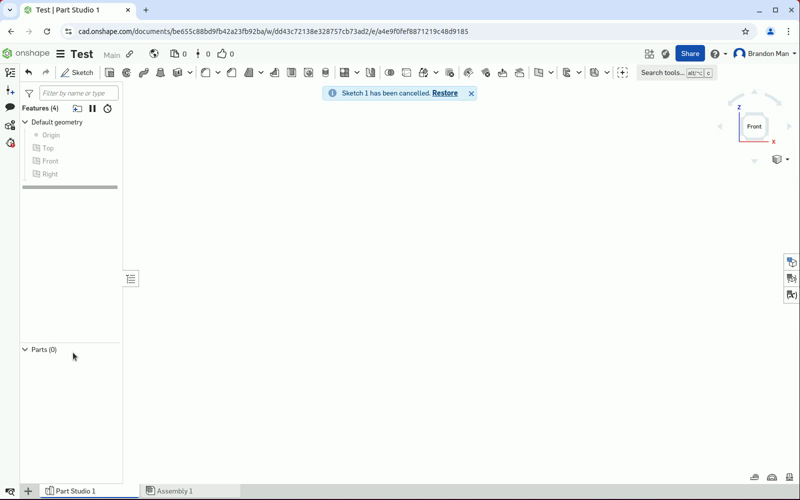
key_up(shift)
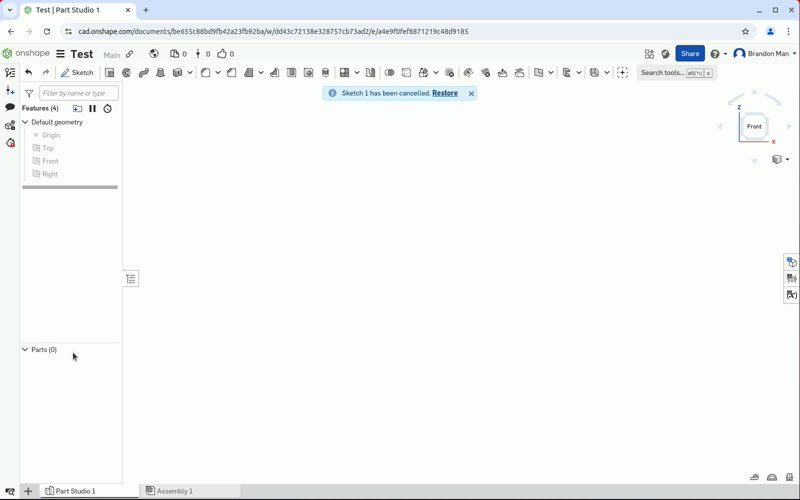
mouse_move(73, 352)
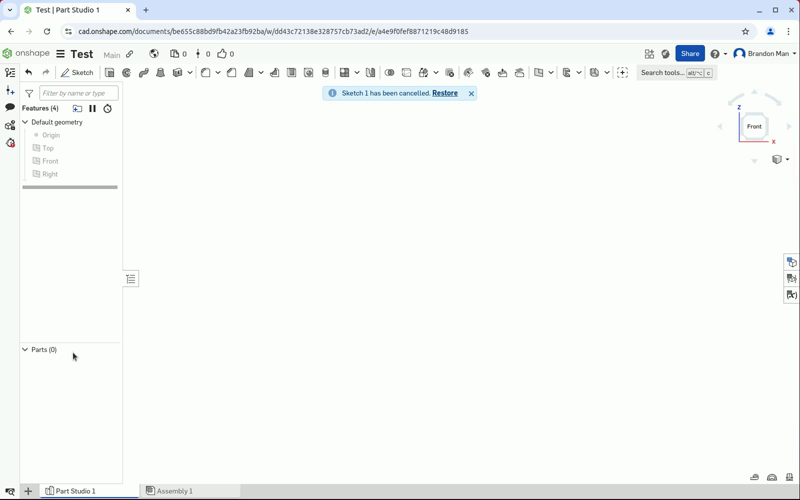
key(shift+y)
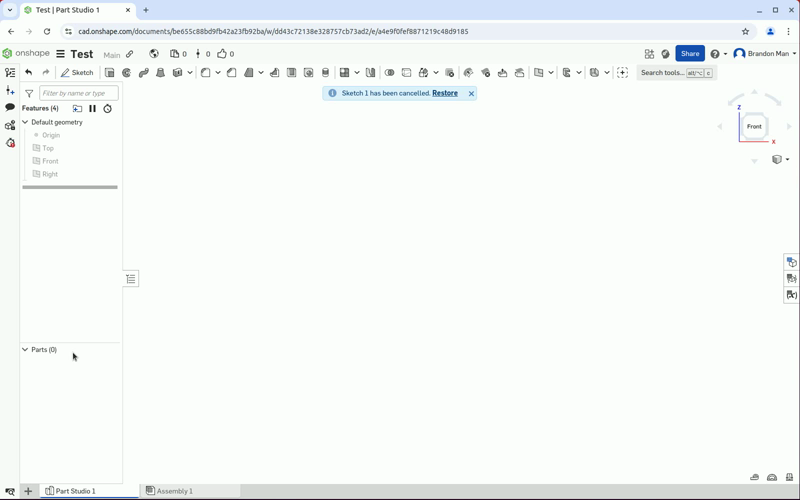
key(shift+s)
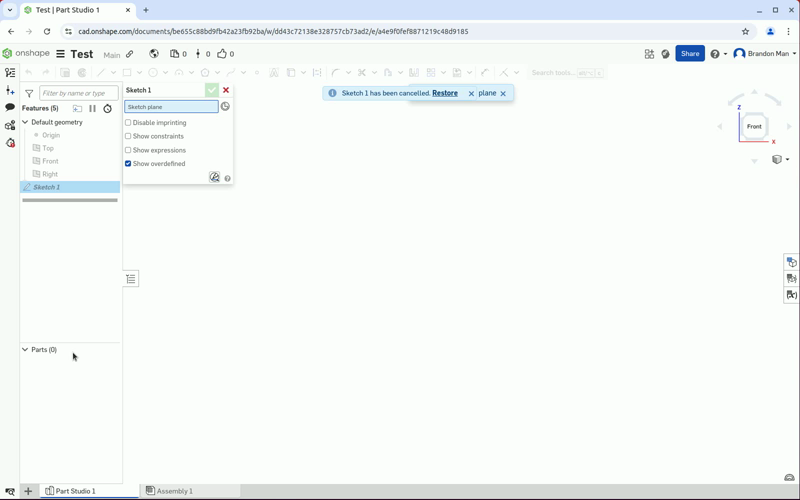
mouse_move(73, 163)
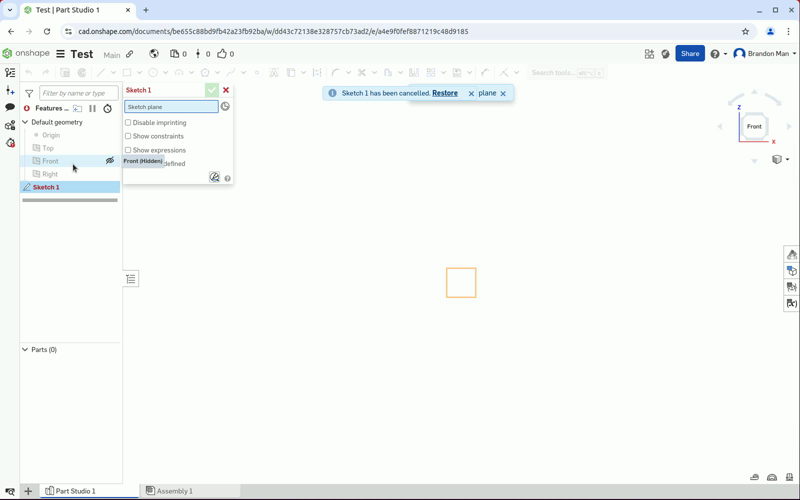
click(73, 163)
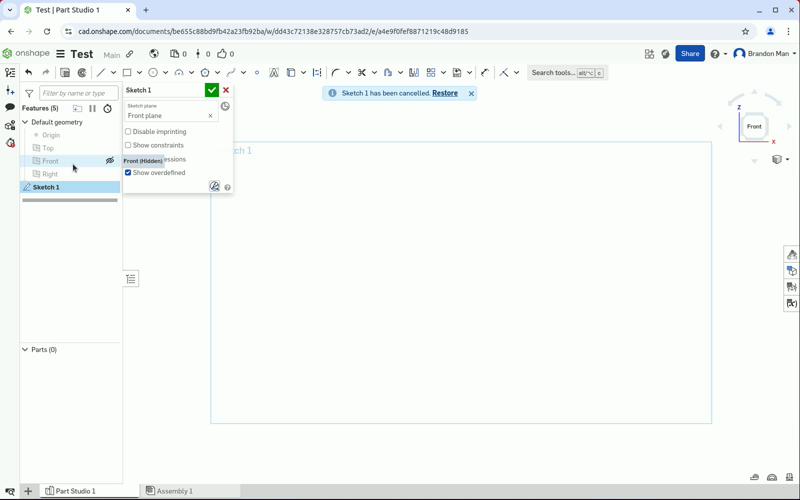
mouse_move(73, 352)
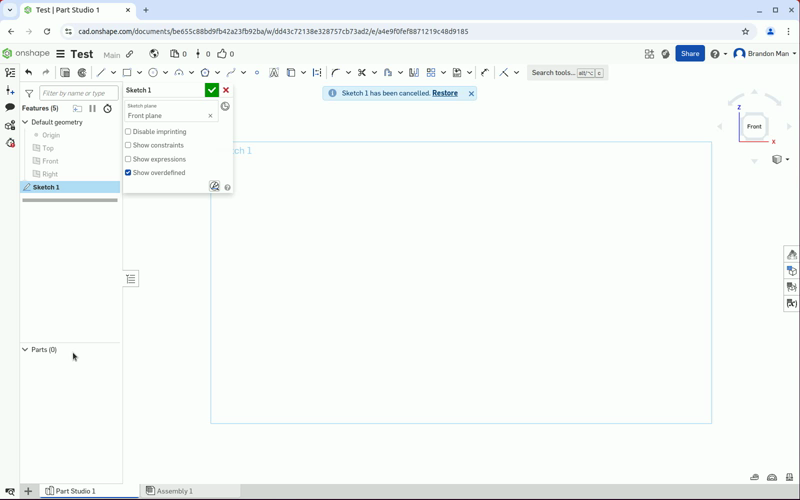
key(y)
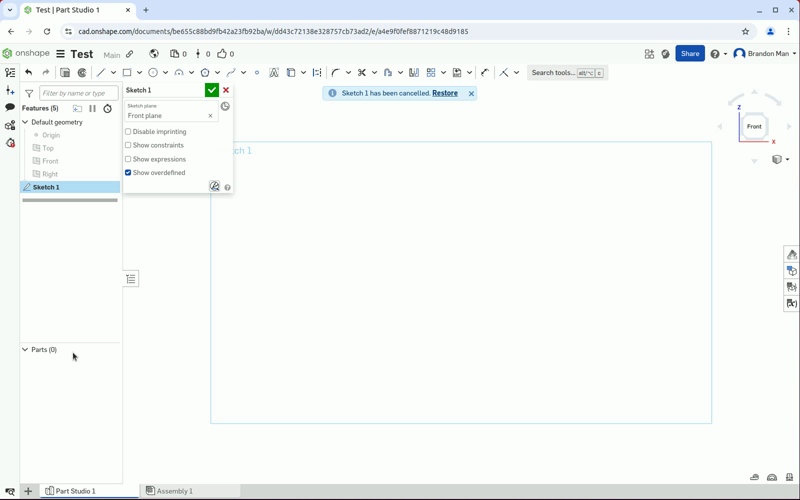
key(c)
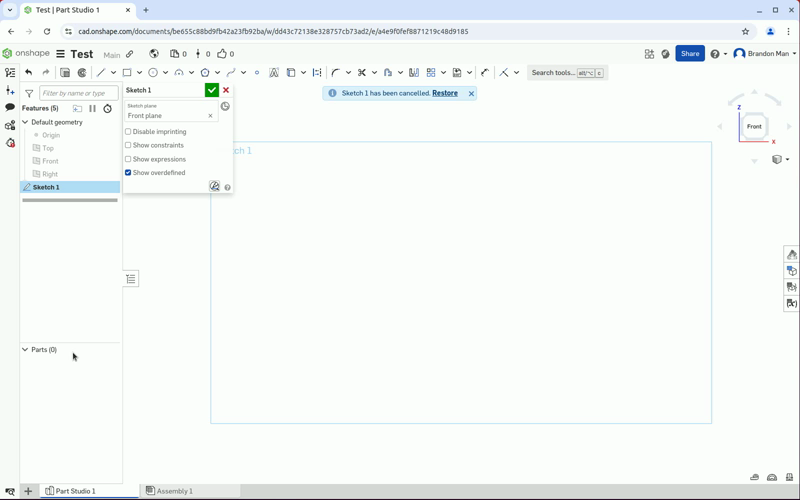
key_down(shift)
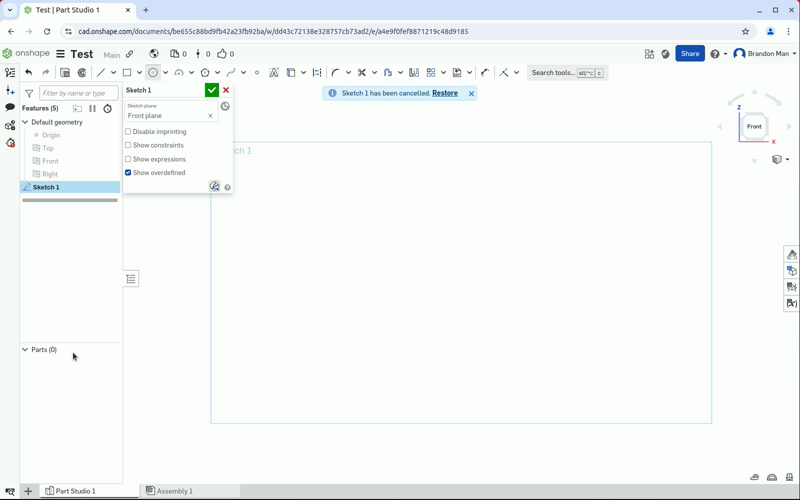
mouse_move(460, 282)
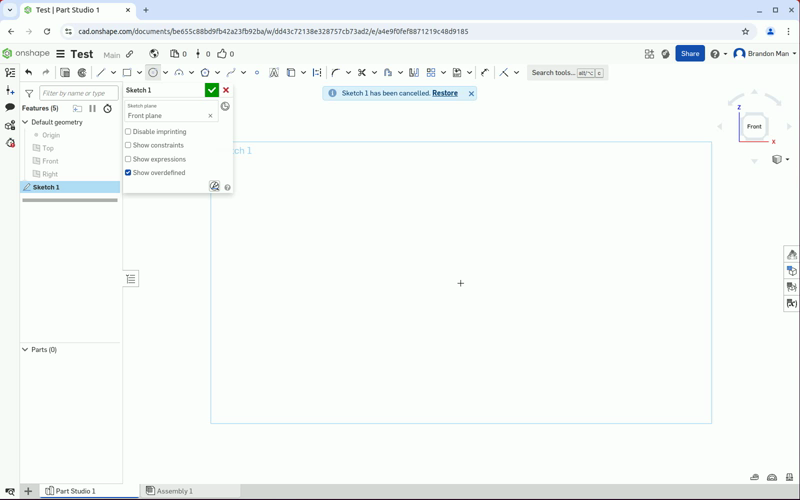
click(460, 282)
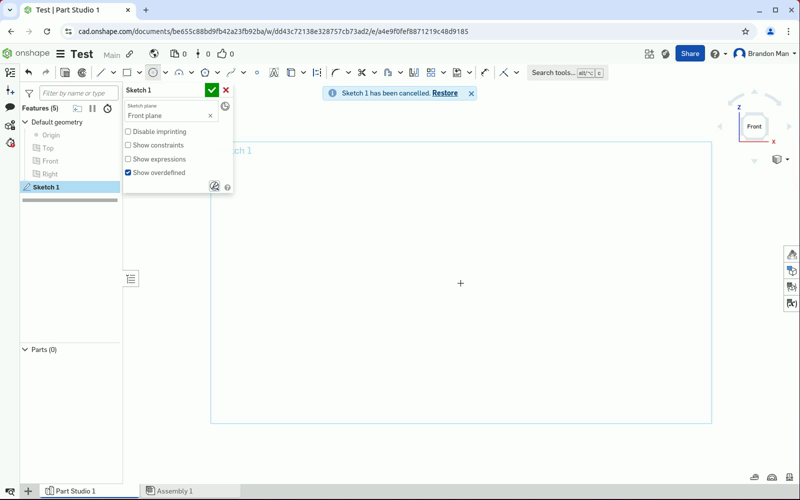
key_up(shift)
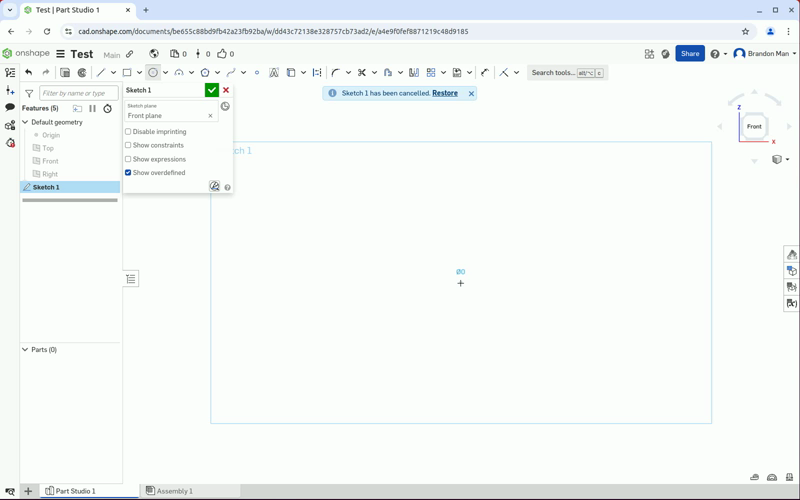
mouse_move(505, 282)
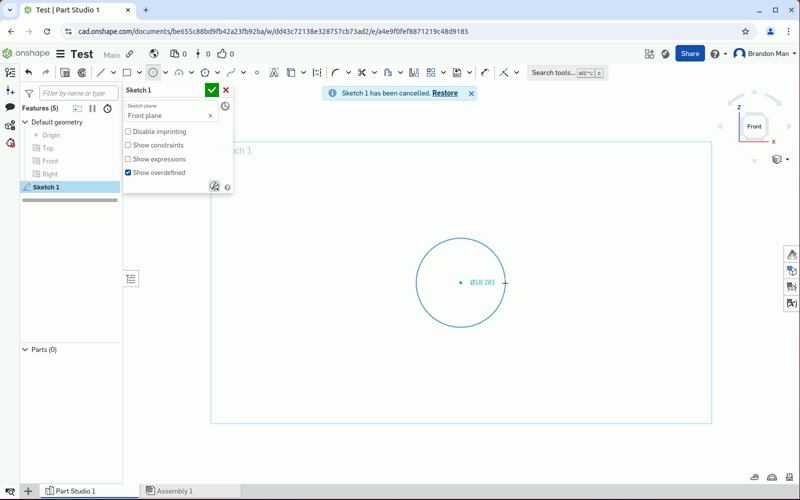
click(505, 282)
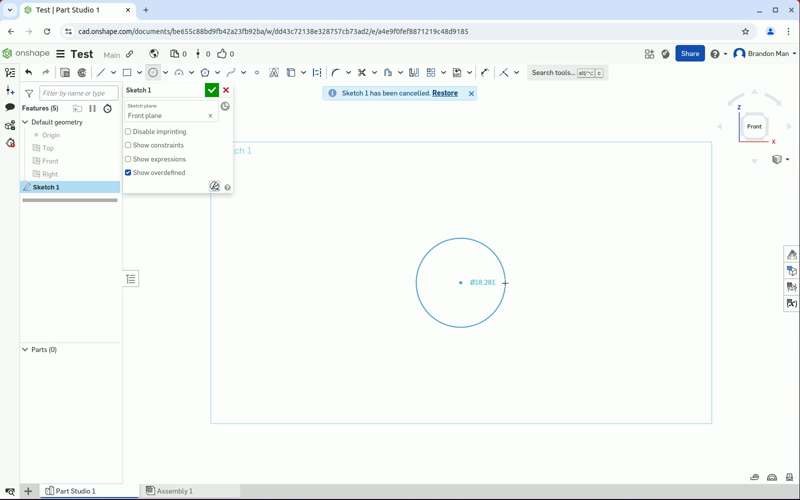
key(esc)
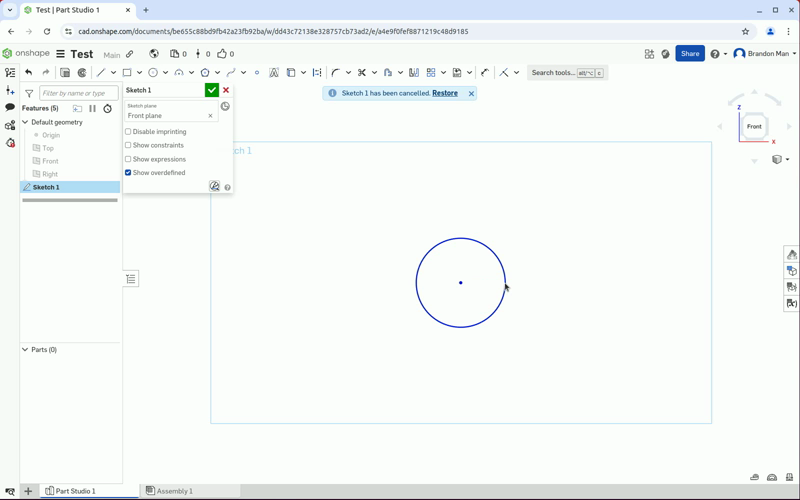
key(l)
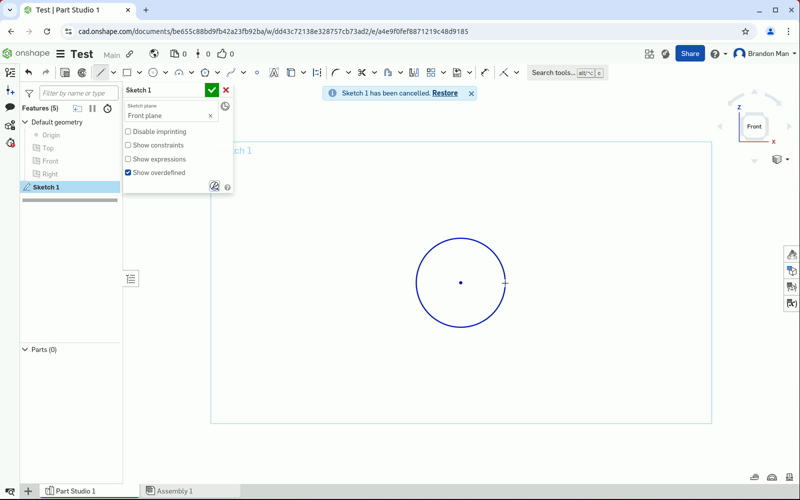
key_down(shift)
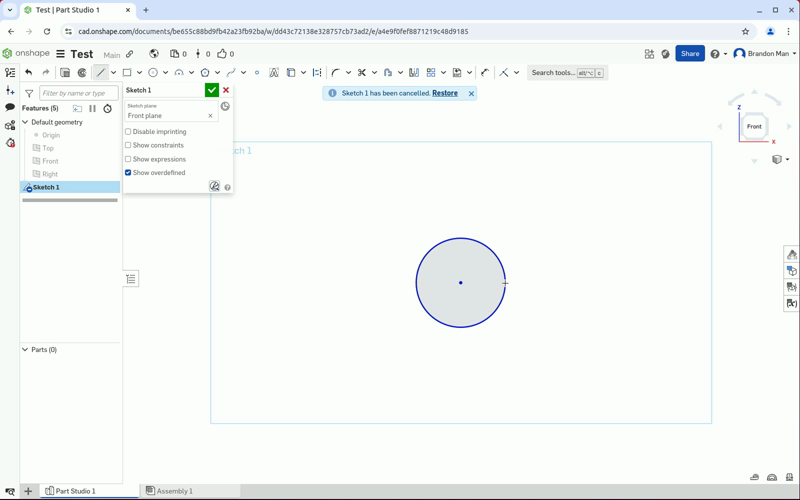
mouse_move(431, 290)
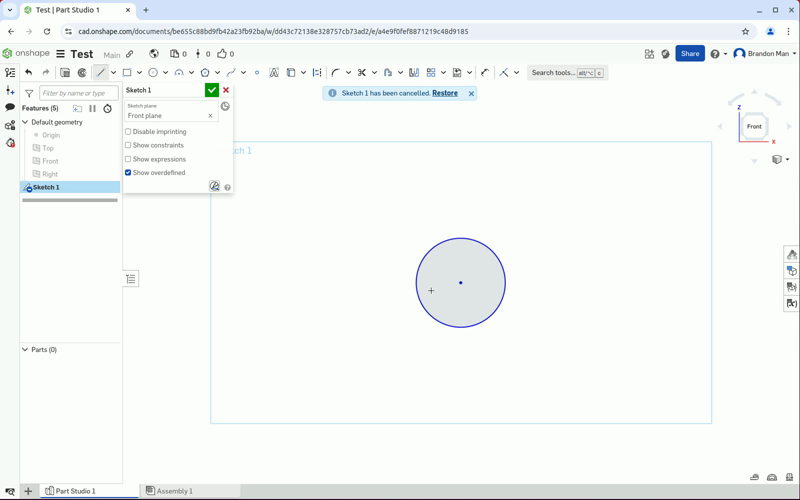
click(431, 290)
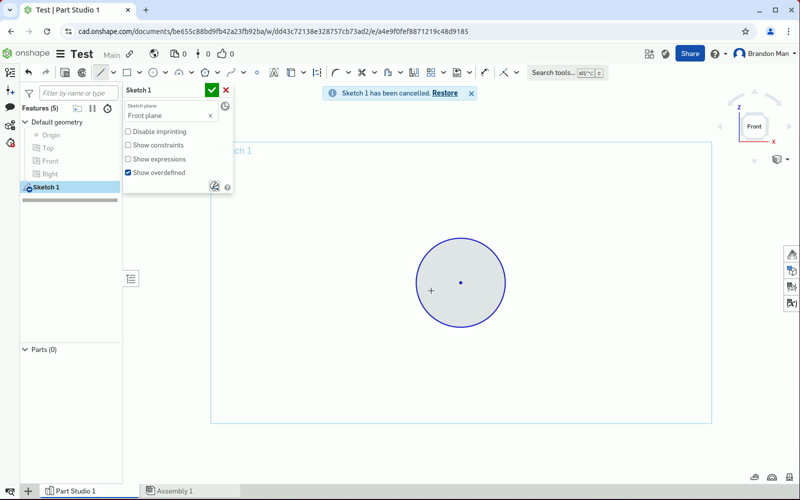
key_up(shift)
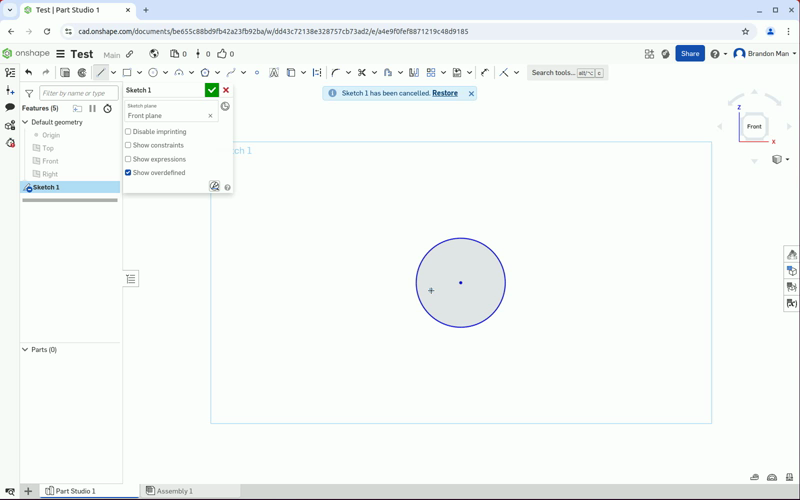
key_down(shift)
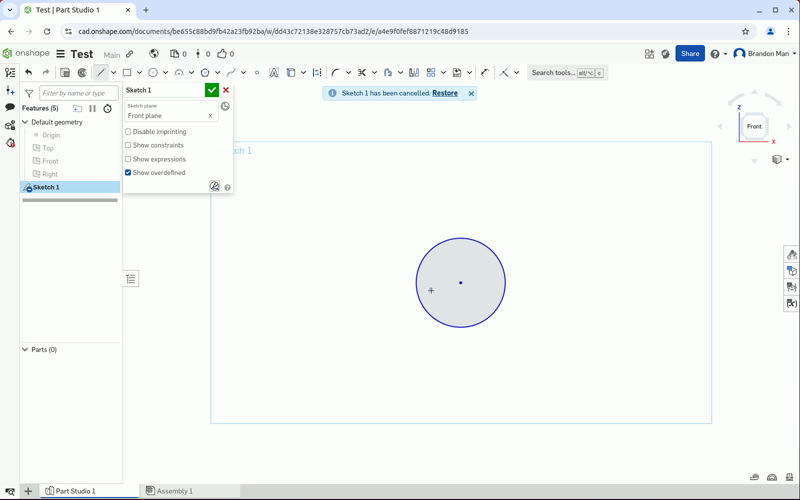
mouse_move(461, 290)
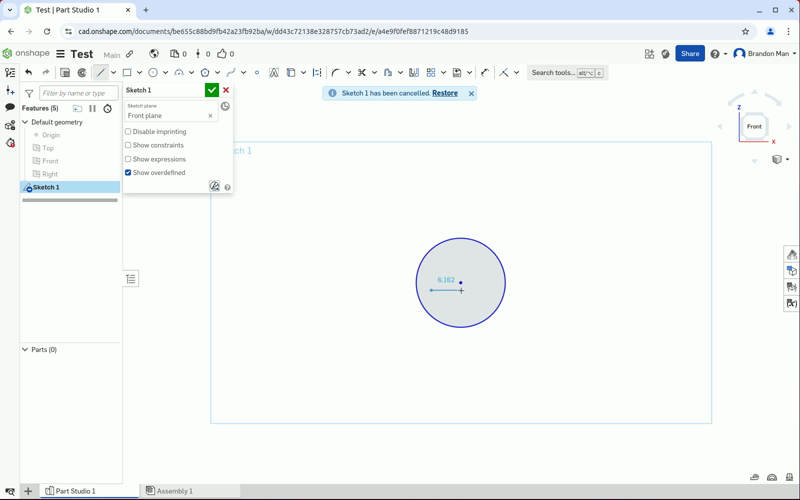
mouse_move(439, 290)
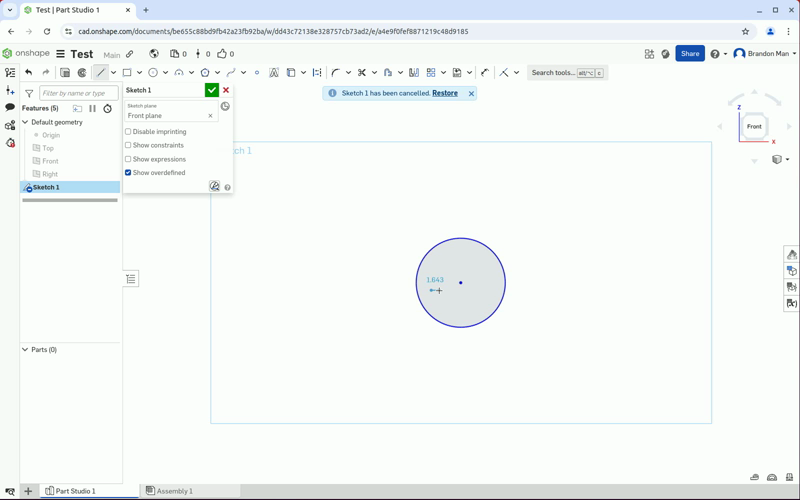
click(439, 290)
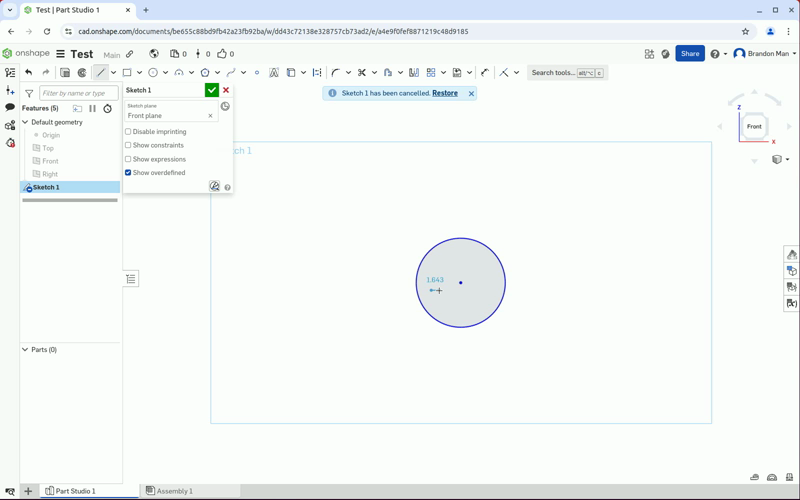
key_up(shift)
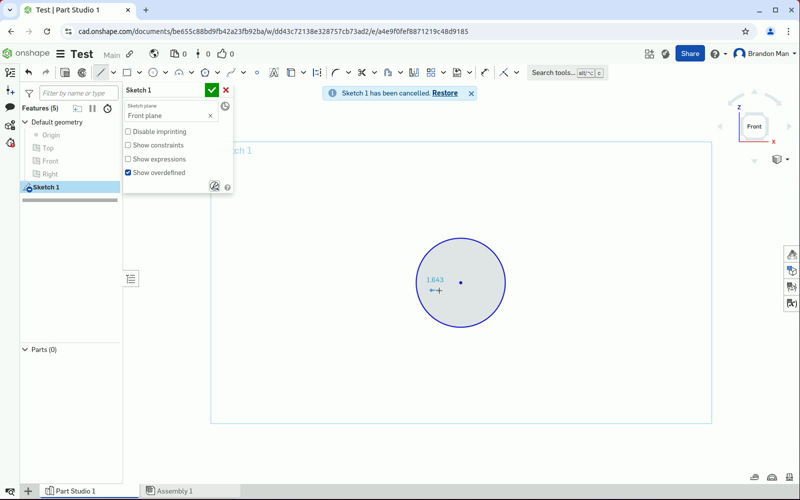
key(esc)
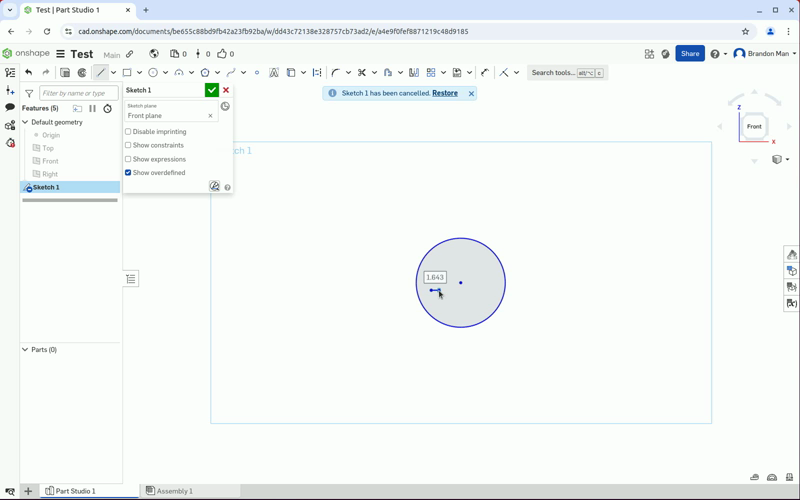
key(a)
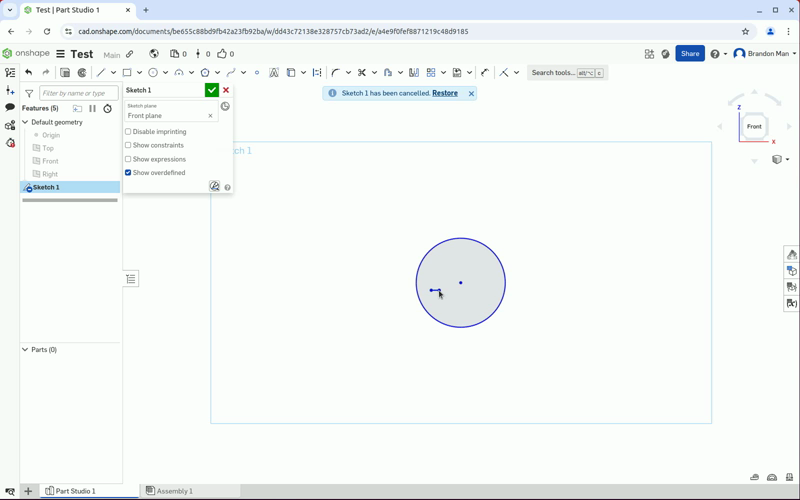
mouse_move(439, 290)
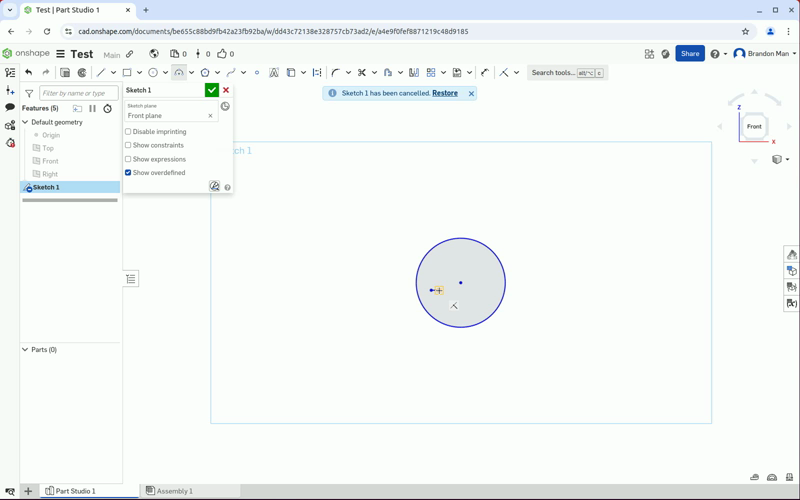
click(439, 290)
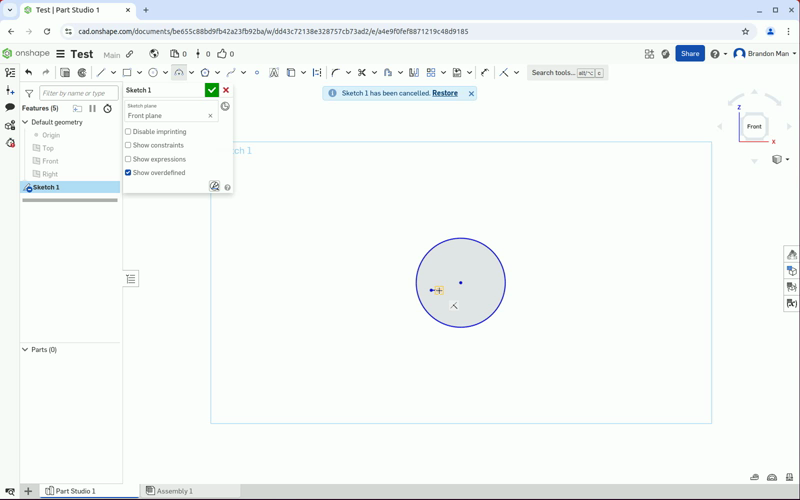
key_down(shift)
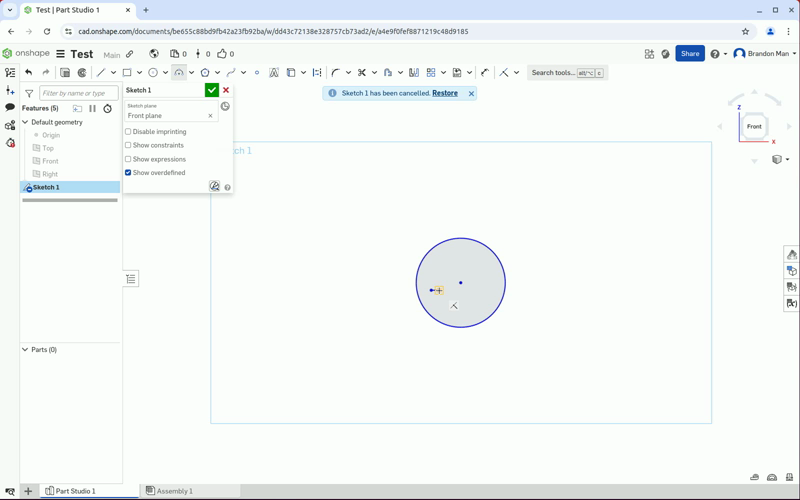
mouse_move(481, 290)
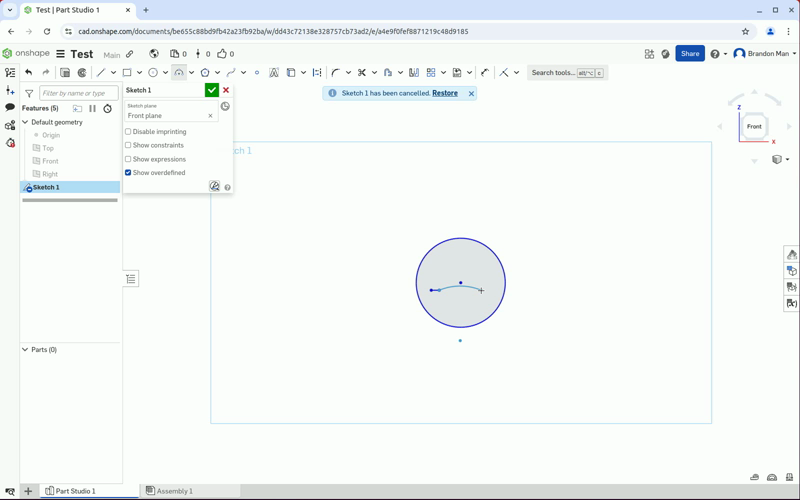
click(481, 290)
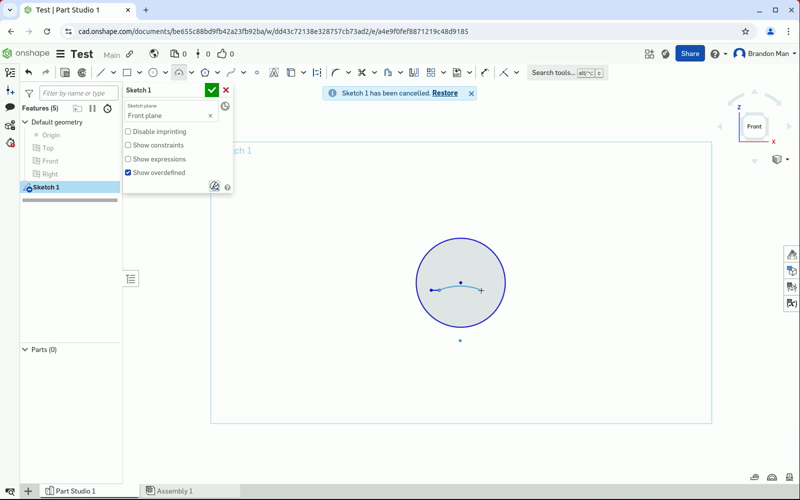
mouse_move(460, 305)
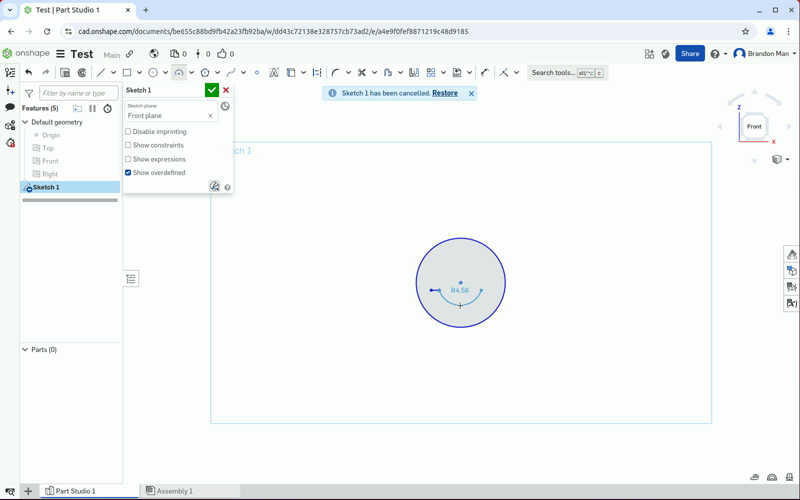
click(460, 305)
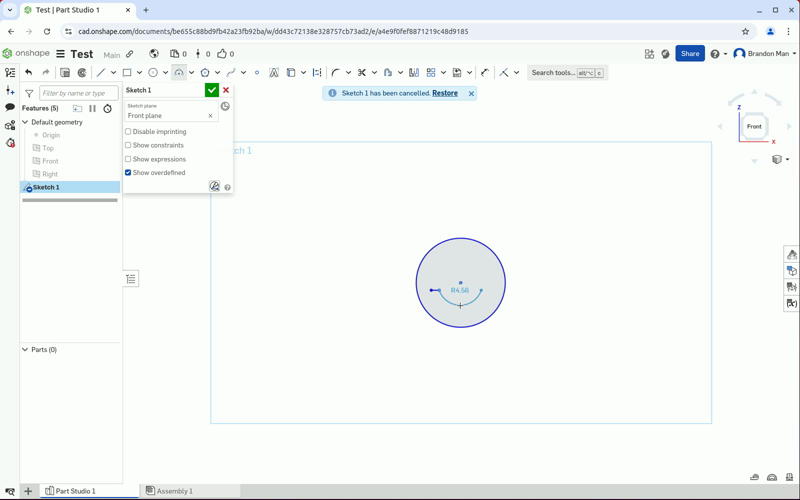
key_up(shift)
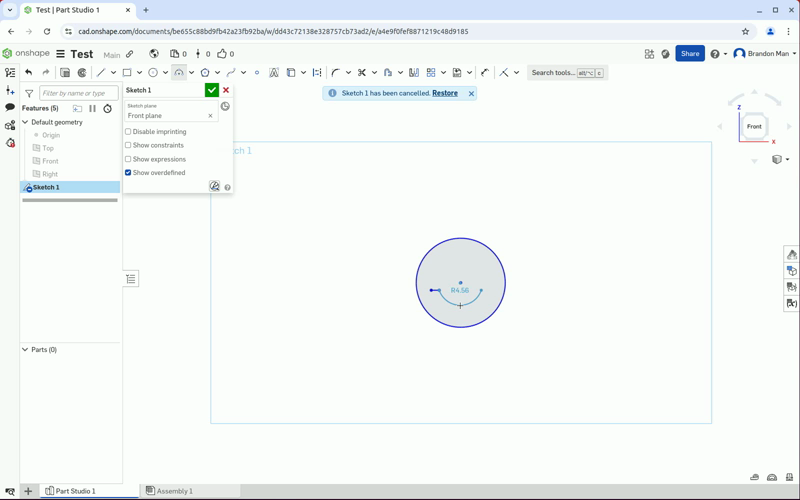
key(esc)
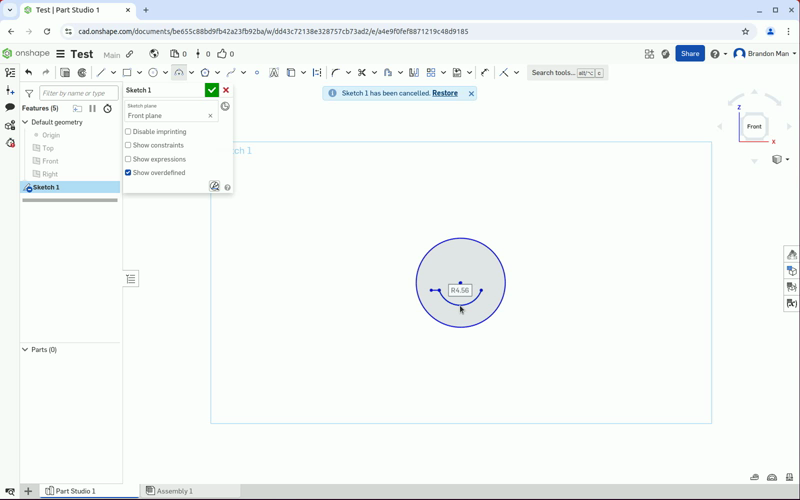
key(l)
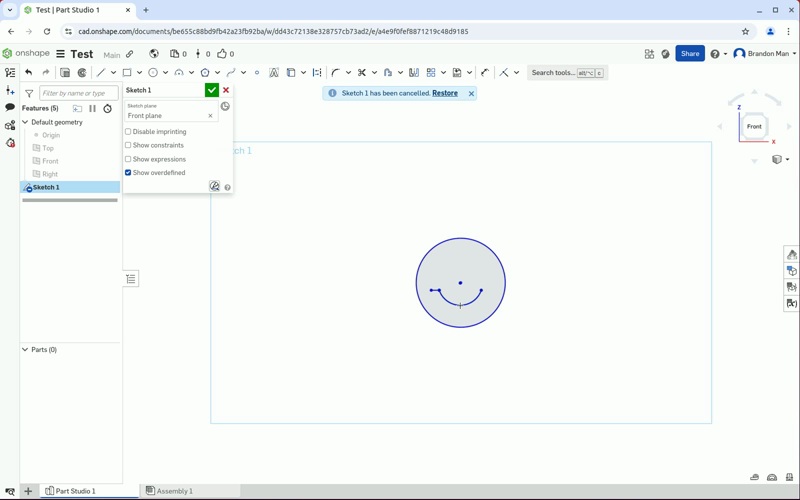
mouse_move(481, 290)
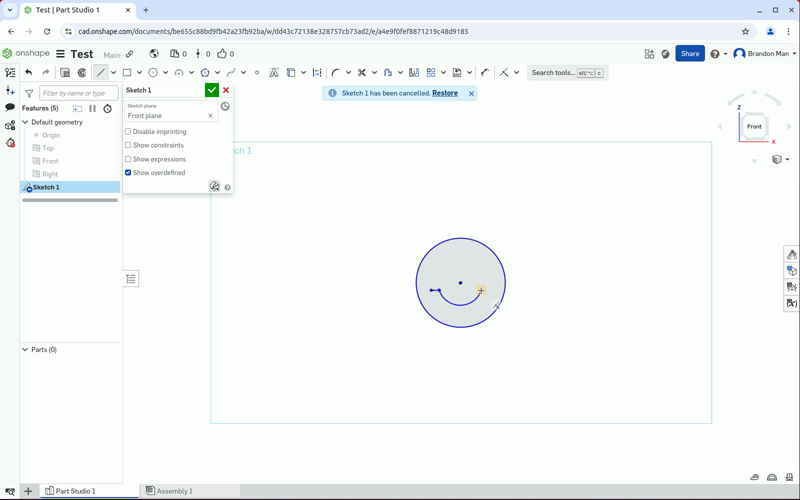
click(481, 290)
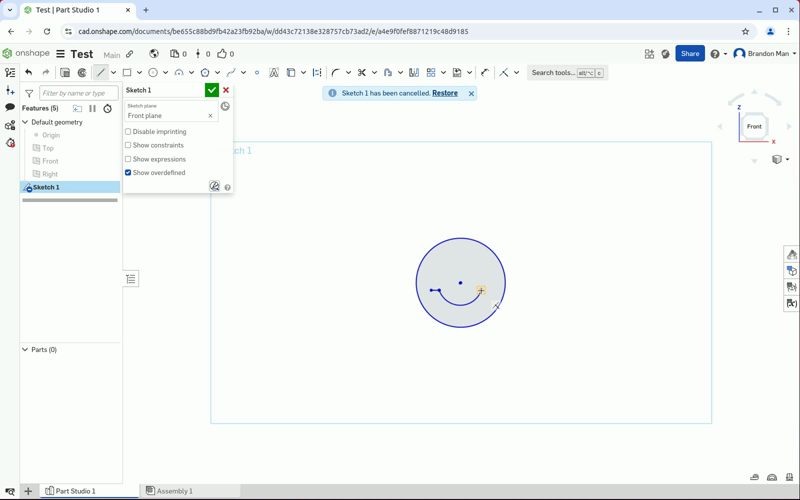
key_down(shift)
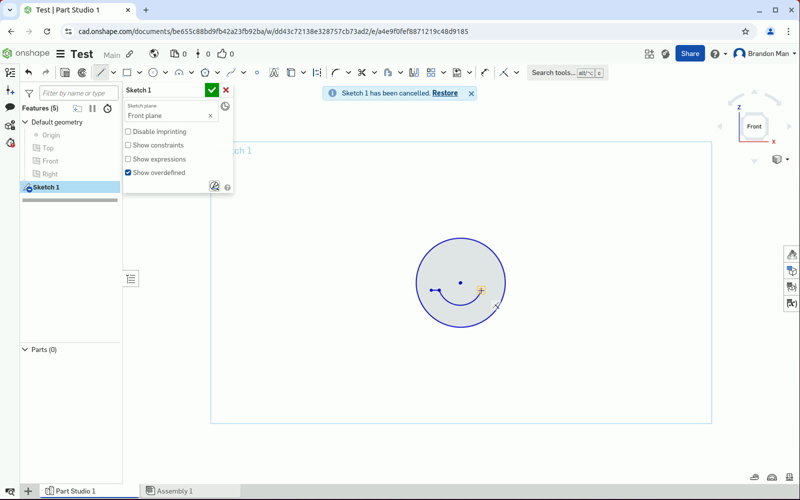
mouse_move(511, 290)
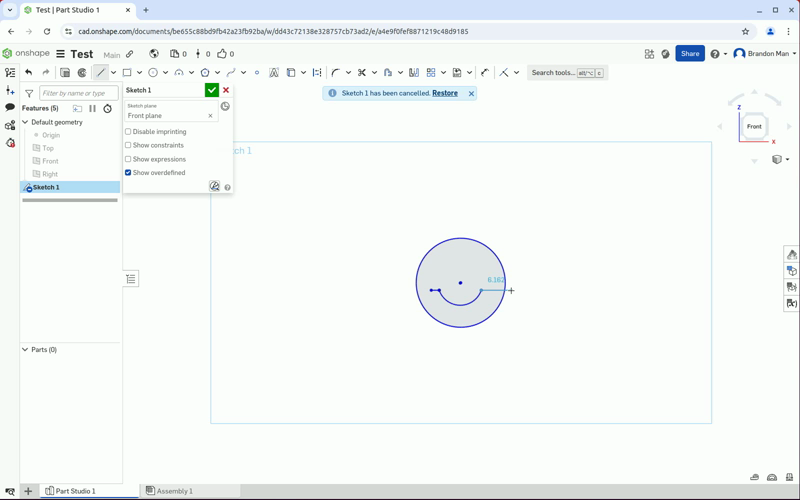
mouse_move(489, 290)
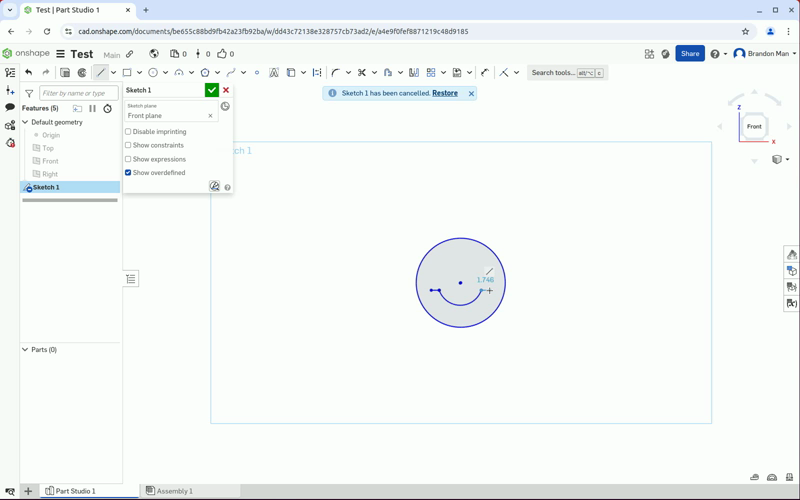
click(489, 290)
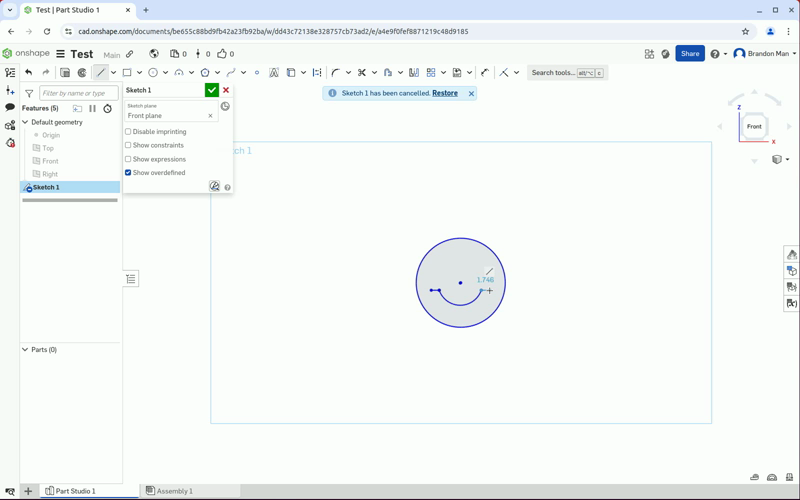
key_up(shift)
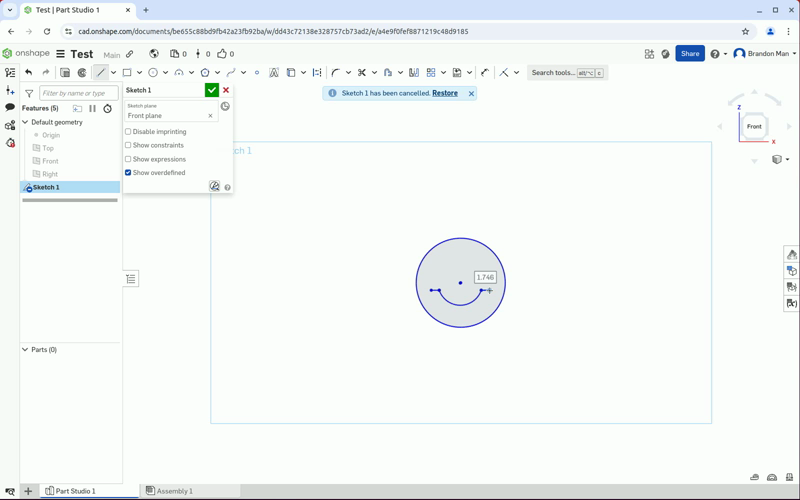
key_down(shift)
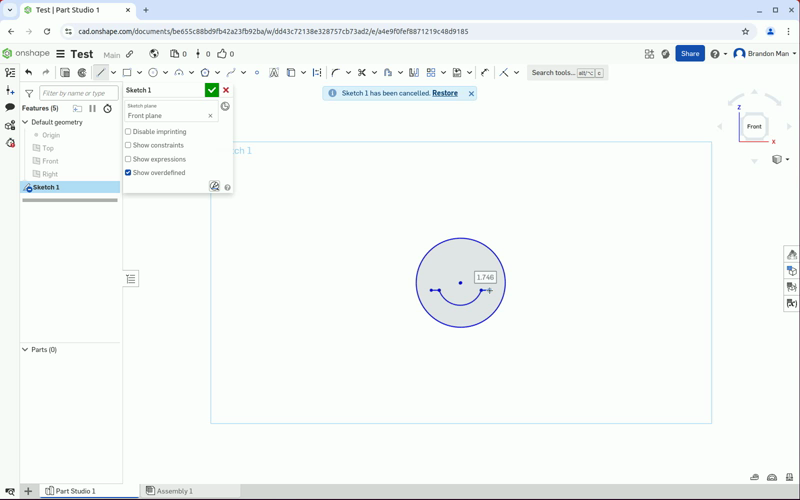
mouse_move(519, 290)
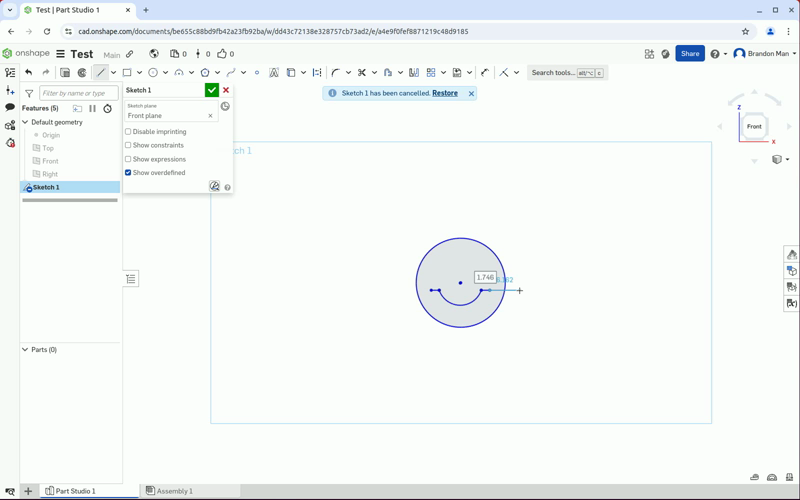
mouse_move(489, 275)
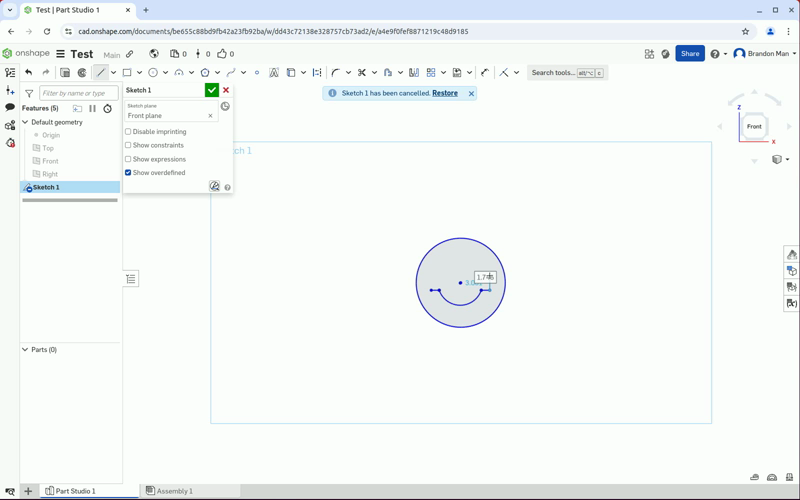
click(489, 275)
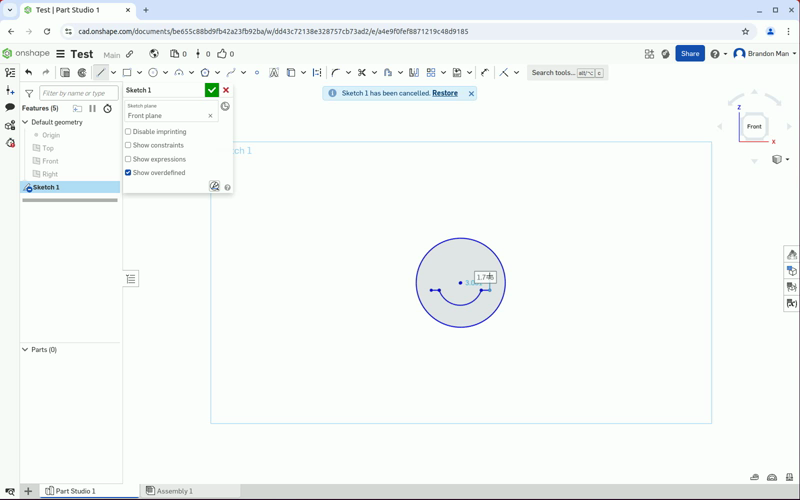
key_up(shift)
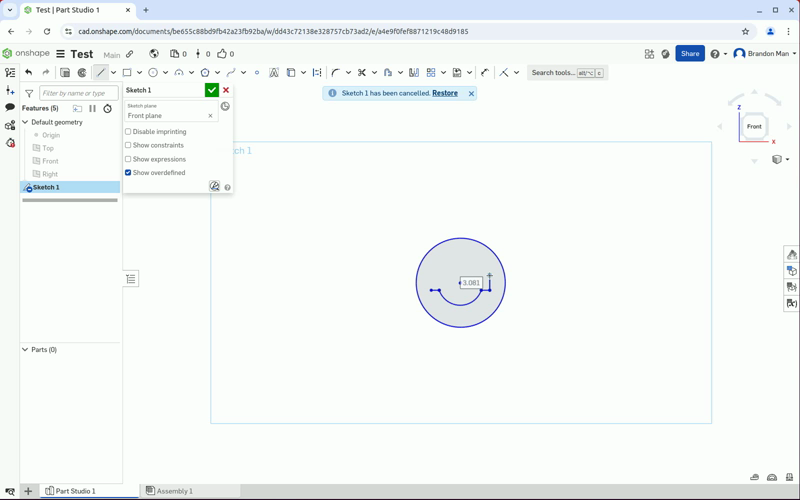
key_down(shift)
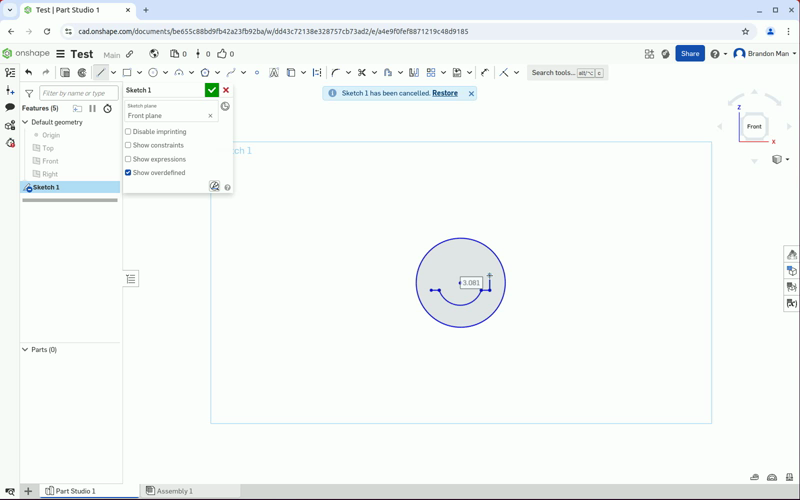
mouse_move(519, 275)
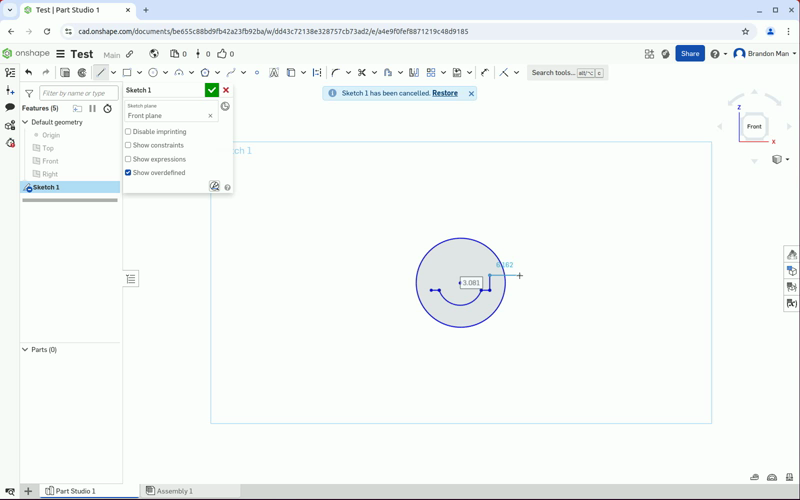
mouse_move(481, 275)
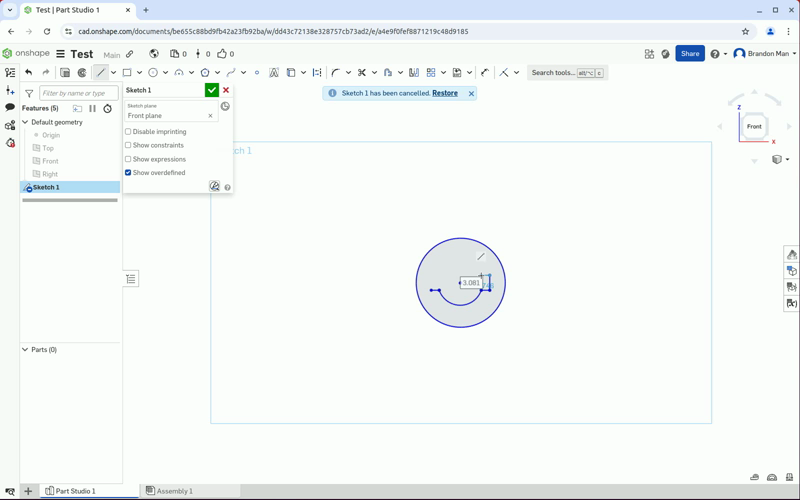
click(481, 275)
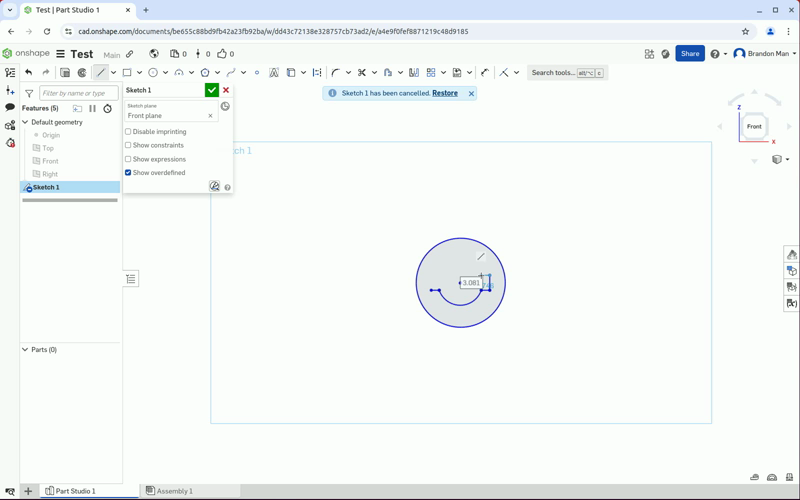
key_up(shift)
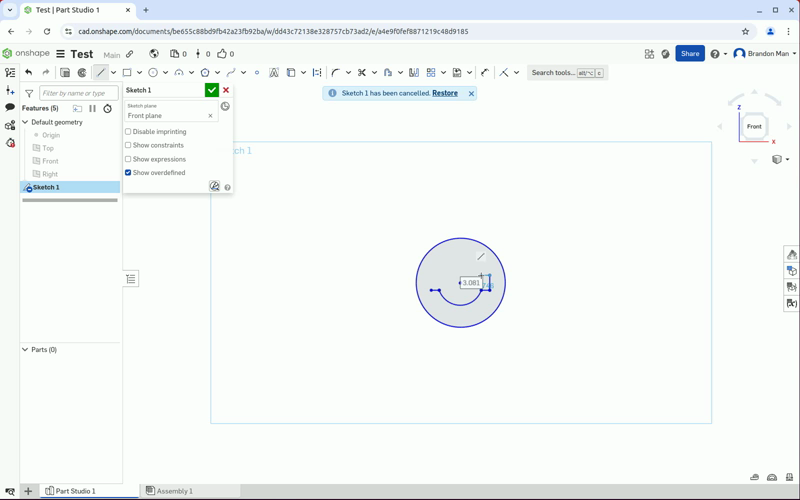
key(esc)
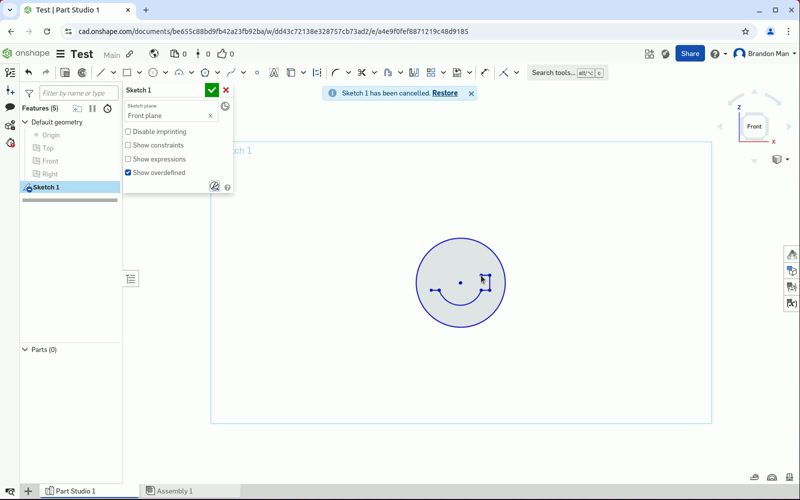
key(a)
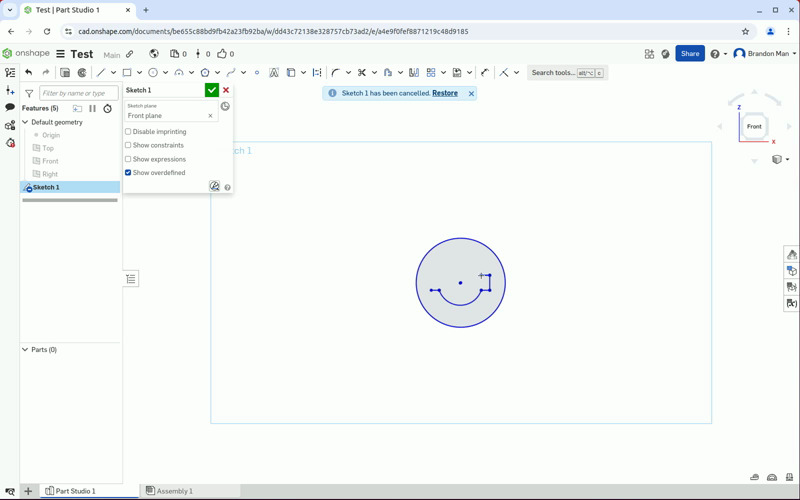
mouse_move(481, 275)
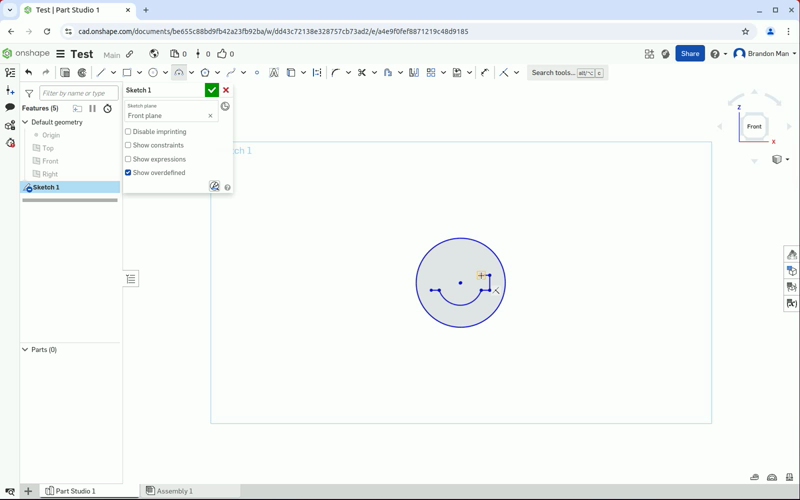
click(481, 275)
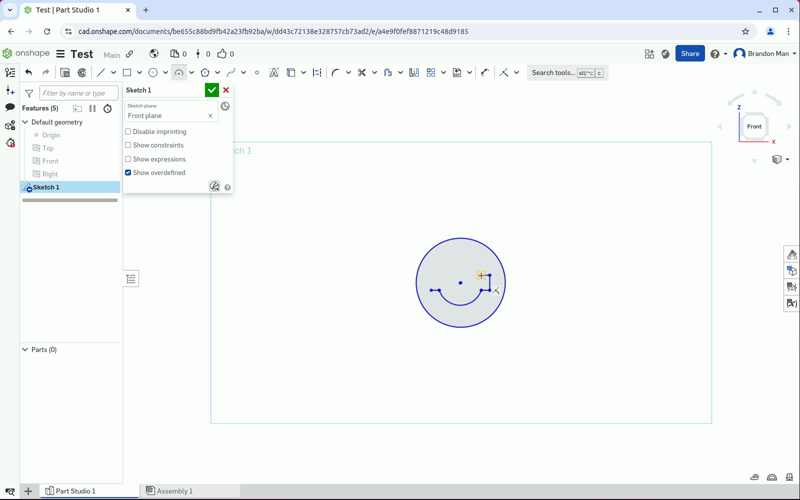
key_down(shift)
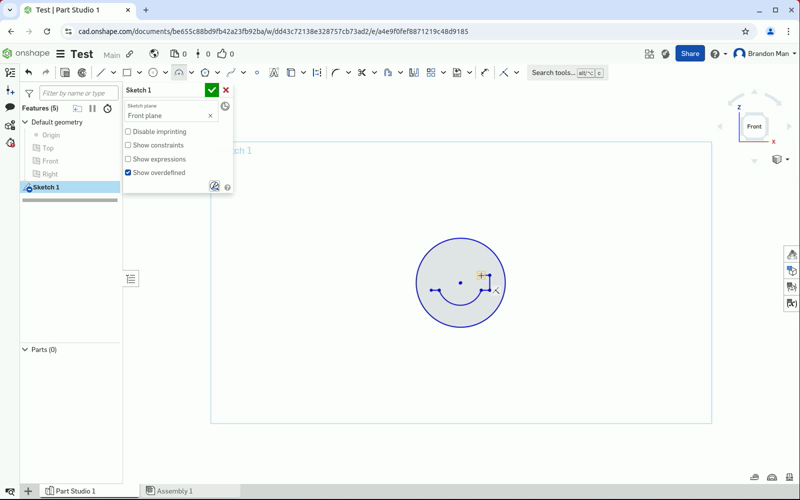
mouse_move(439, 275)
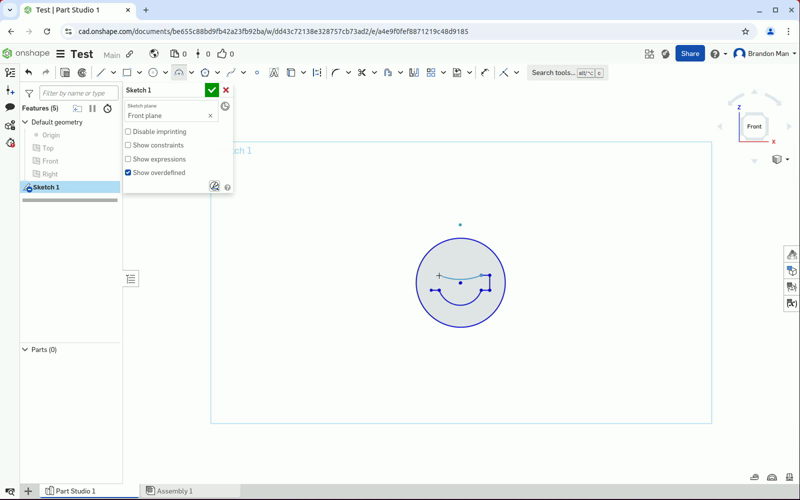
click(439, 275)
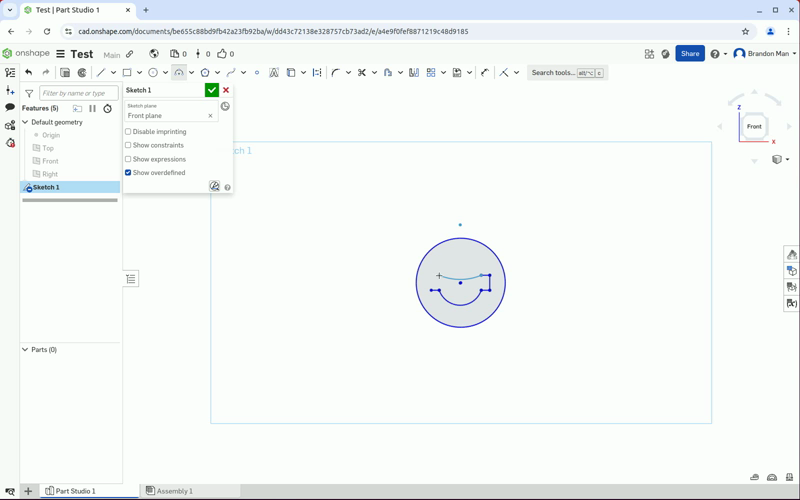
mouse_move(460, 260)
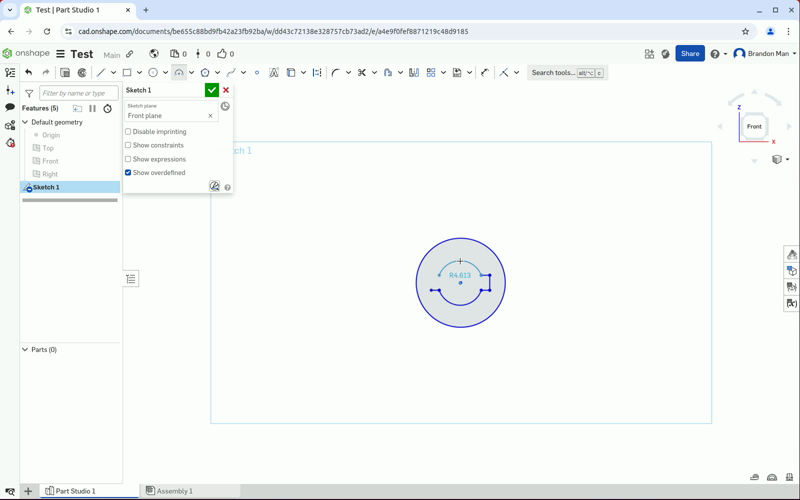
click(460, 260)
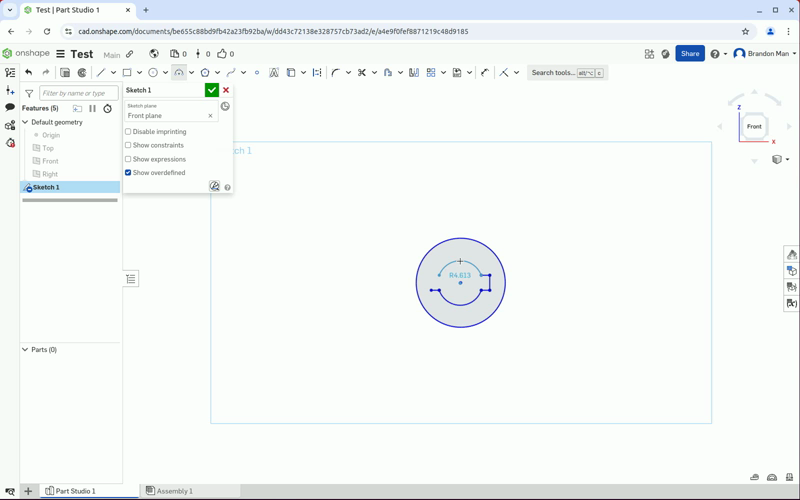
key_up(shift)
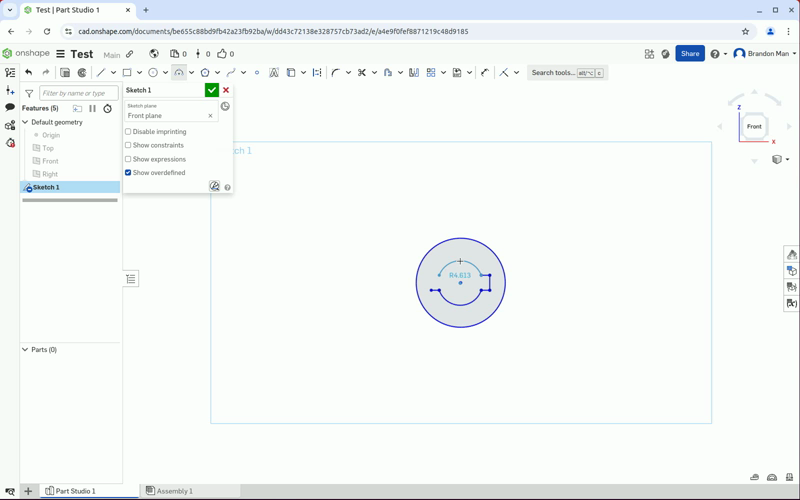
key(esc)
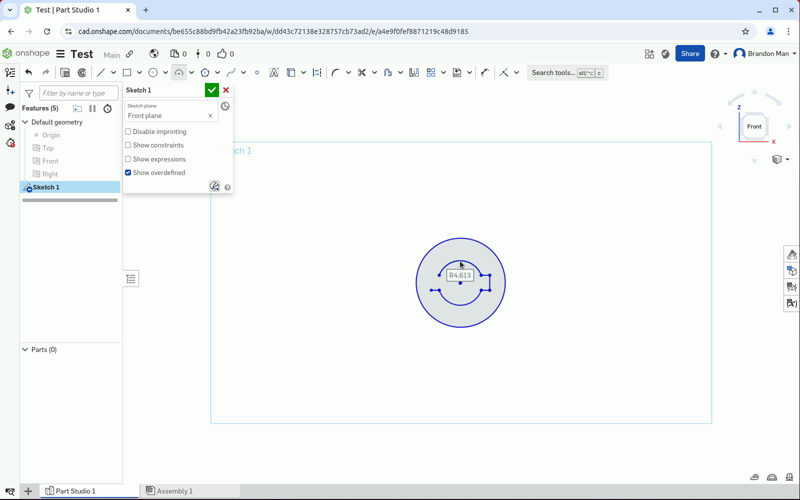
key(l)
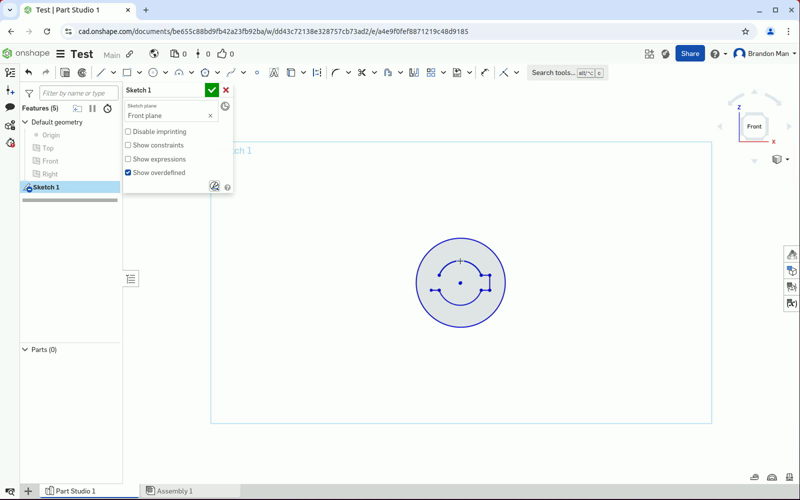
mouse_move(439, 275)
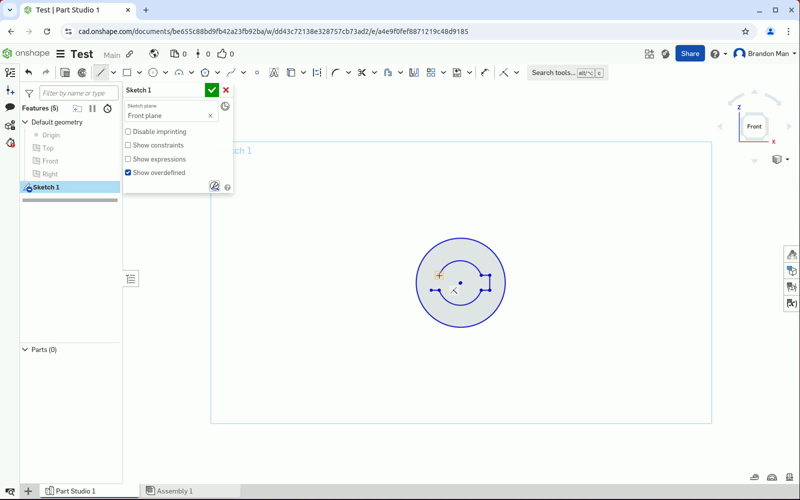
click(439, 275)
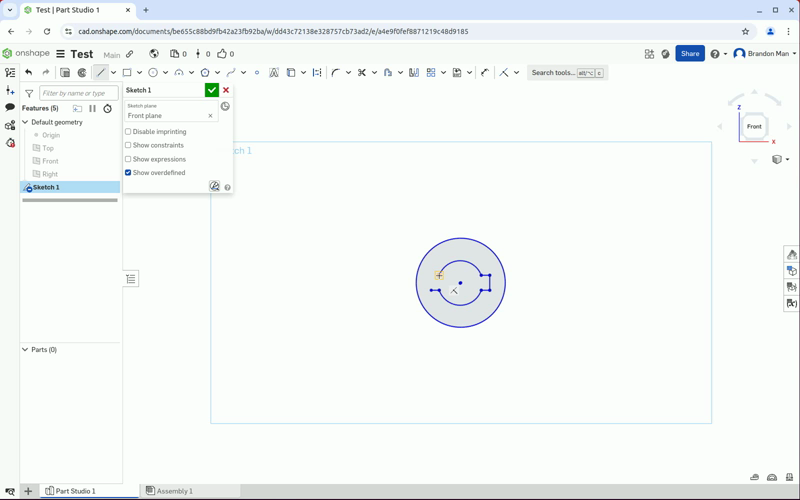
key_down(shift)
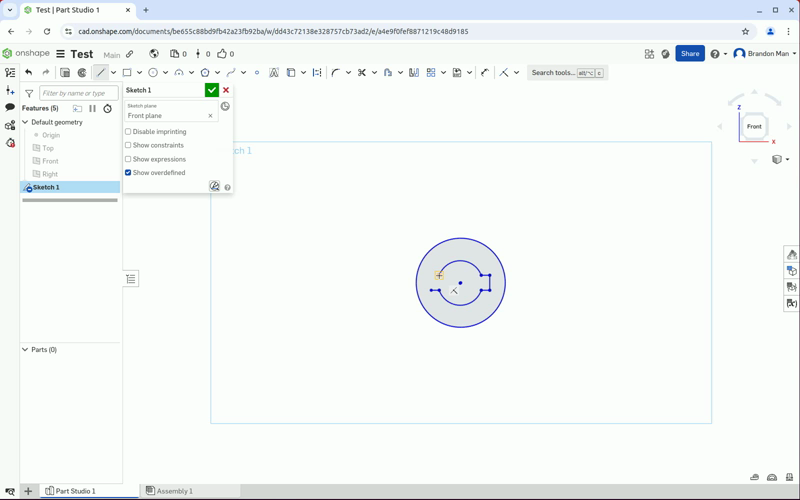
mouse_move(469, 275)
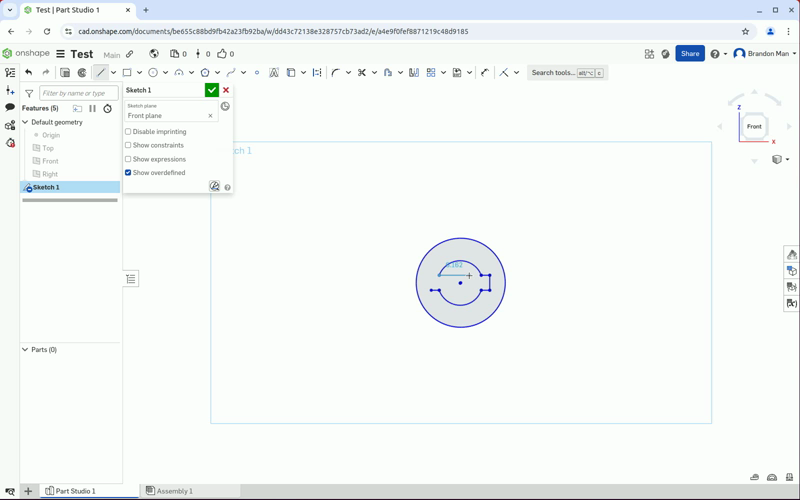
mouse_move(431, 275)
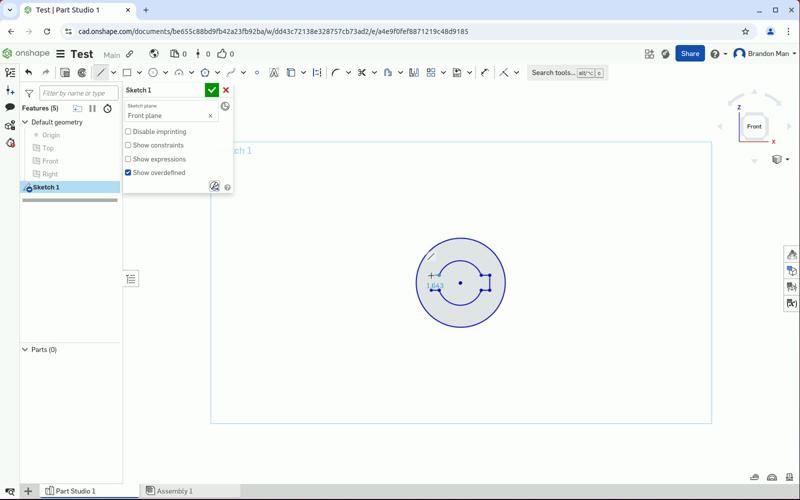
click(431, 275)
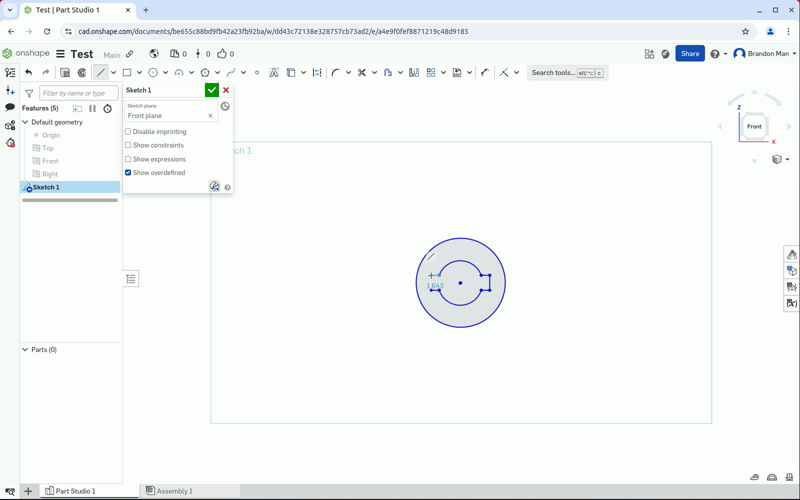
key_up(shift)
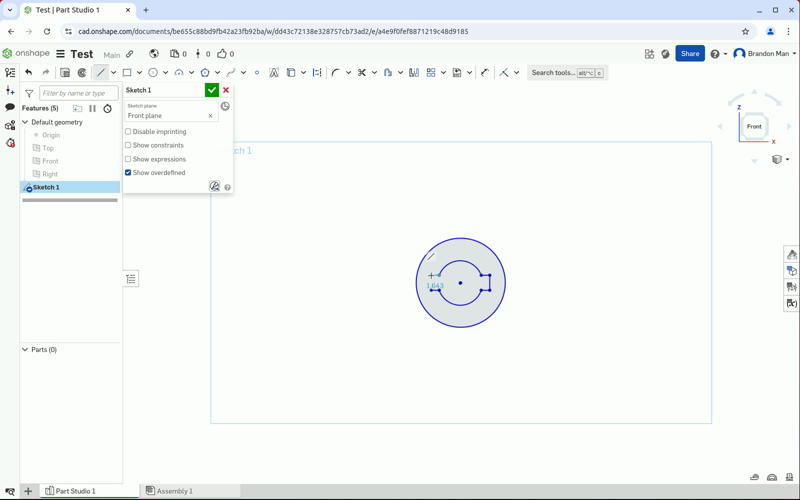
mouse_move(461, 275)
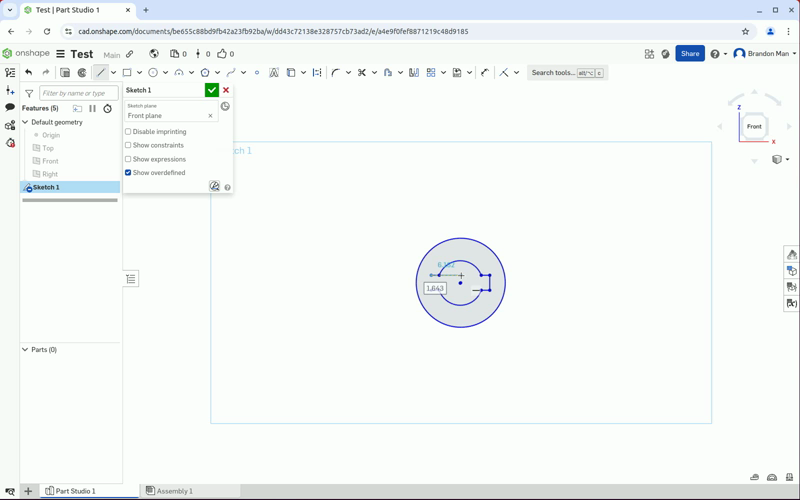
key_down(shift)
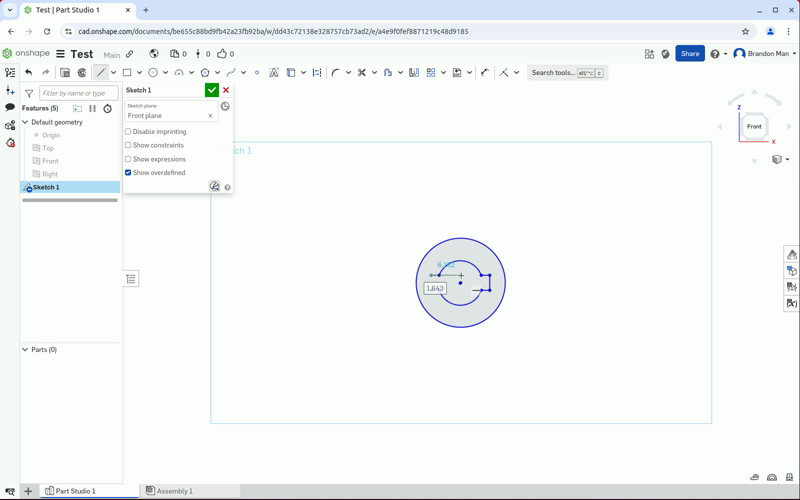
mouse_move(431, 290)
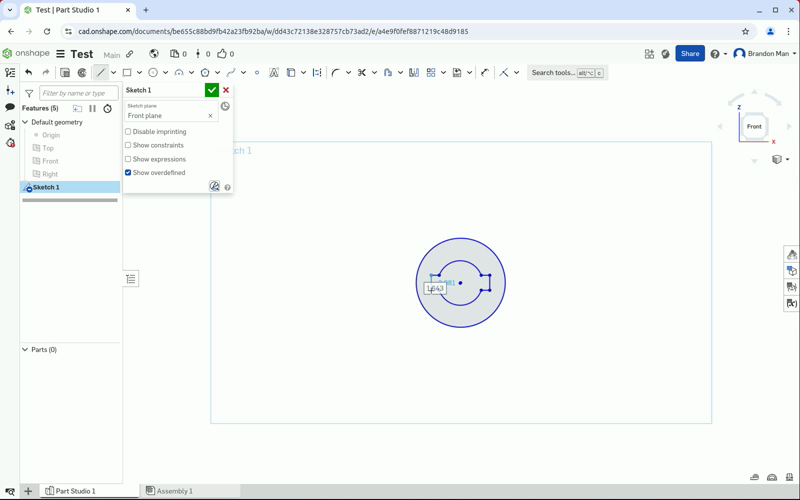
key_up(shift)
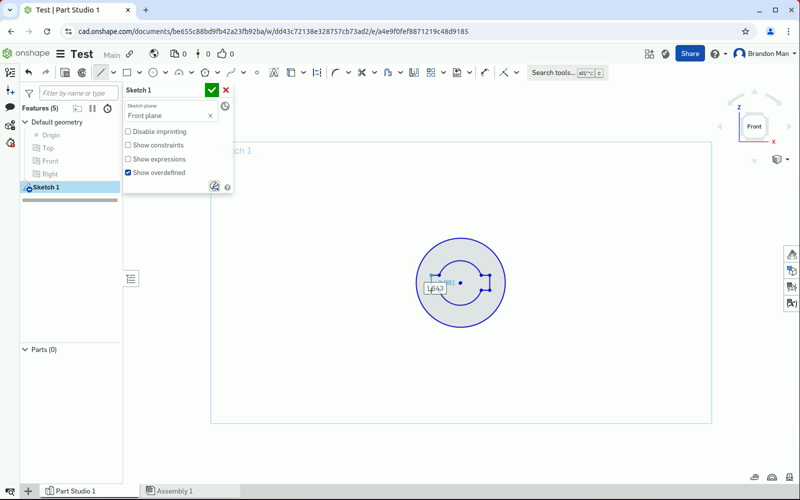
click(431, 290)
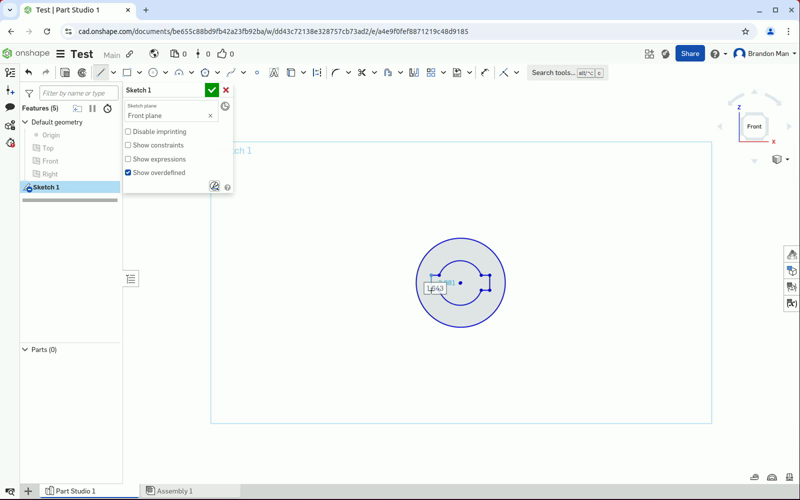
key(esc)
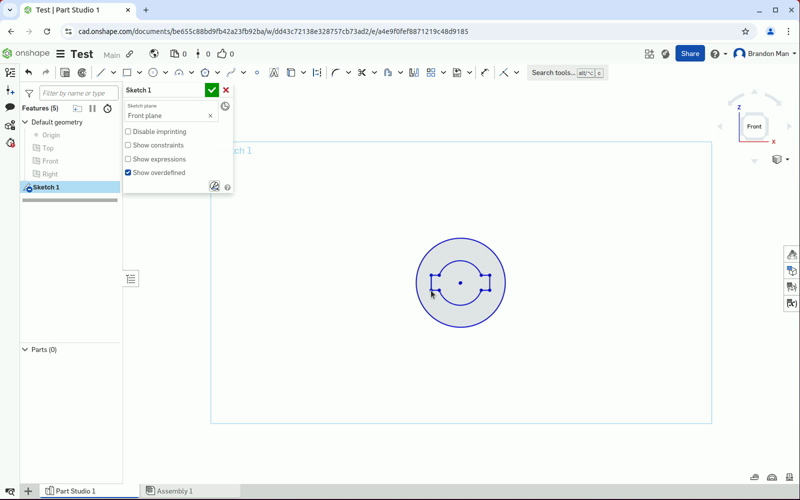
mouse_move(482, 253)
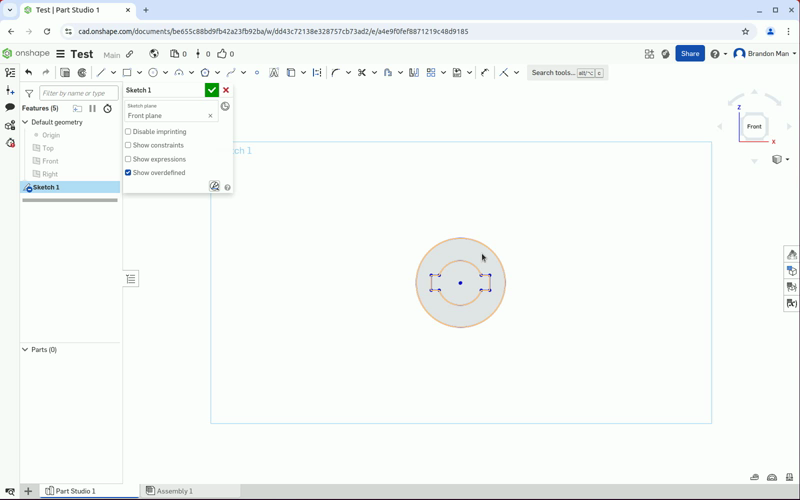
click(482, 253)
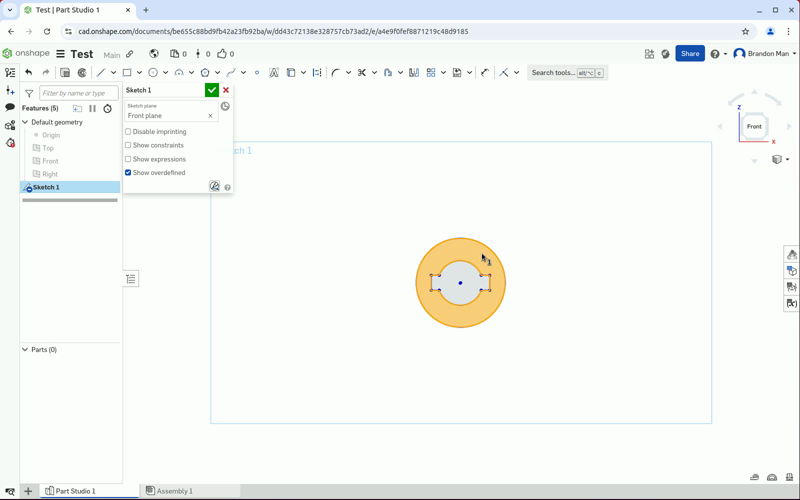
mouse_move(73, 352)
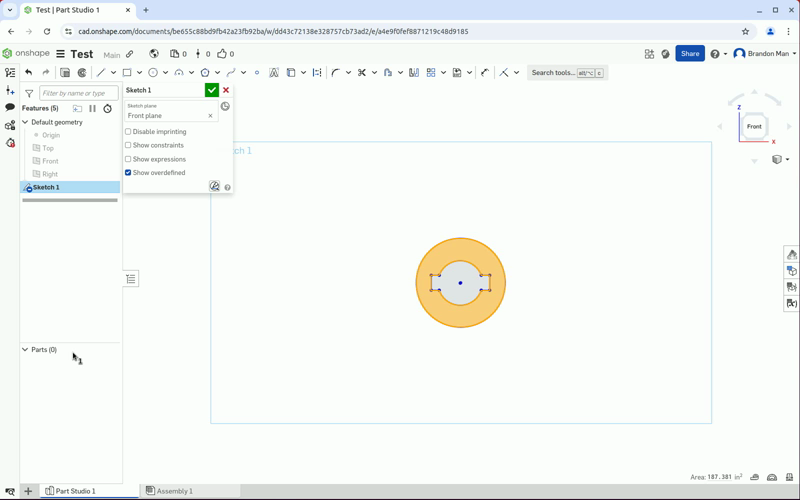
key(shift+y)
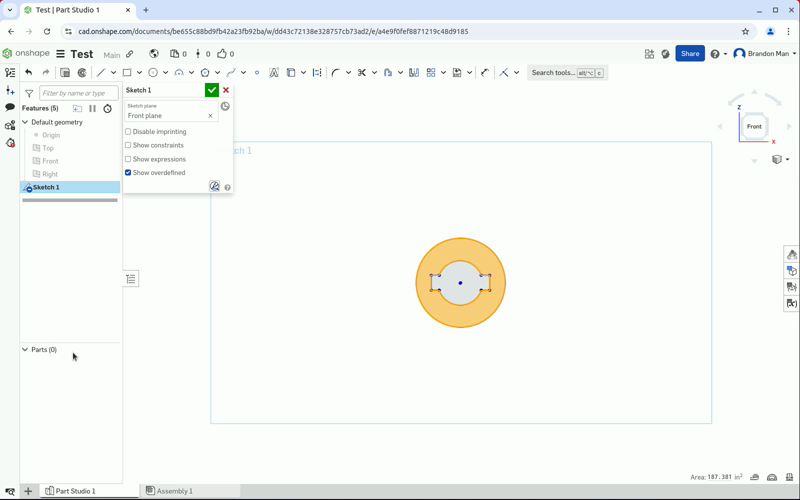
key(shift+e)
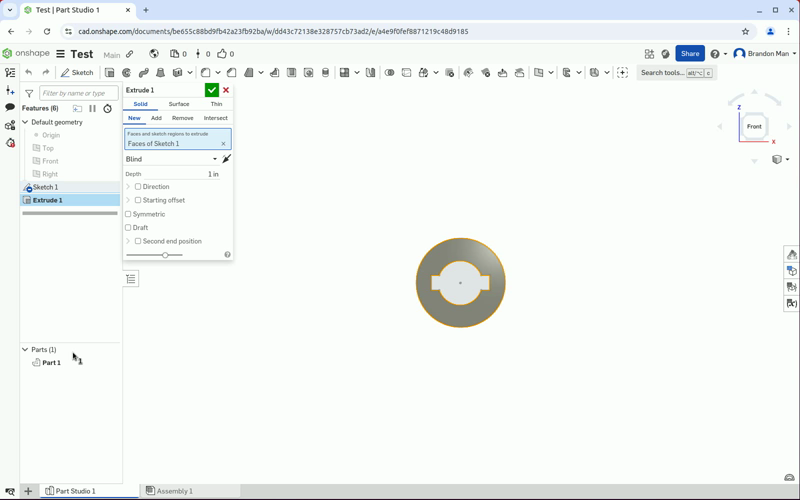
mouse_move(143, 106)
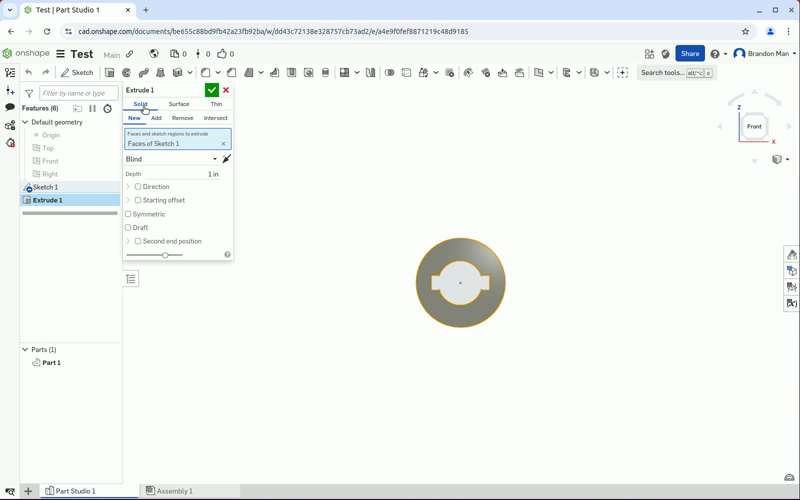
click(143, 106)
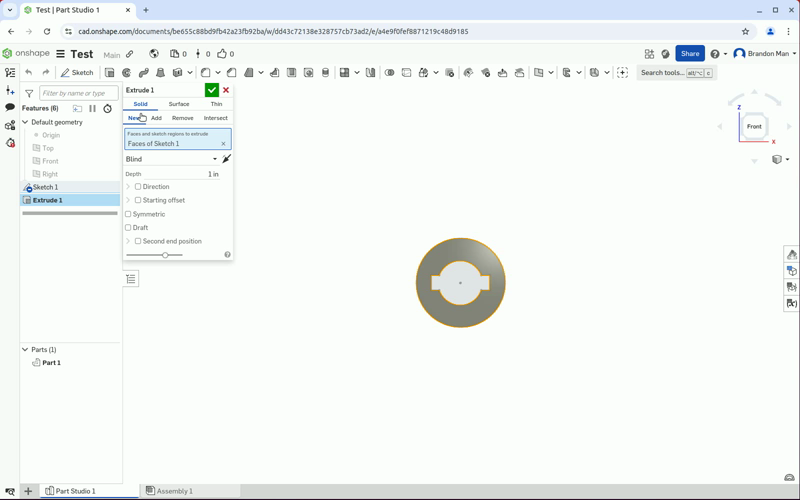
mouse_move(137, 120)
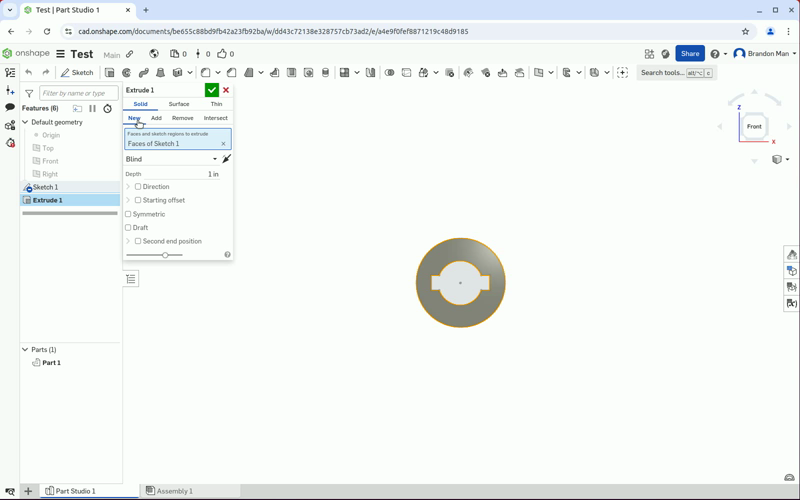
click(137, 120)
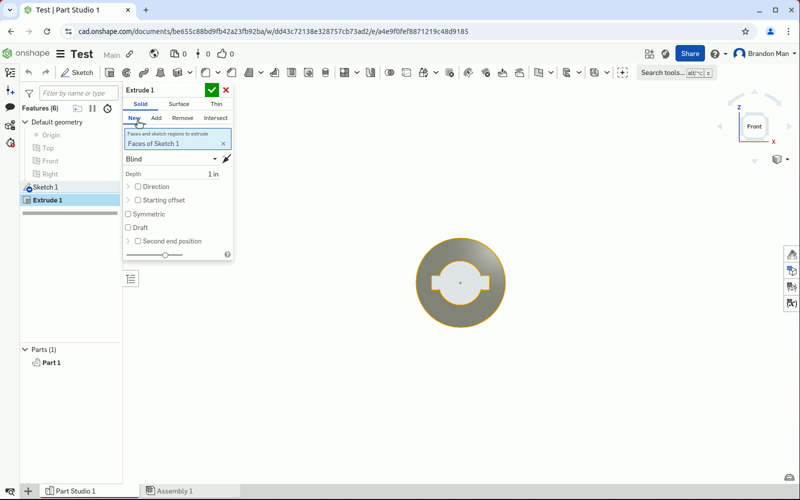
key(tab, 4)
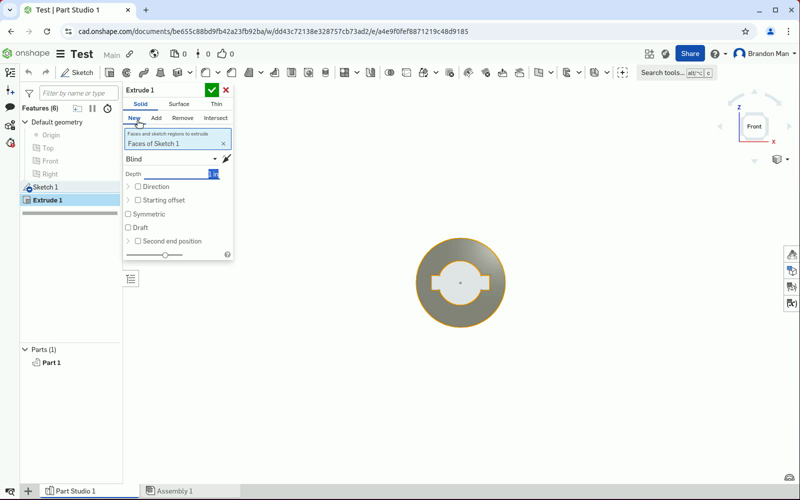
text(12.517)
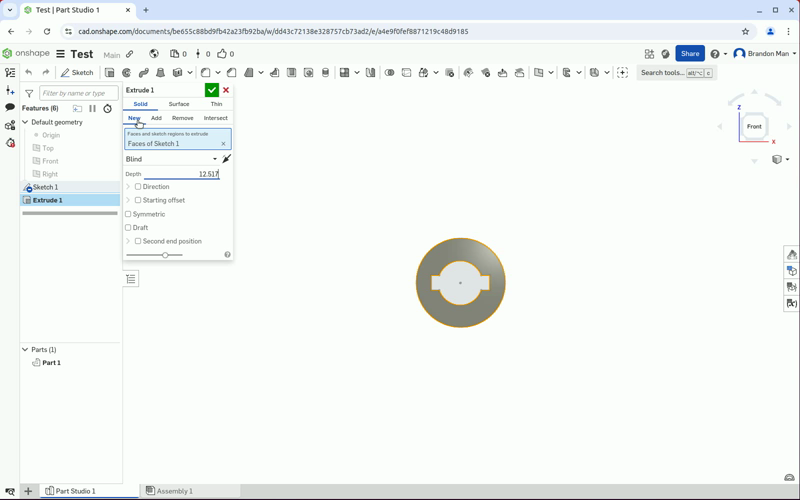
key(enter)
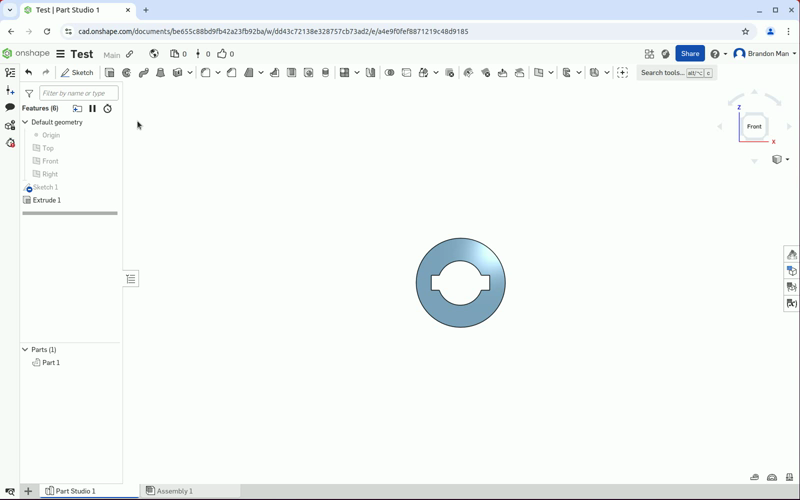
key(shift+h)
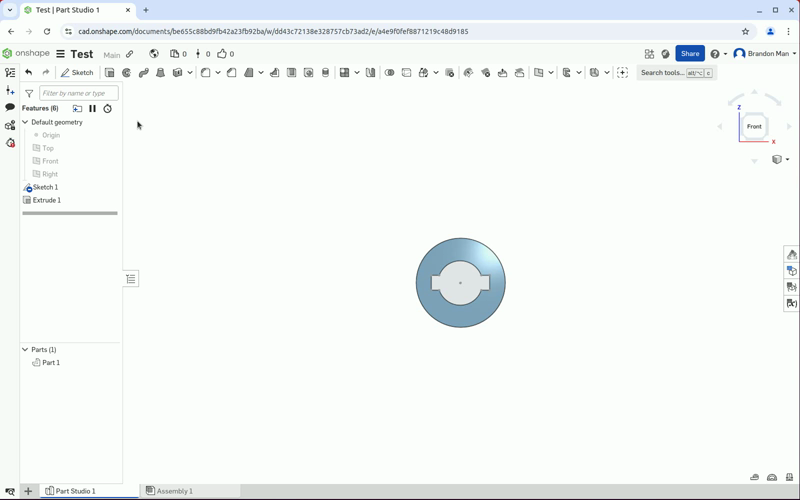
key(shift+h)
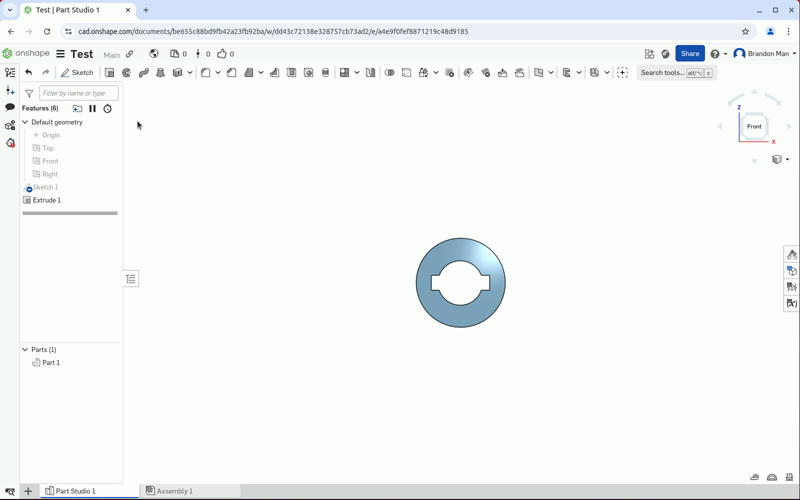
mouse_move(73, 189)
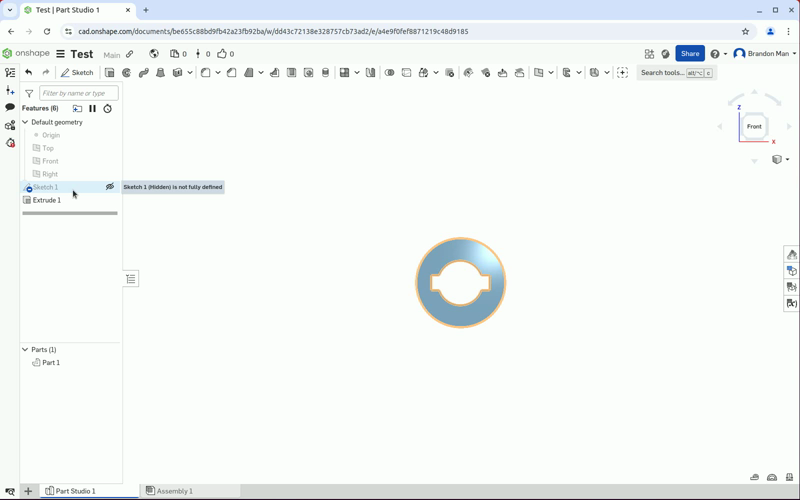
click(73, 189)
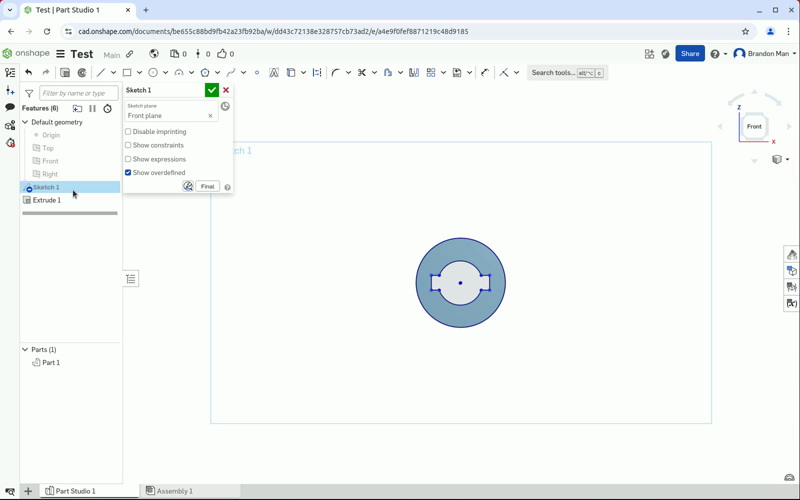
mouse_move(229, 92)
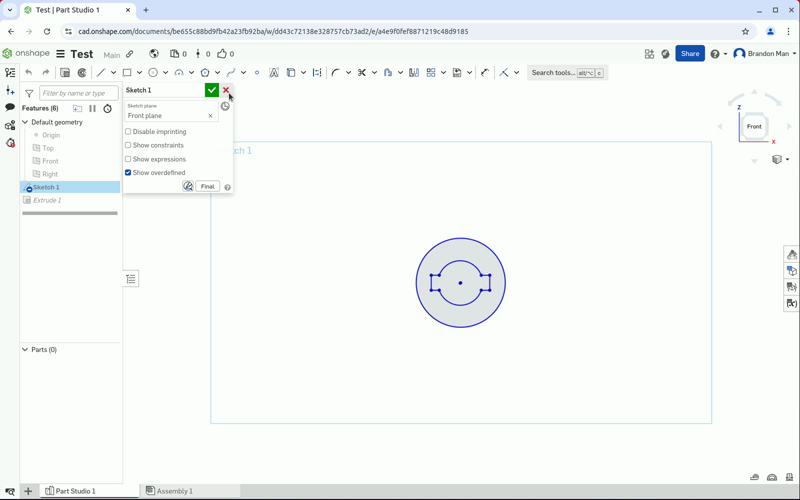
click(229, 92)
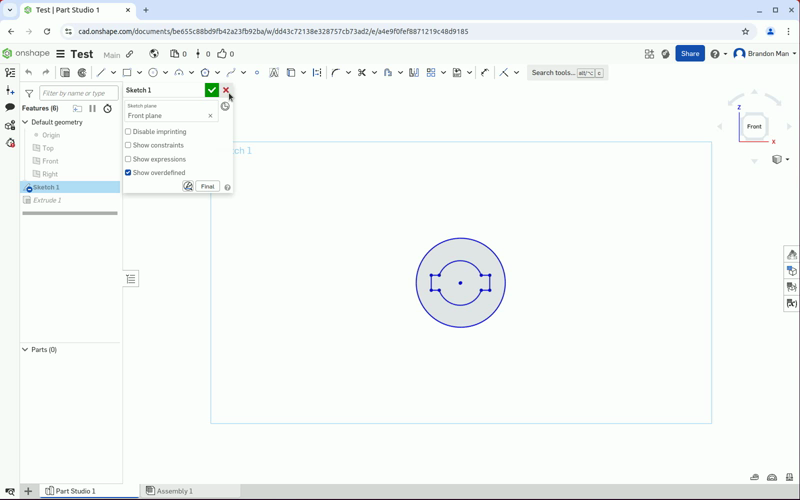
key(shift+s)
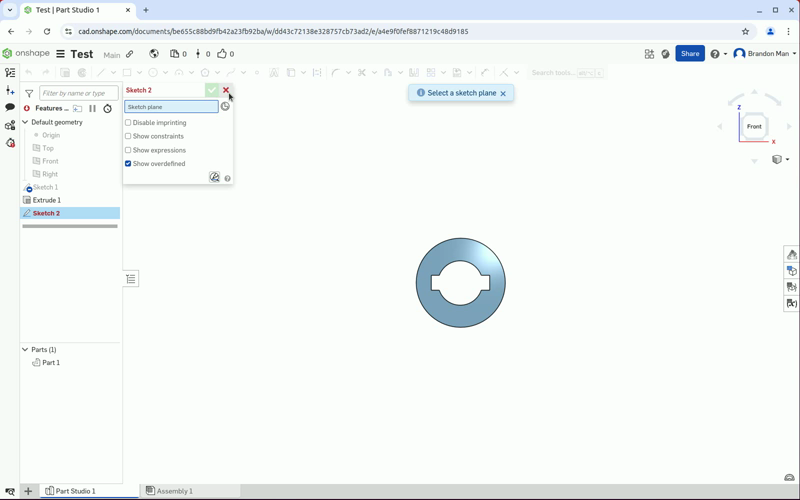
mouse_move(73, 163)
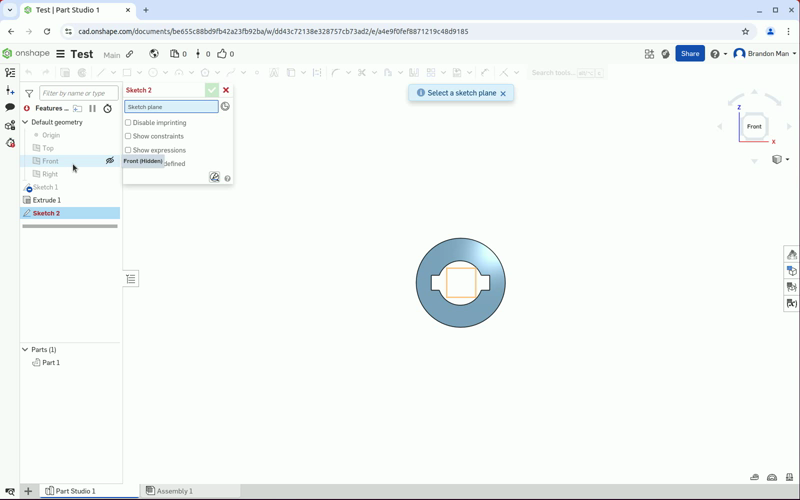
click(73, 163)
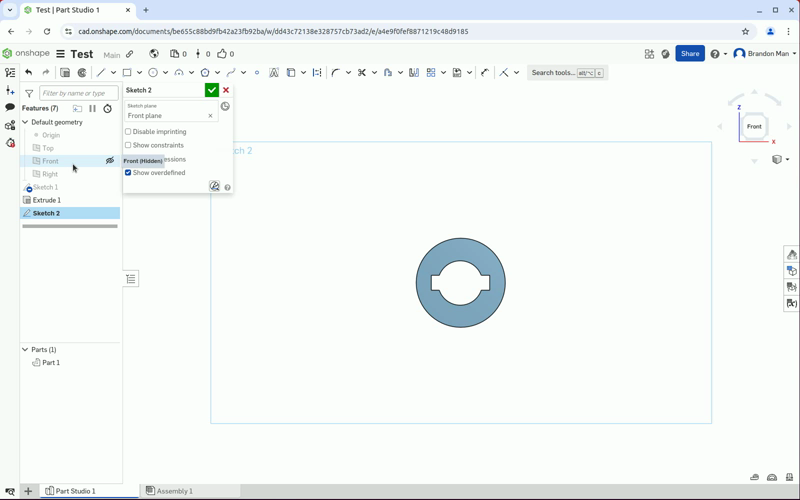
mouse_move(73, 352)
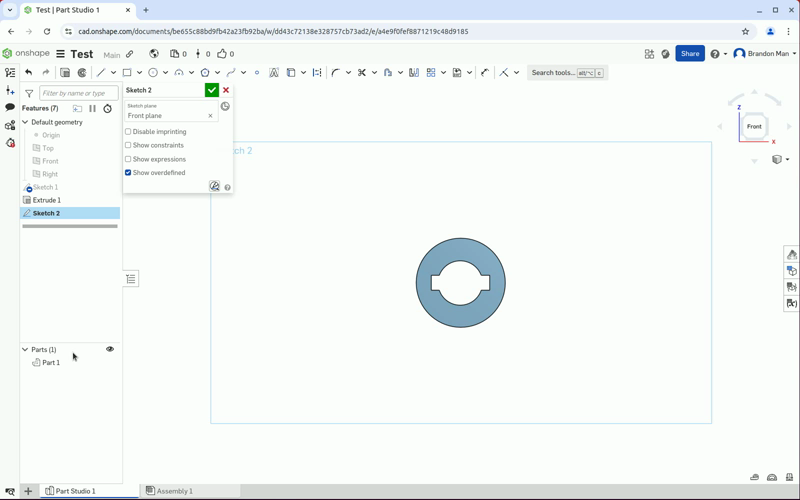
key(y)
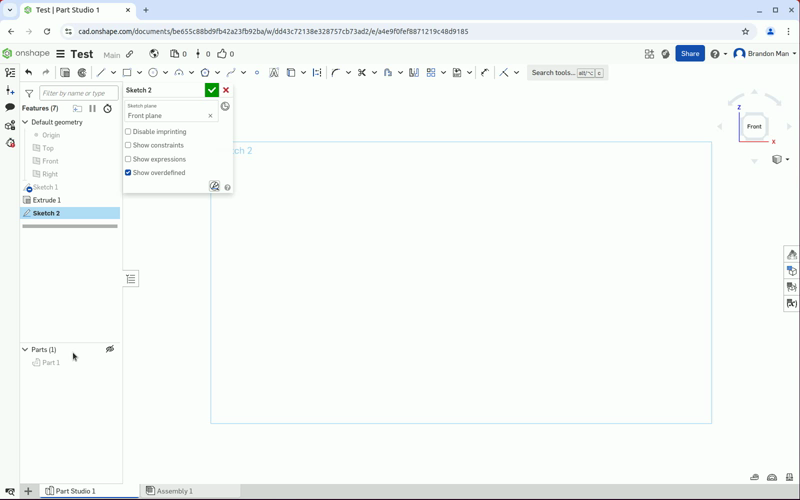
key(l)
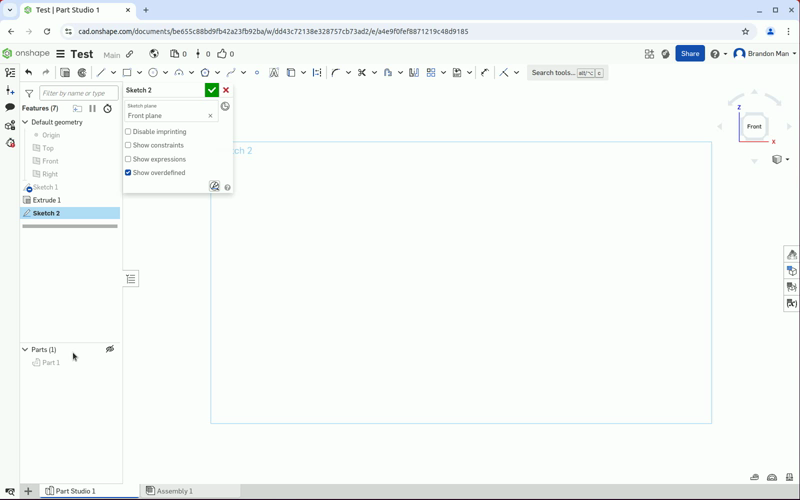
key_down(shift)
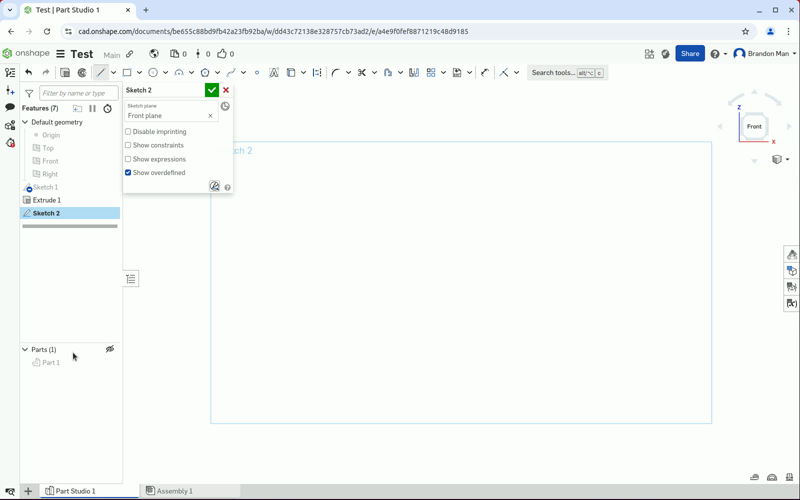
mouse_move(431, 290)
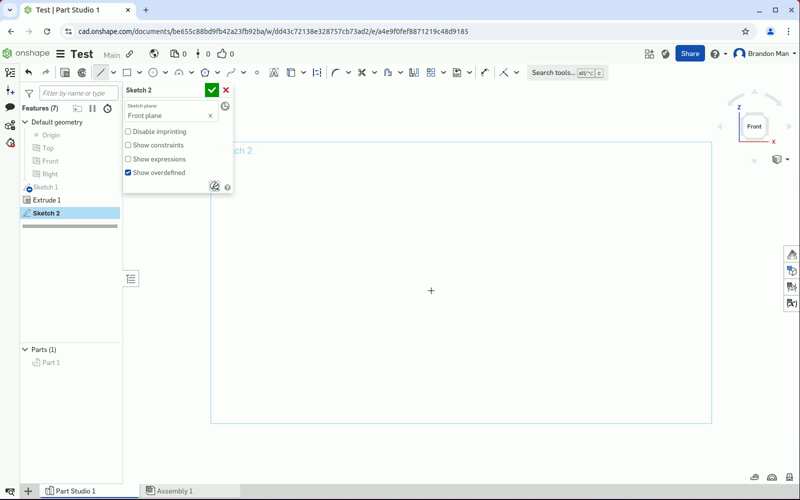
click(431, 290)
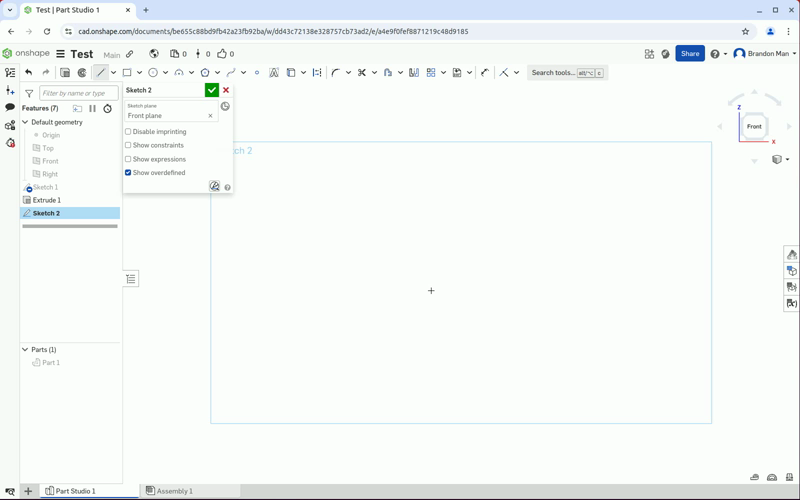
key_up(shift)
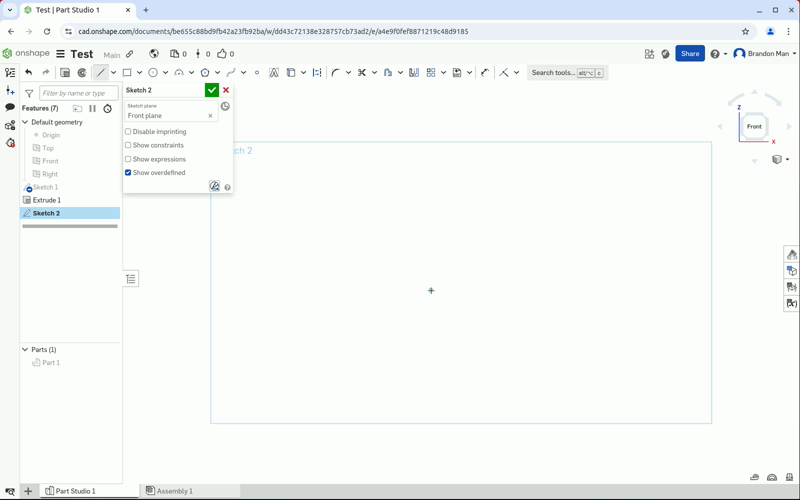
key_down(shift)
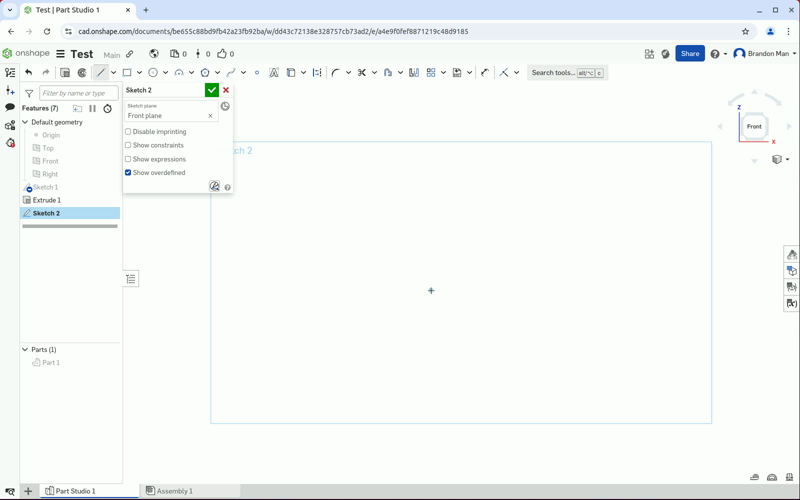
mouse_move(461, 290)
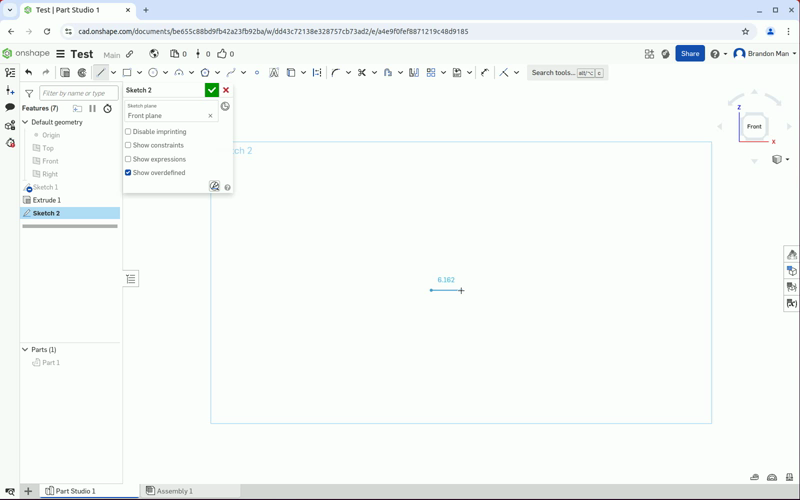
mouse_move(440, 290)
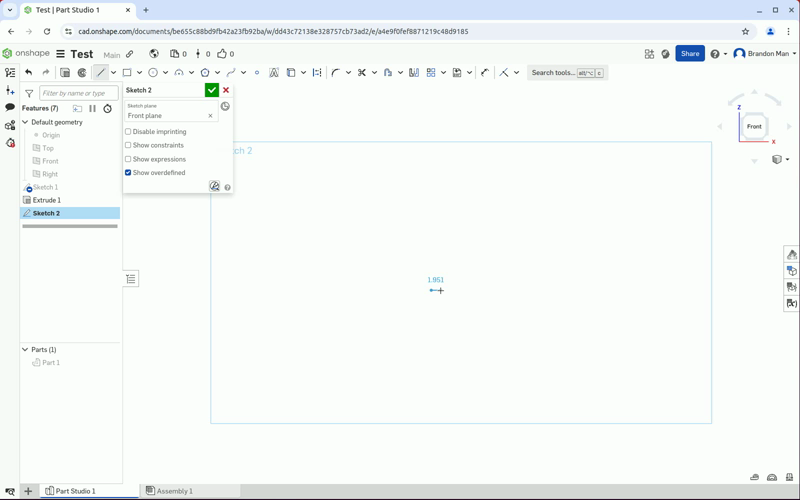
click(440, 290)
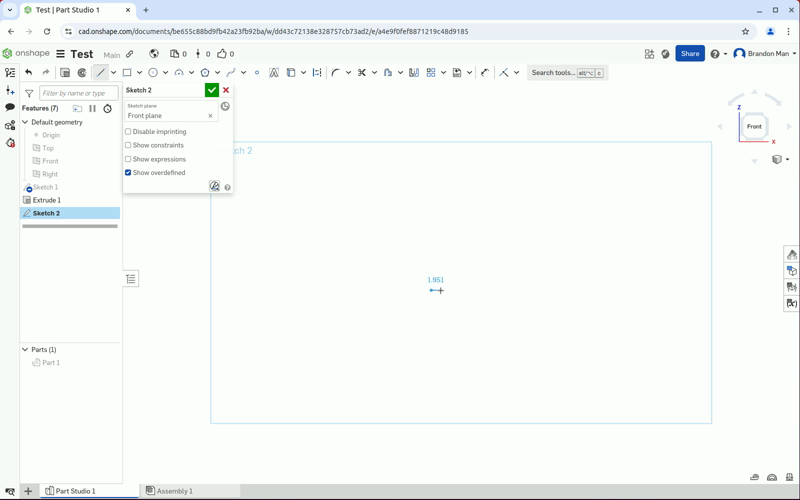
key_up(shift)
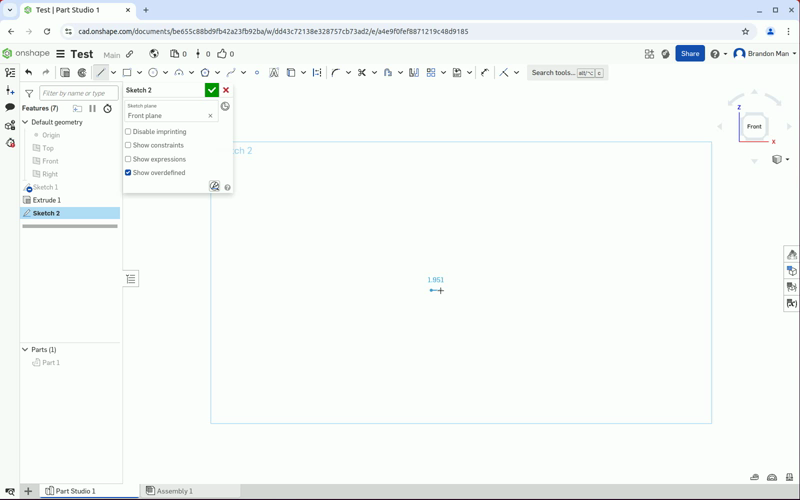
key(esc)
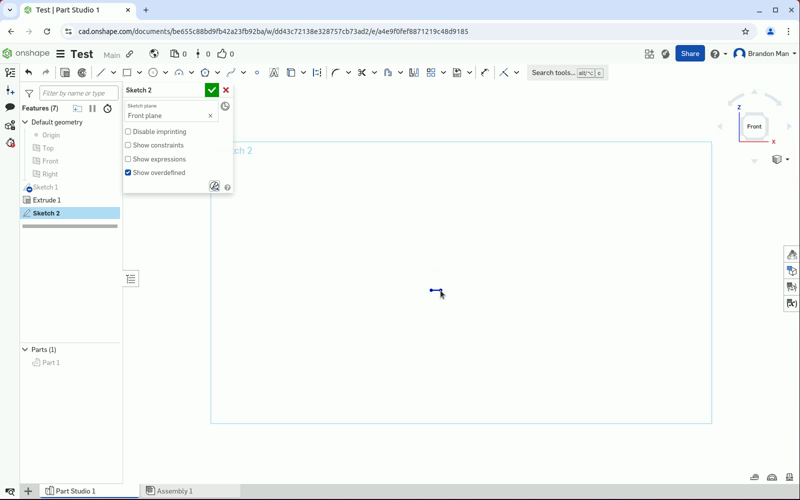
key(a)
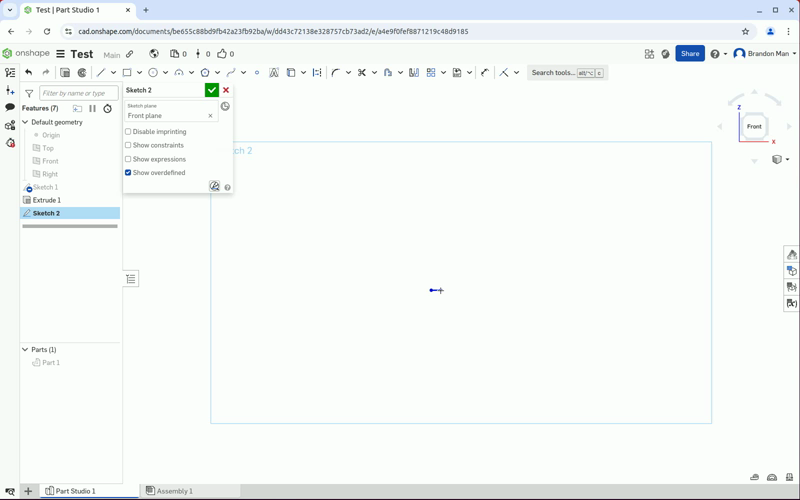
mouse_move(440, 290)
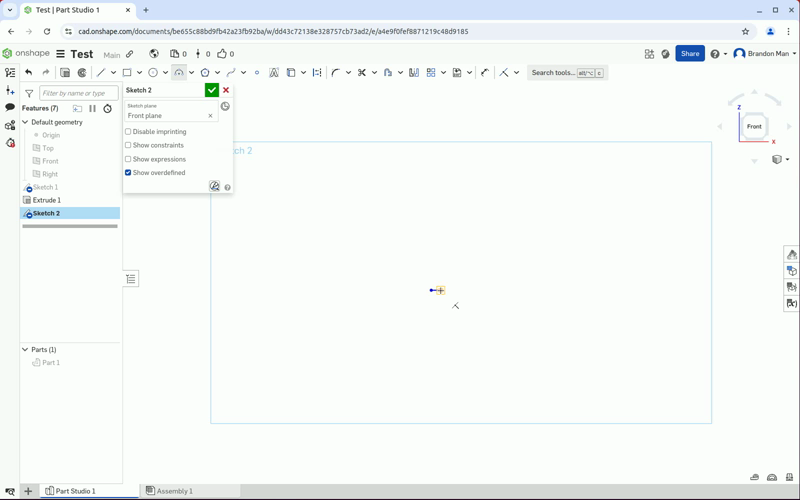
click(440, 290)
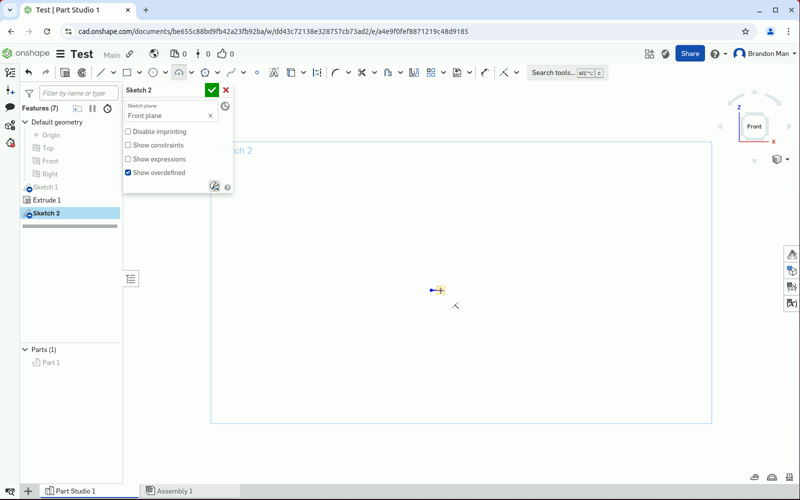
key_down(shift)
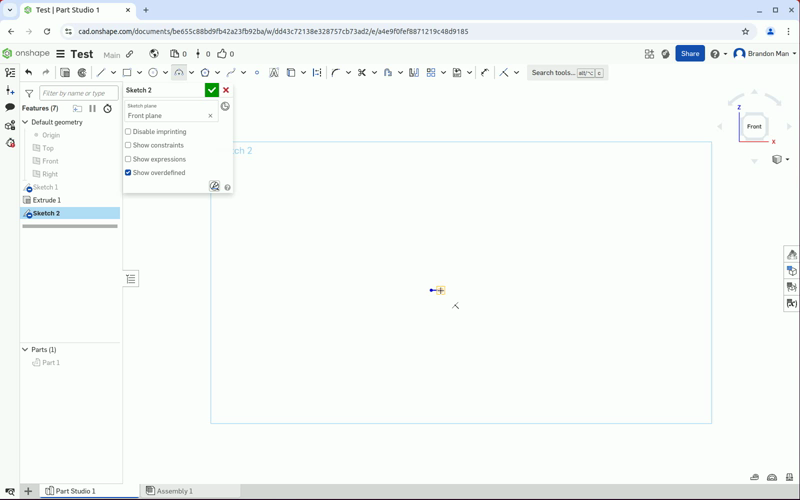
mouse_move(440, 273)
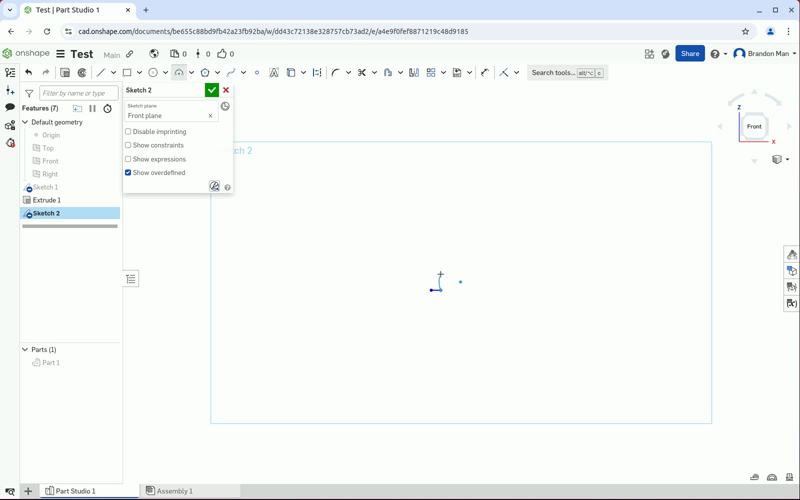
click(440, 273)
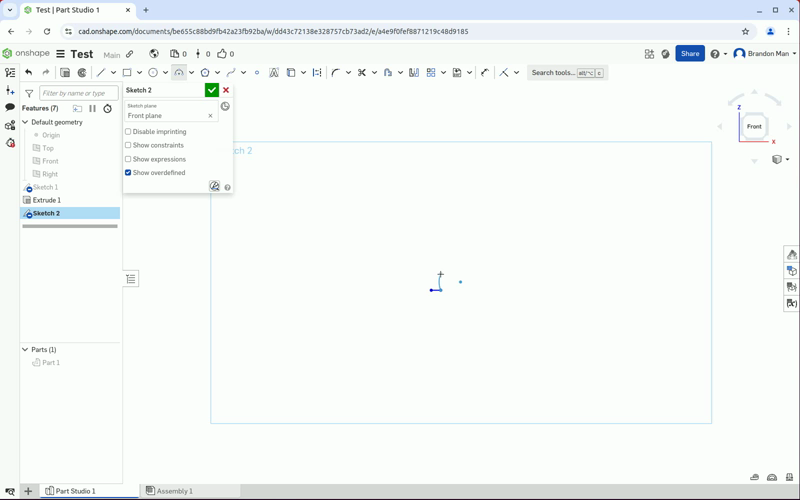
mouse_move(439, 281)
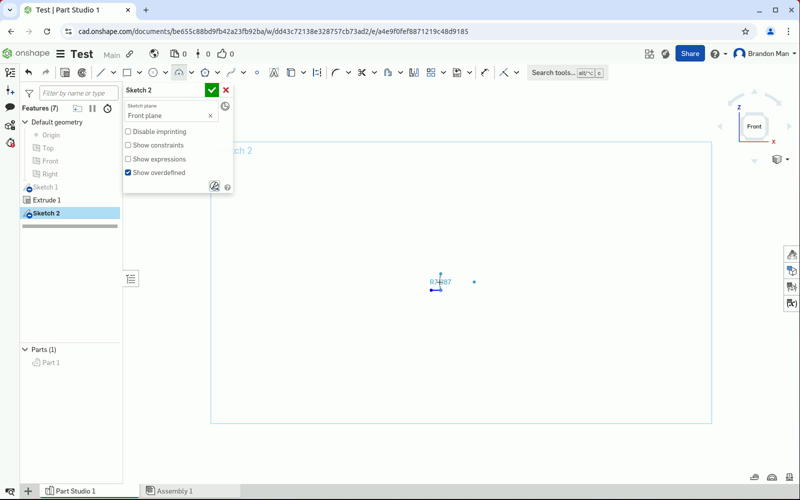
click(439, 281)
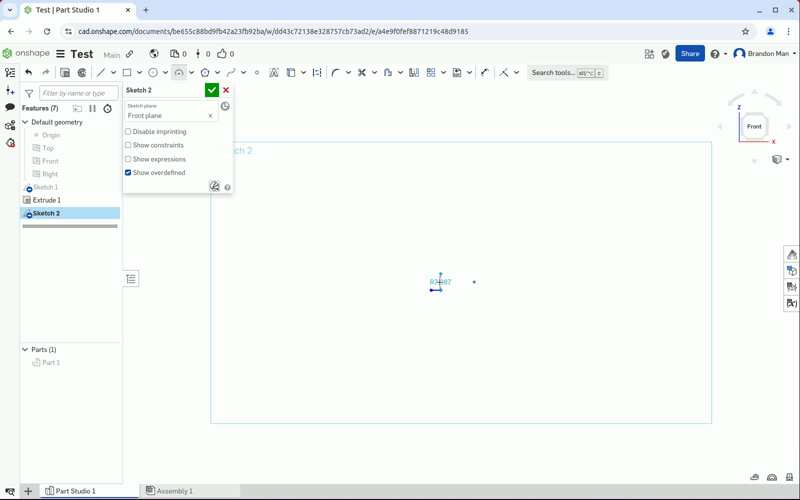
key_up(shift)
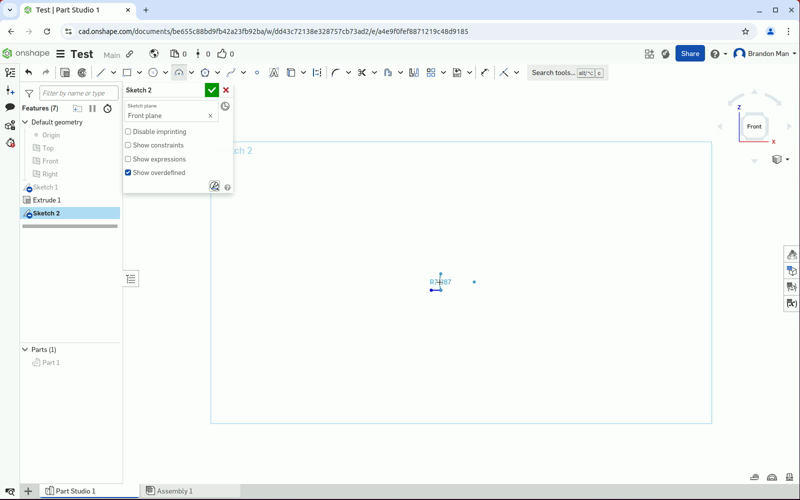
key(esc)
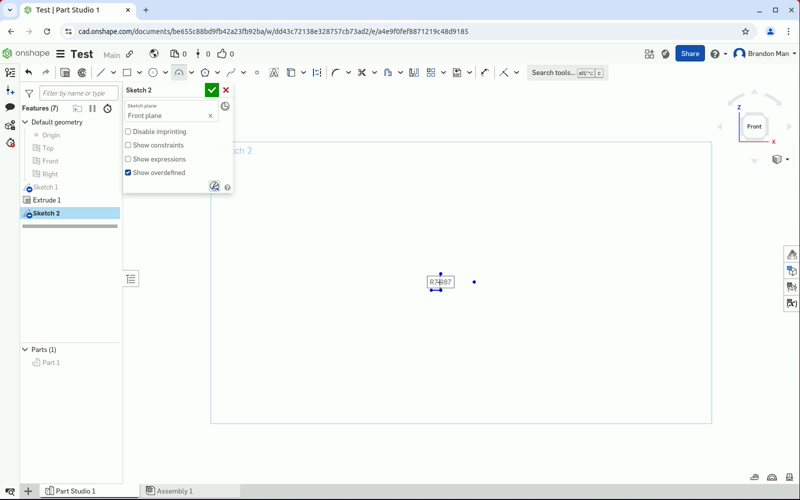
key(l)
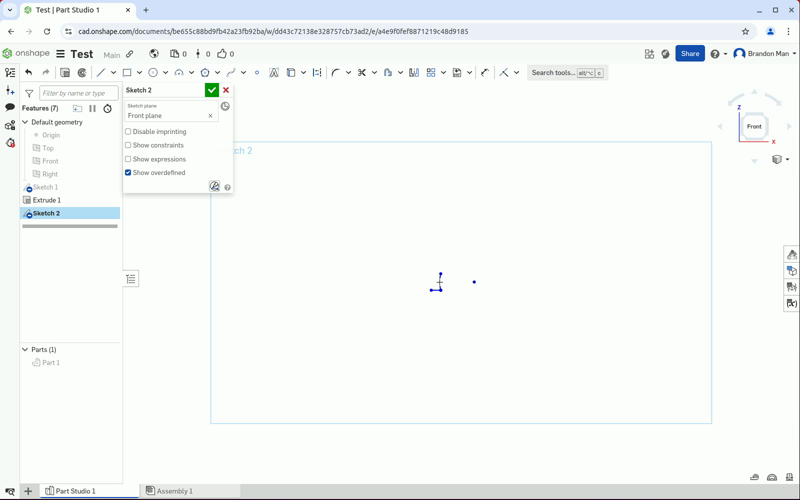
mouse_move(440, 273)
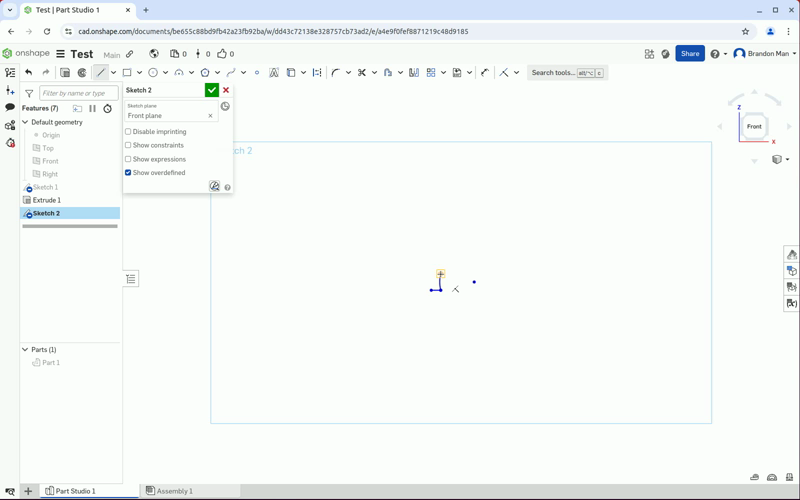
click(440, 273)
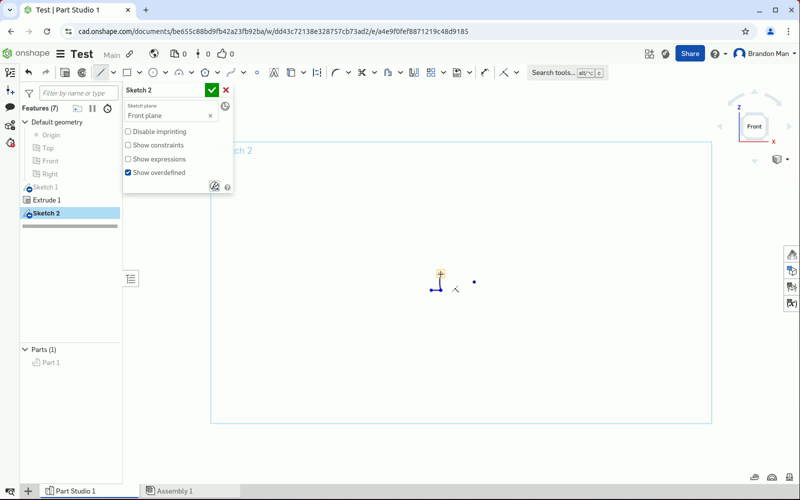
key_down(shift)
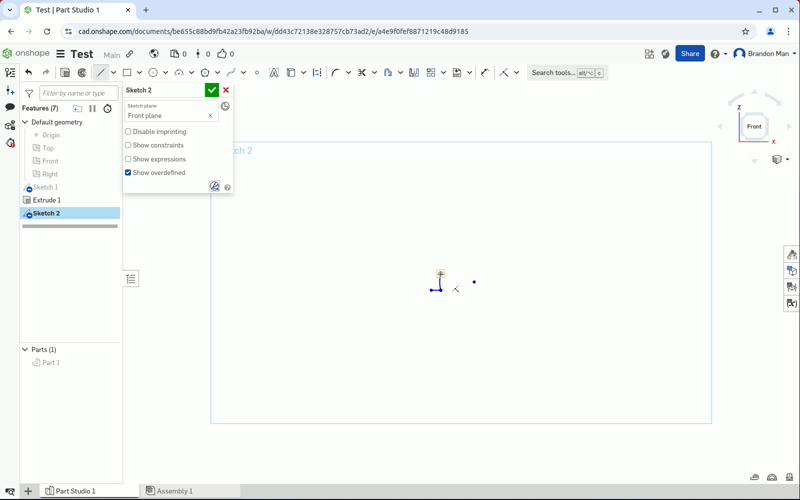
mouse_move(470, 273)
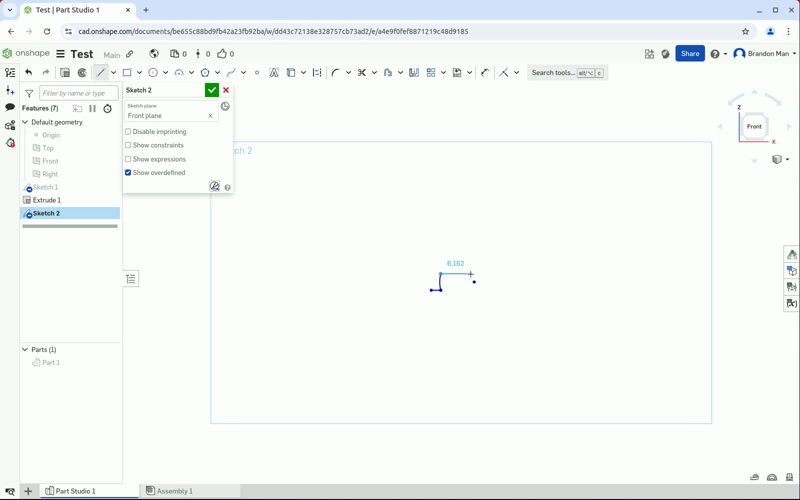
mouse_move(431, 273)
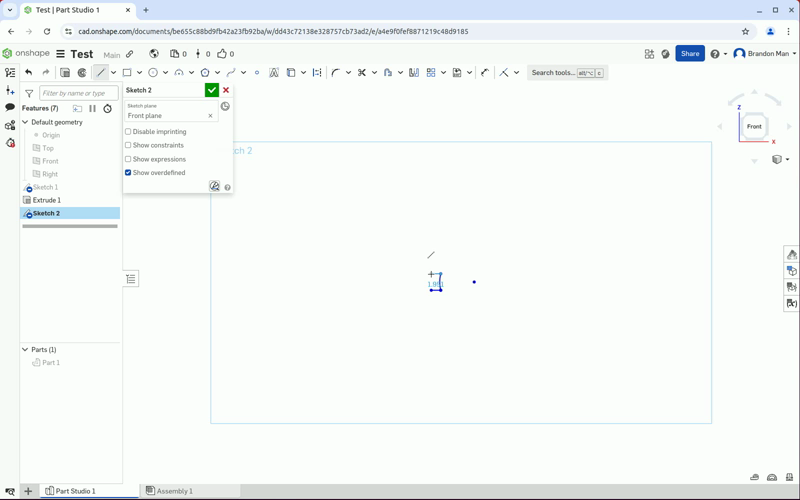
click(431, 273)
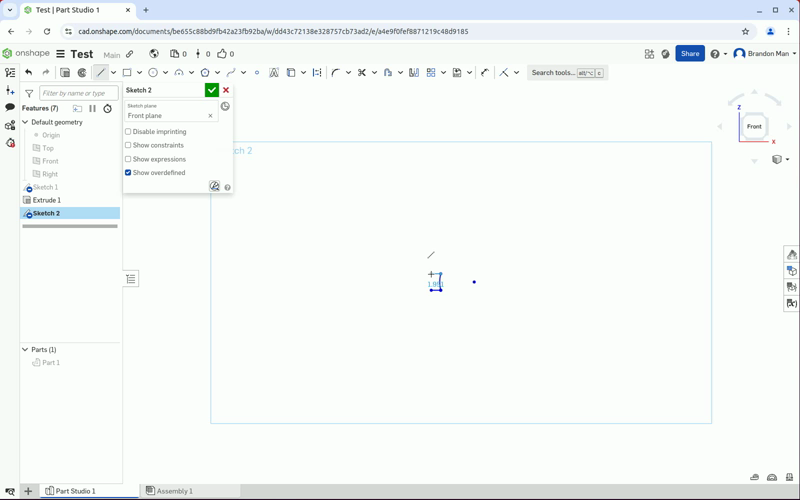
key_up(shift)
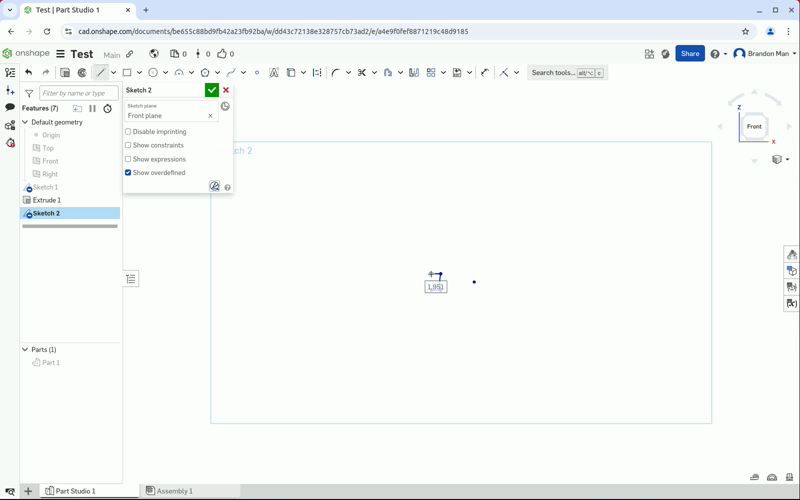
mouse_move(461, 273)
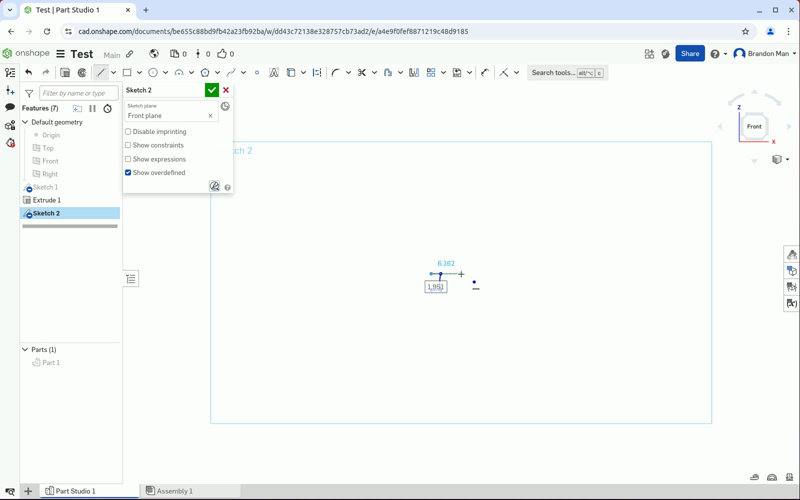
key_down(shift)
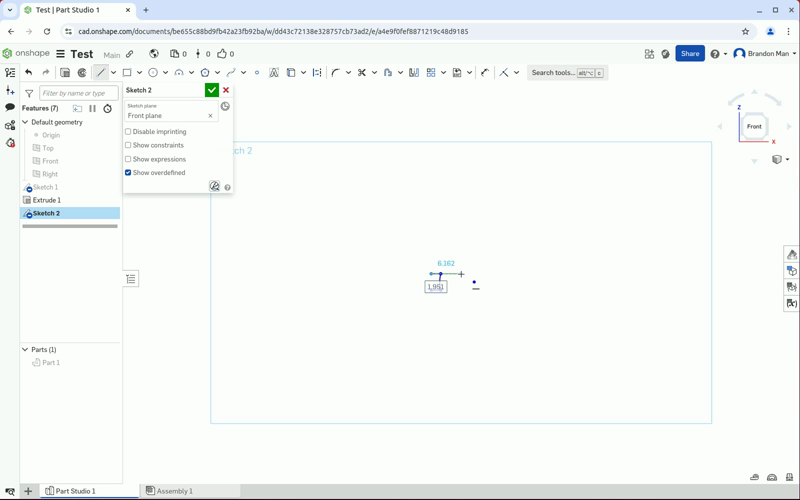
mouse_move(431, 290)
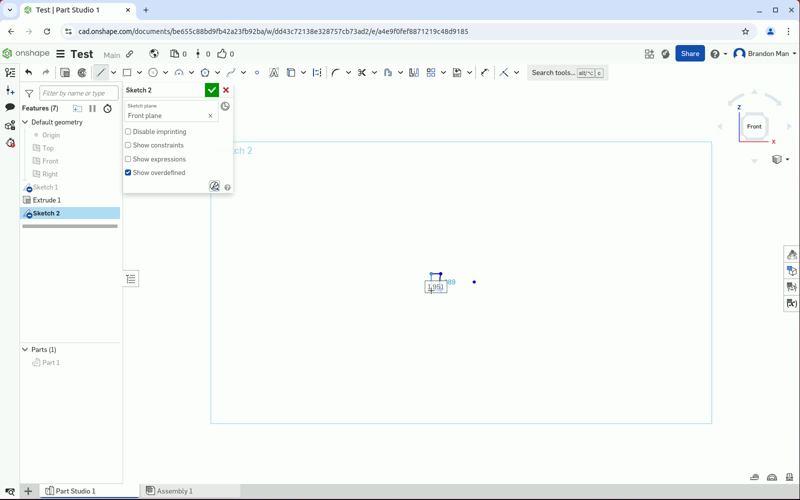
key_up(shift)
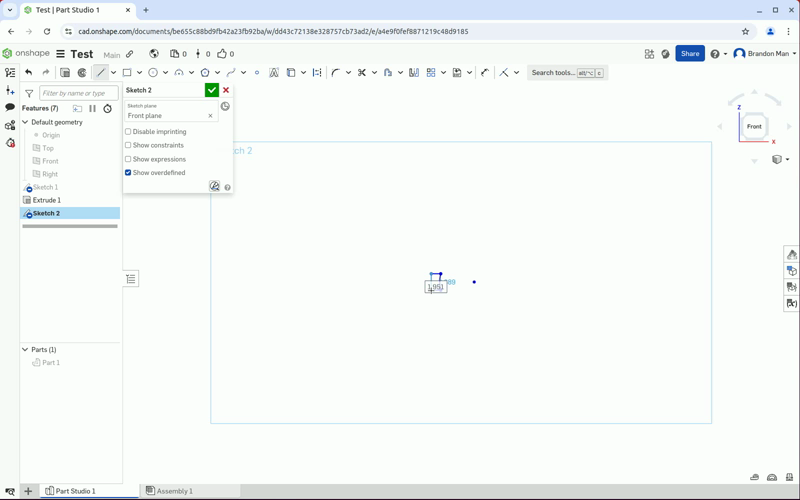
click(431, 290)
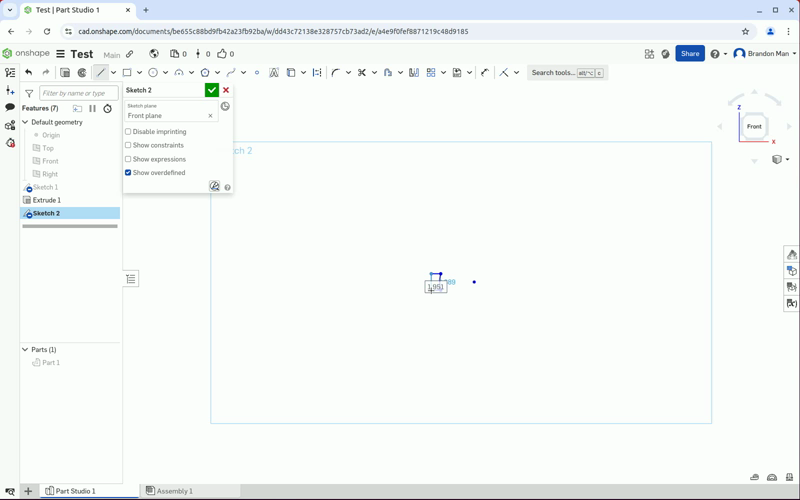
key(esc)
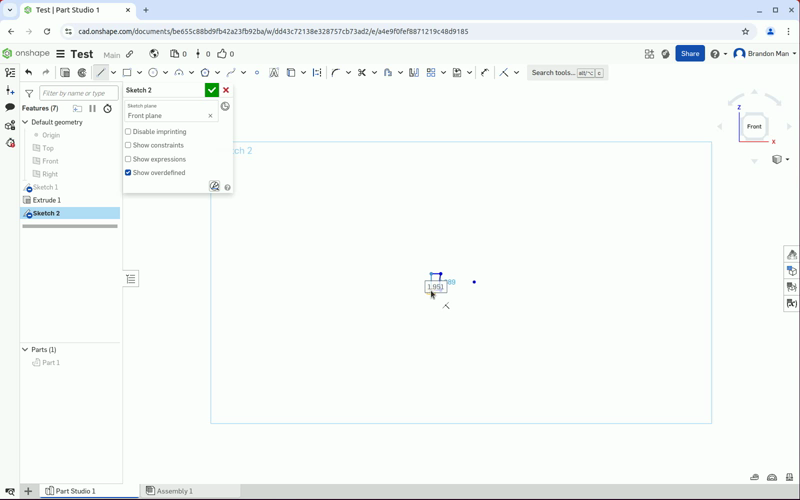
mouse_move(436, 288)
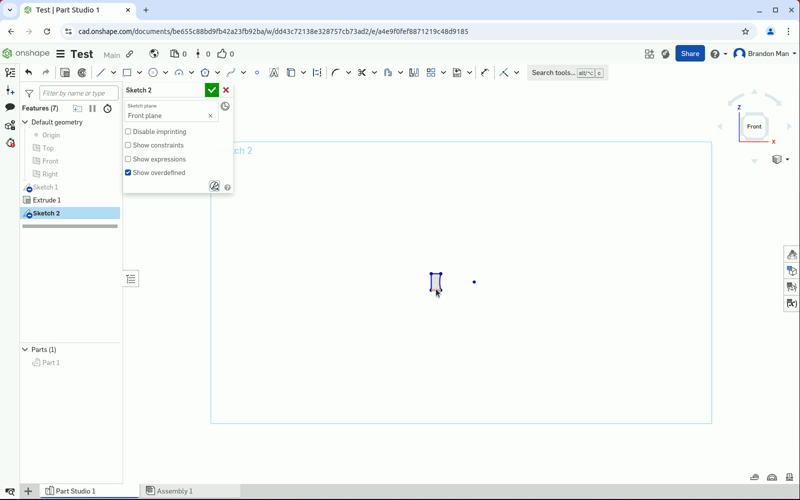
scroll(6)
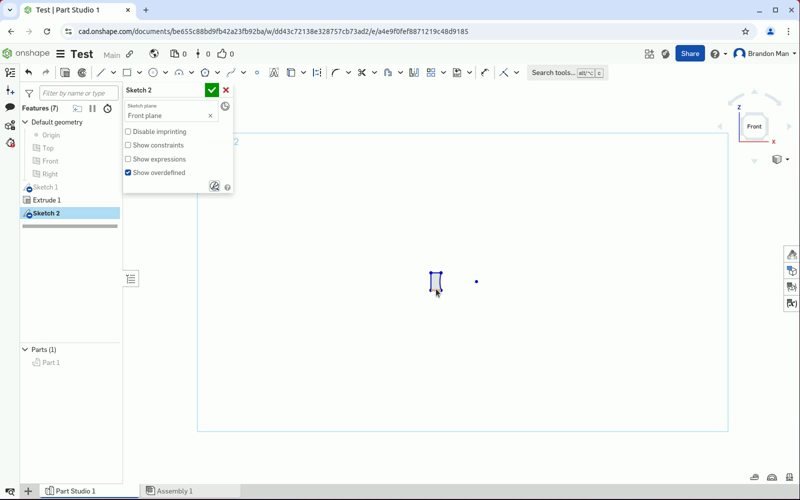
scroll(6)
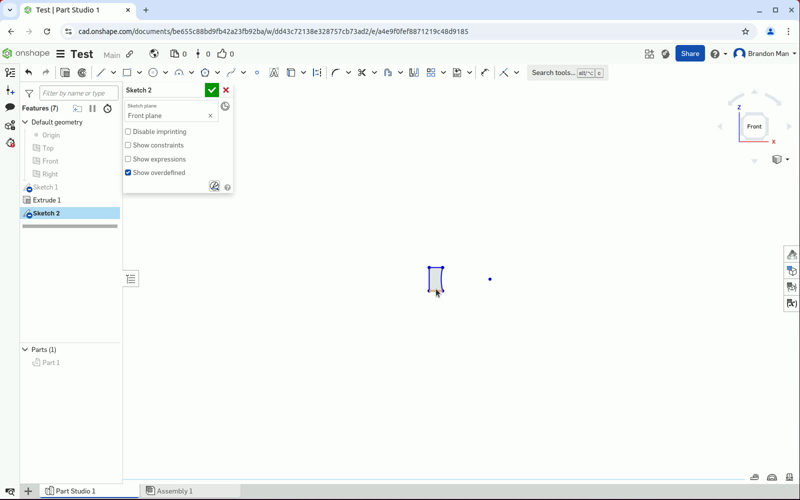
scroll(6)
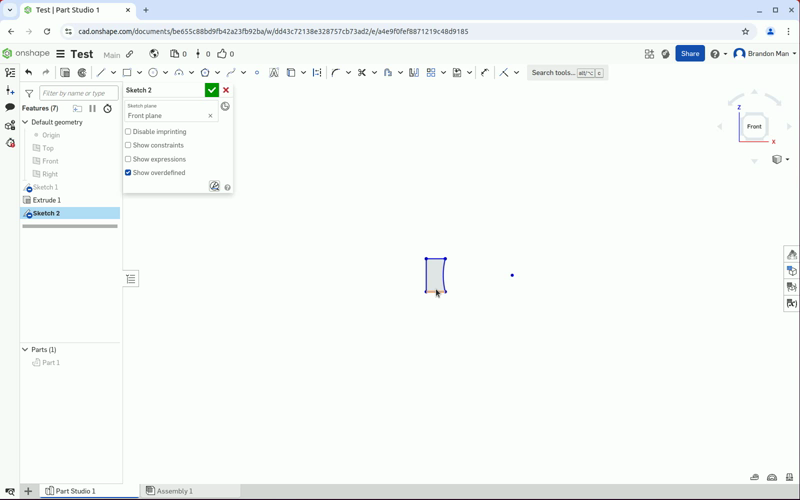
scroll(6)
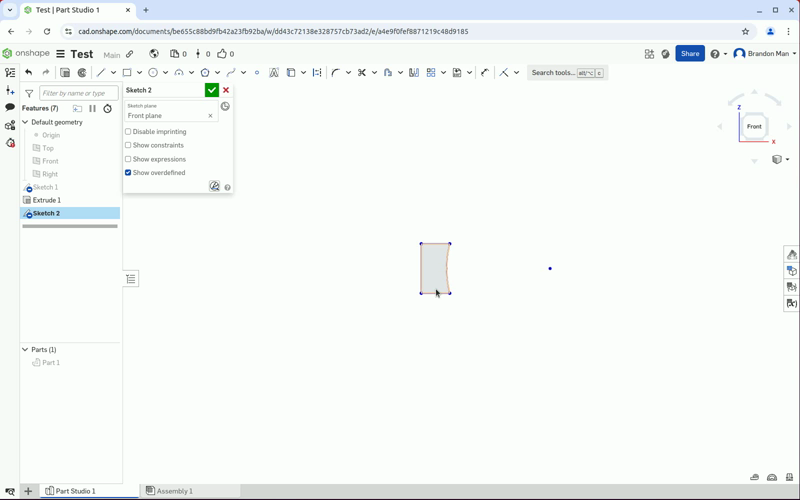
scroll(6)
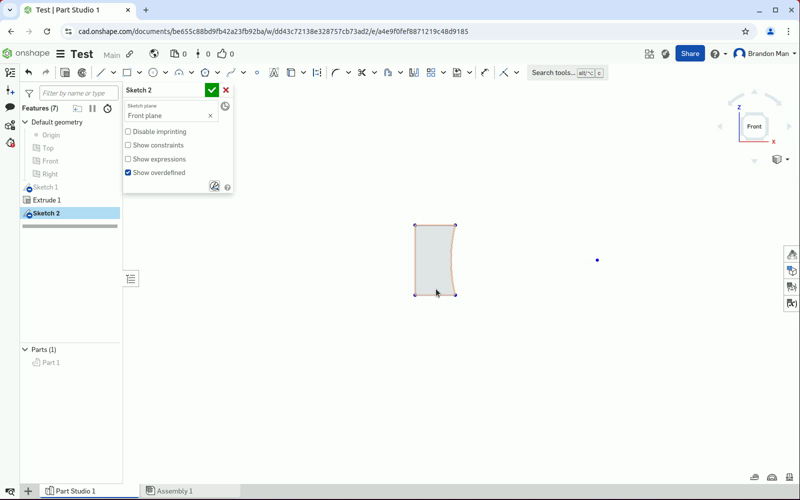
scroll(6)
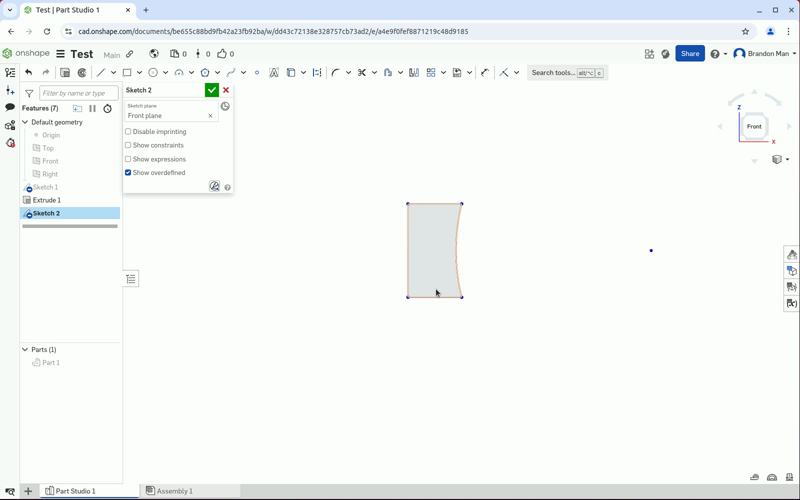
scroll(6)
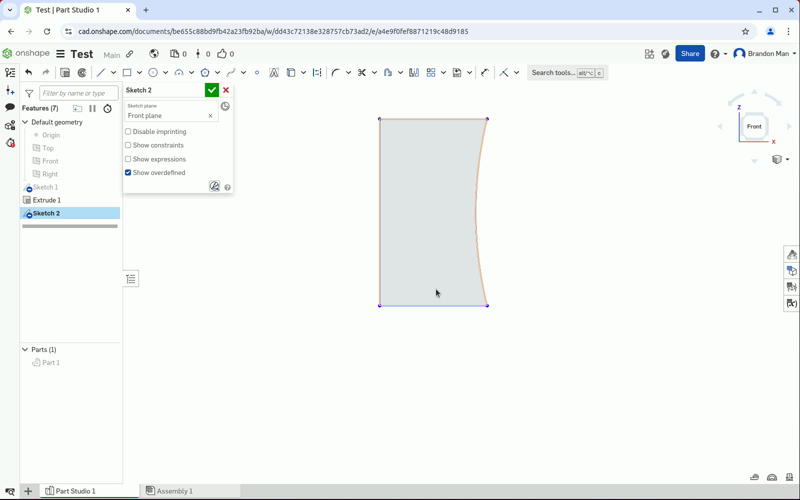
click(436, 288)
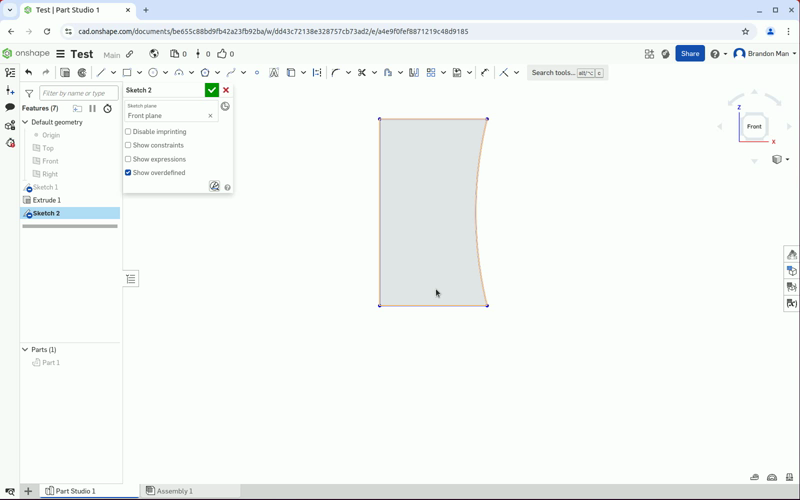
scroll(-6)
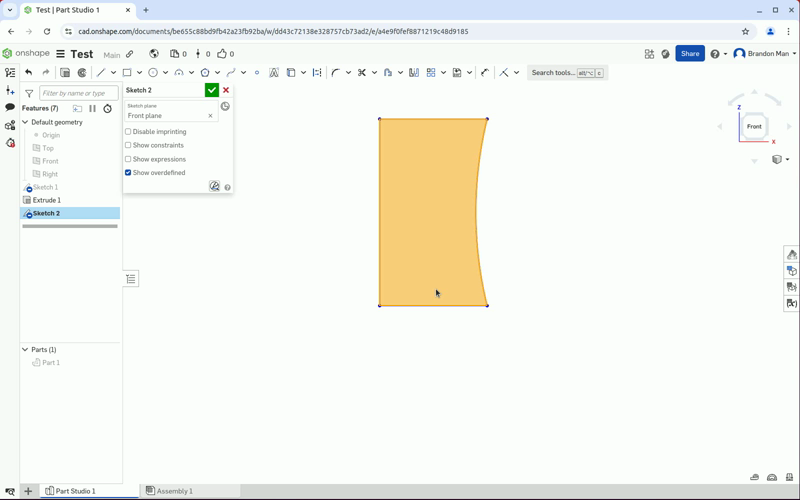
scroll(-6)
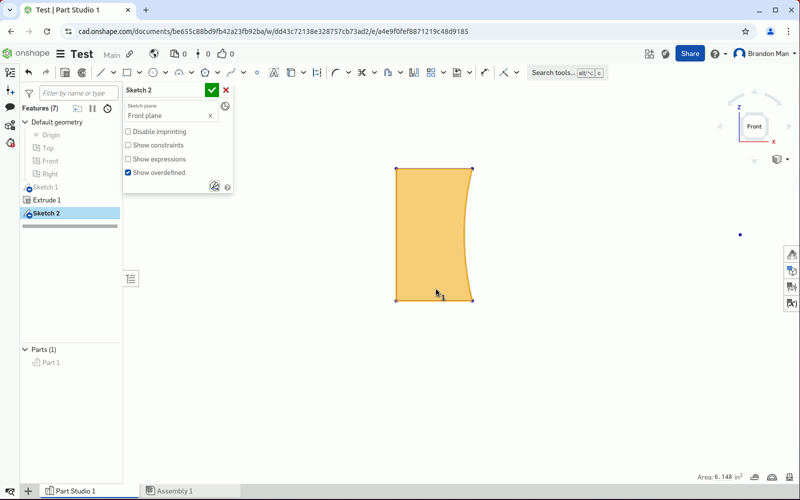
scroll(-6)
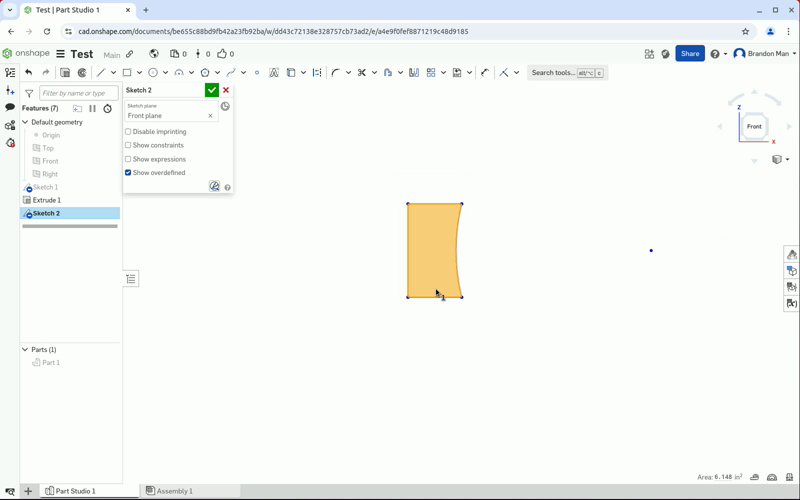
scroll(-6)
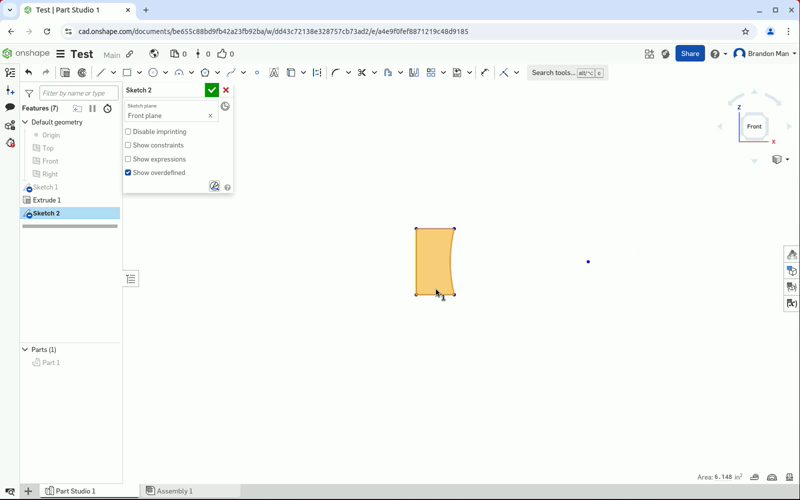
scroll(-6)
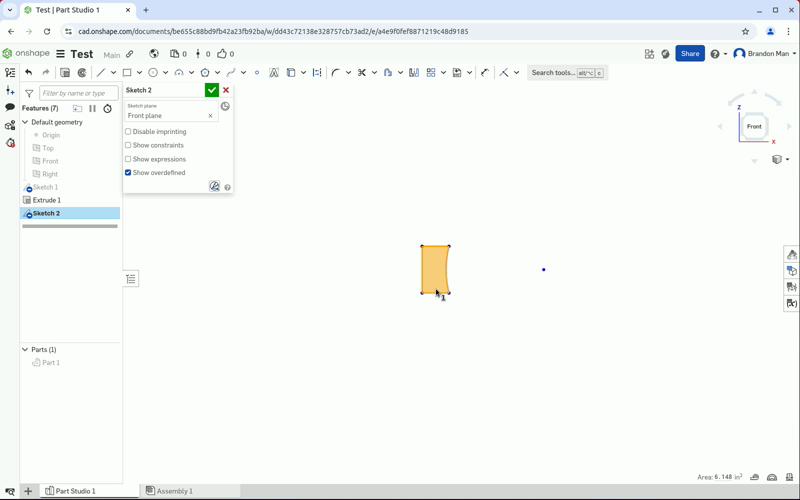
scroll(-6)
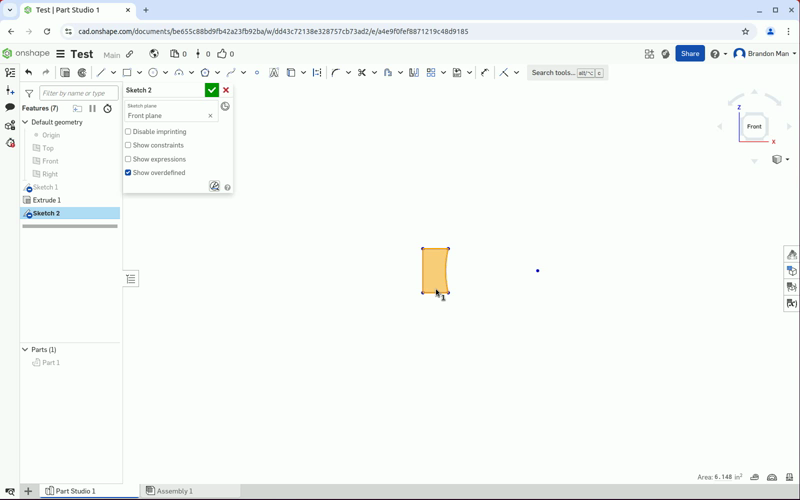
scroll(-6)
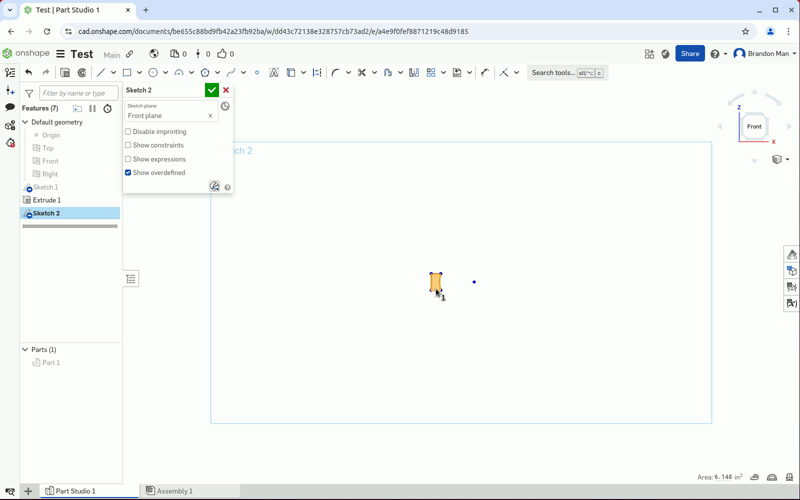
mouse_move(73, 352)
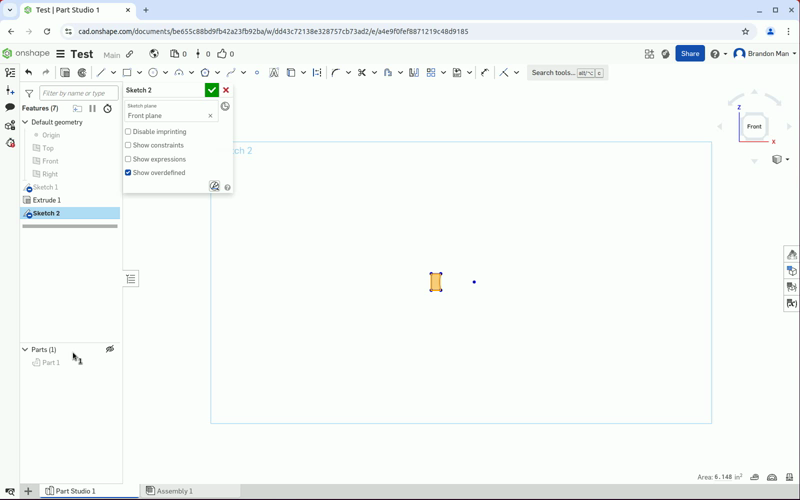
key(shift+y)
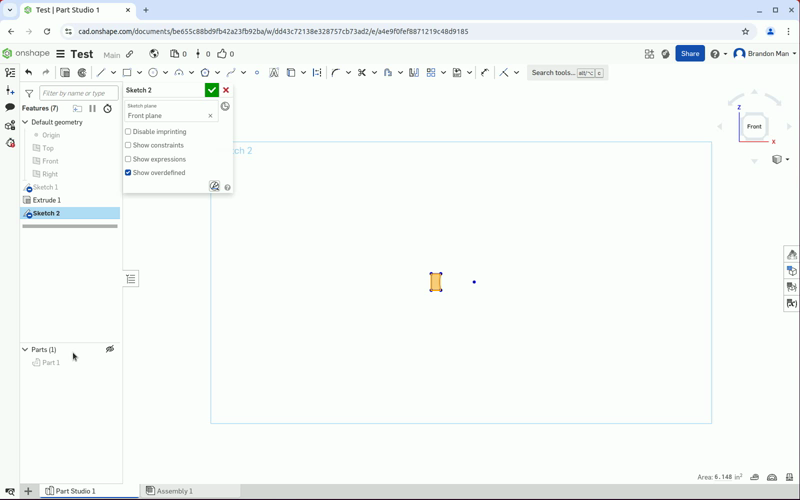
key(shift+e)
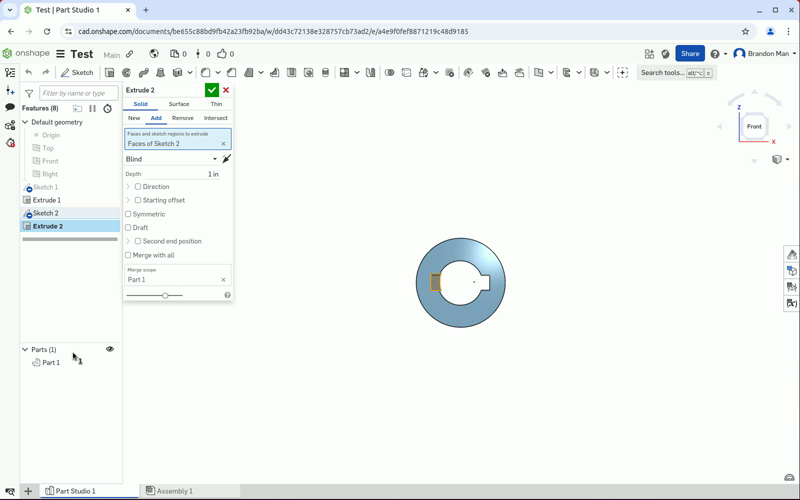
mouse_move(143, 106)
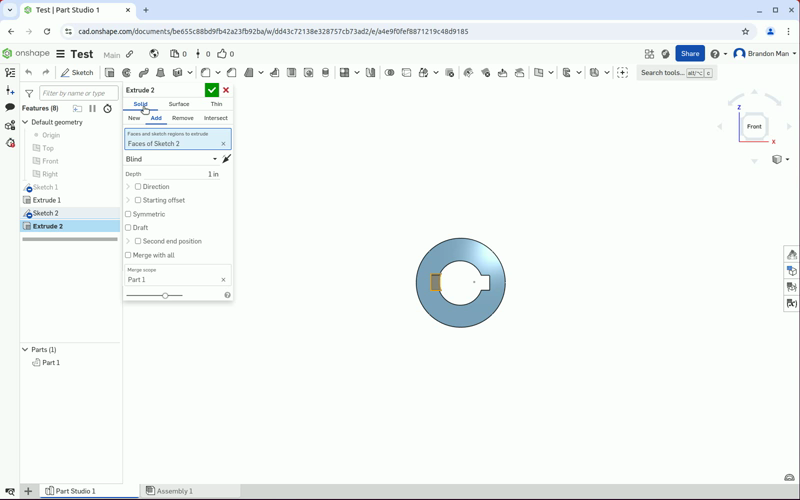
click(143, 106)
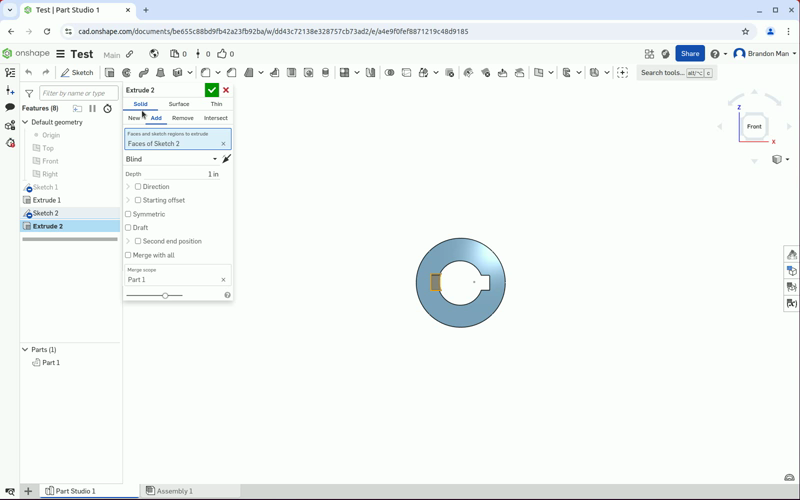
mouse_move(137, 120)
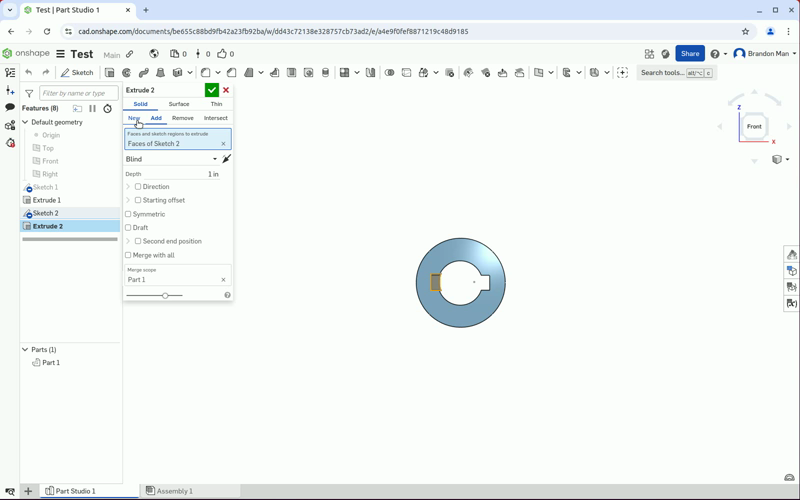
click(137, 120)
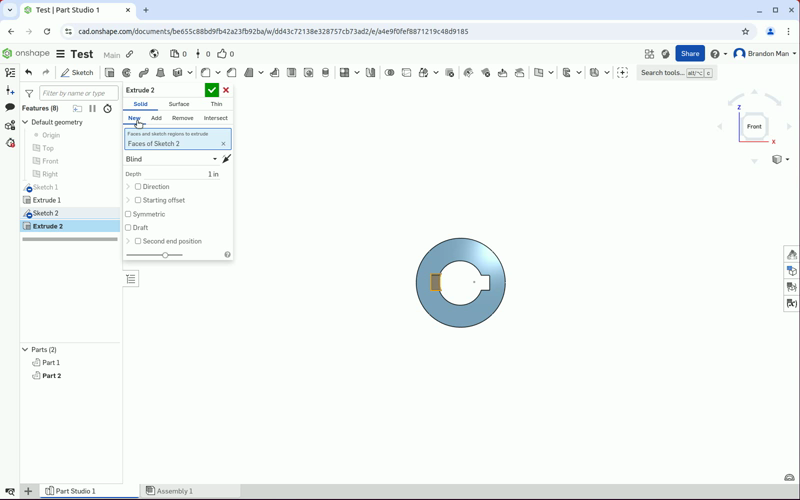
key(tab, 4)
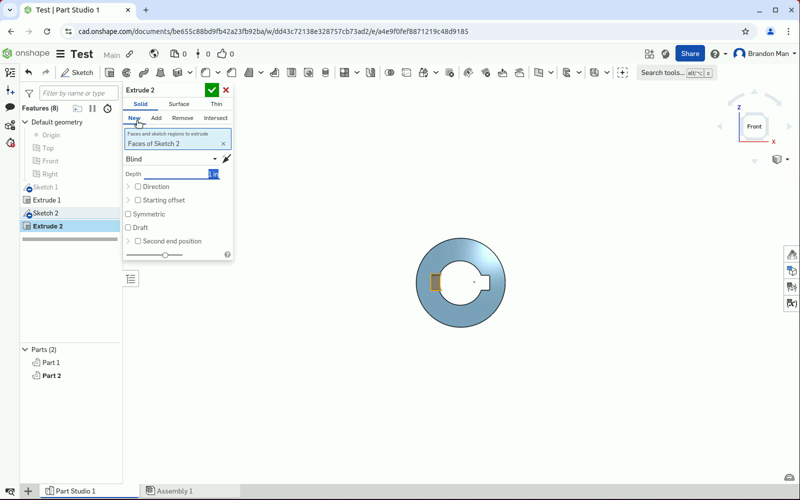
text(12.517)
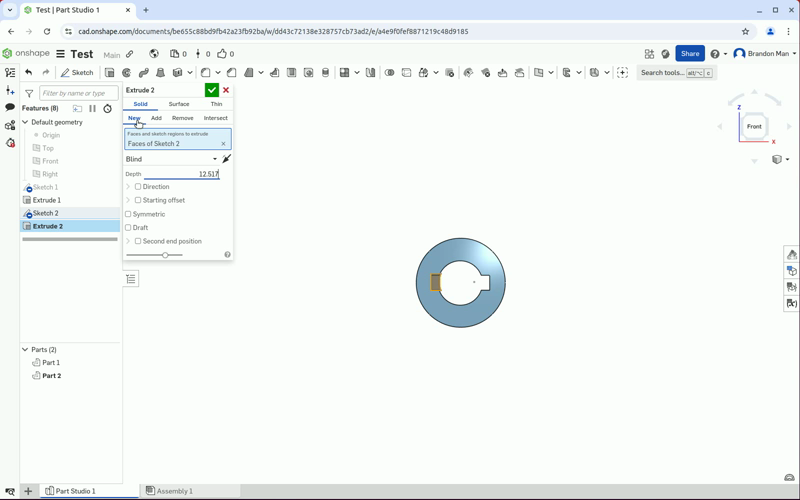
key(enter)
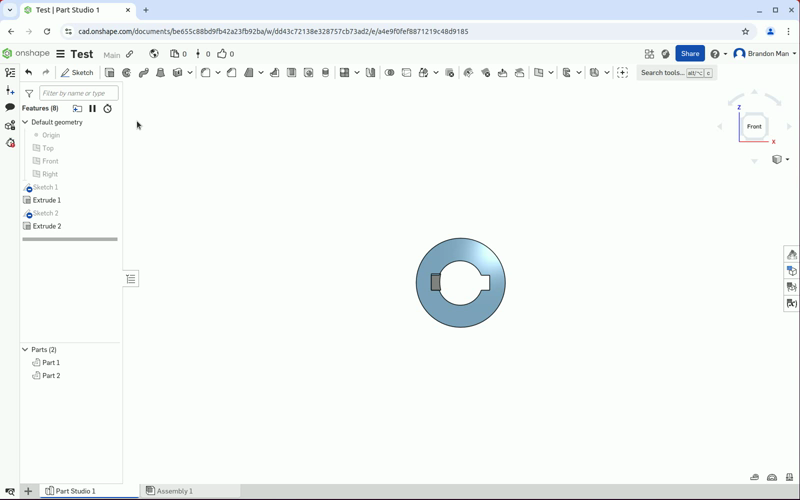
key(shift+h)
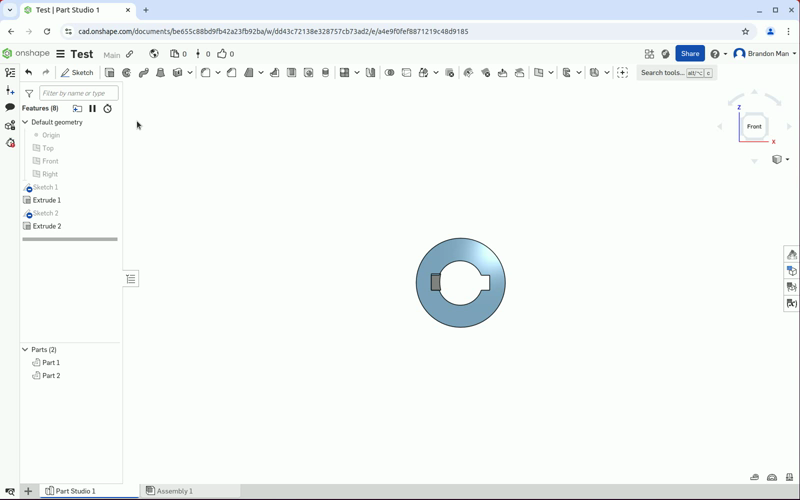
key(shift+h)
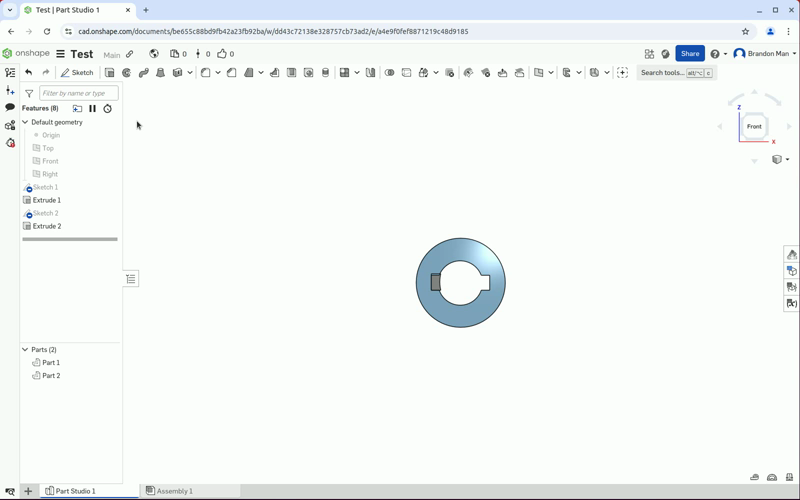
mouse_move(73, 189)
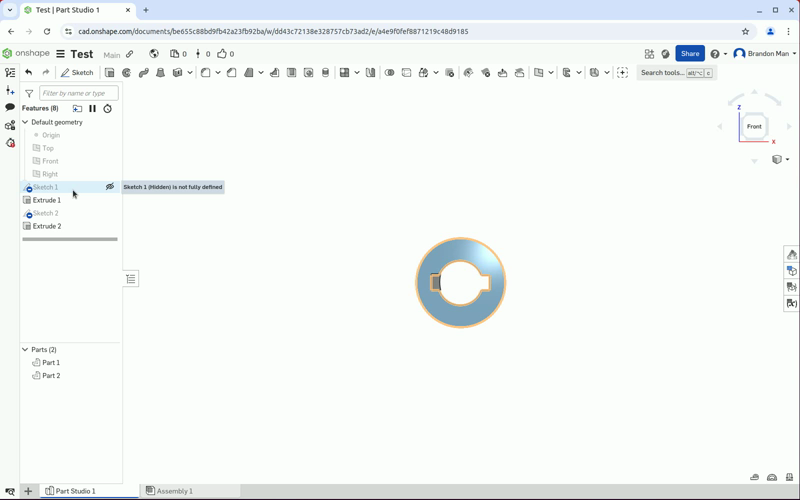
click(73, 189)
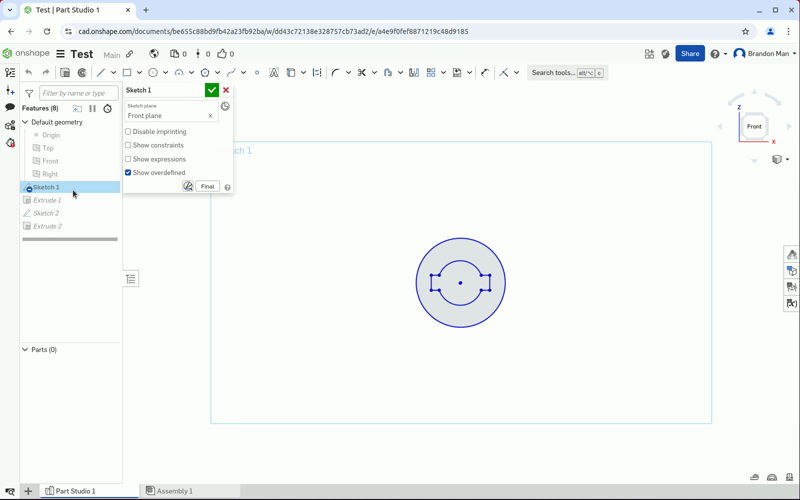
mouse_move(229, 92)
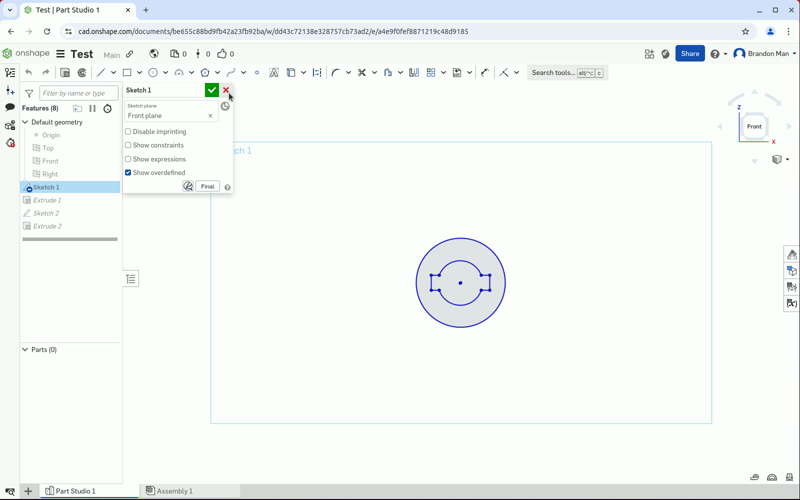
click(229, 92)
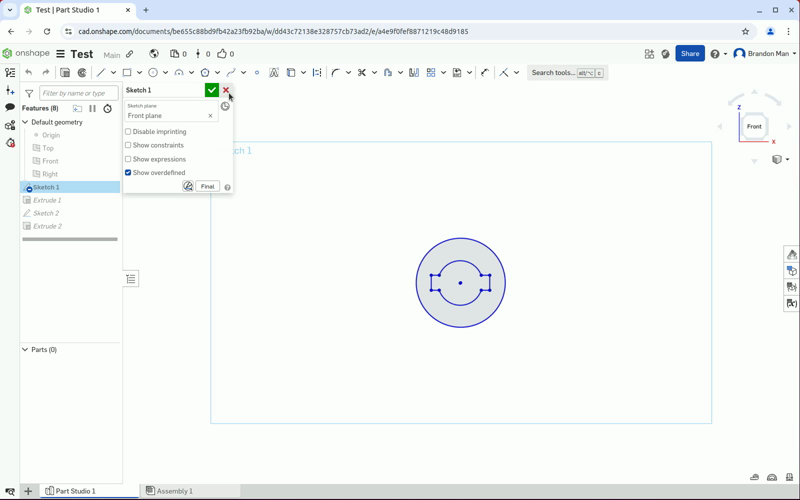
key(shift+s)
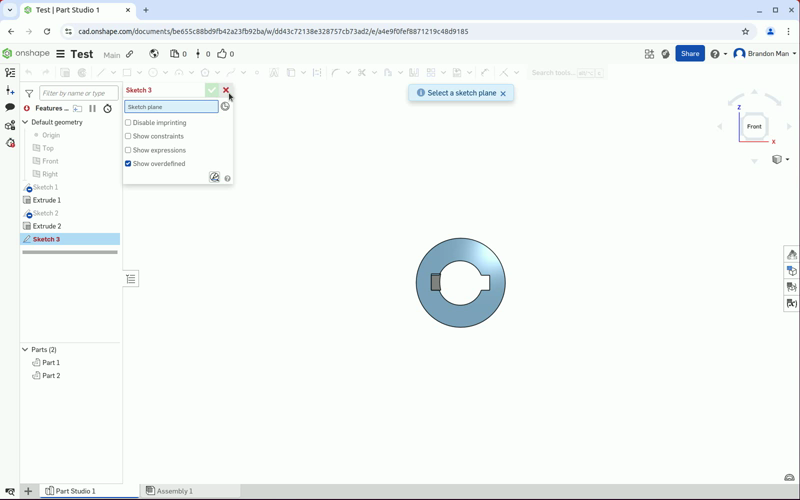
mouse_move(73, 163)
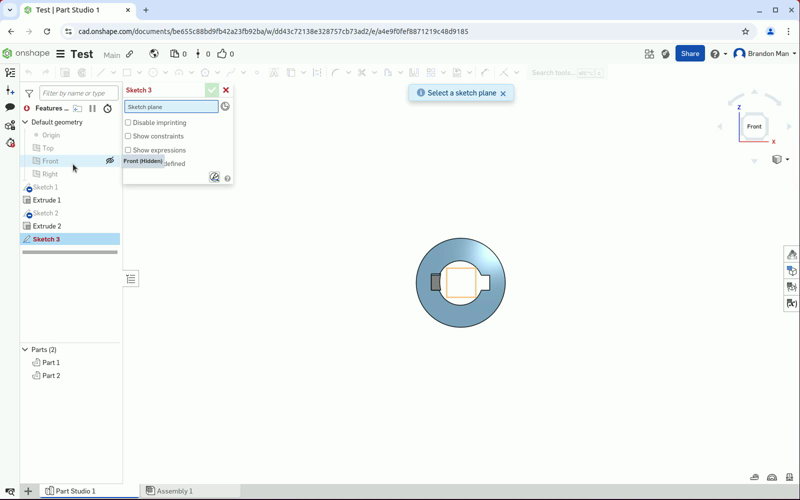
click(73, 163)
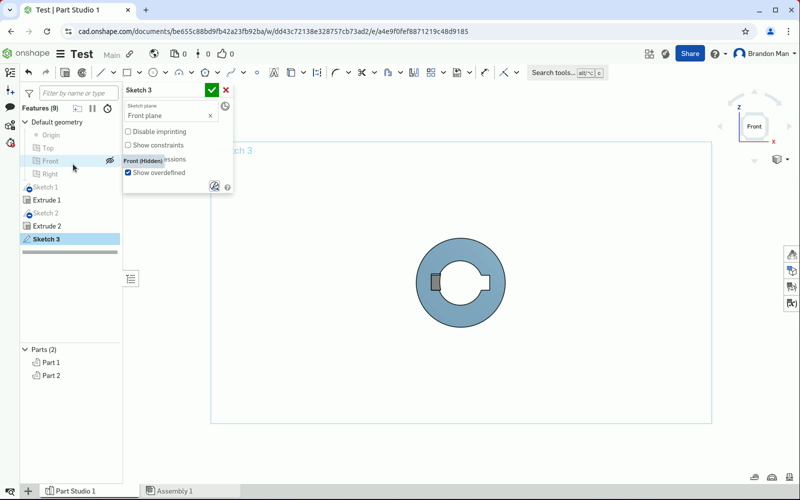
mouse_move(73, 352)
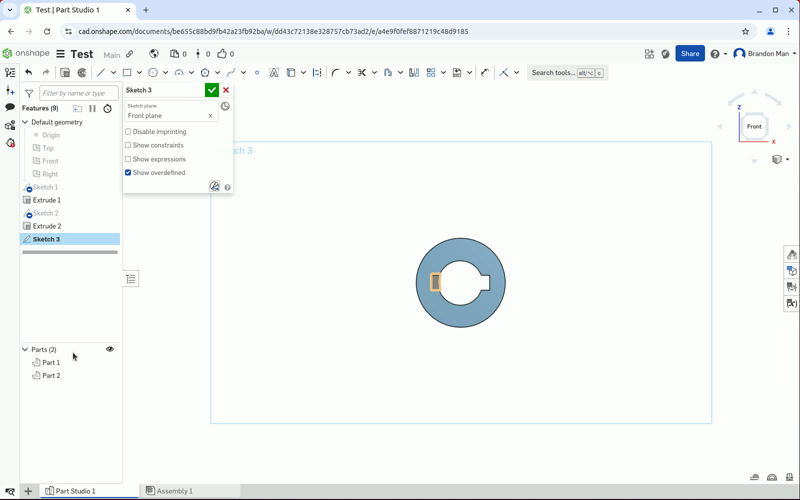
key(y)
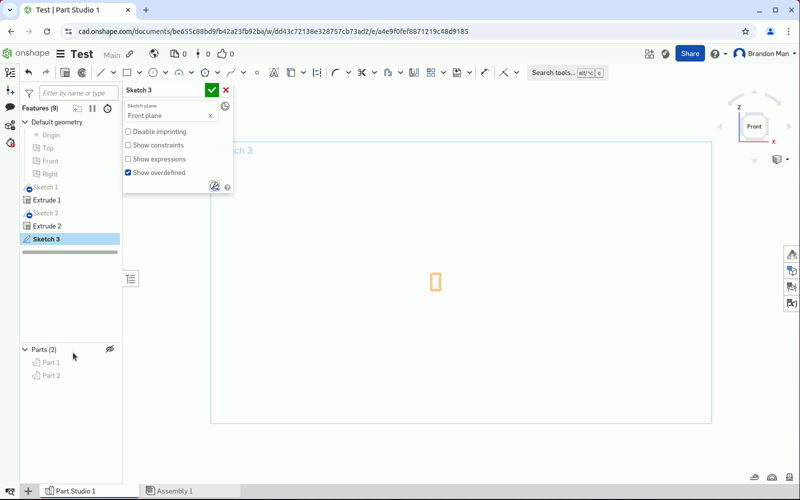
key(l)
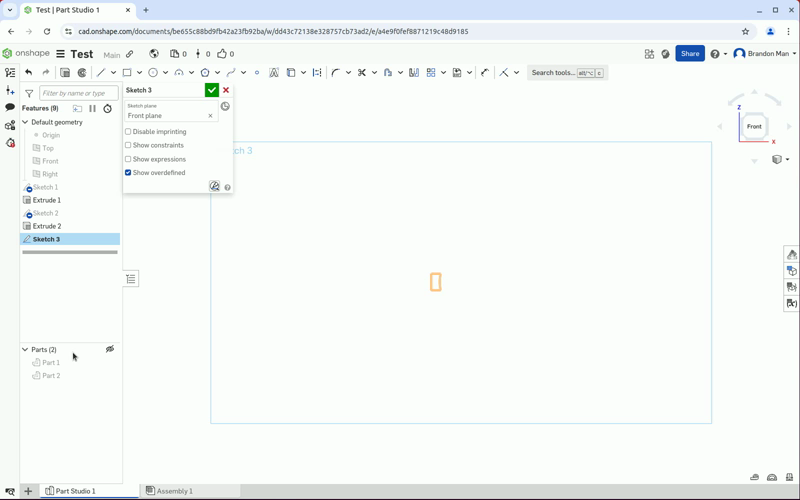
key_down(shift)
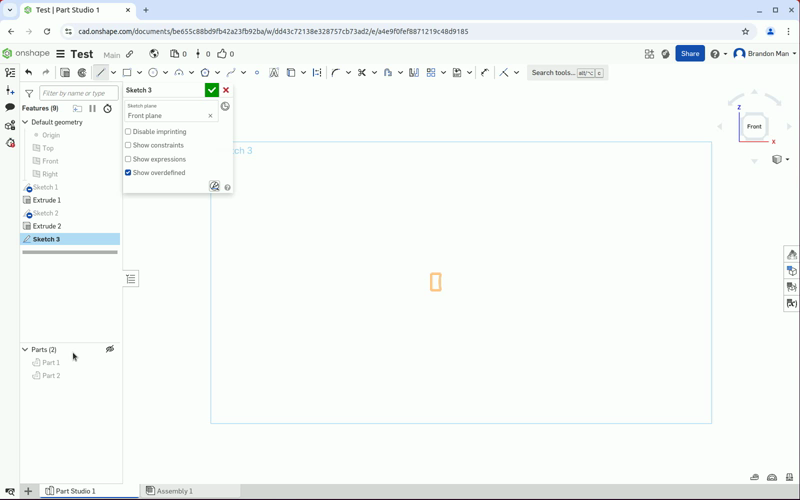
mouse_move(468, 326)
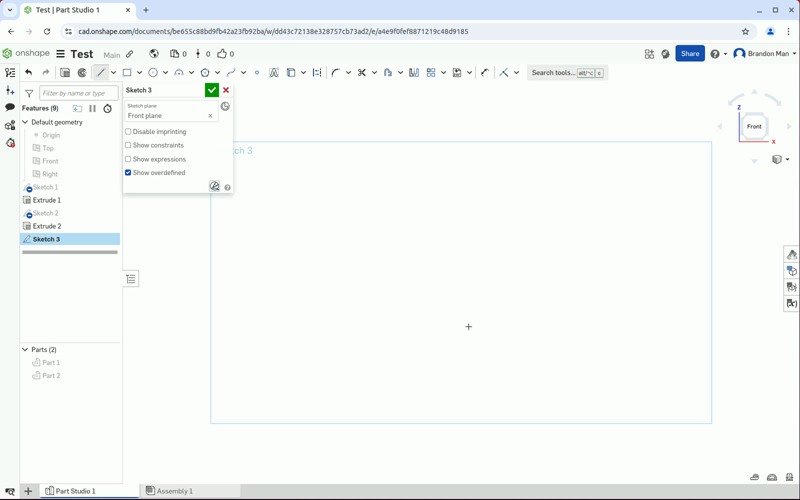
click(468, 326)
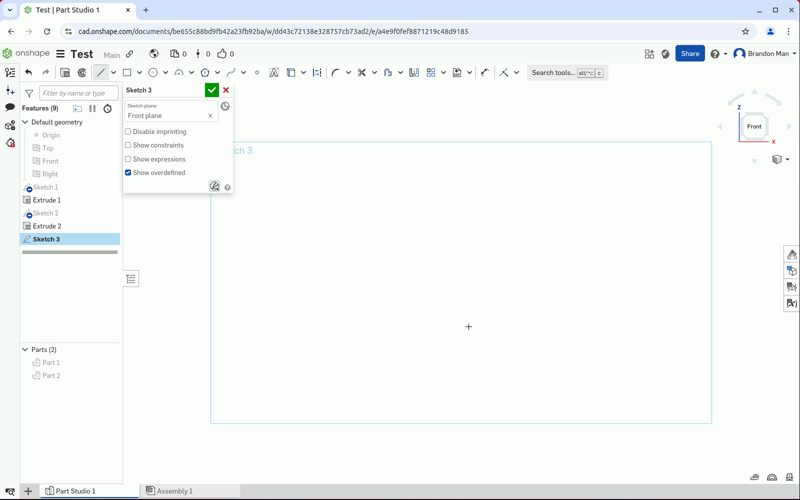
key_up(shift)
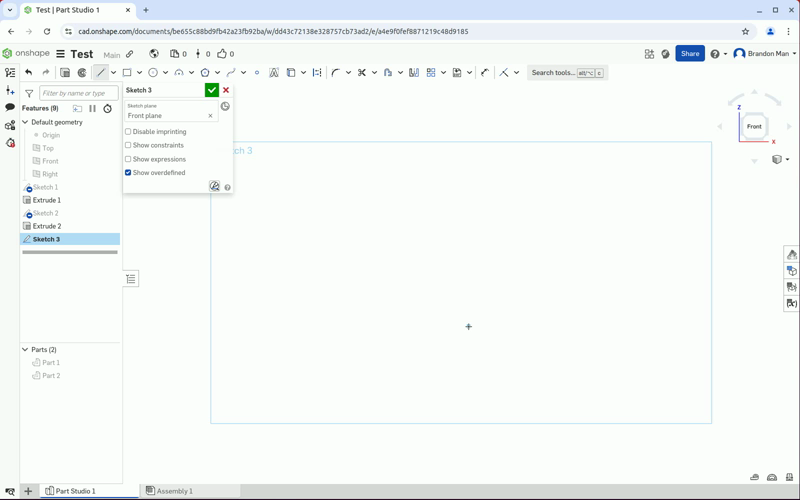
key_down(shift)
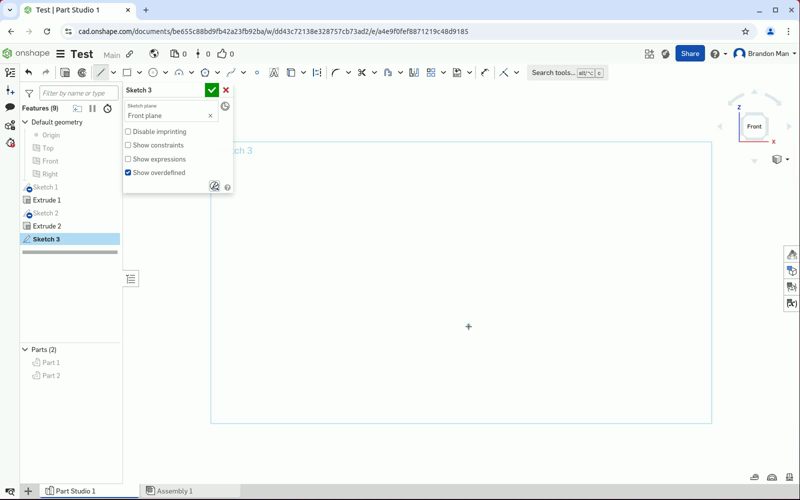
mouse_move(549, 311)
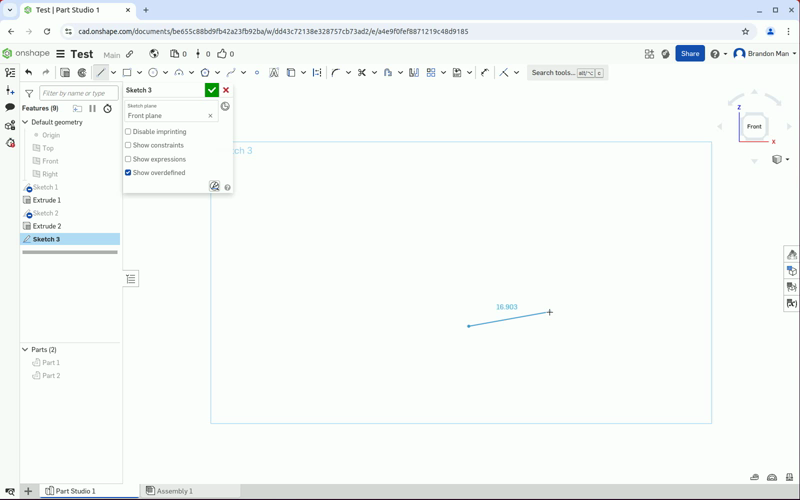
click(549, 311)
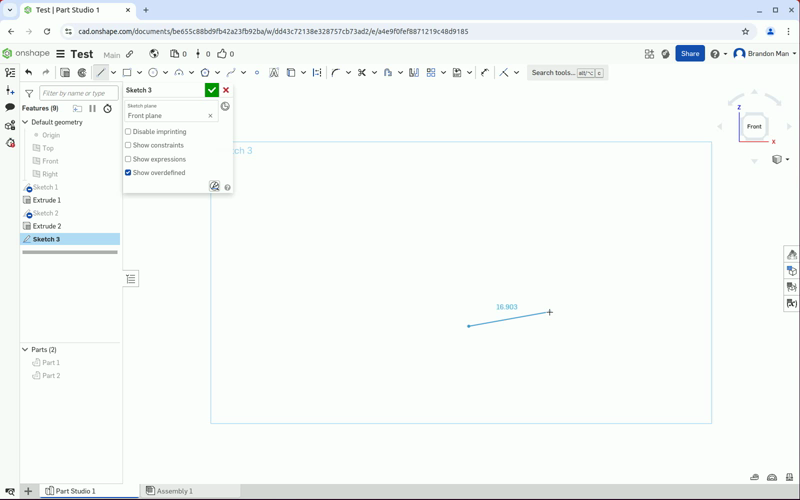
key_up(shift)
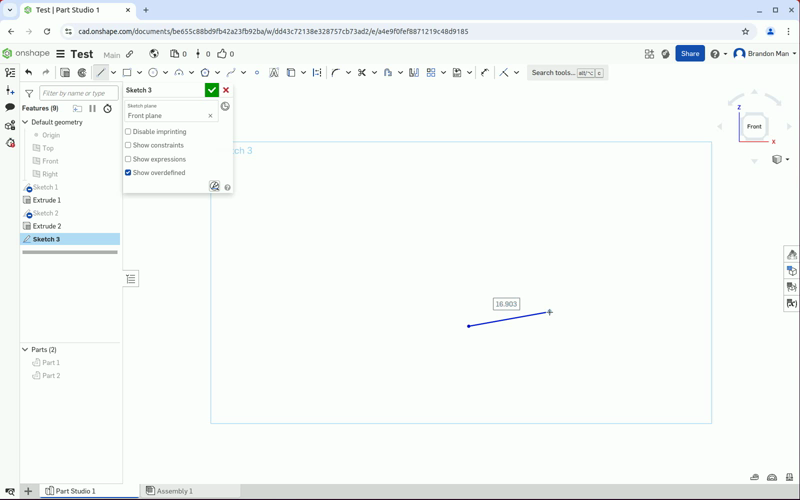
key(esc)
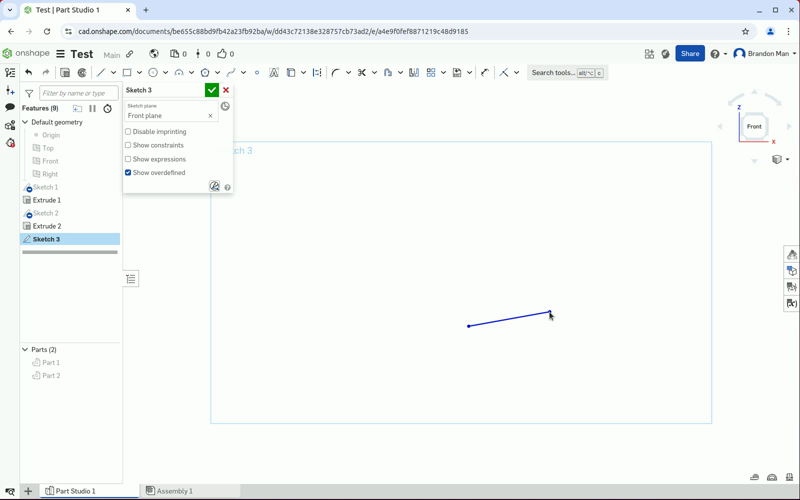
key(a)
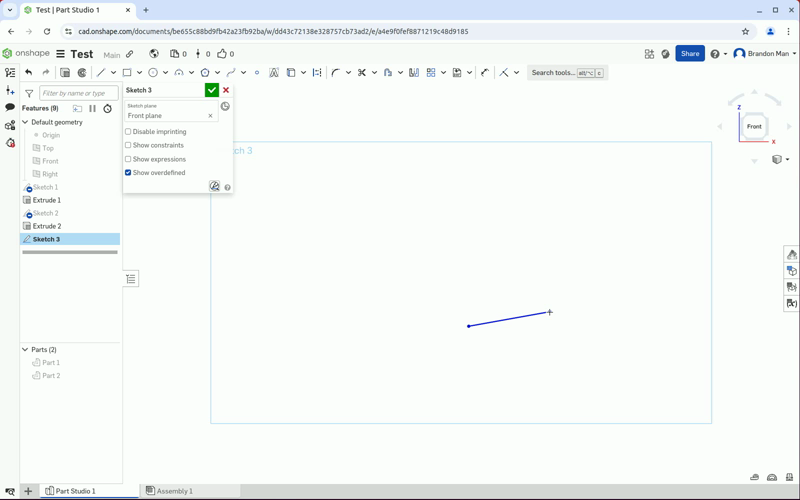
mouse_move(549, 311)
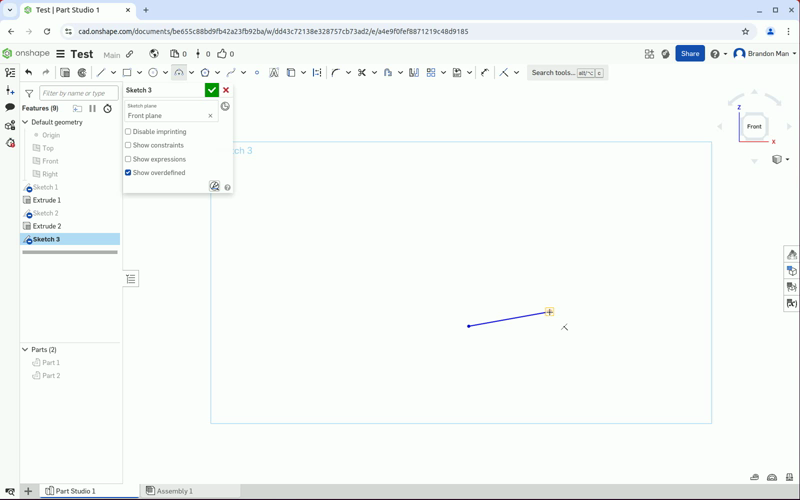
click(549, 311)
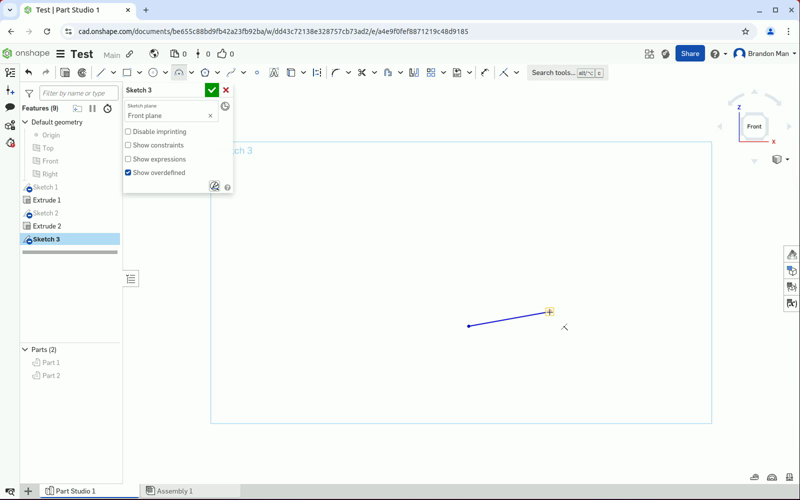
key_down(shift)
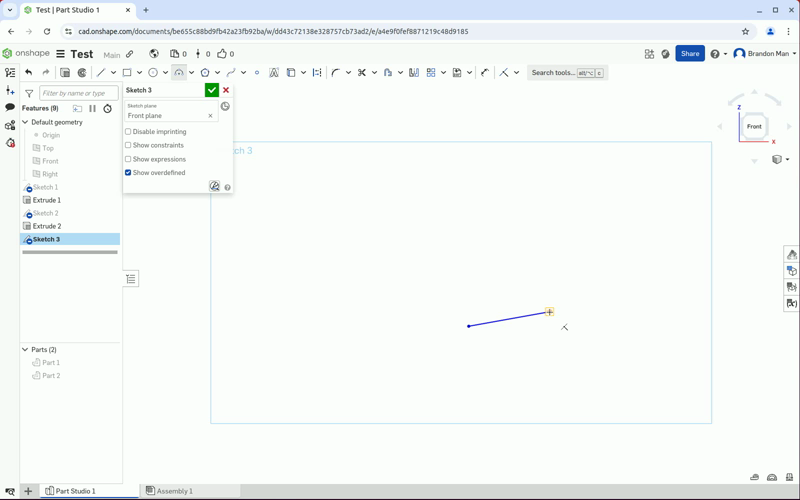
mouse_move(549, 253)
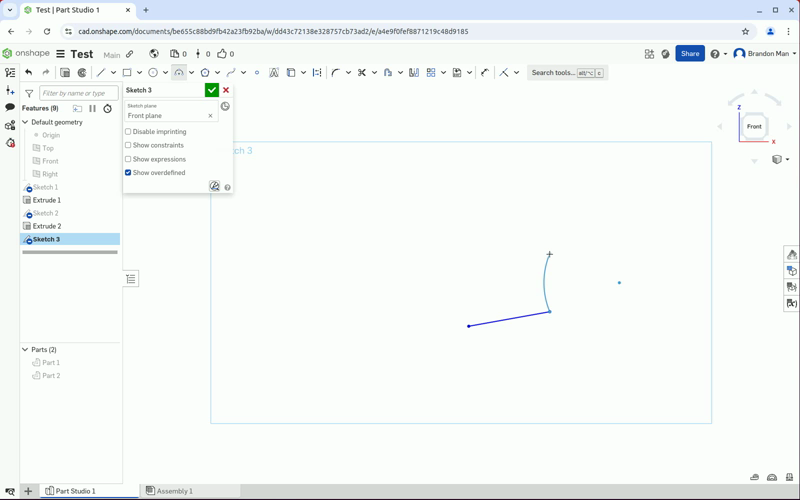
click(549, 253)
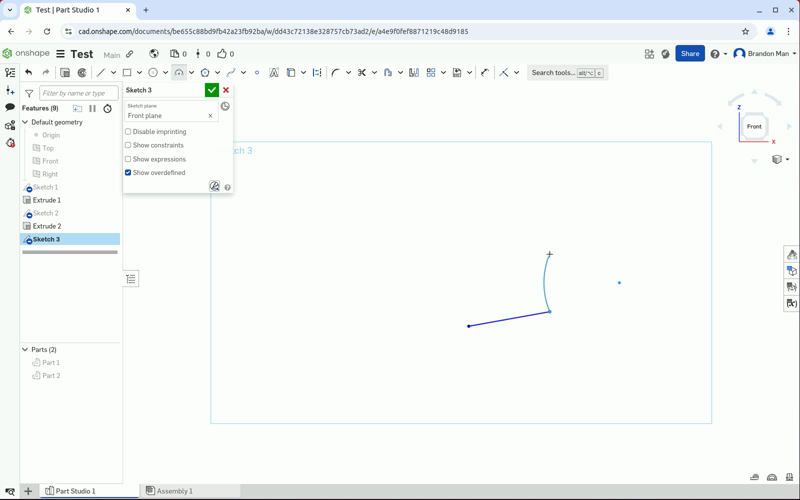
mouse_move(515, 282)
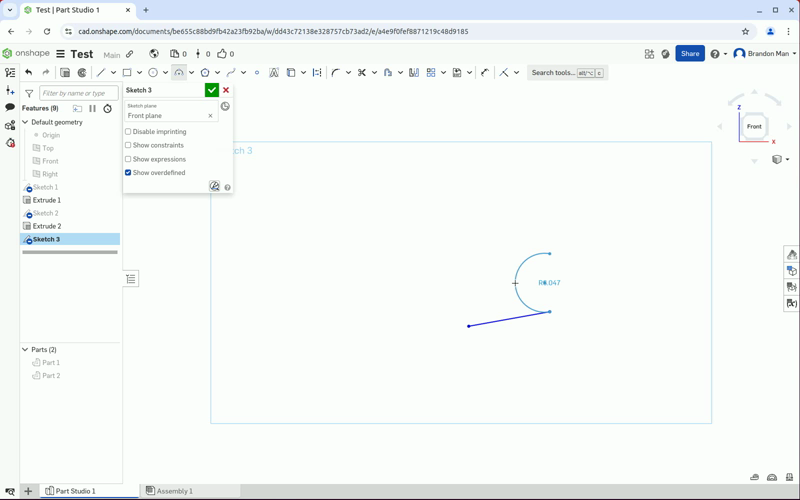
click(515, 282)
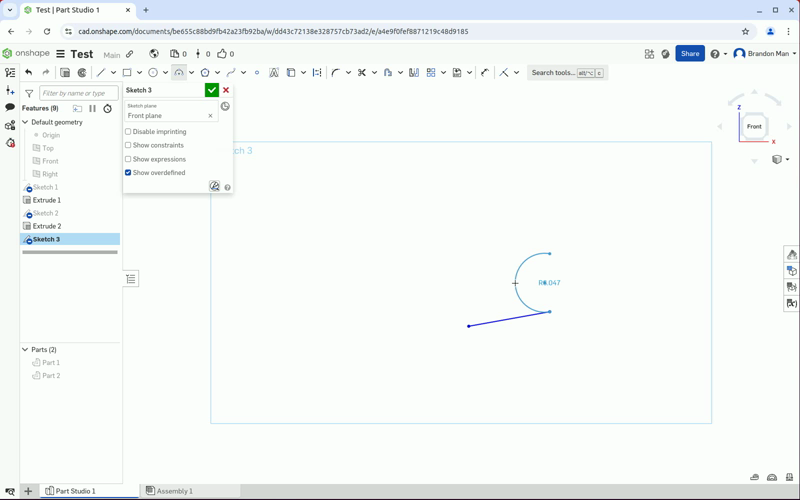
key_up(shift)
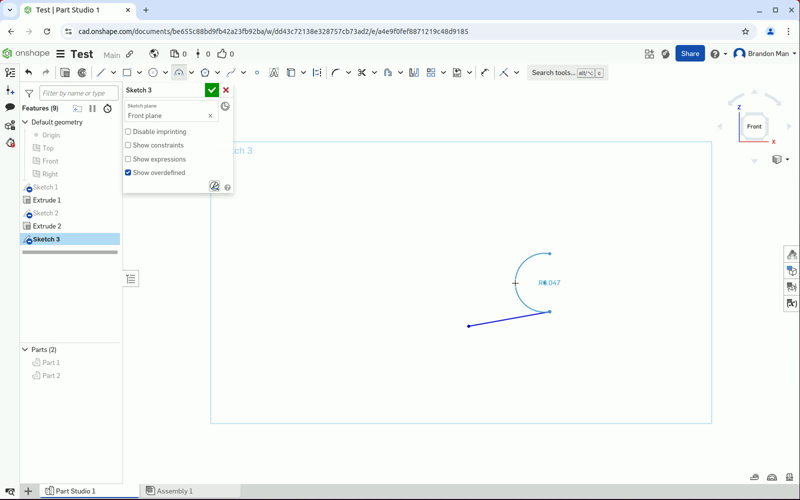
key(esc)
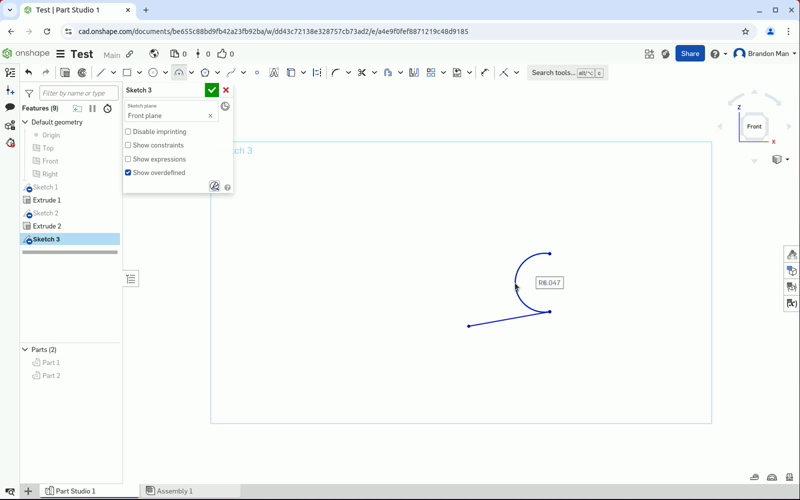
key(l)
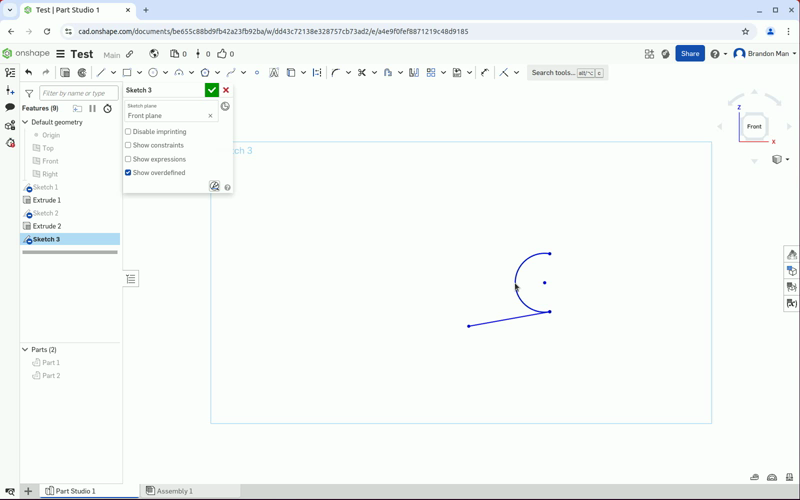
mouse_move(549, 253)
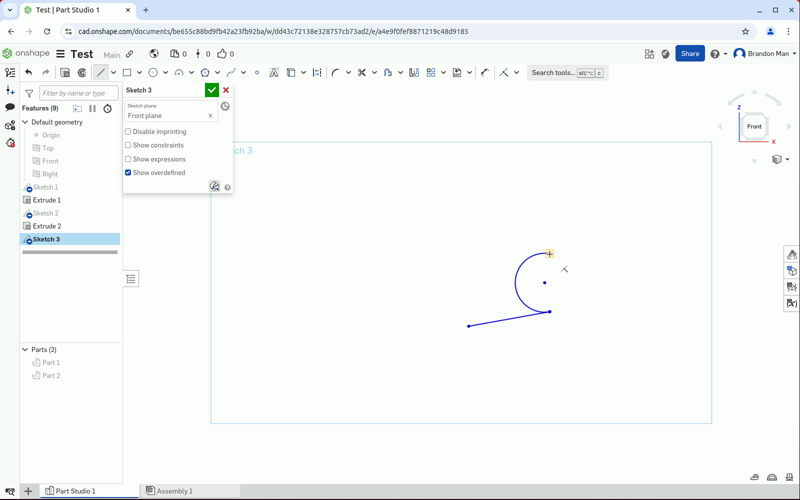
click(549, 253)
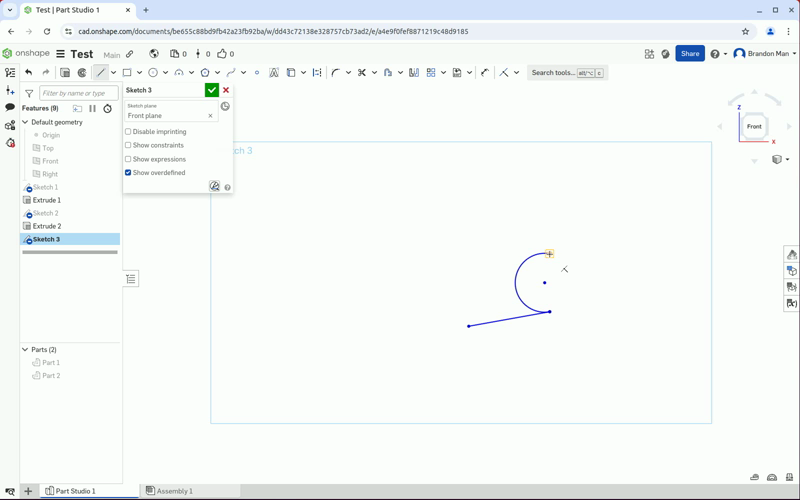
key_down(shift)
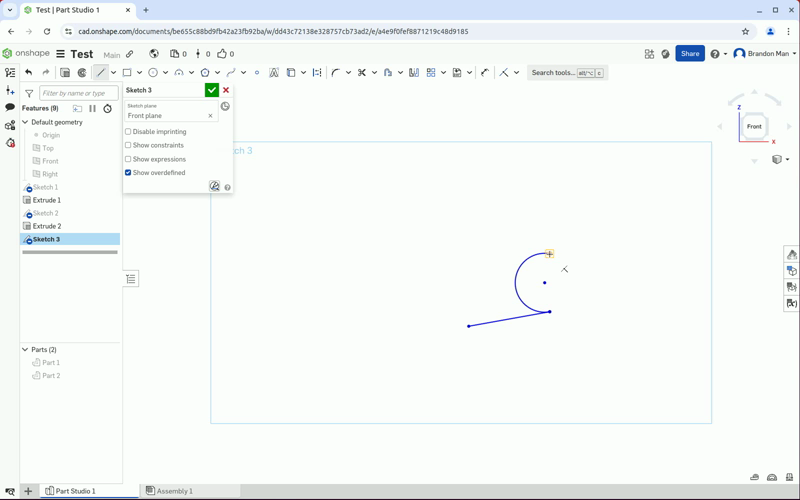
mouse_move(468, 239)
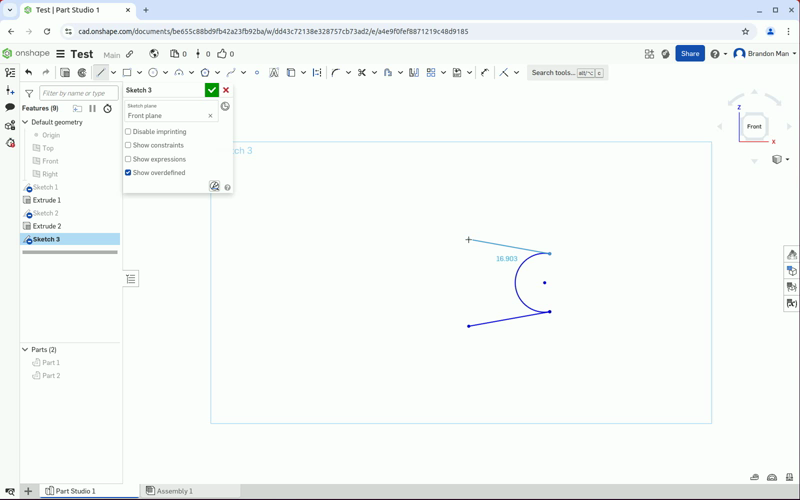
click(468, 239)
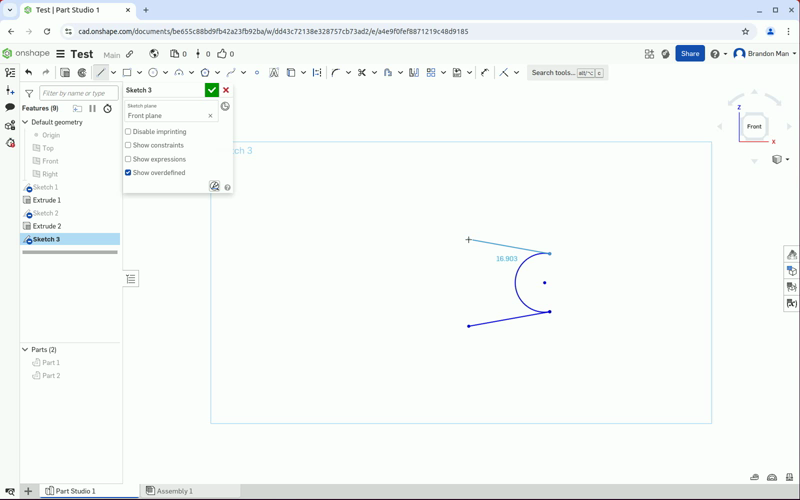
key_up(shift)
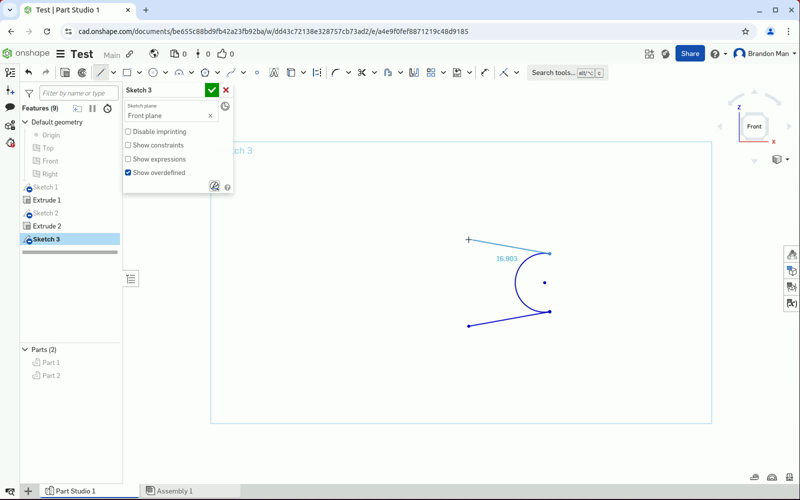
key(esc)
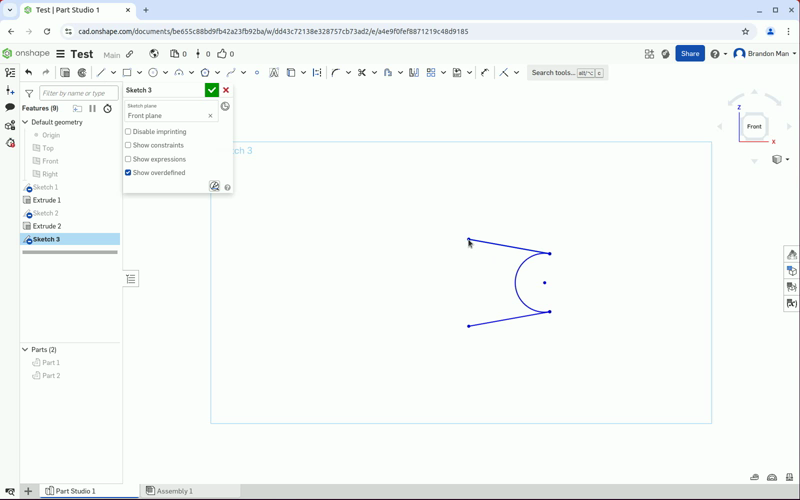
key(a)
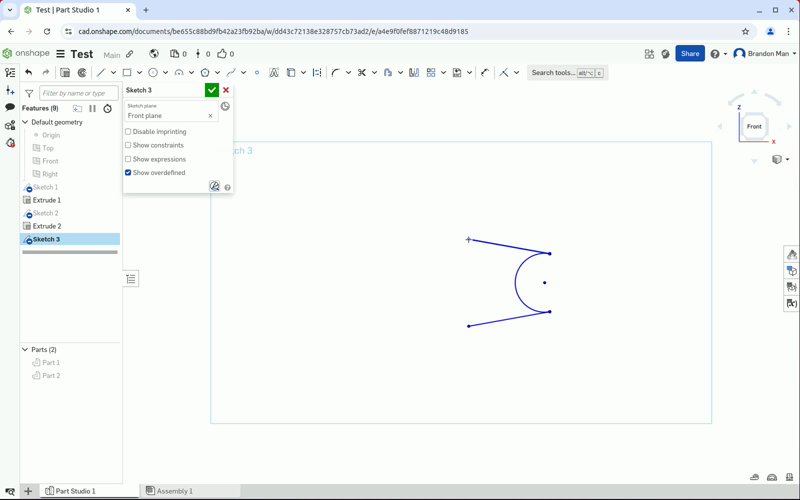
mouse_move(468, 239)
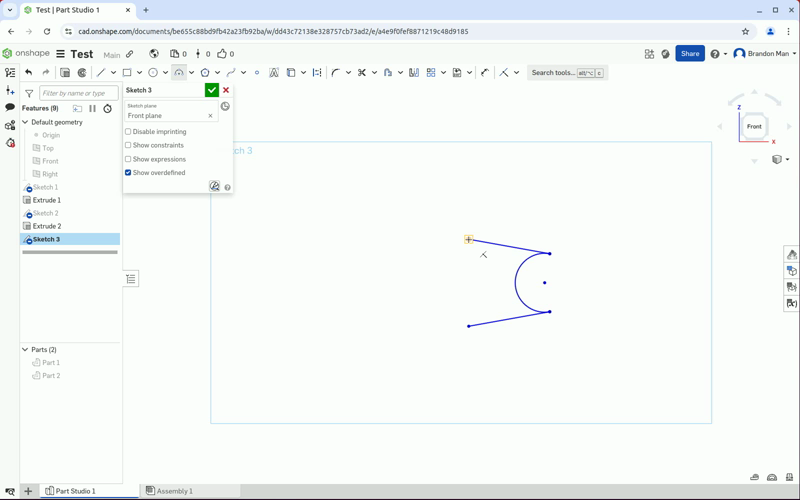
click(468, 239)
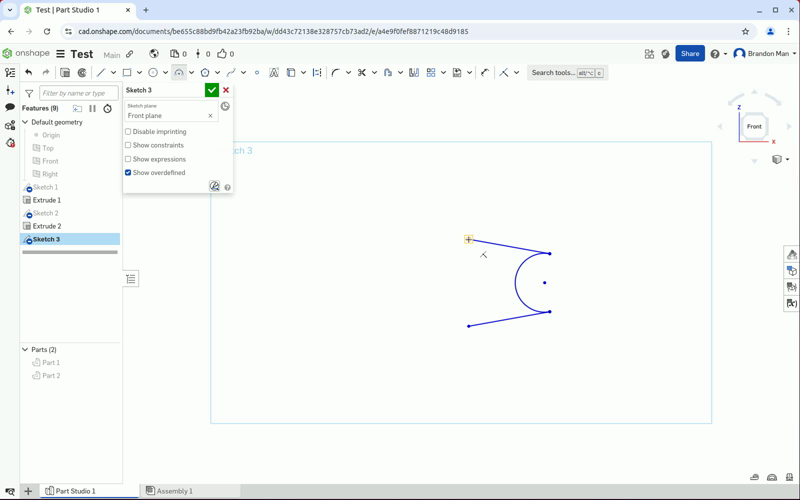
mouse_move(468, 326)
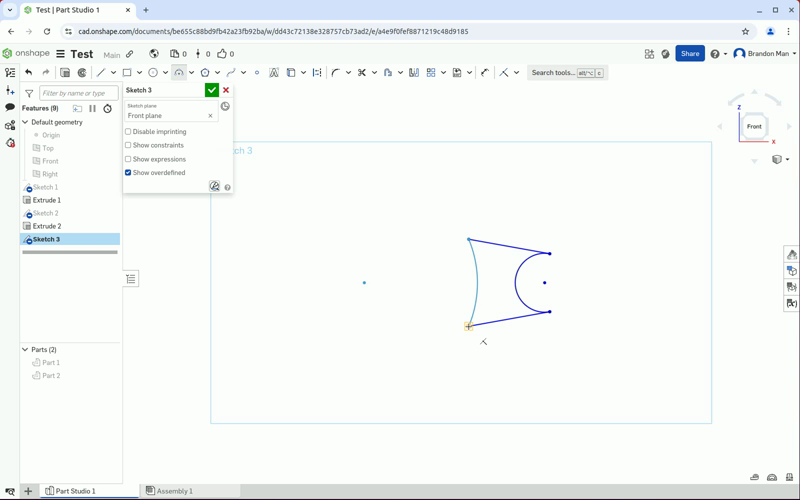
click(468, 326)
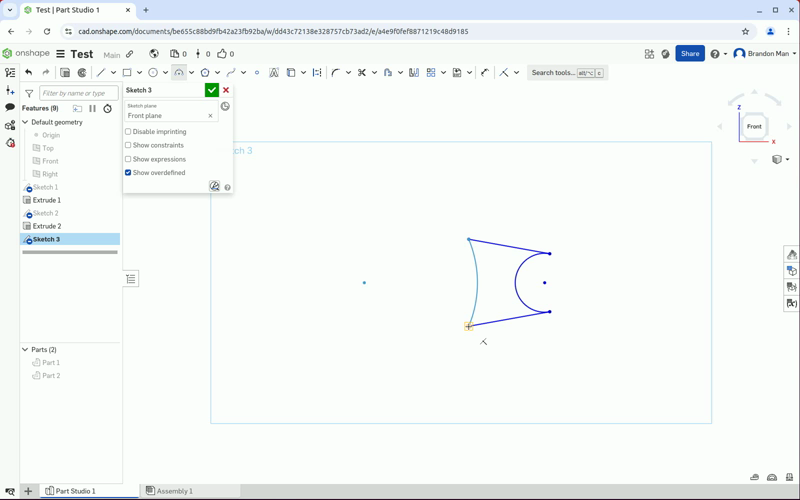
key_down(shift)
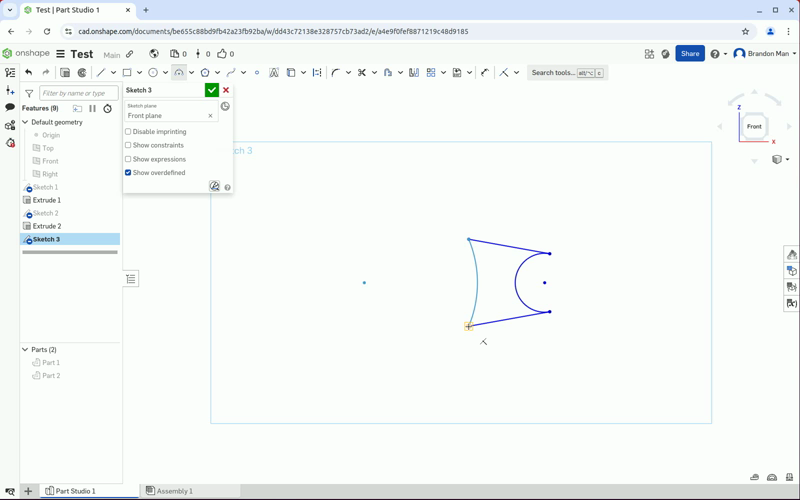
mouse_move(505, 282)
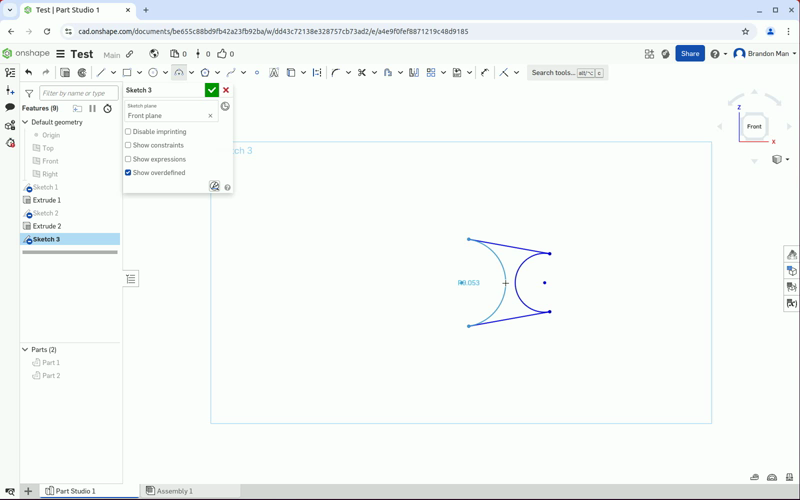
click(505, 282)
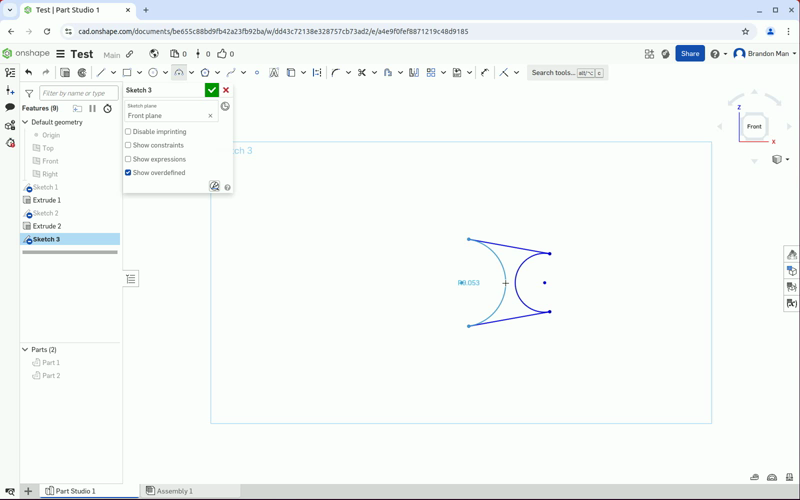
key_up(shift)
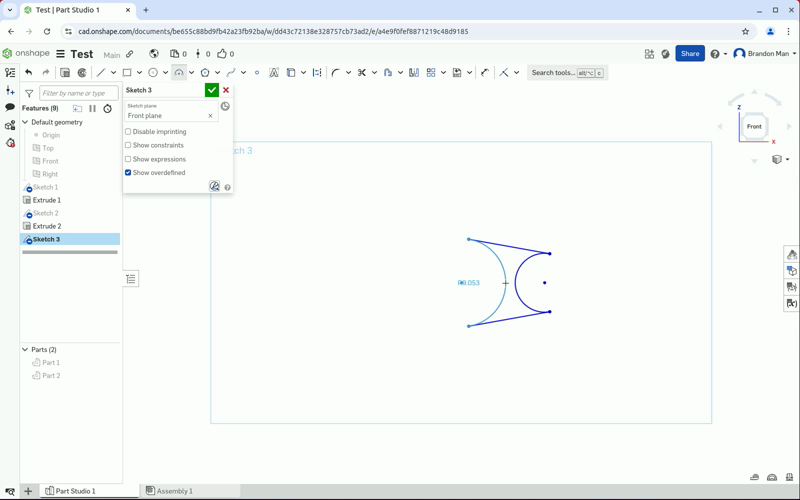
key(esc)
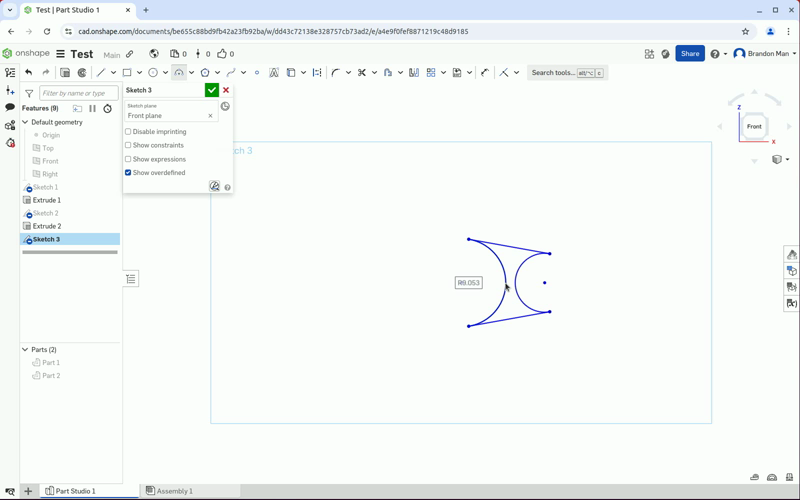
mouse_move(517, 260)
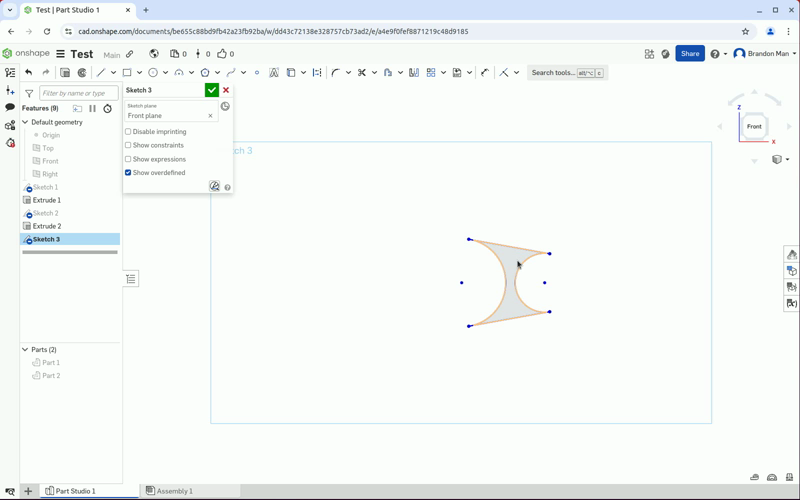
click(517, 260)
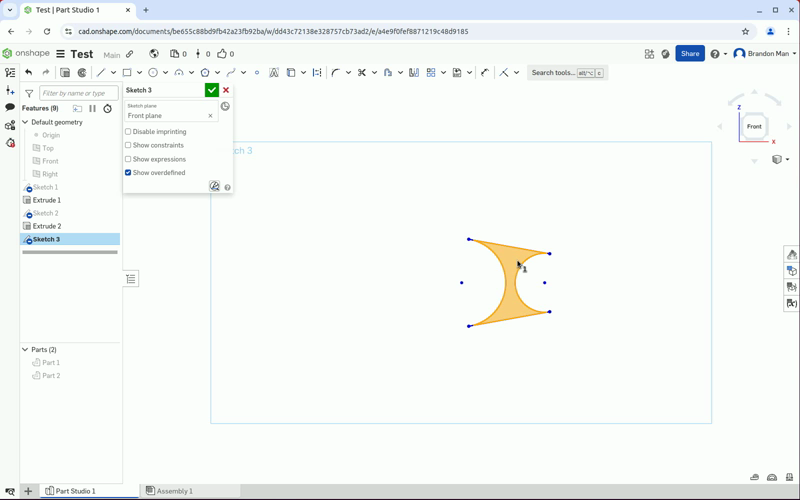
mouse_move(73, 352)
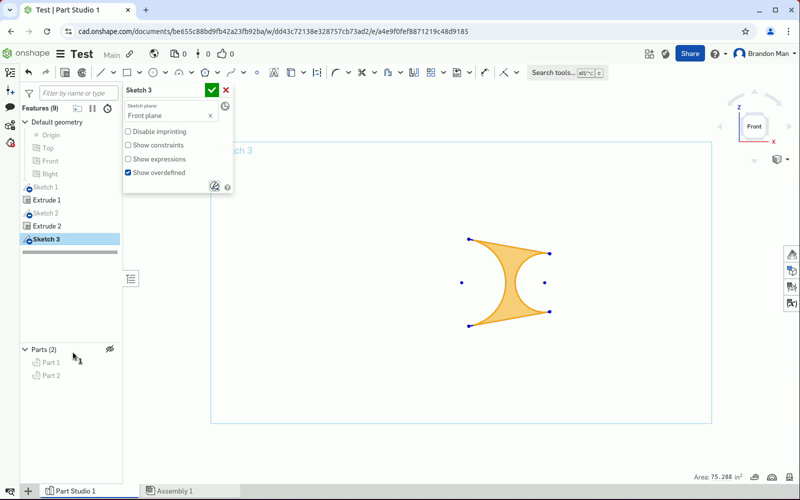
key(shift+y)
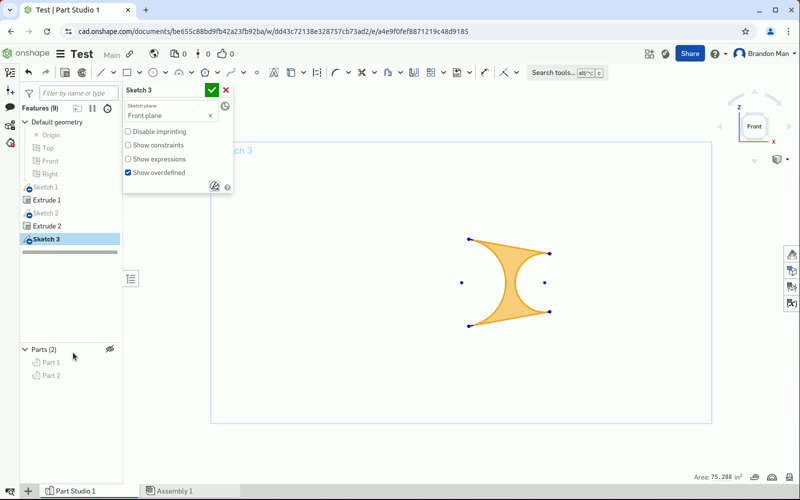
key(shift+e)
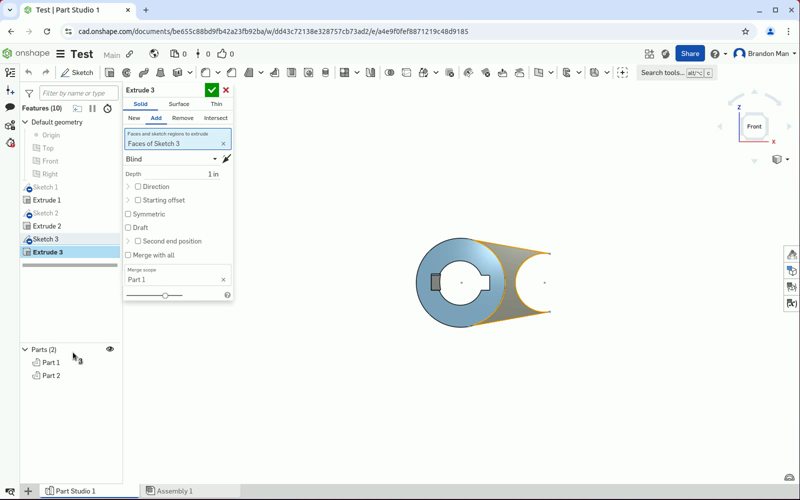
mouse_move(143, 106)
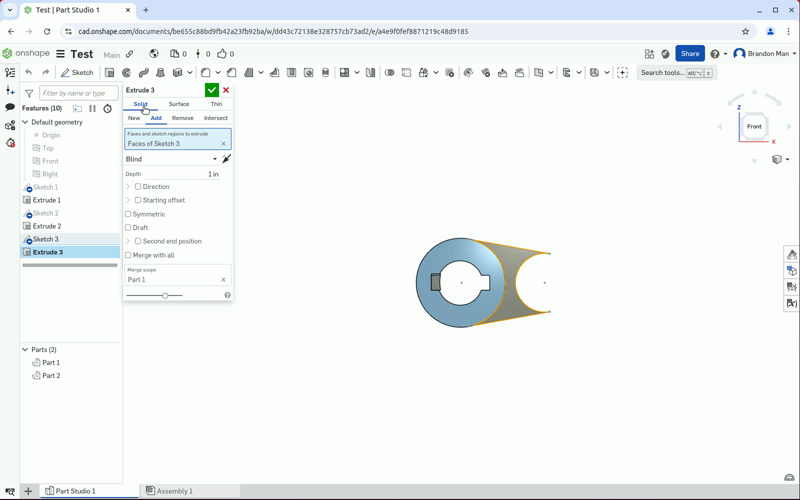
click(143, 106)
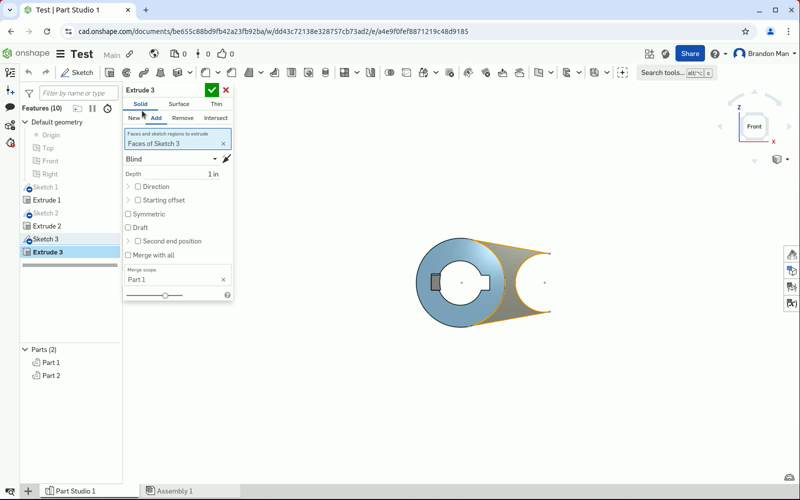
mouse_move(137, 120)
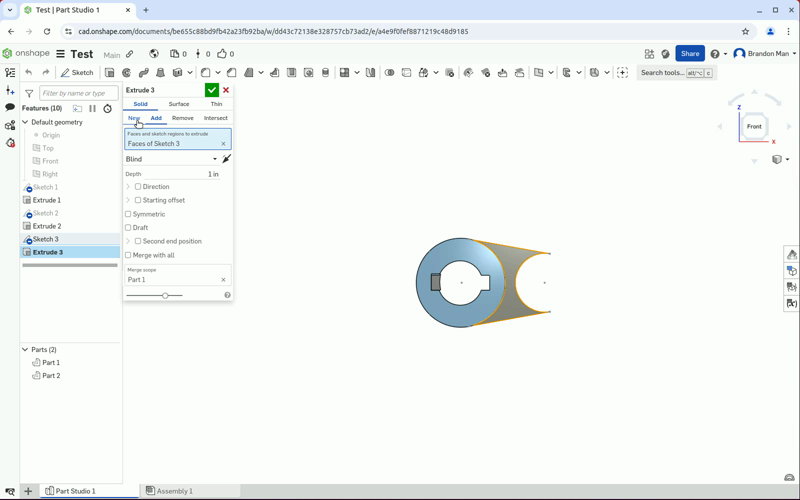
click(137, 120)
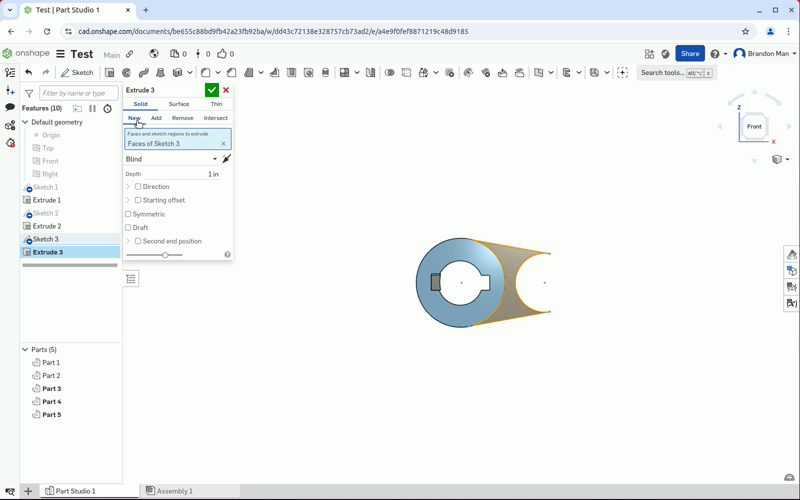
key(tab, 4)
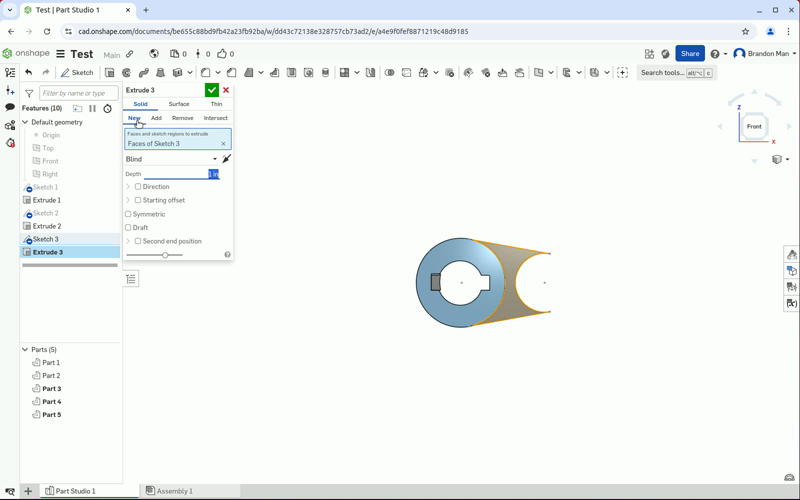
text(12.517)
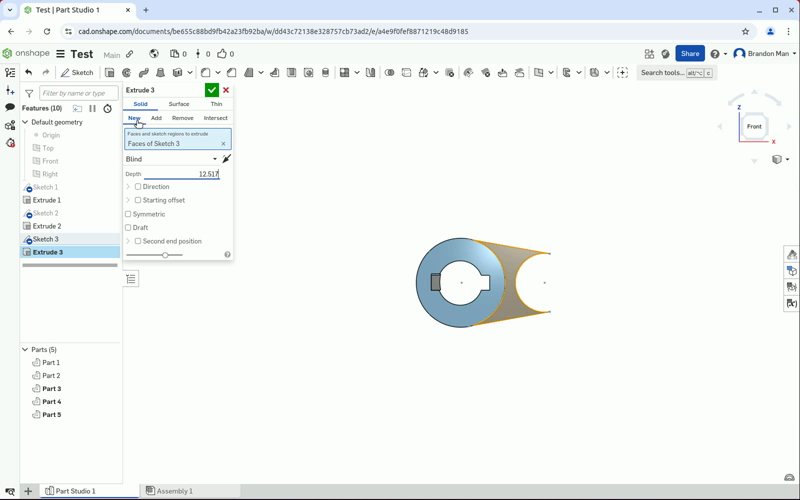
key(enter)
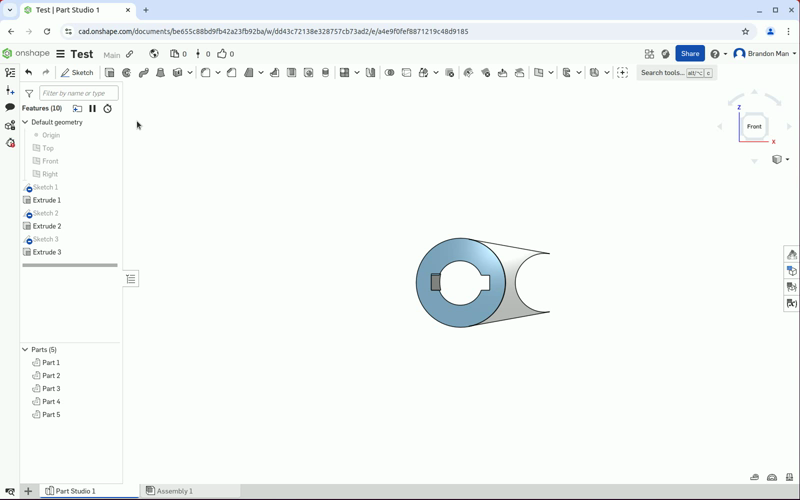
key(shift+h)
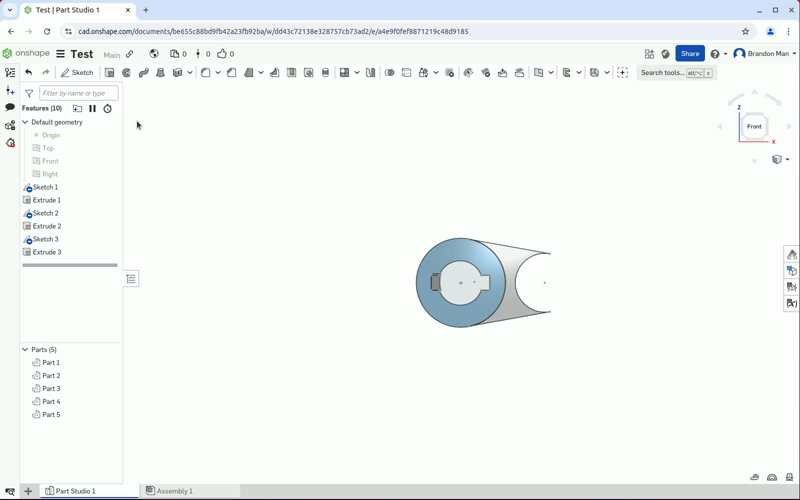
key(shift+h)
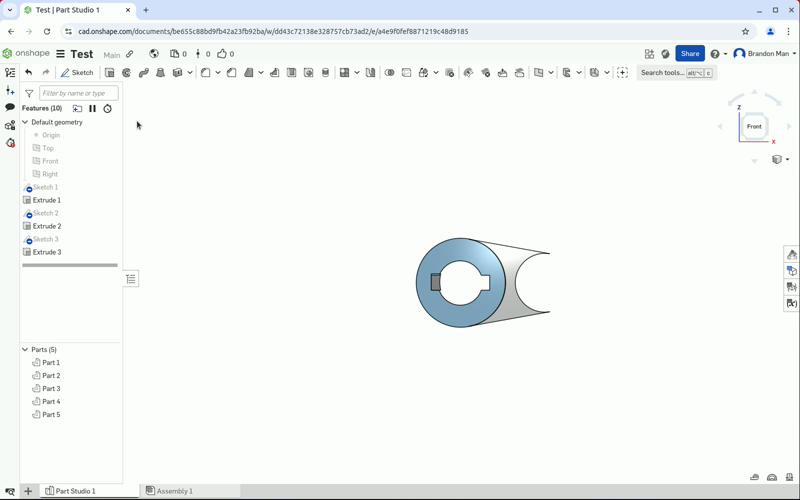
mouse_move(73, 189)
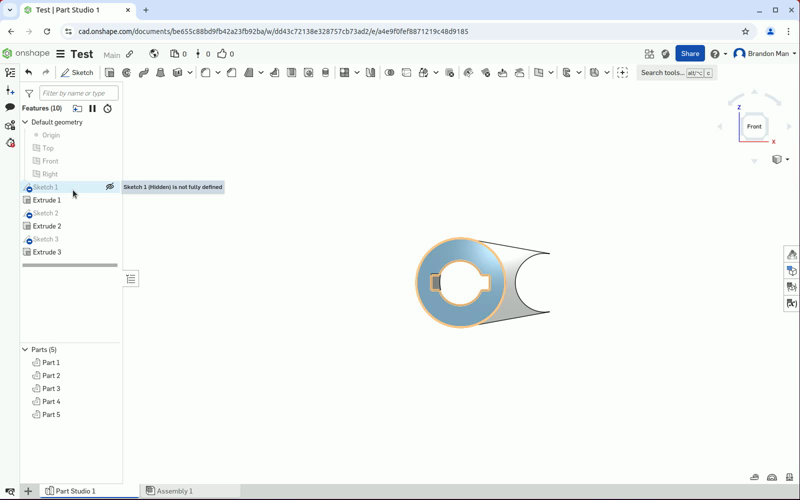
click(73, 189)
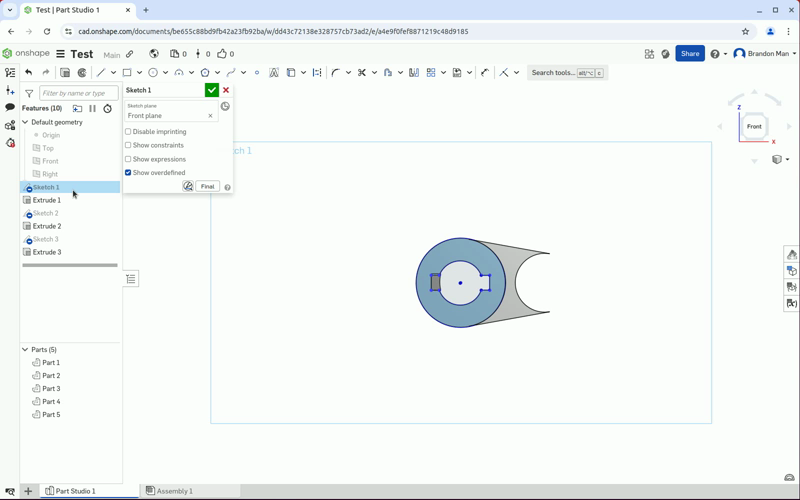
mouse_move(229, 92)
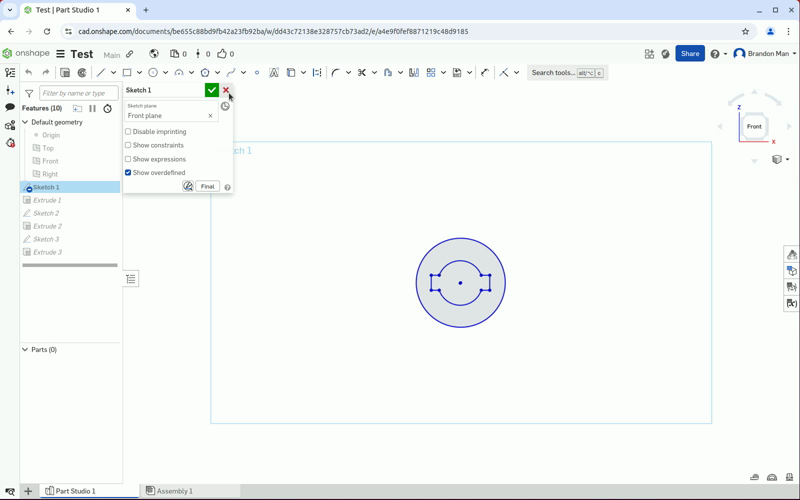
click(229, 92)
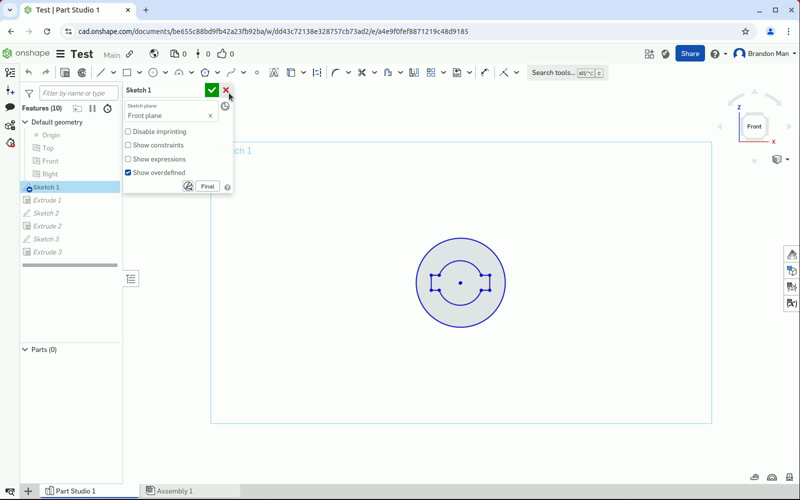
key(shift+s)
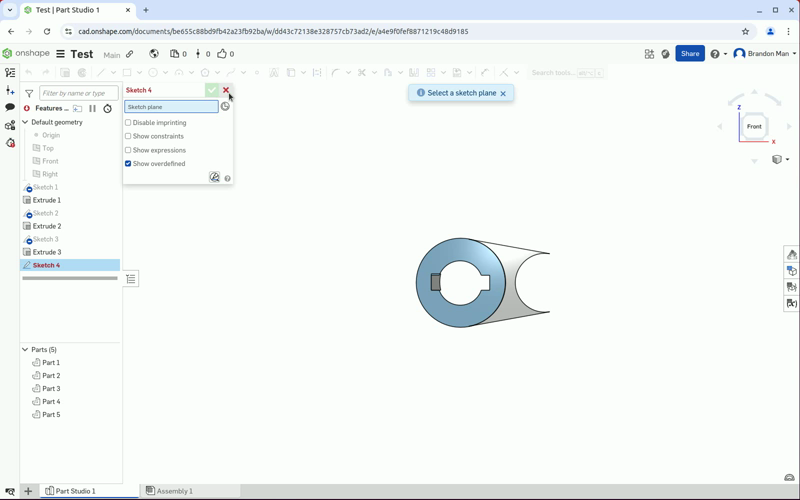
mouse_move(73, 163)
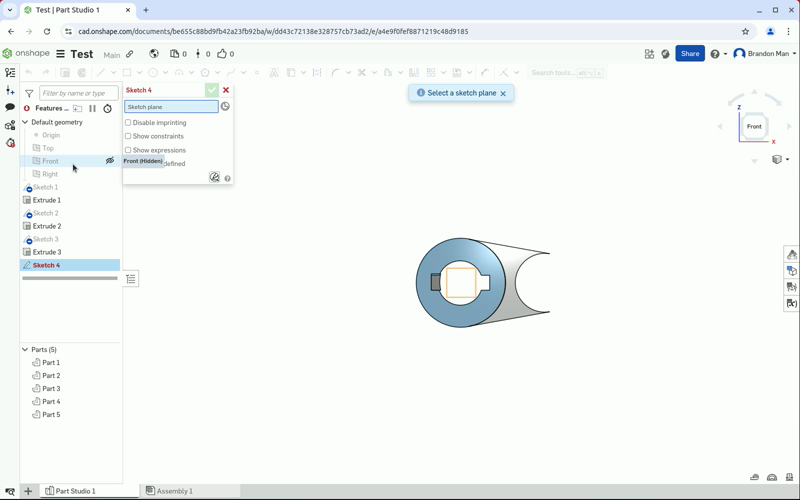
click(73, 163)
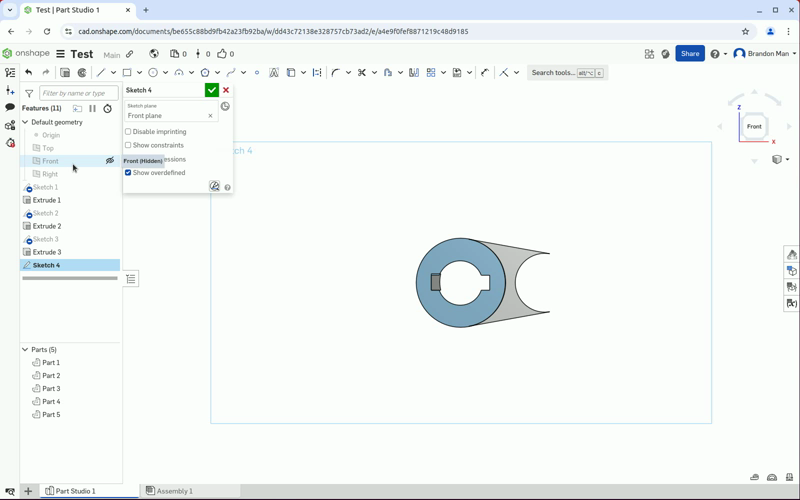
mouse_move(73, 352)
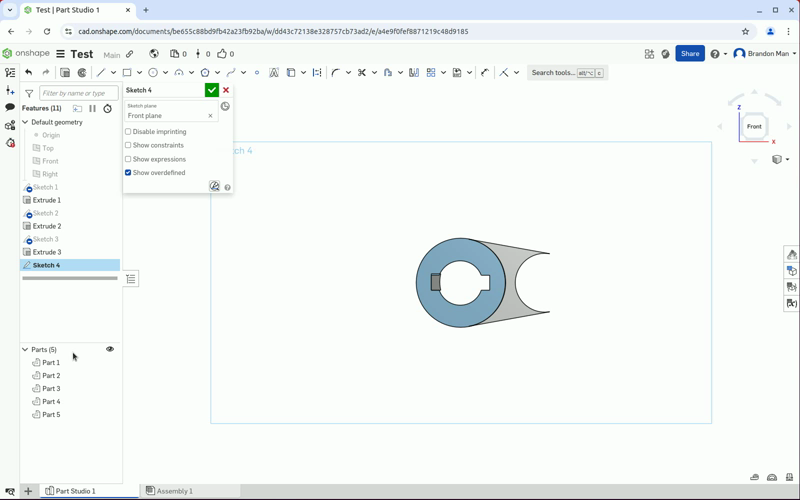
key(y)
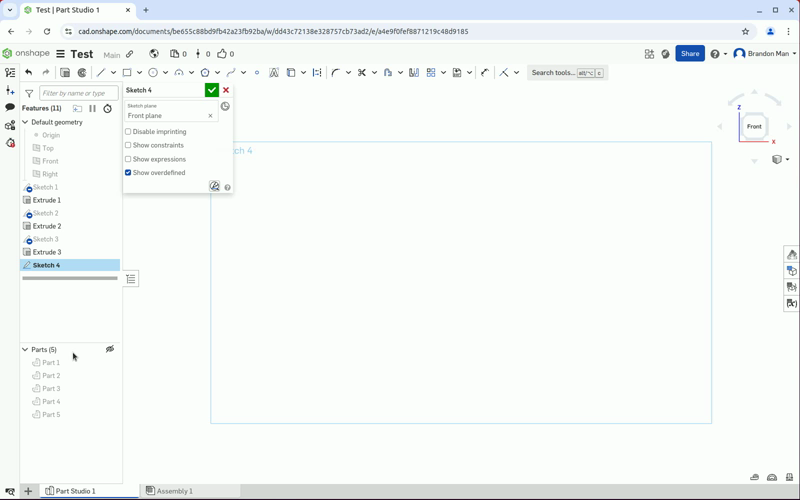
key(c)
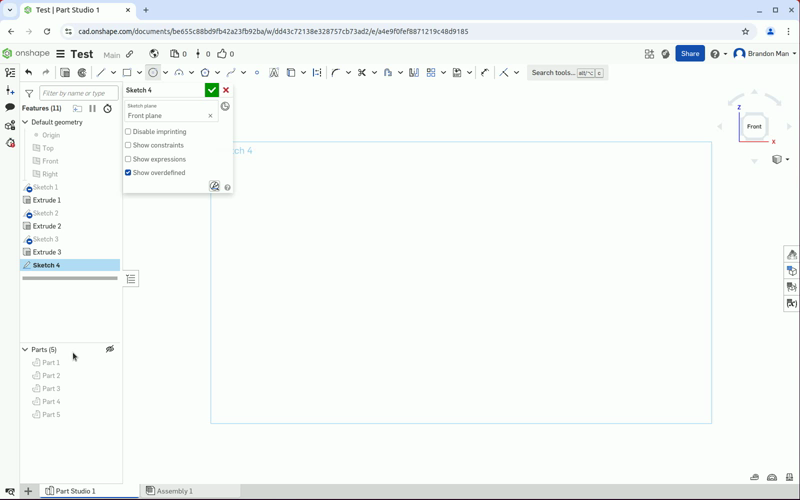
key_down(shift)
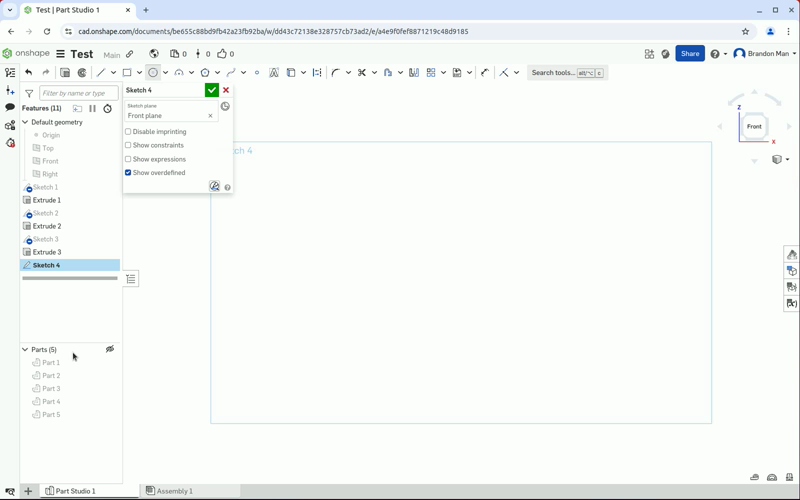
mouse_move(544, 282)
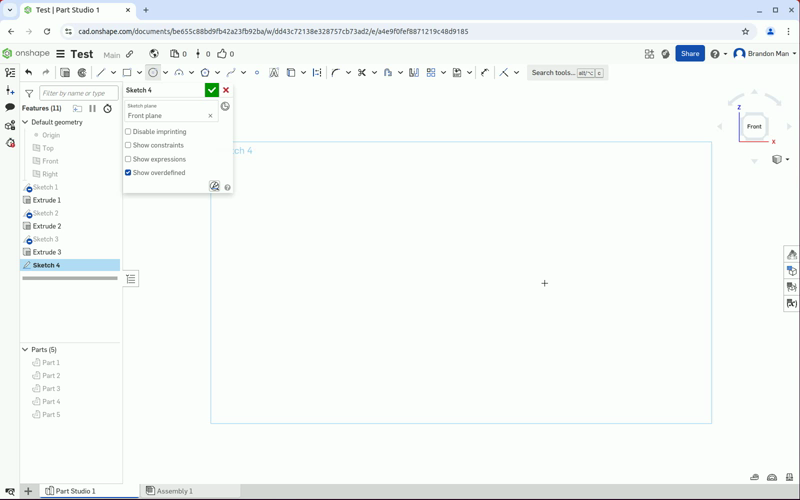
click(544, 282)
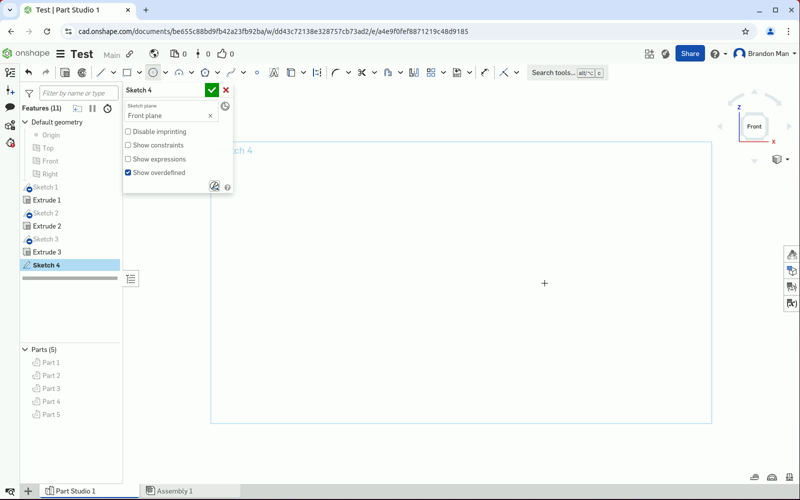
key_up(shift)
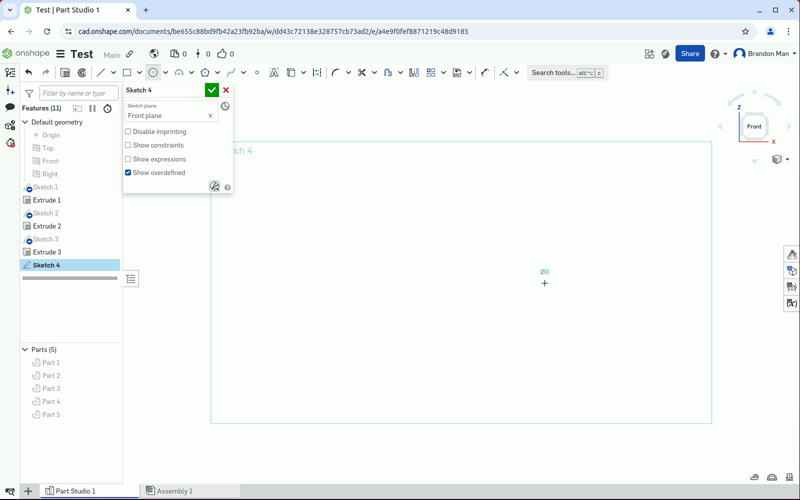
mouse_move(573, 282)
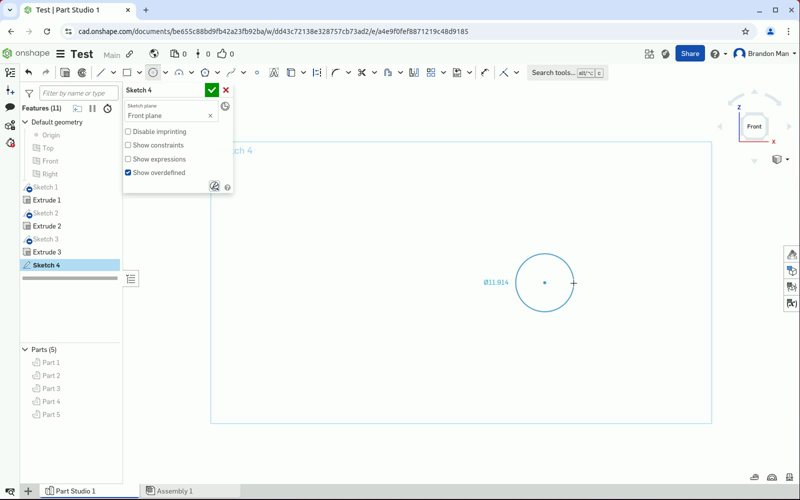
click(573, 282)
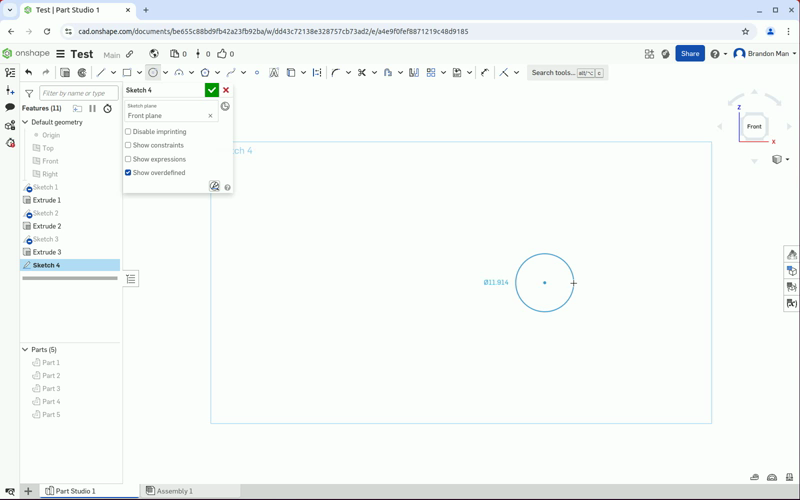
key(esc)
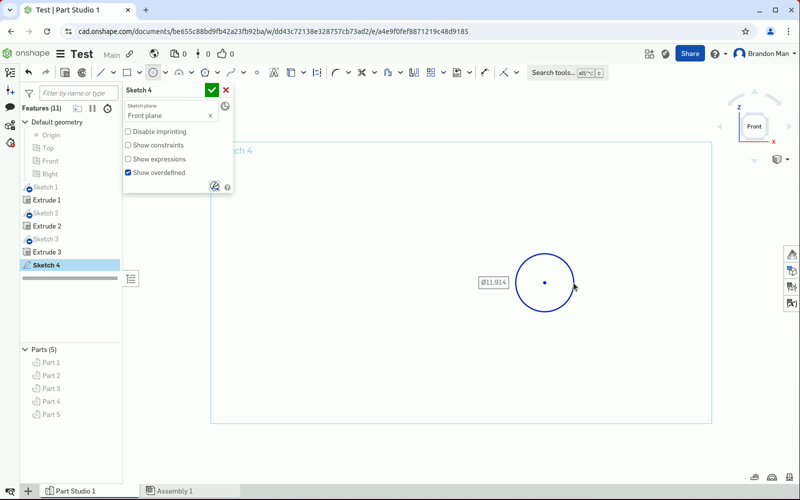
key(c)
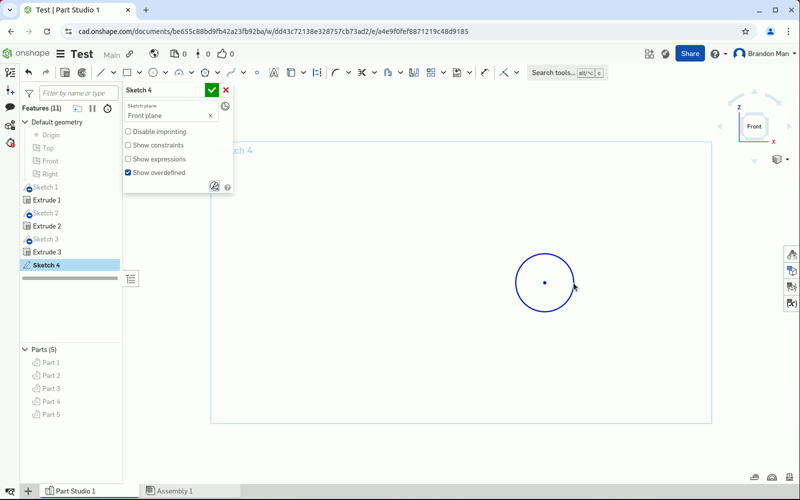
key_down(shift)
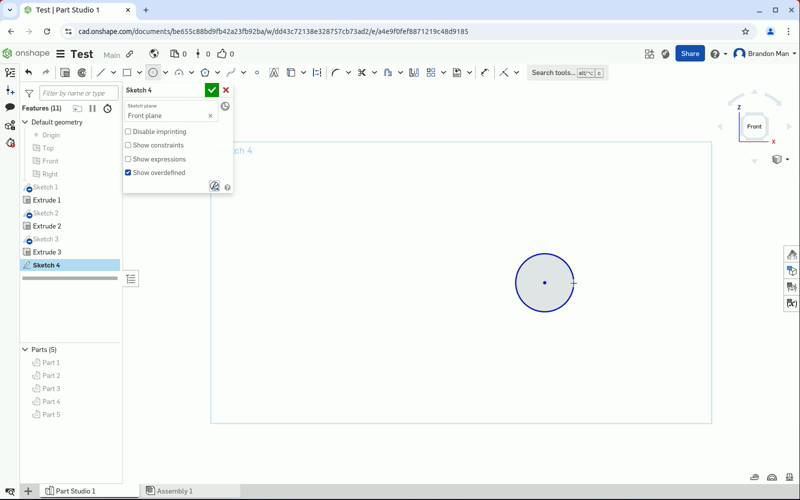
mouse_move(544, 282)
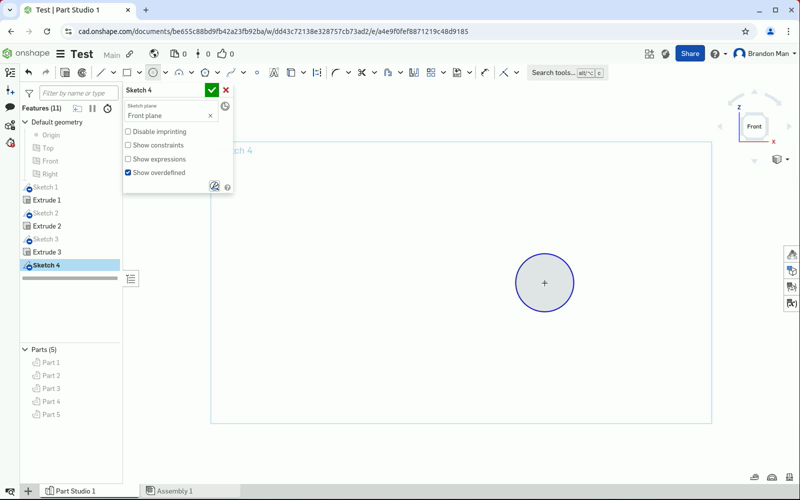
click(544, 282)
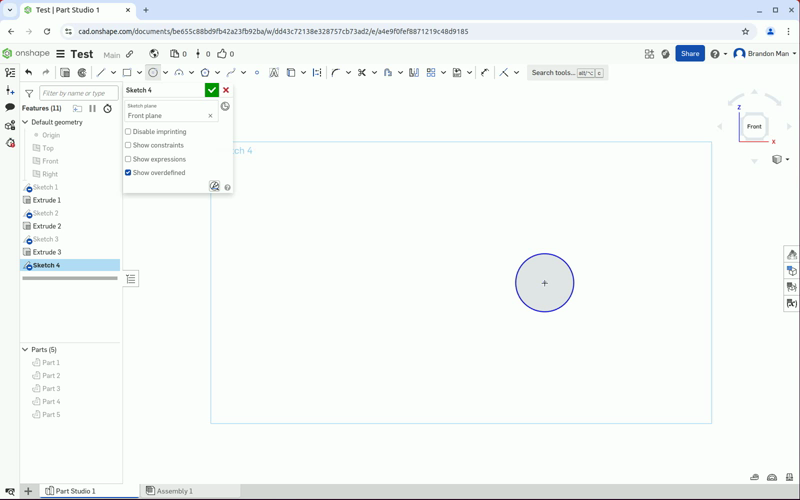
key_up(shift)
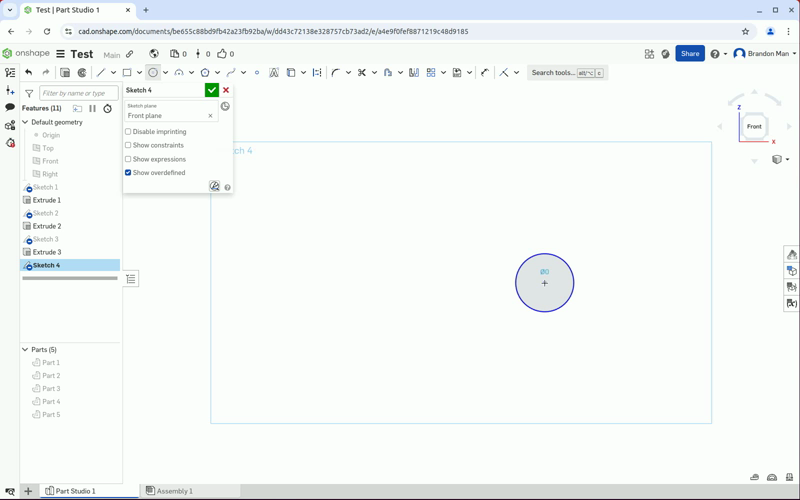
mouse_move(567, 282)
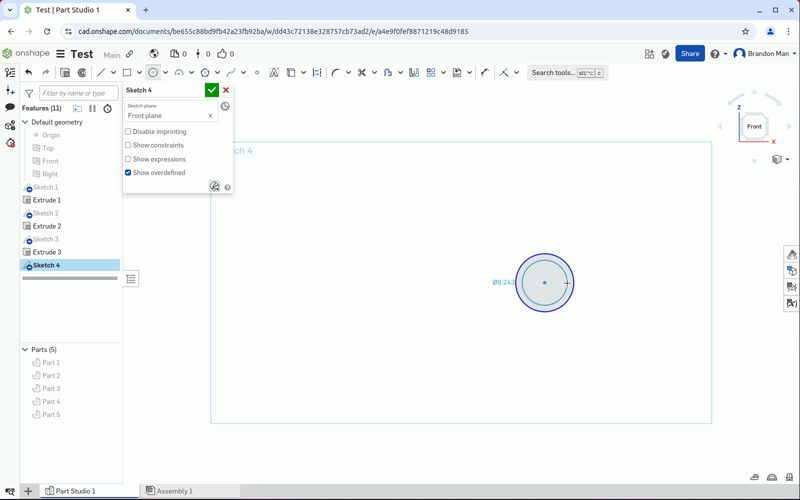
click(567, 282)
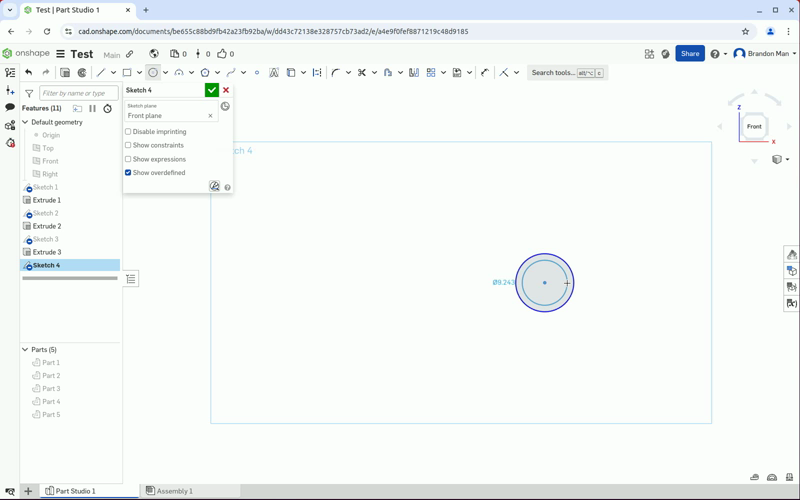
key(esc)
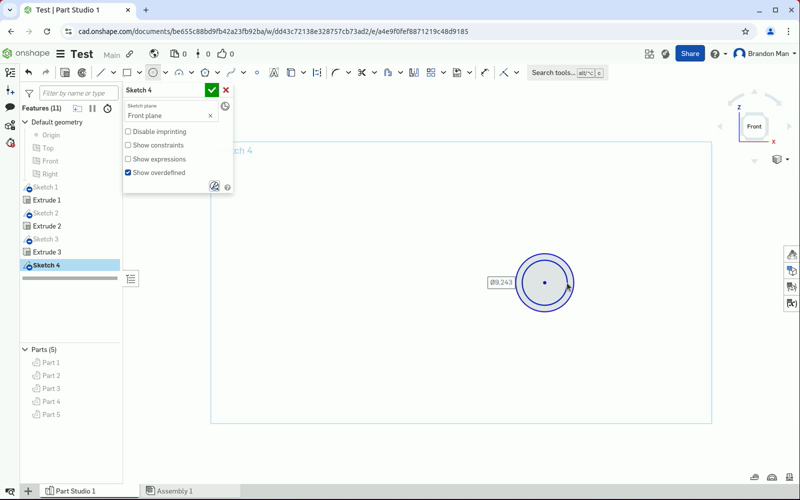
mouse_move(526, 263)
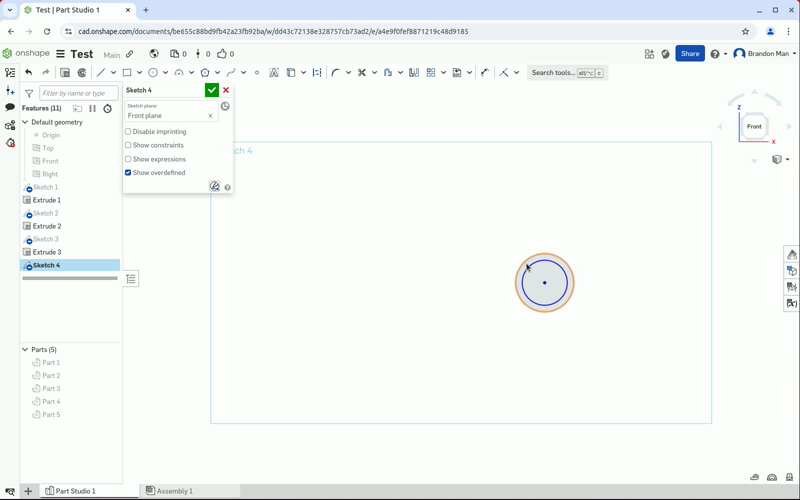
scroll(6)
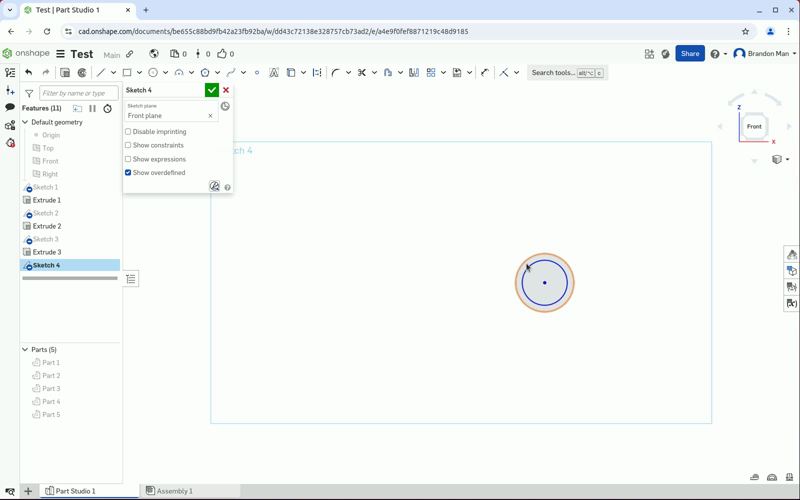
scroll(6)
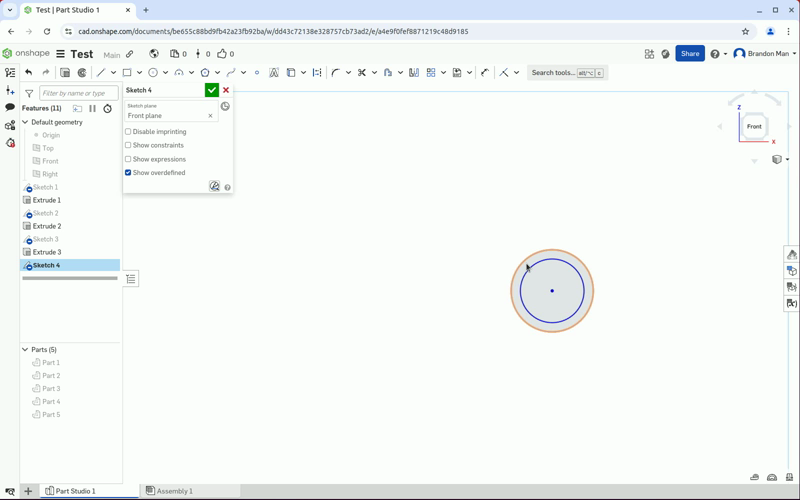
scroll(6)
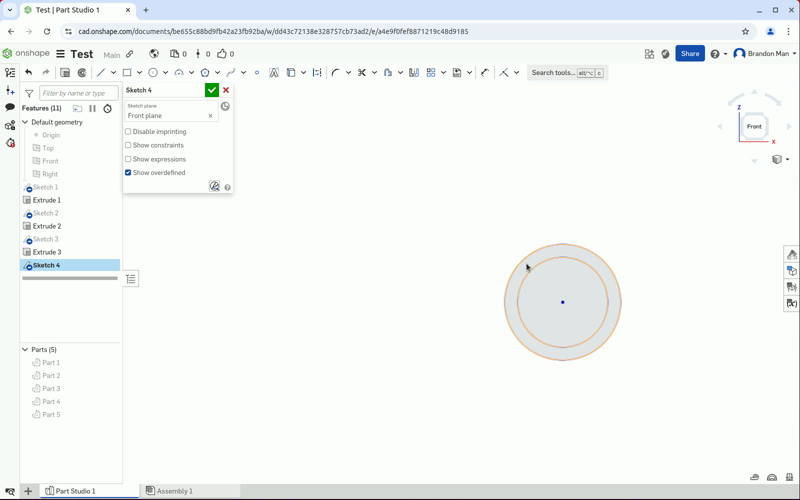
scroll(6)
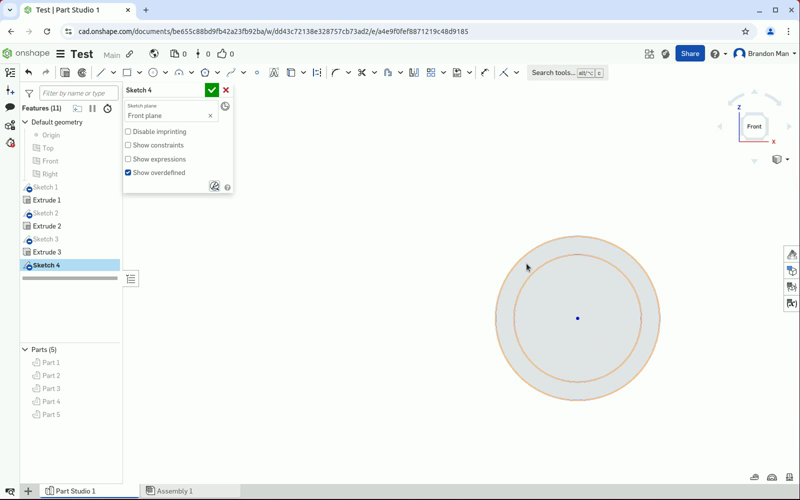
scroll(6)
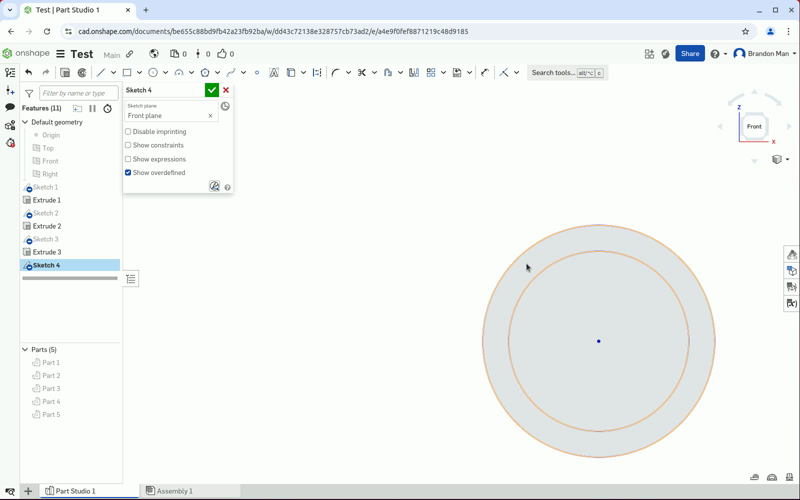
scroll(6)
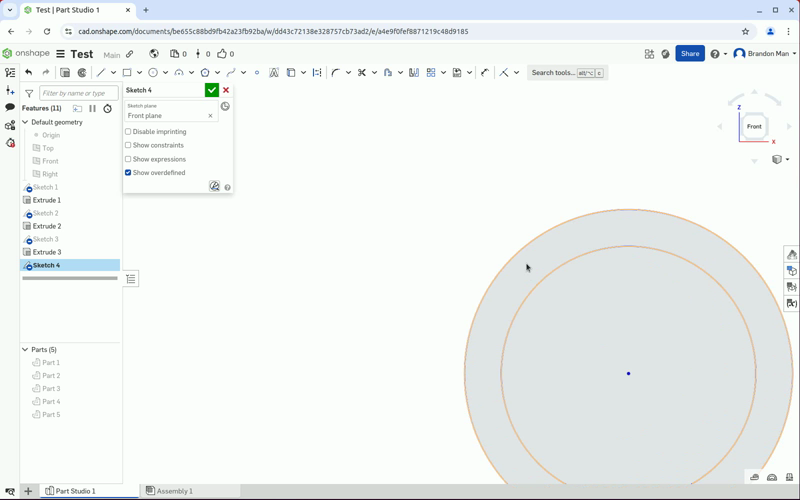
scroll(6)
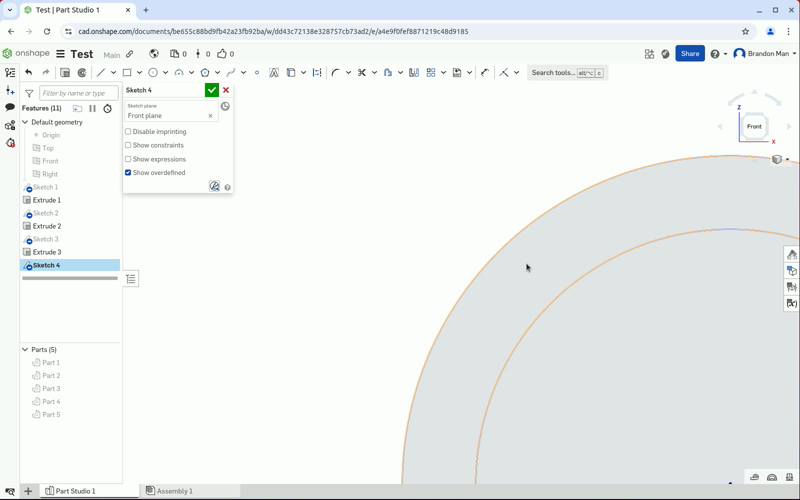
click(526, 263)
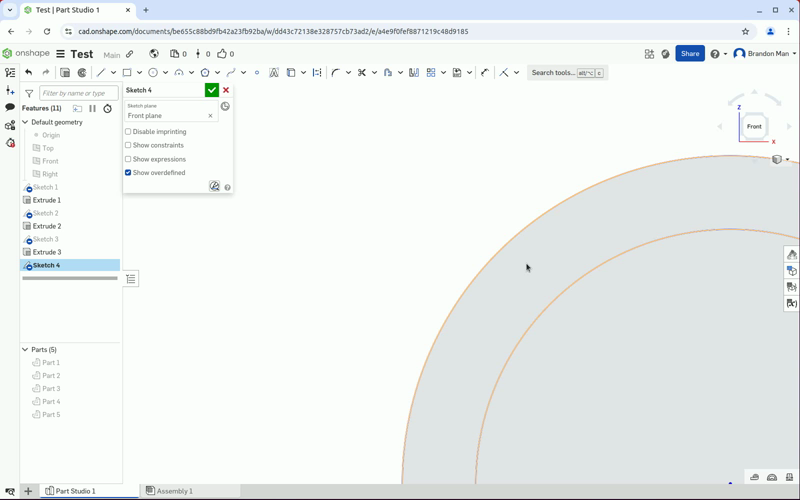
scroll(-6)
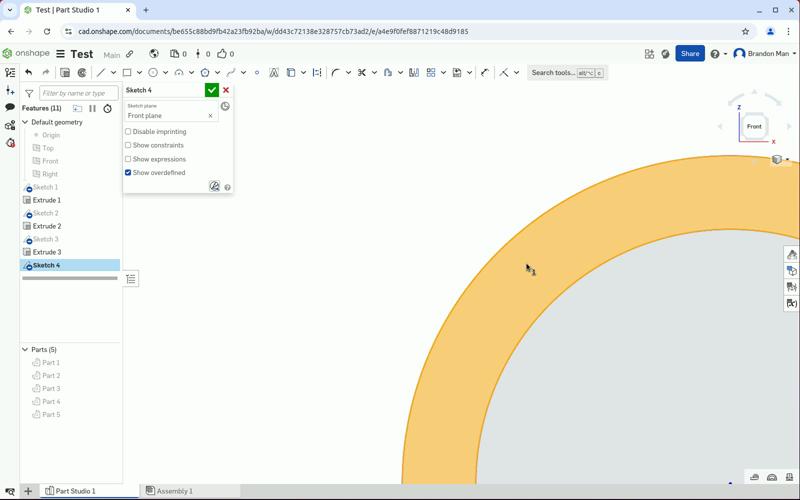
scroll(-6)
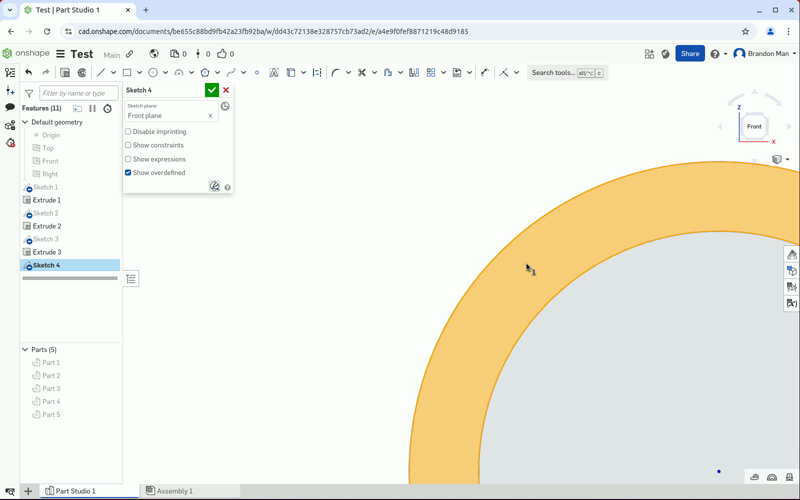
scroll(-6)
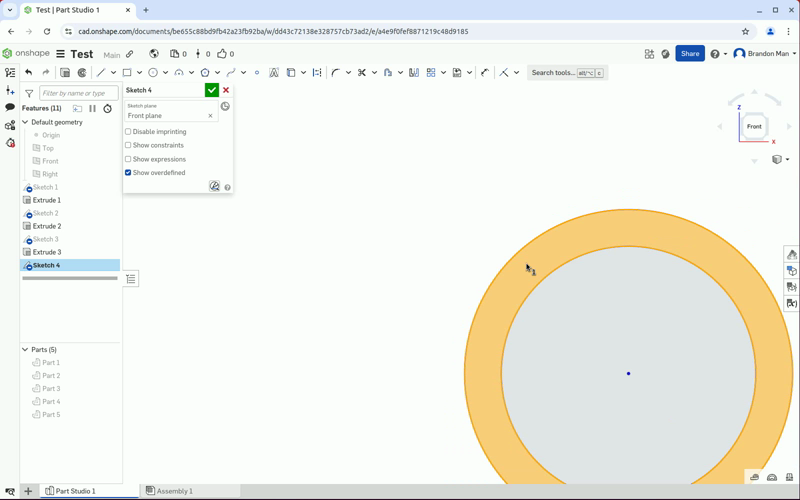
scroll(-6)
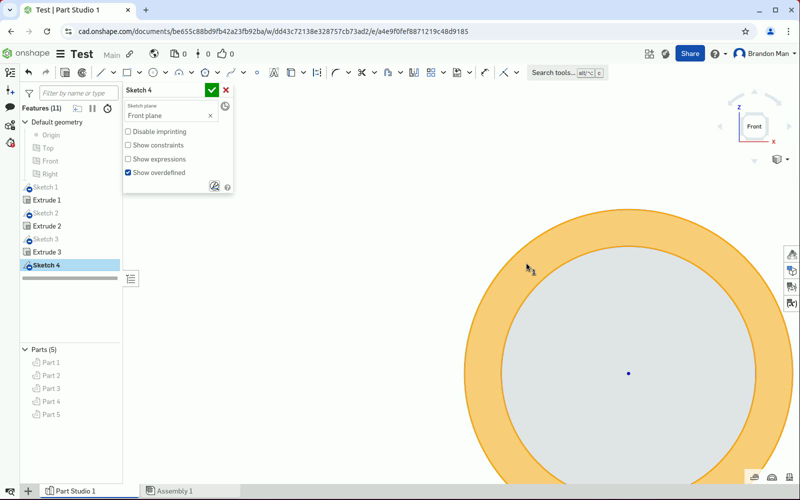
scroll(-6)
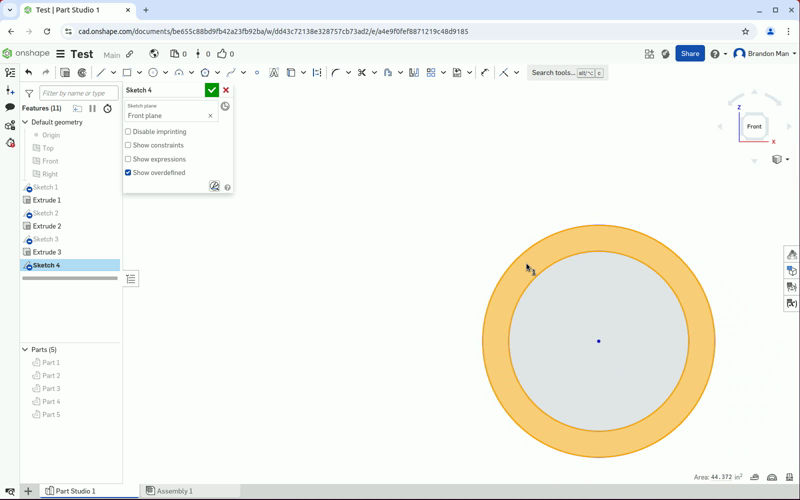
scroll(-6)
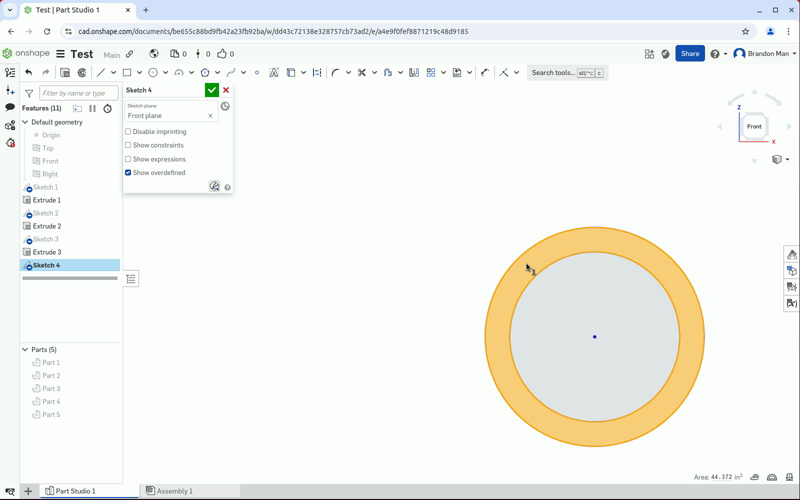
scroll(-6)
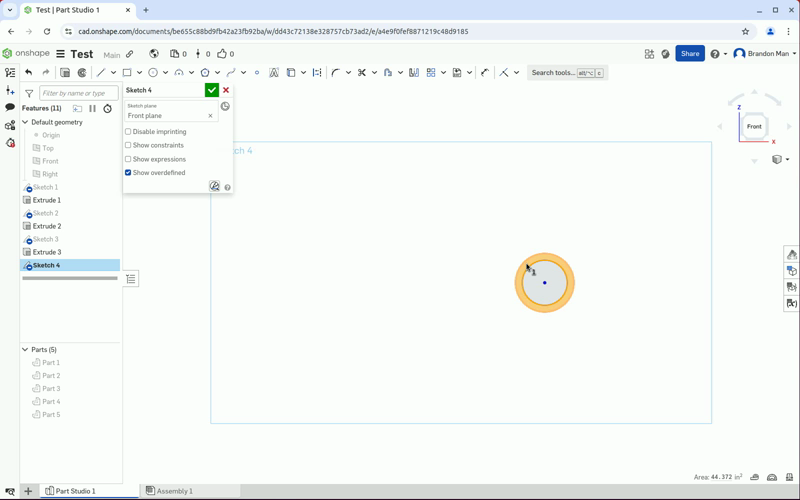
mouse_move(73, 352)
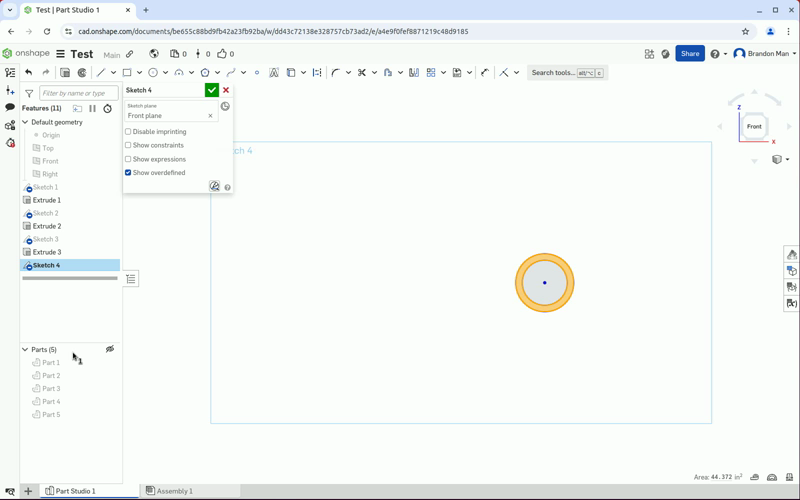
key(shift+y)
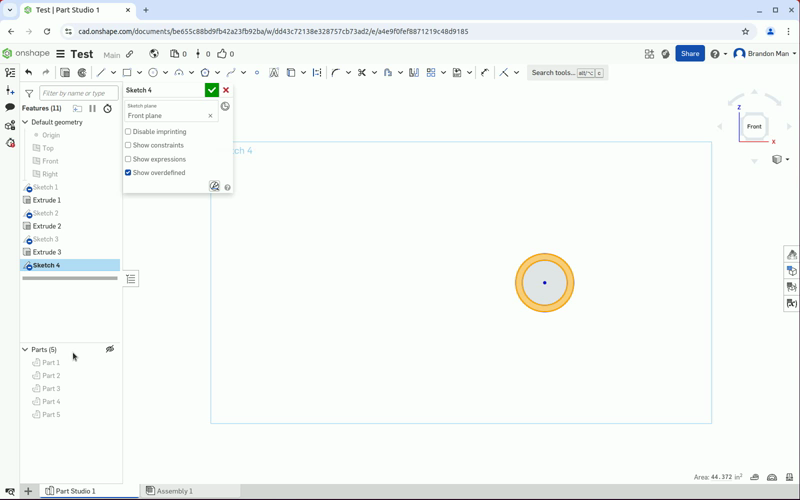
key(shift+e)
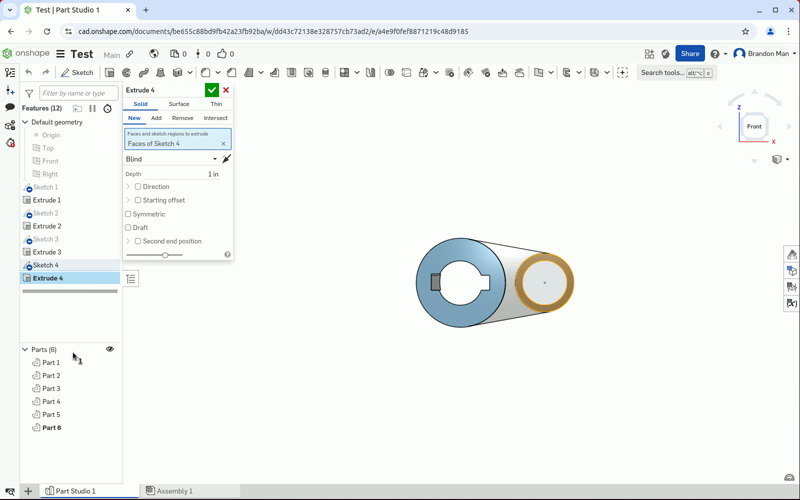
mouse_move(143, 106)
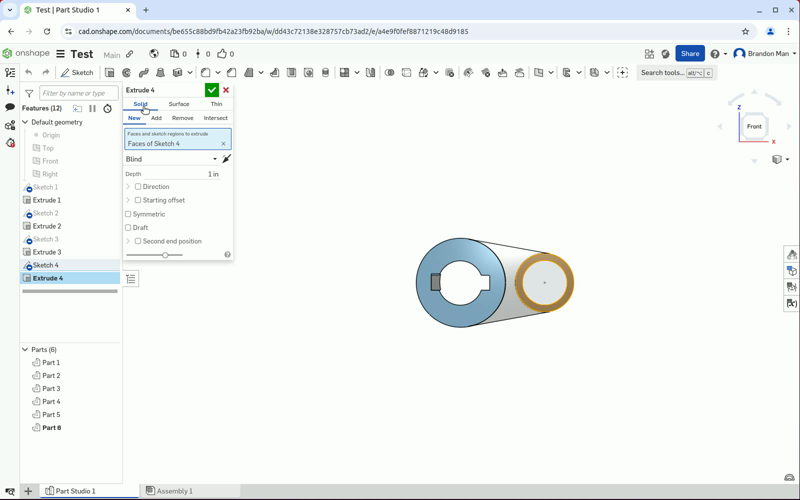
click(143, 106)
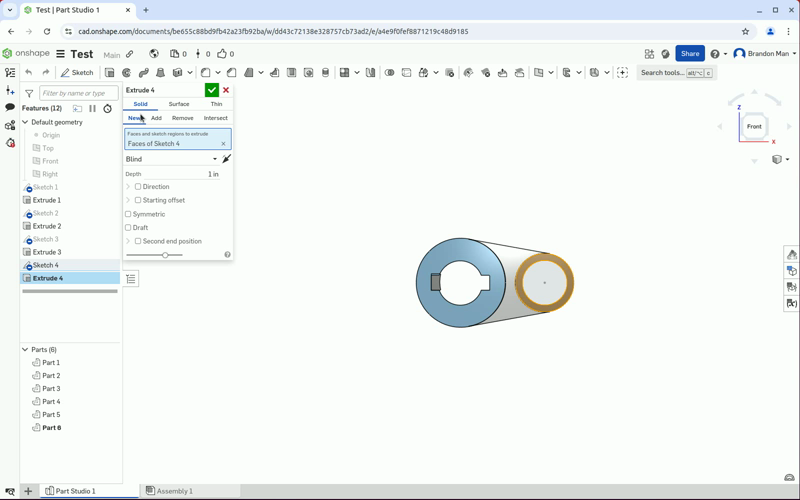
mouse_move(137, 120)
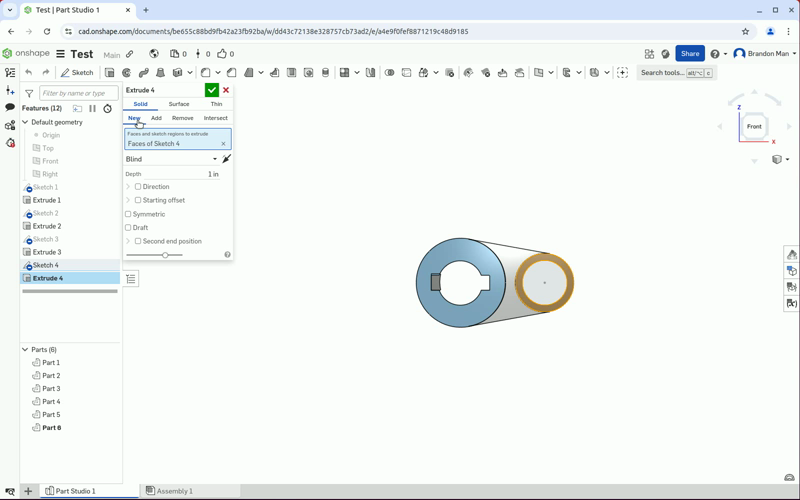
click(137, 120)
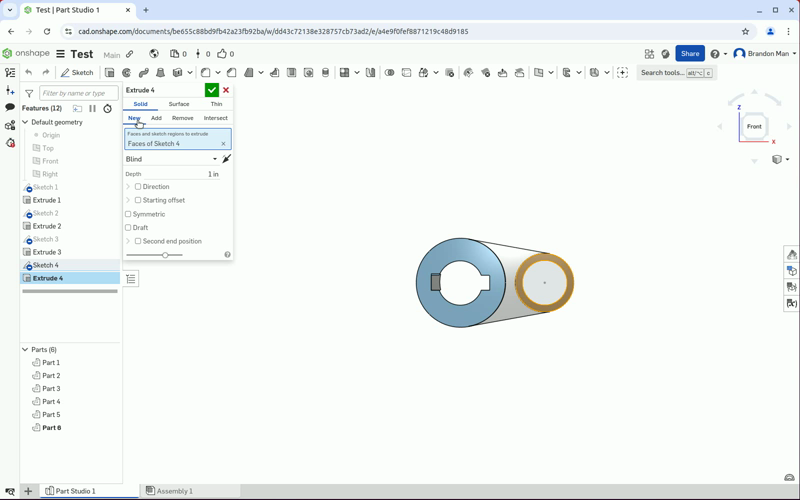
key(tab, 4)
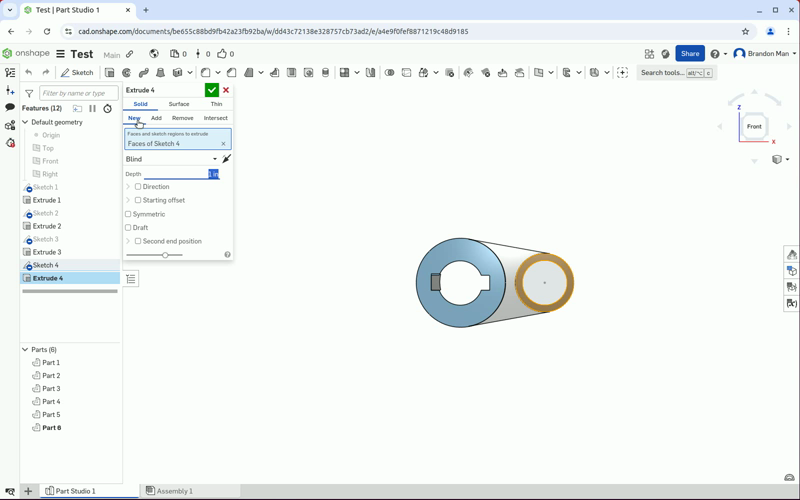
text(12.517)
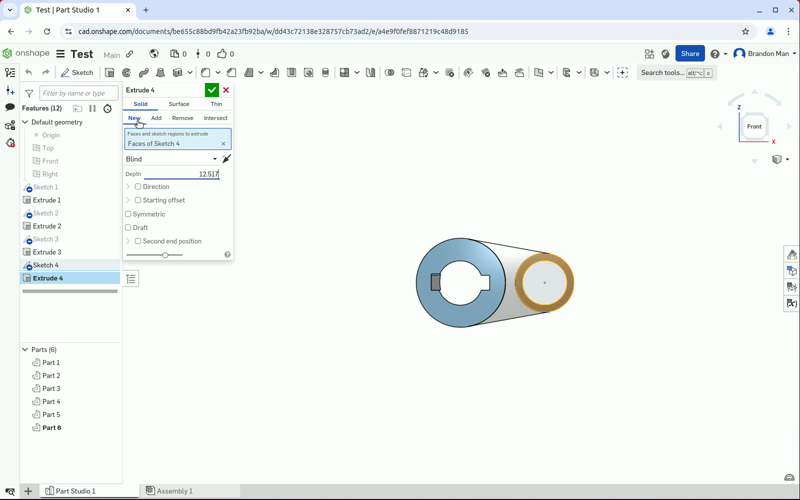
key(enter)
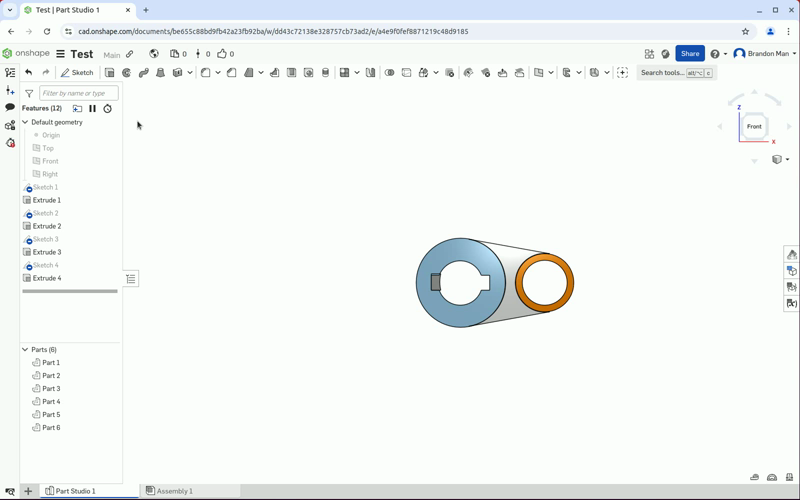
key(shift+h)
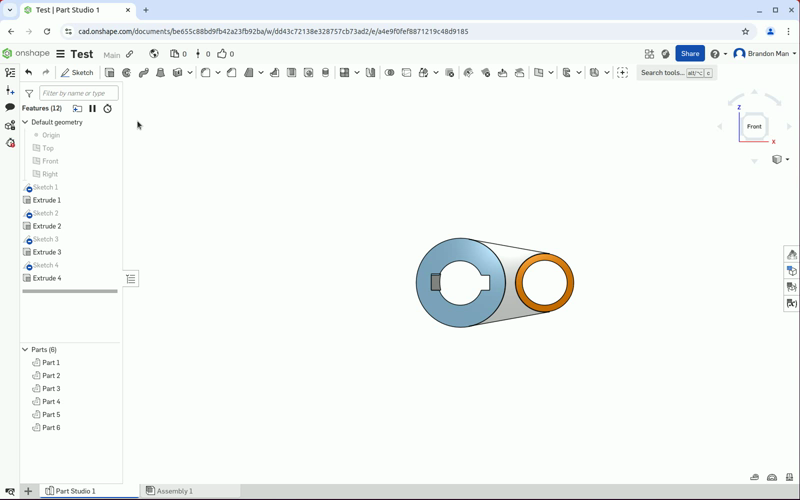
key(shift+h)
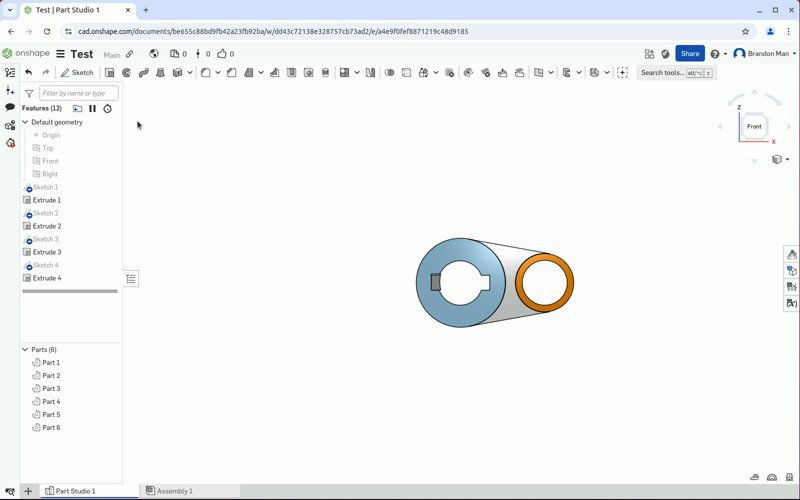
mouse_move(73, 189)
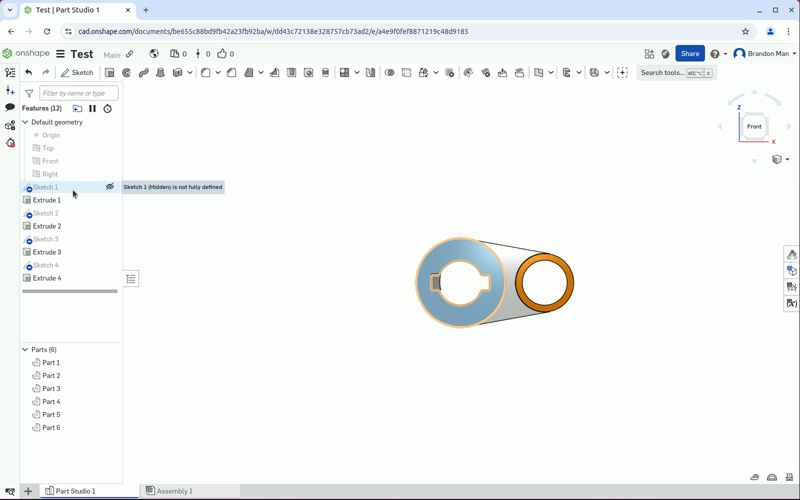
click(73, 189)
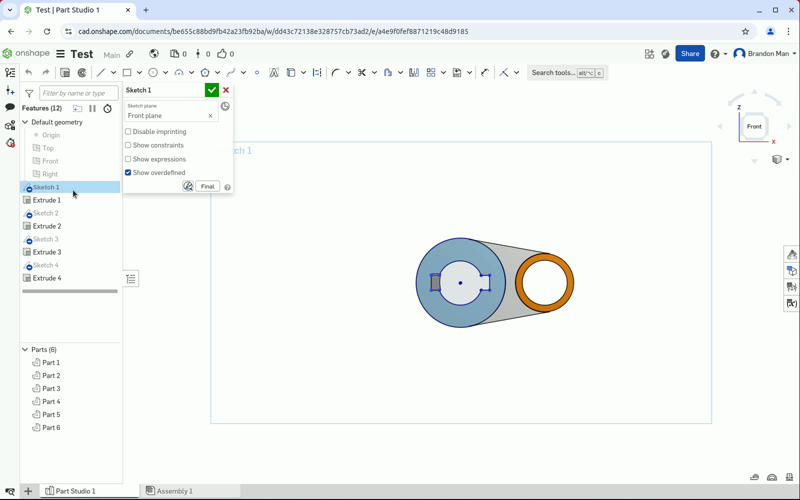
mouse_move(229, 92)
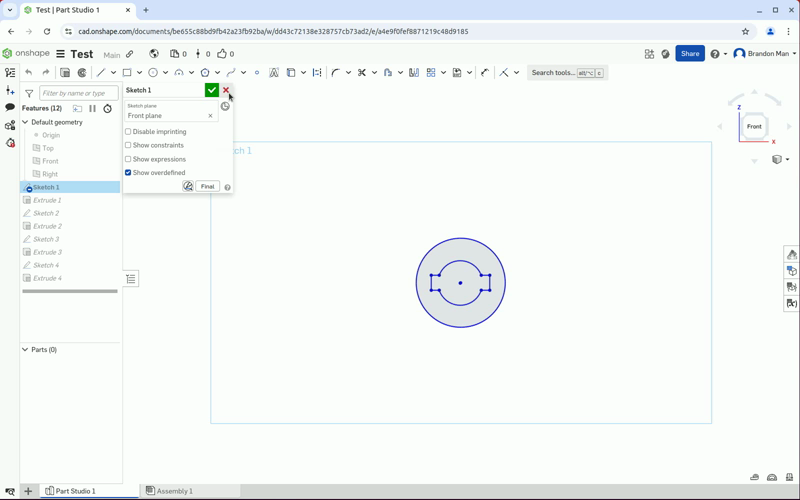
click(229, 92)
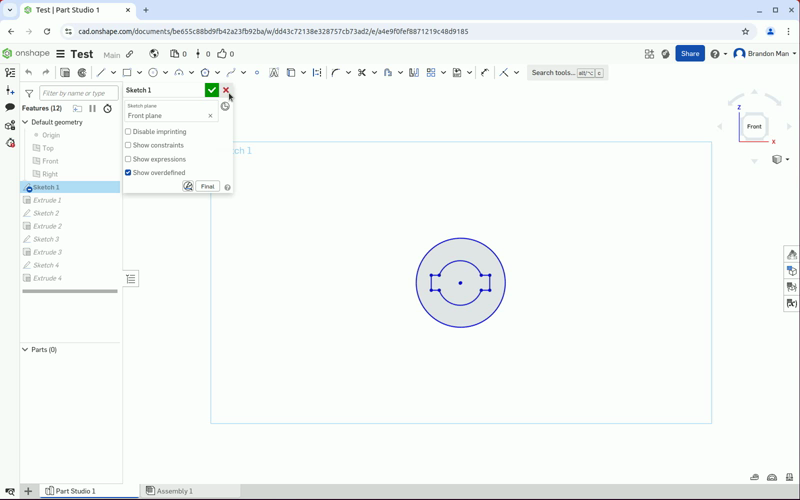
key(shift+s)
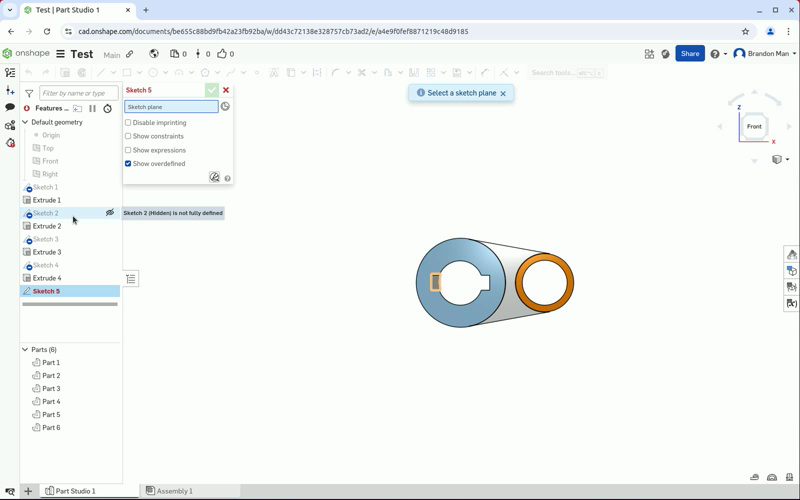
scroll(3)
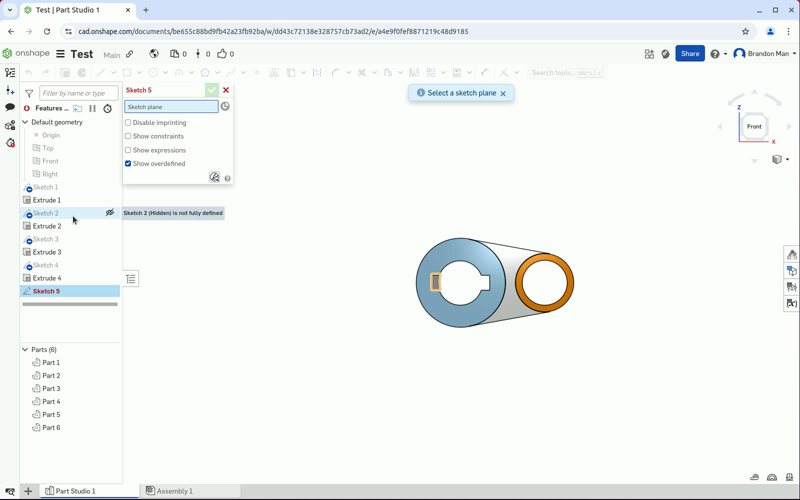
mouse_move(73, 163)
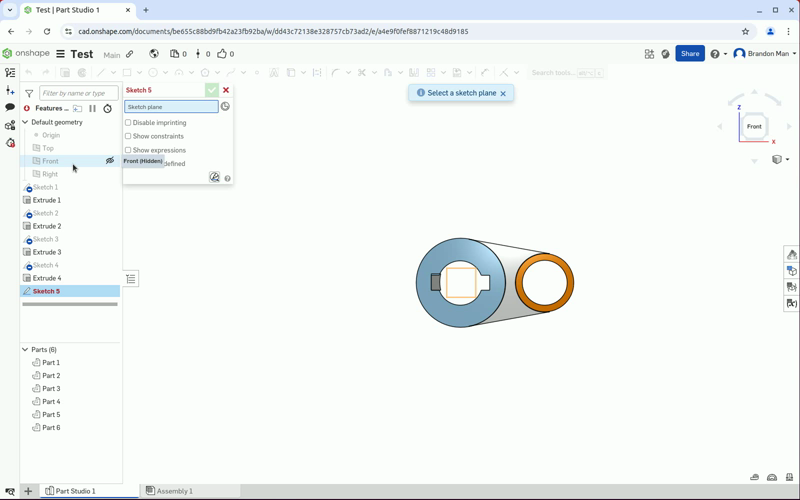
click(73, 163)
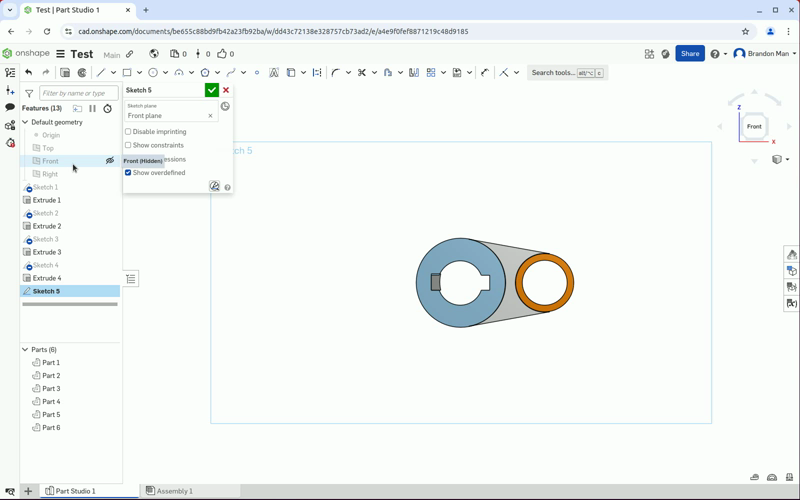
mouse_move(73, 352)
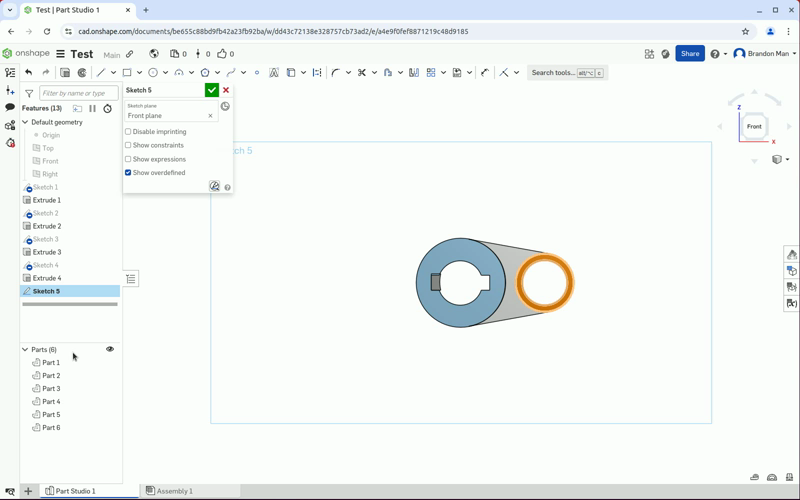
key(y)
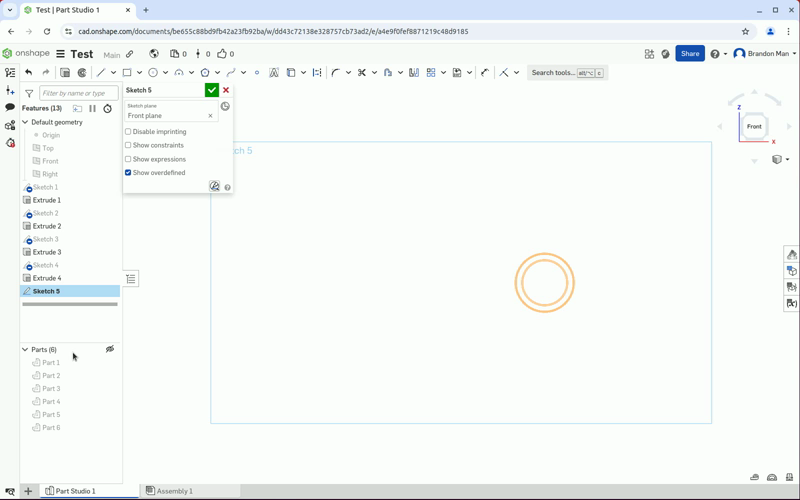
key(c)
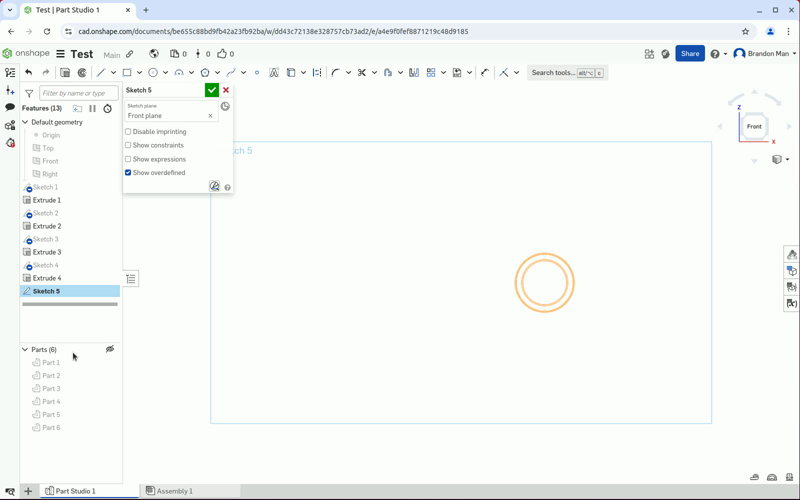
key_down(shift)
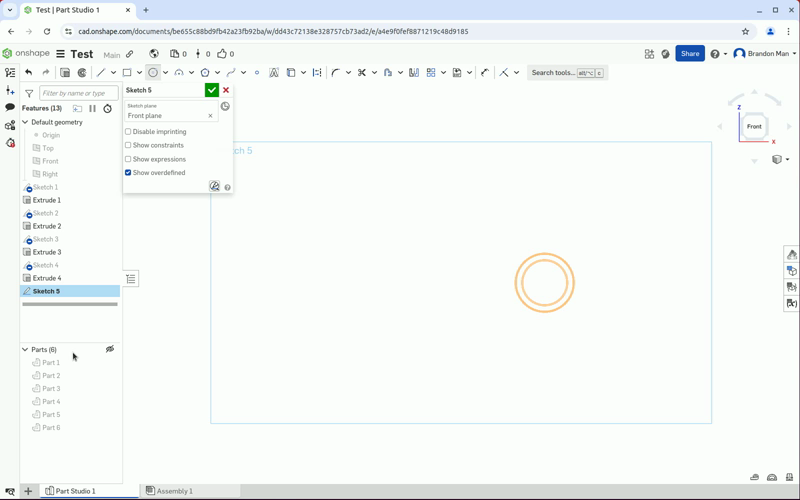
mouse_move(460, 282)
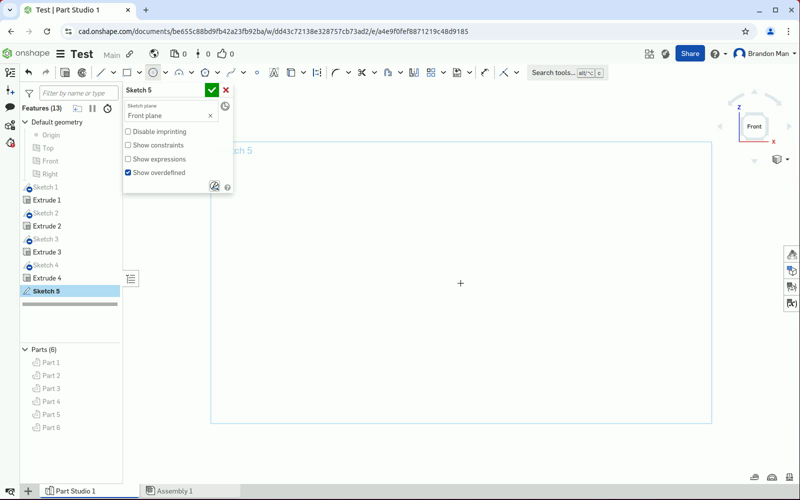
click(460, 282)
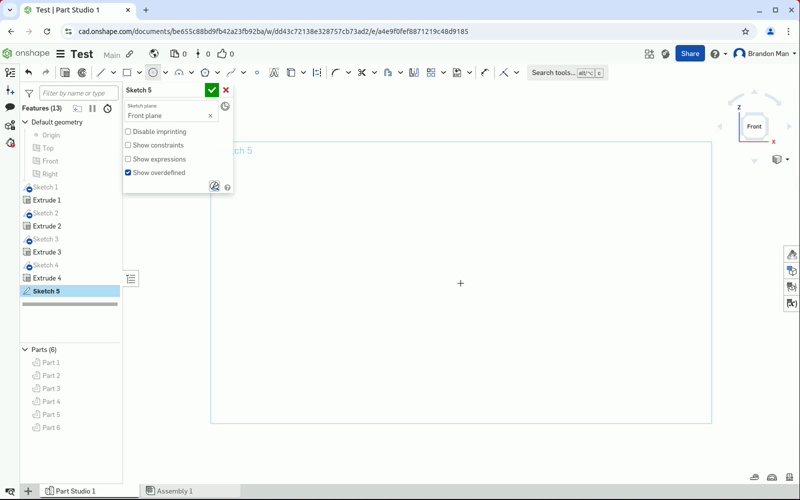
key_up(shift)
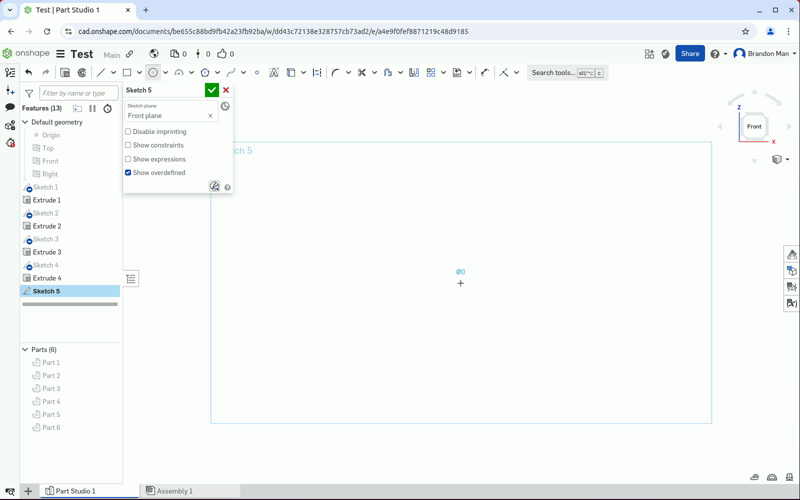
mouse_move(505, 282)
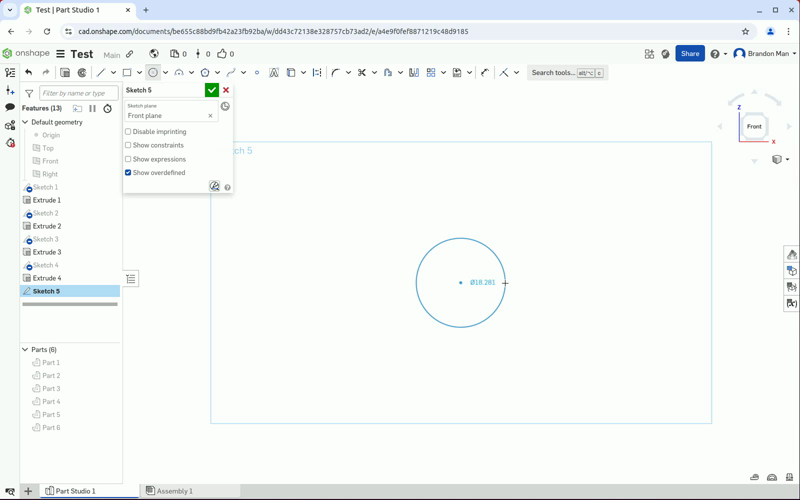
click(505, 282)
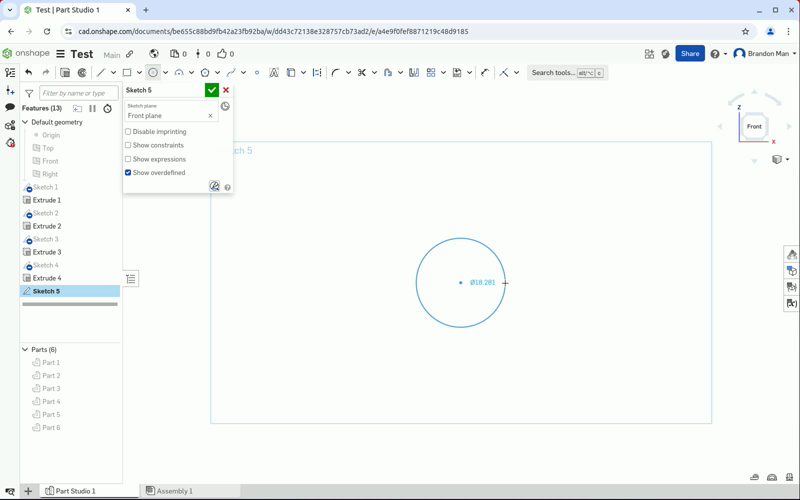
key(esc)
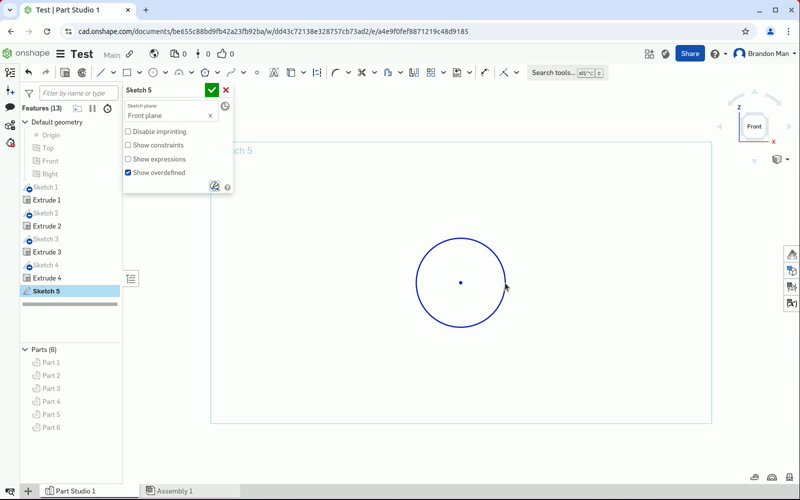
key(l)
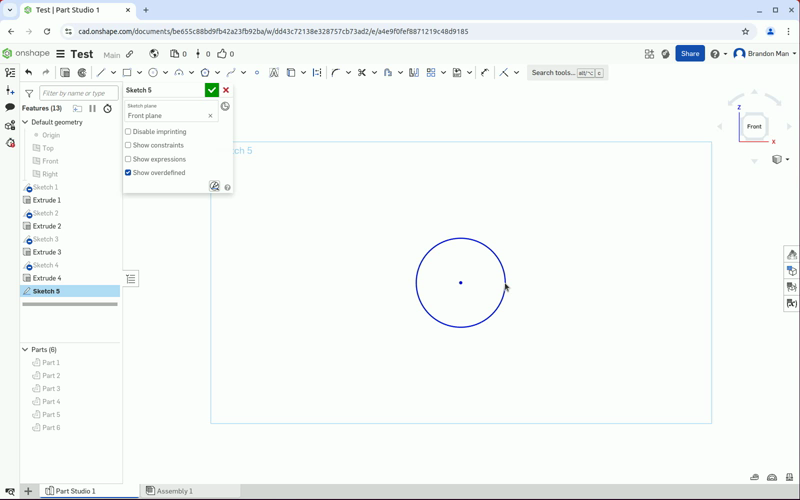
key_down(shift)
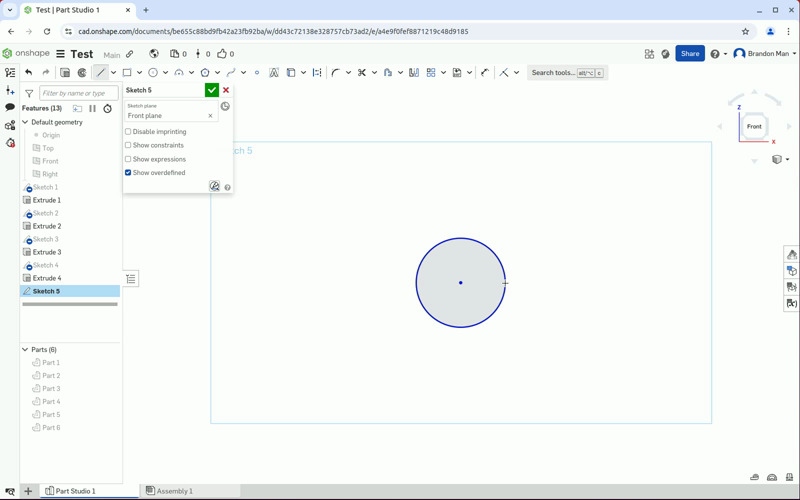
mouse_move(431, 290)
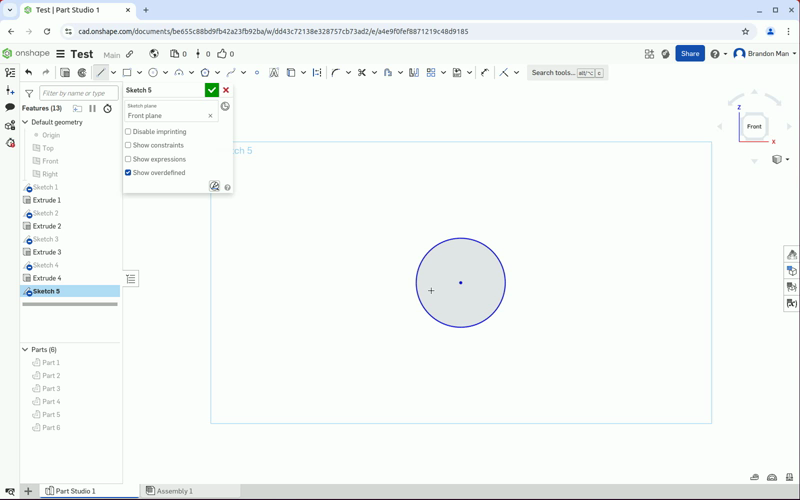
click(431, 290)
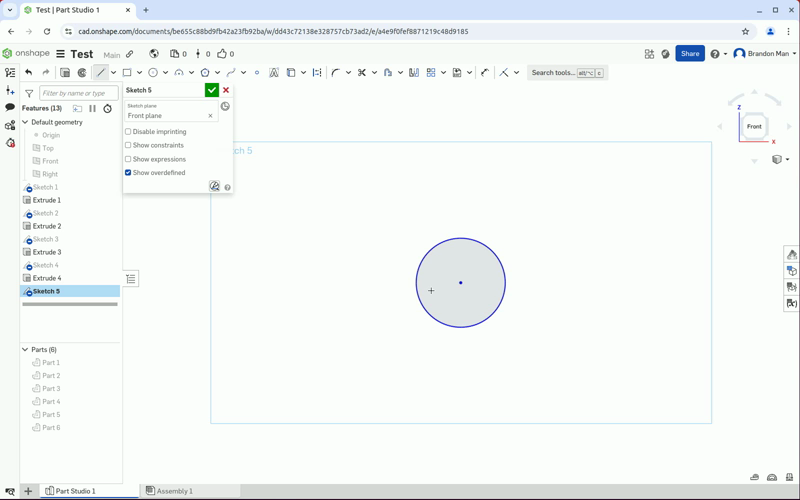
key_up(shift)
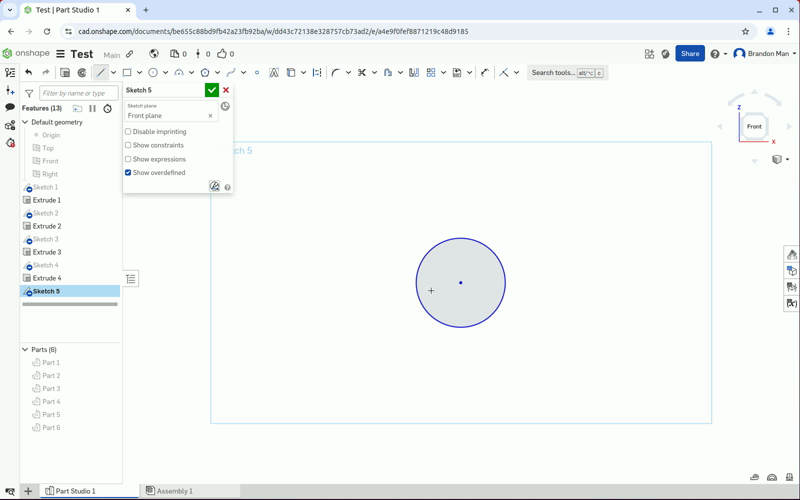
key_down(shift)
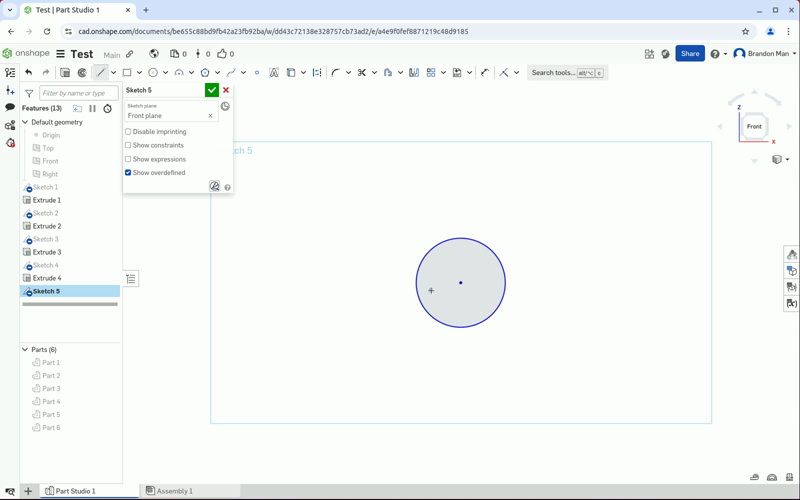
mouse_move(461, 290)
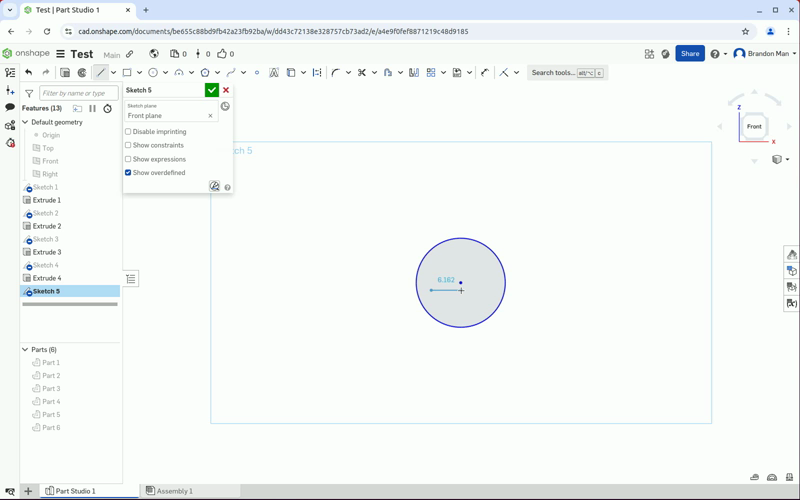
mouse_move(439, 290)
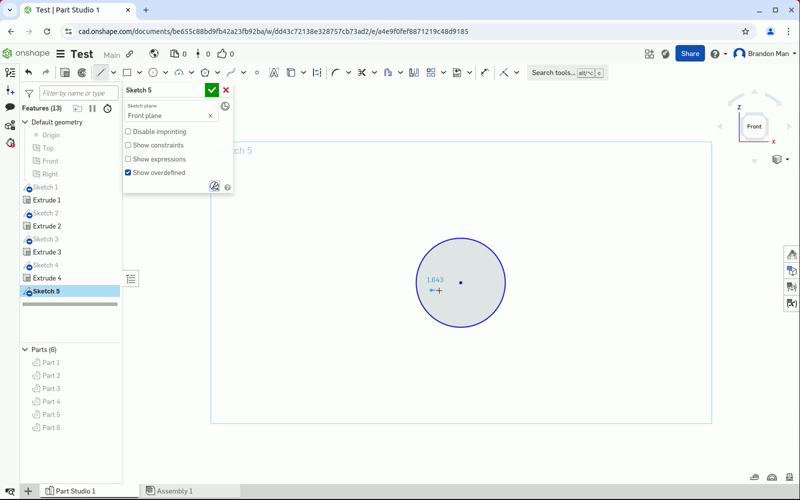
click(439, 290)
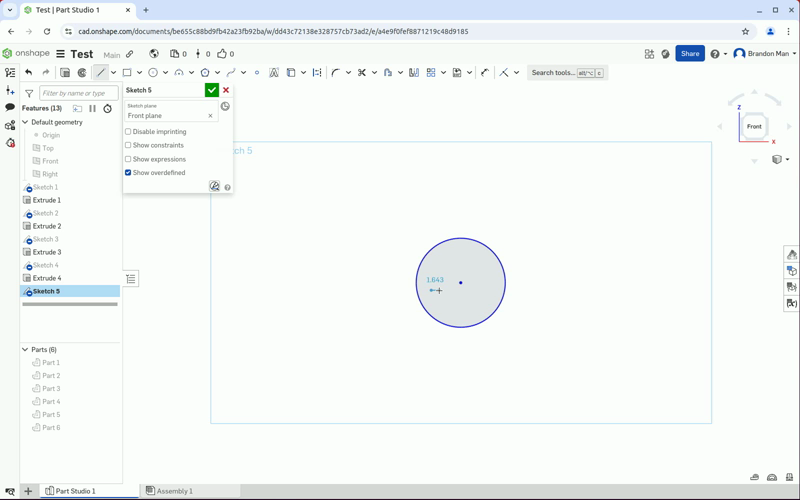
key_up(shift)
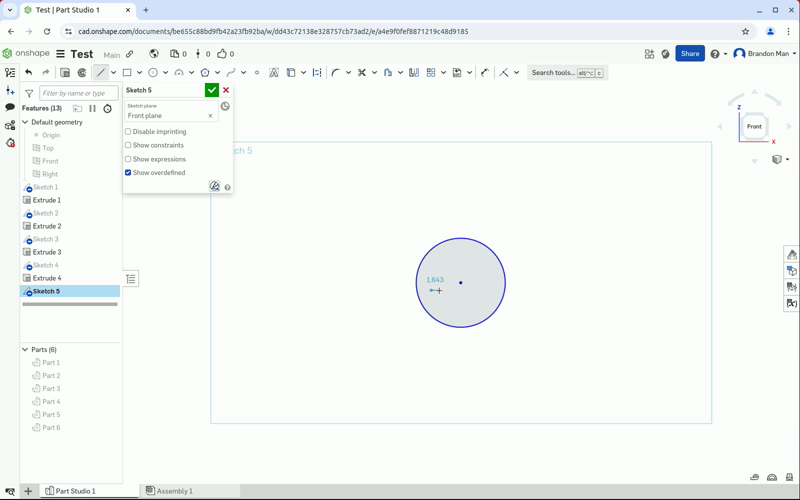
key(esc)
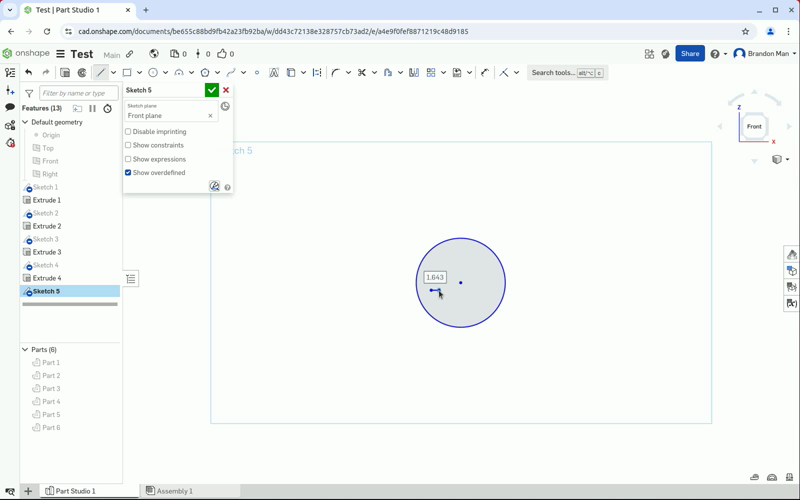
key(a)
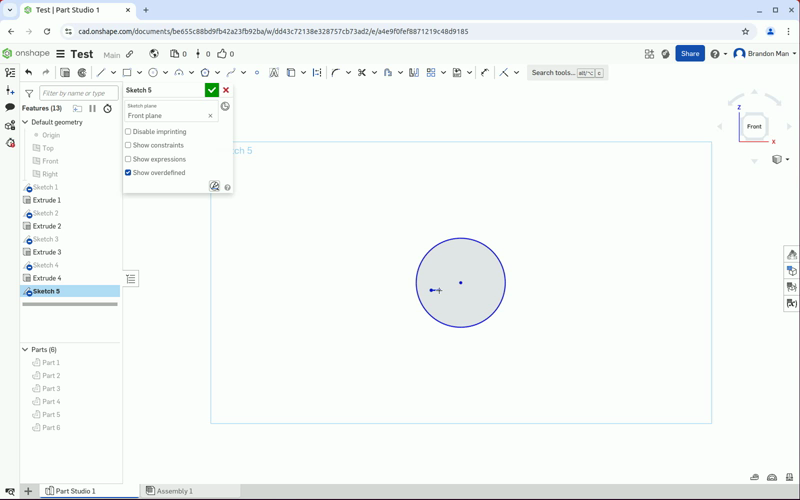
mouse_move(439, 290)
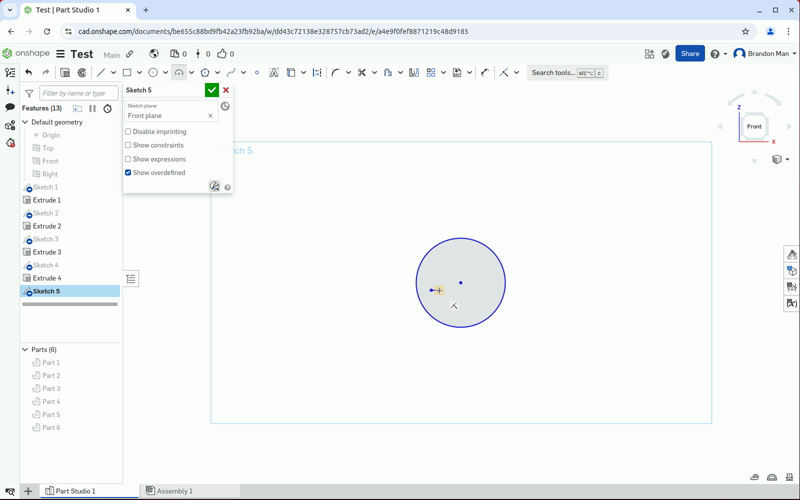
click(439, 290)
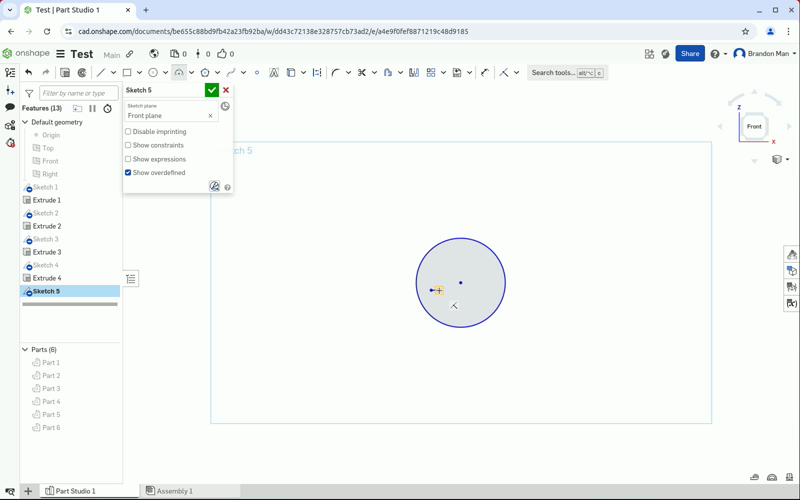
key_down(shift)
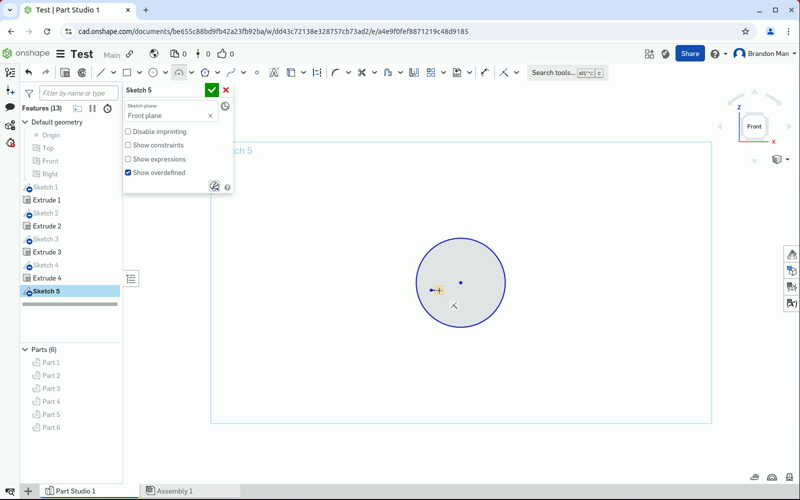
mouse_move(481, 290)
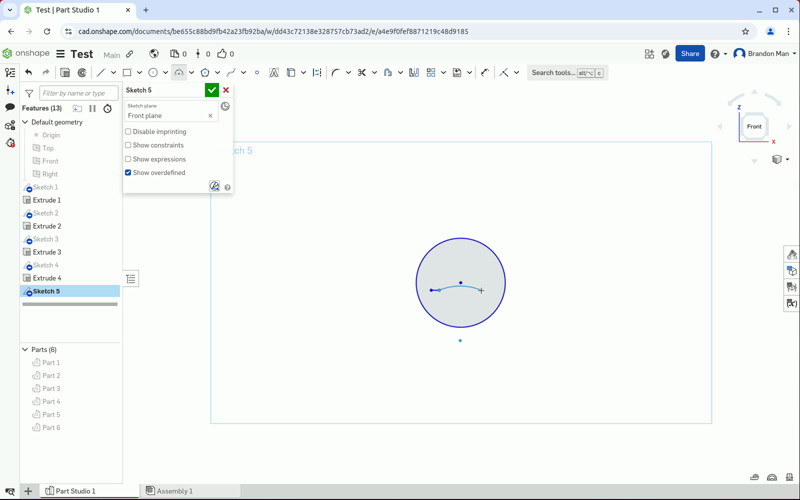
click(481, 290)
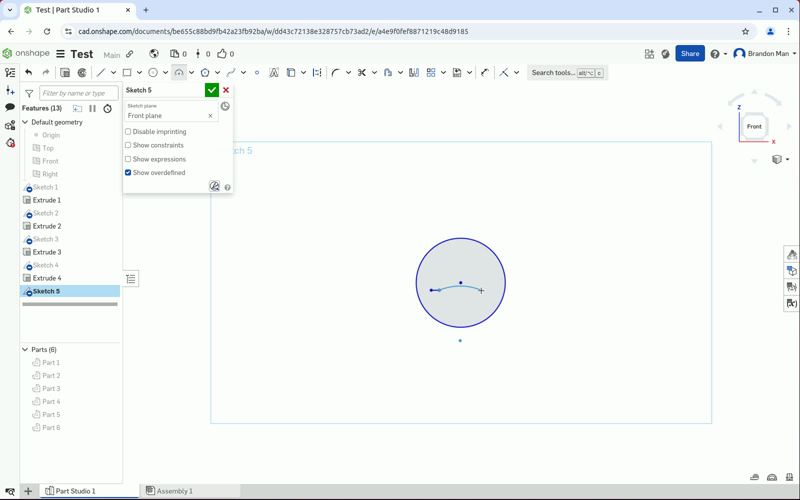
mouse_move(460, 305)
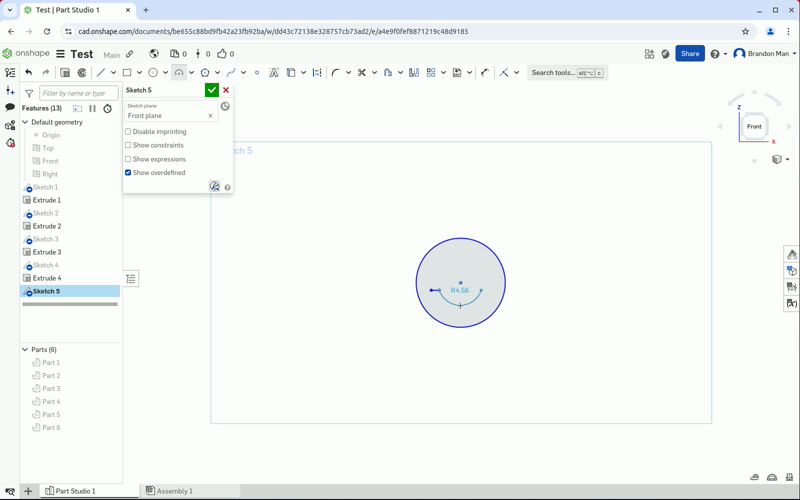
click(460, 305)
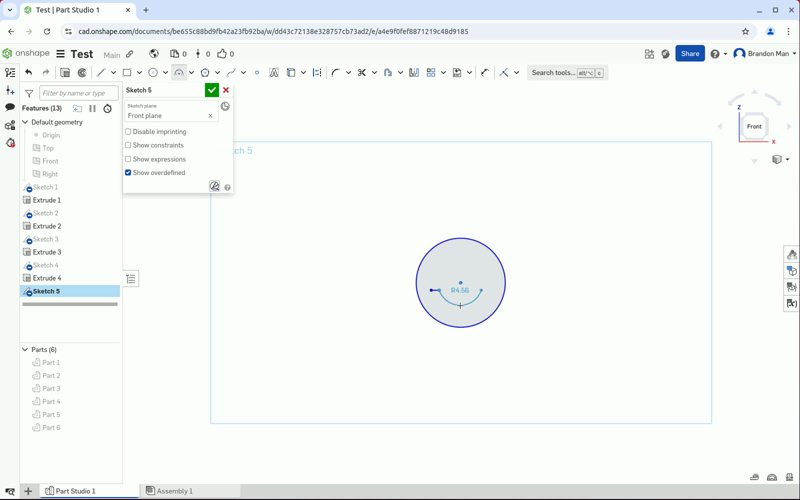
key_up(shift)
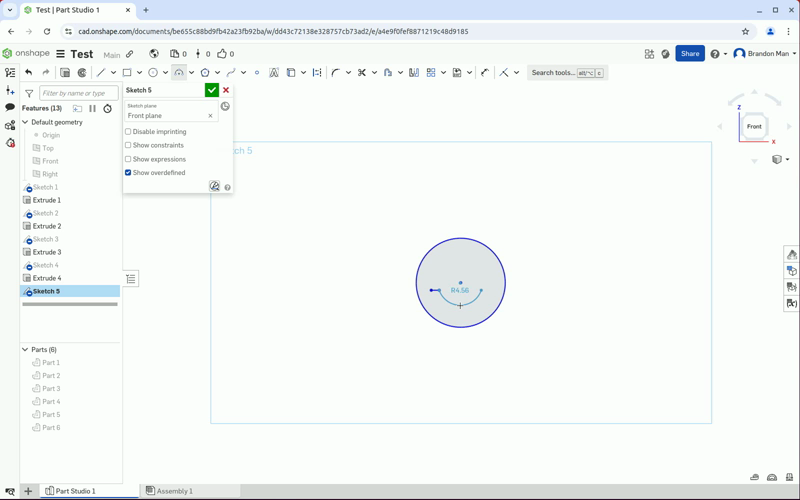
key(esc)
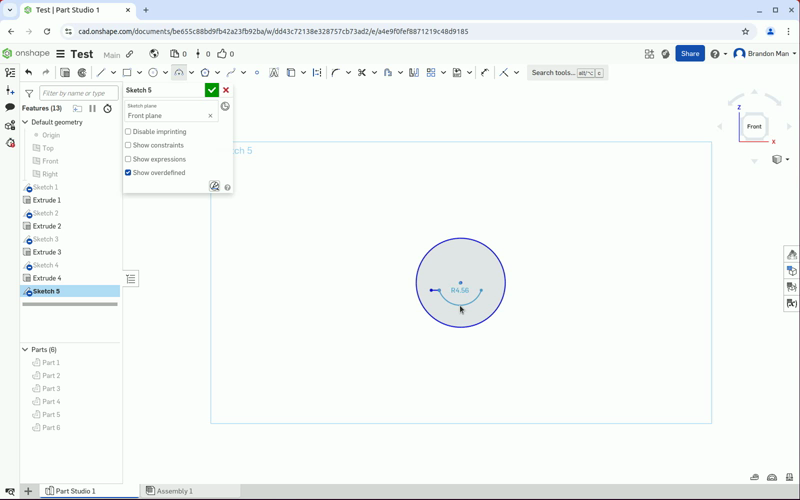
key(l)
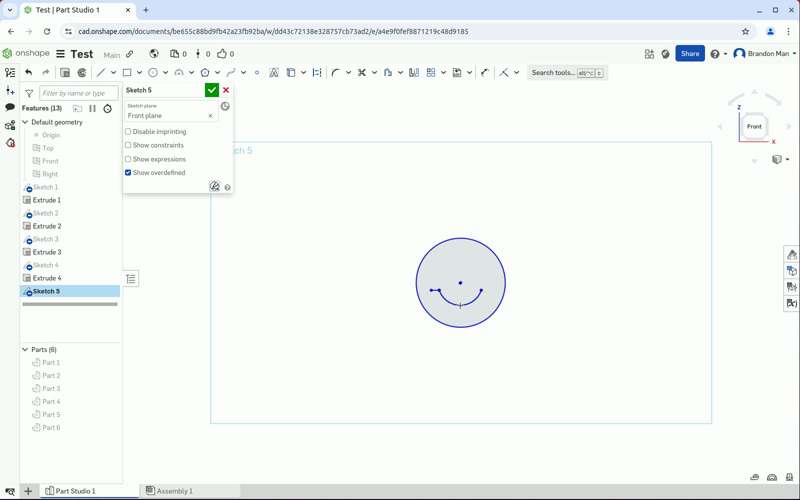
mouse_move(481, 290)
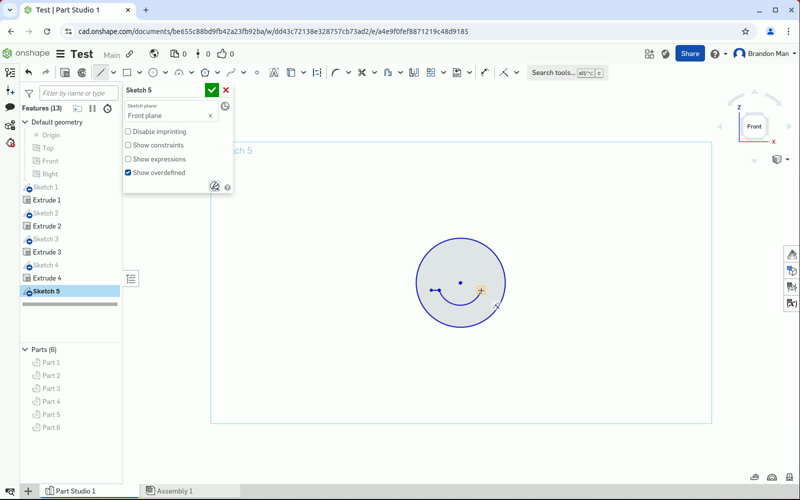
click(481, 290)
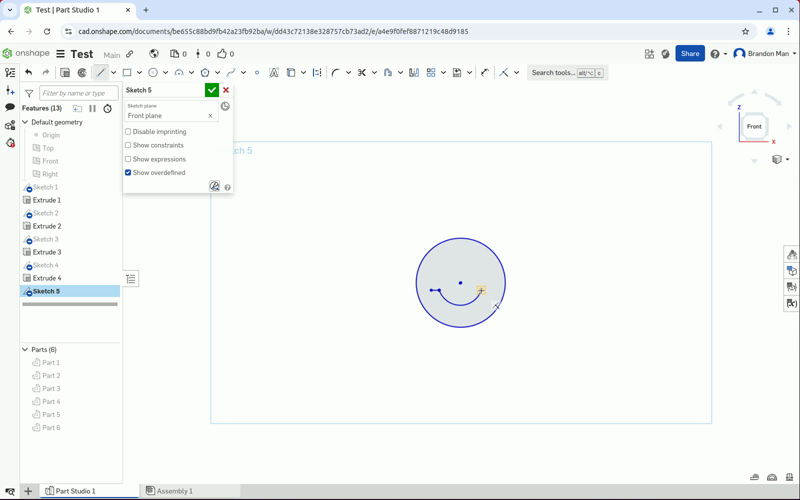
key_down(shift)
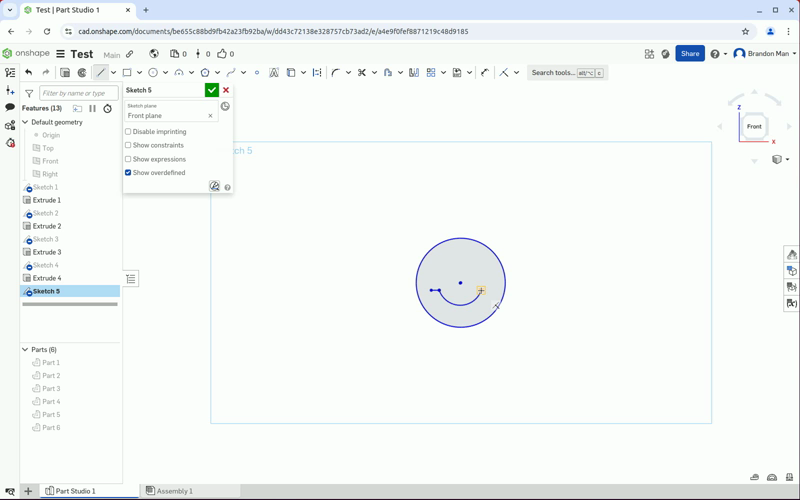
mouse_move(511, 290)
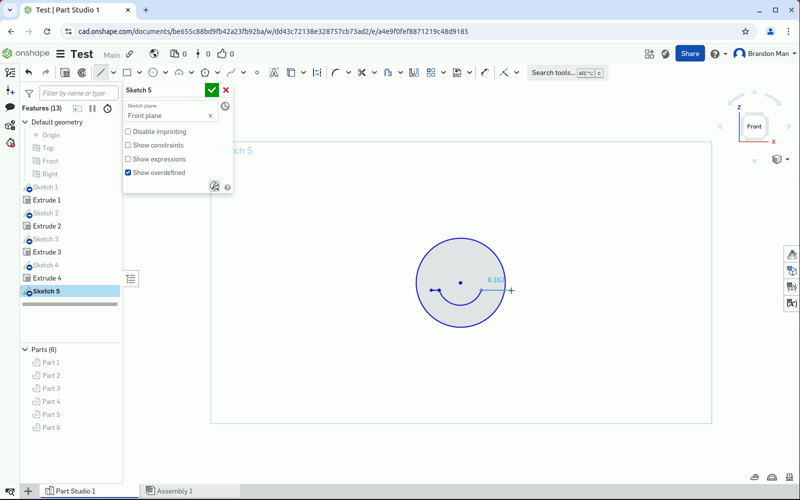
mouse_move(489, 290)
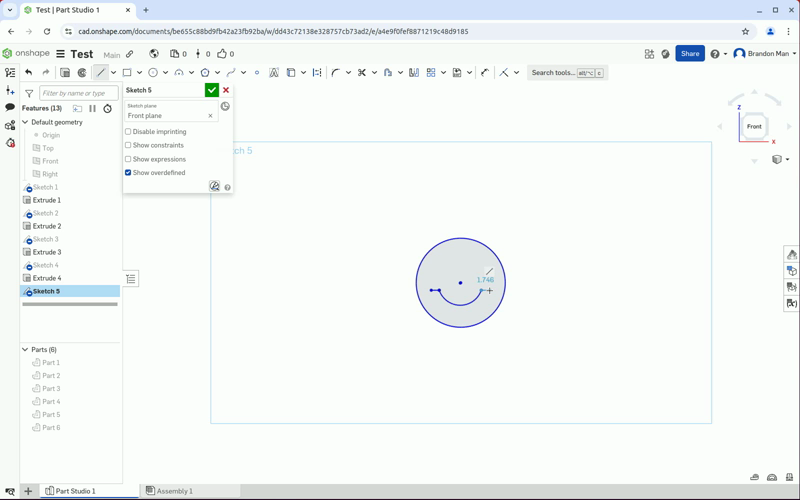
click(489, 290)
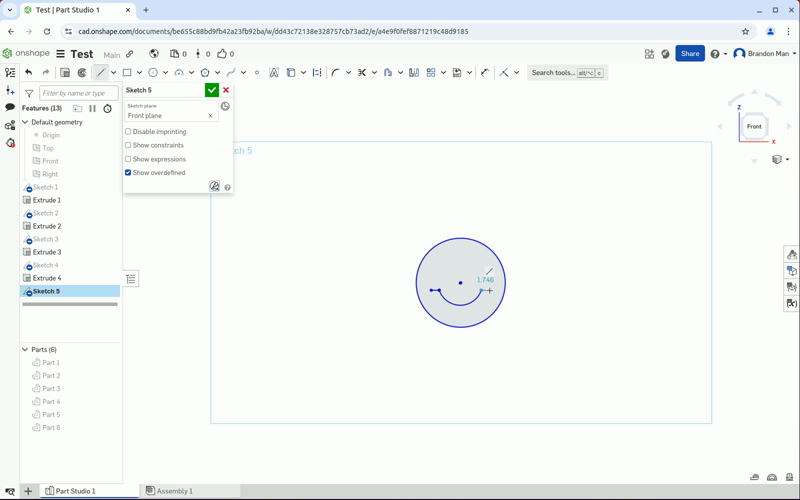
key_up(shift)
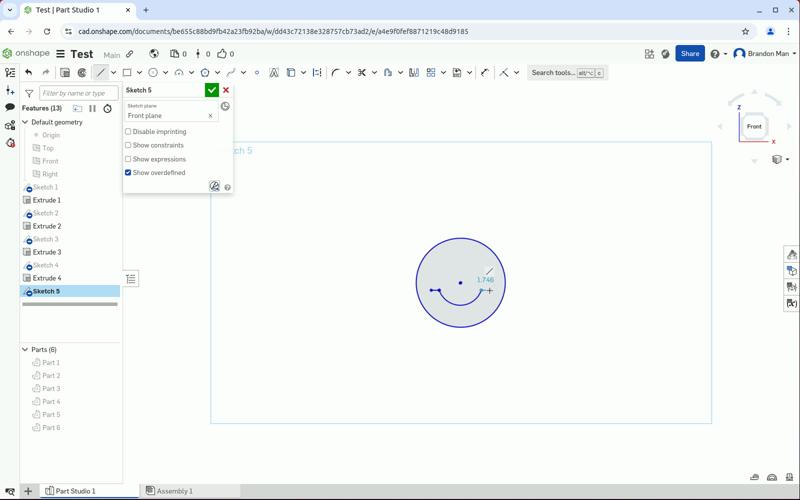
key_down(shift)
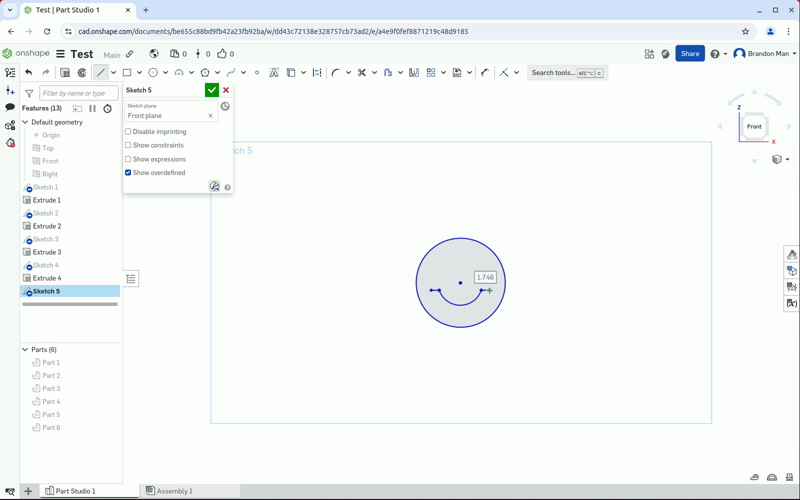
mouse_move(519, 290)
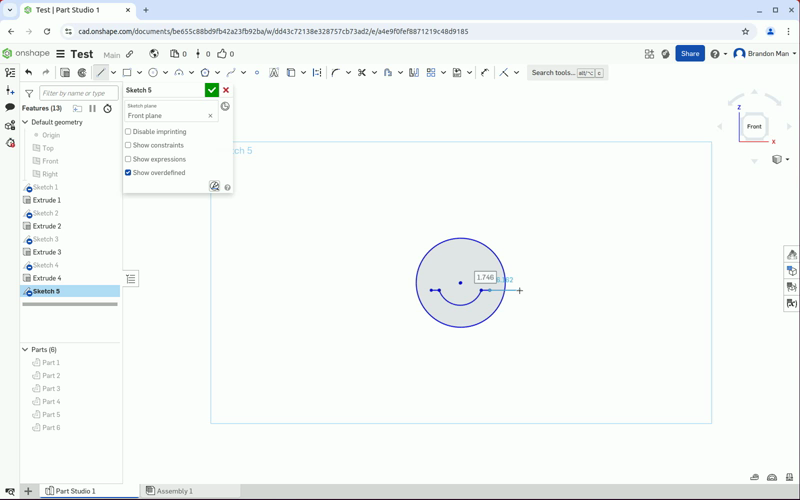
mouse_move(489, 275)
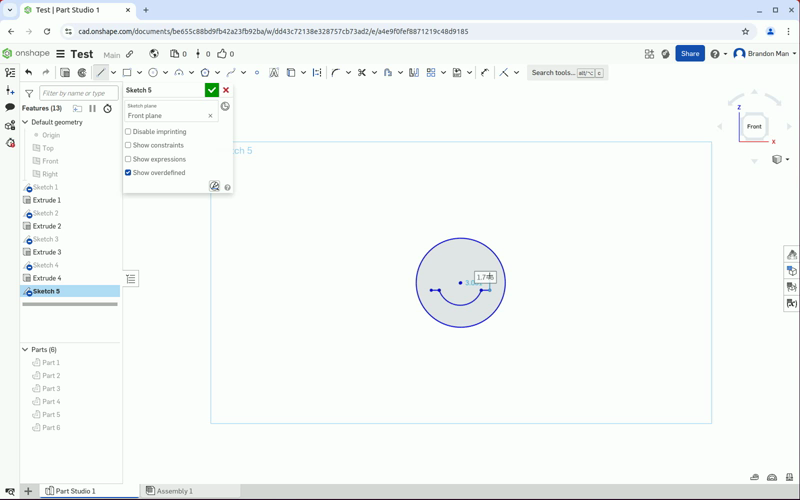
click(489, 275)
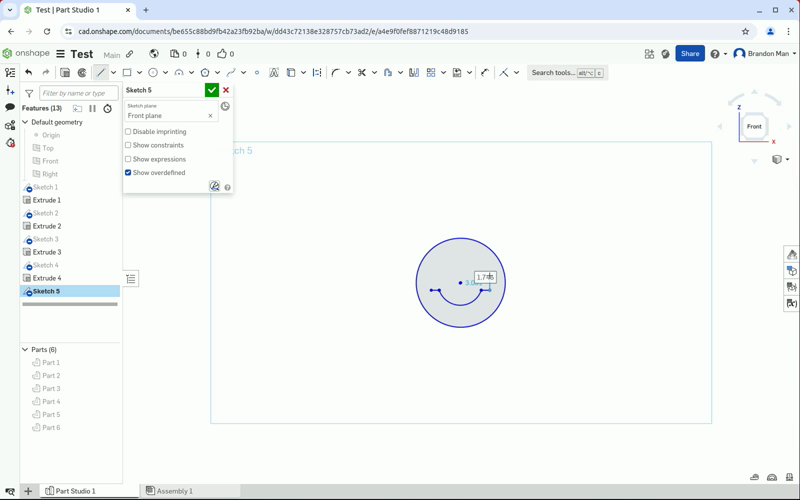
key_up(shift)
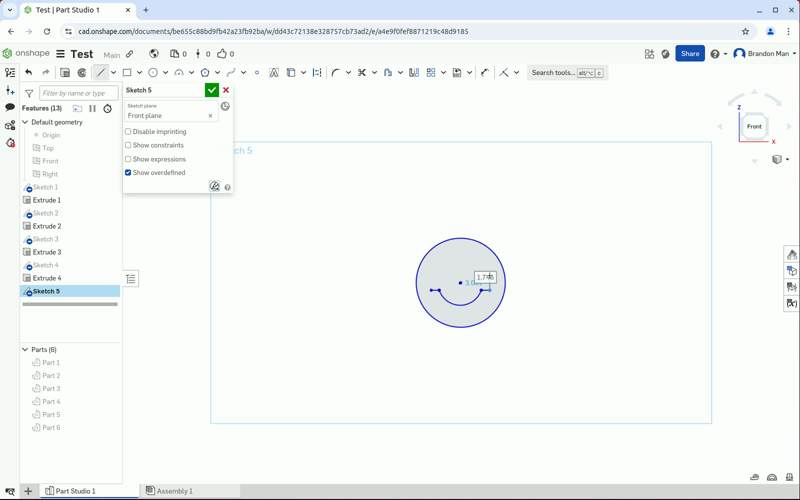
key_down(shift)
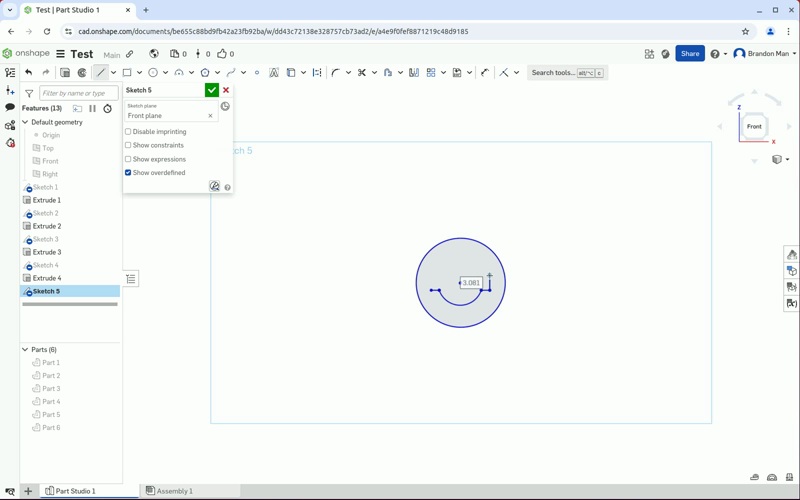
mouse_move(519, 275)
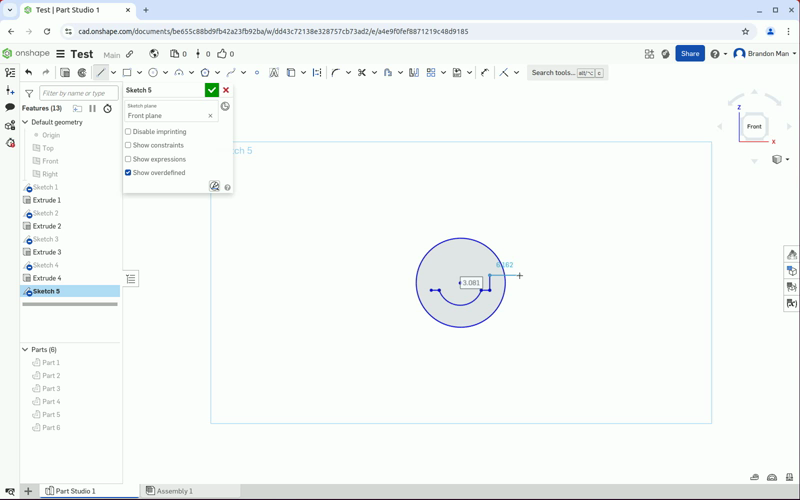
mouse_move(481, 275)
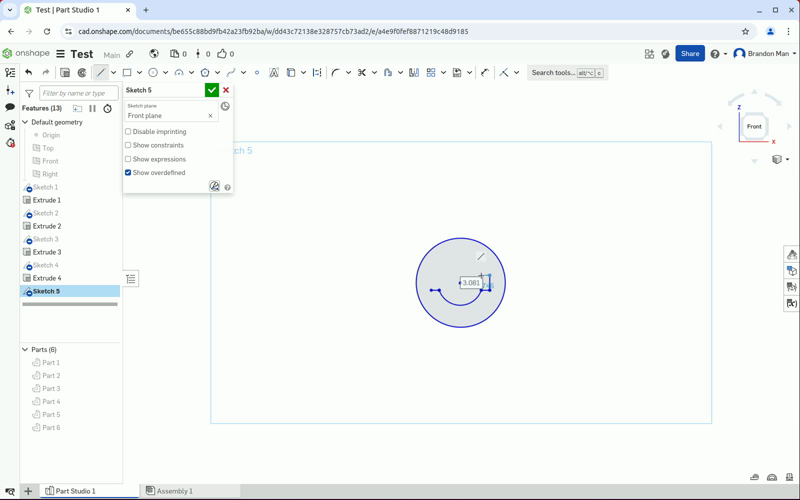
click(481, 275)
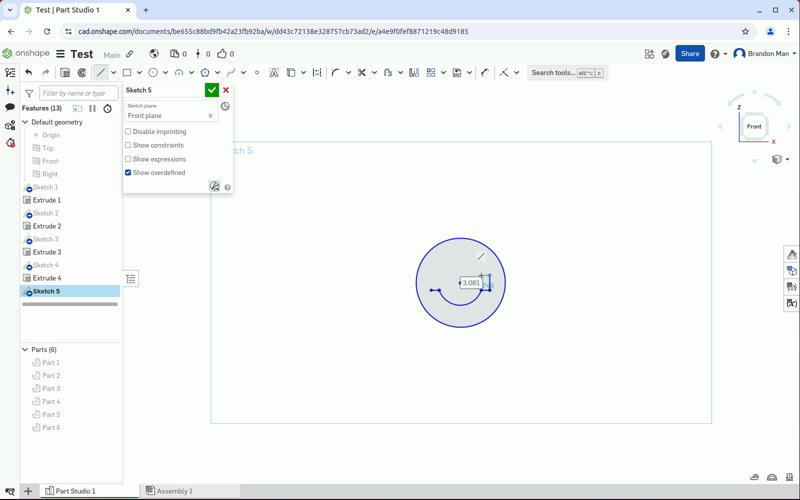
key_up(shift)
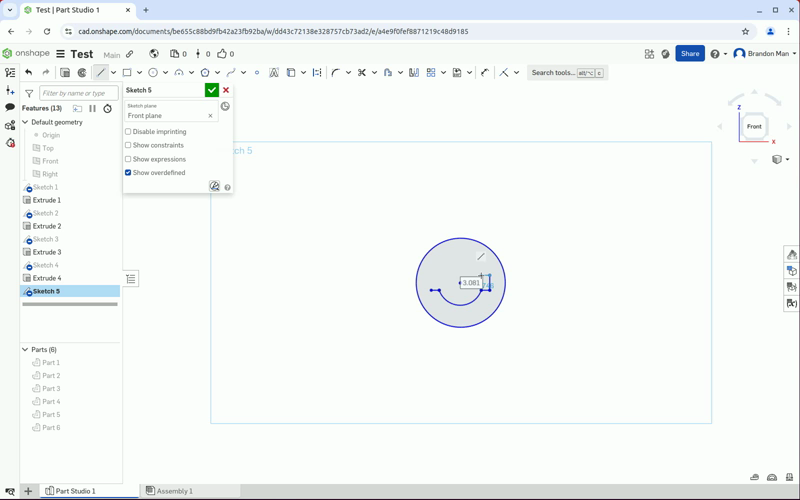
key(esc)
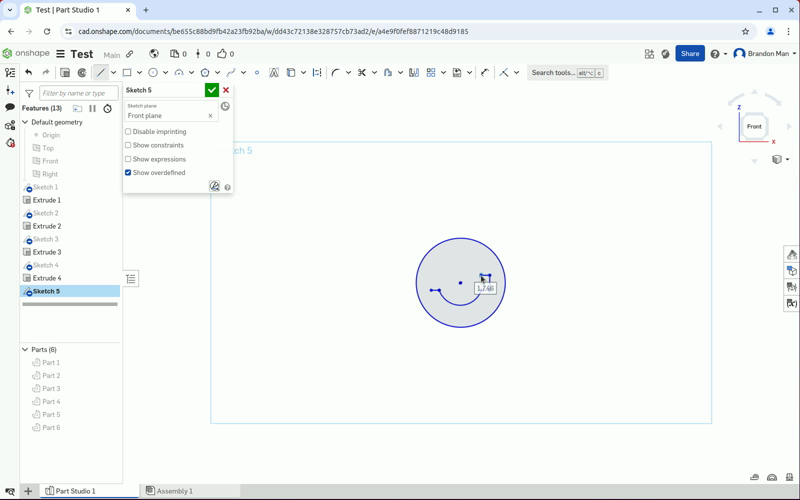
key(a)
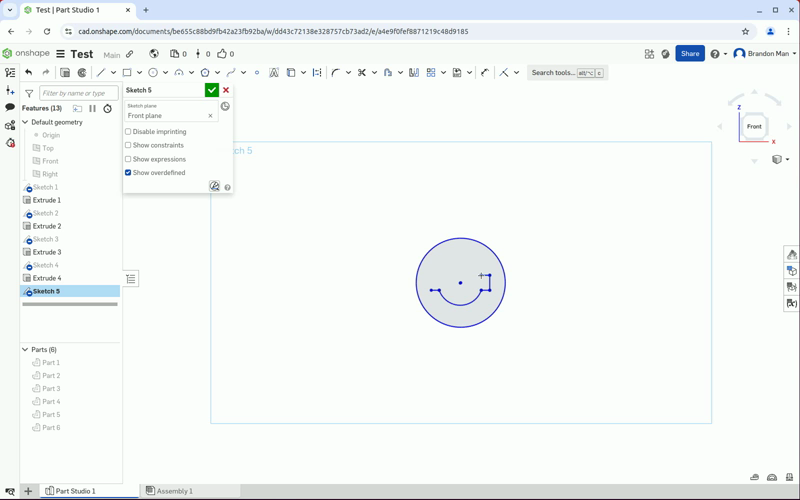
mouse_move(481, 275)
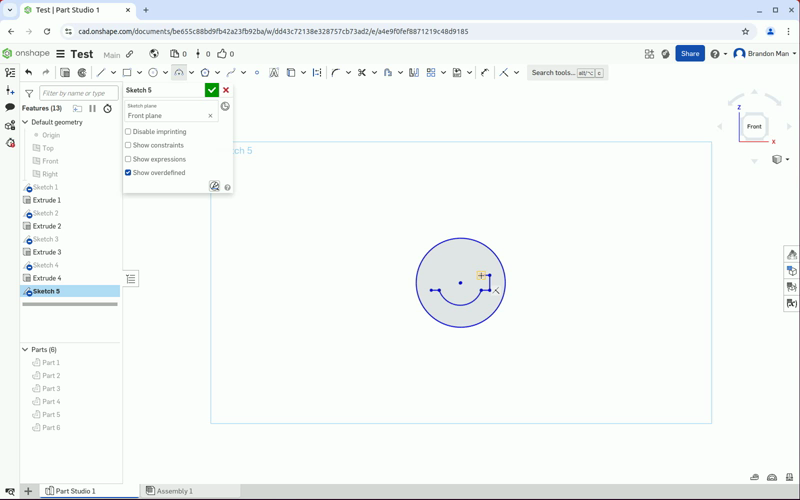
click(481, 275)
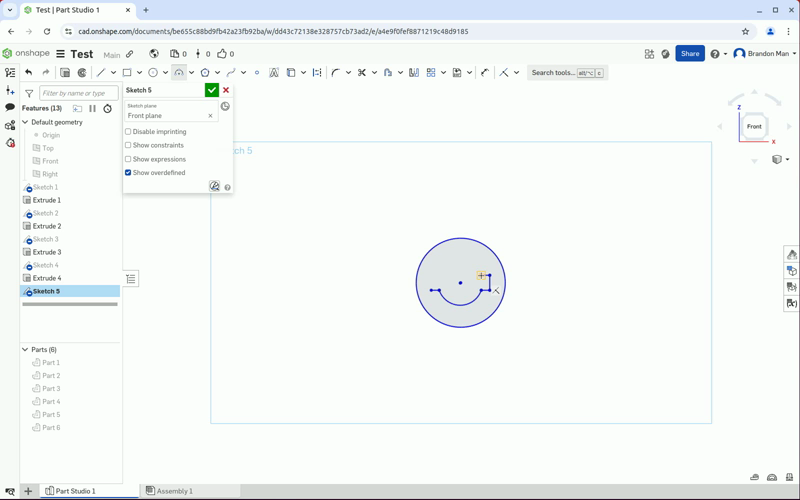
key_down(shift)
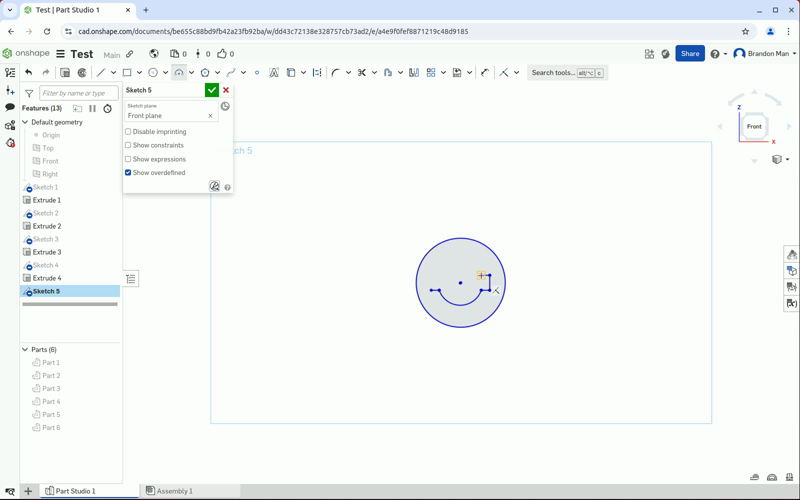
mouse_move(439, 275)
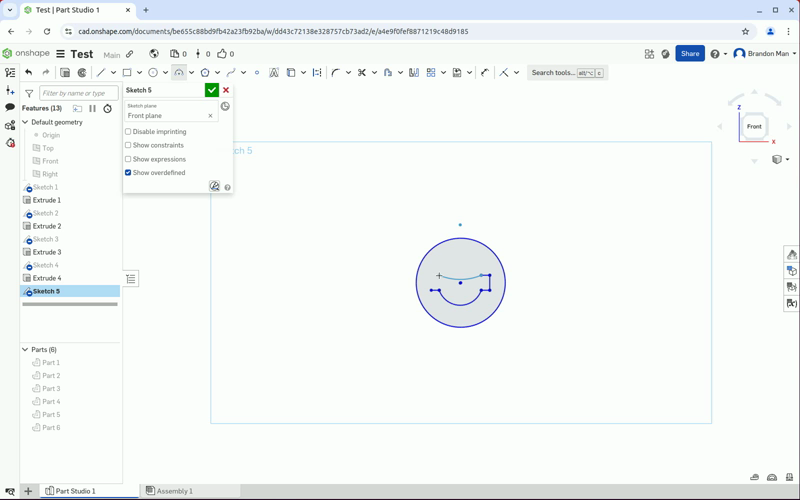
click(439, 275)
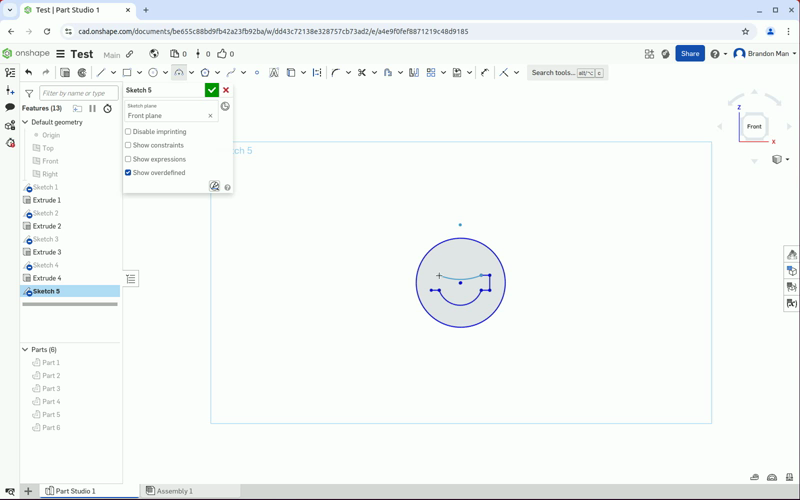
mouse_move(460, 260)
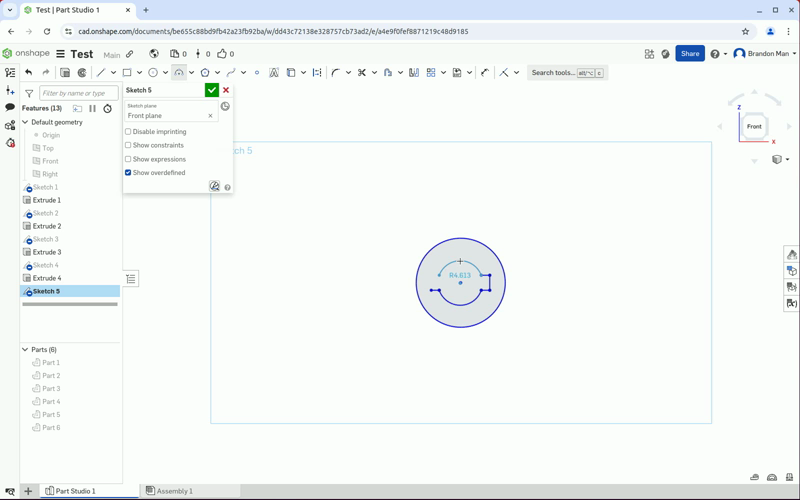
click(460, 260)
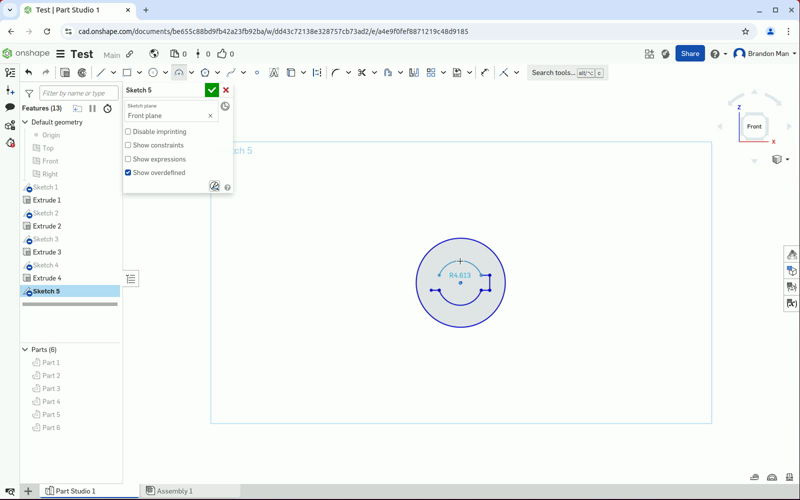
key_up(shift)
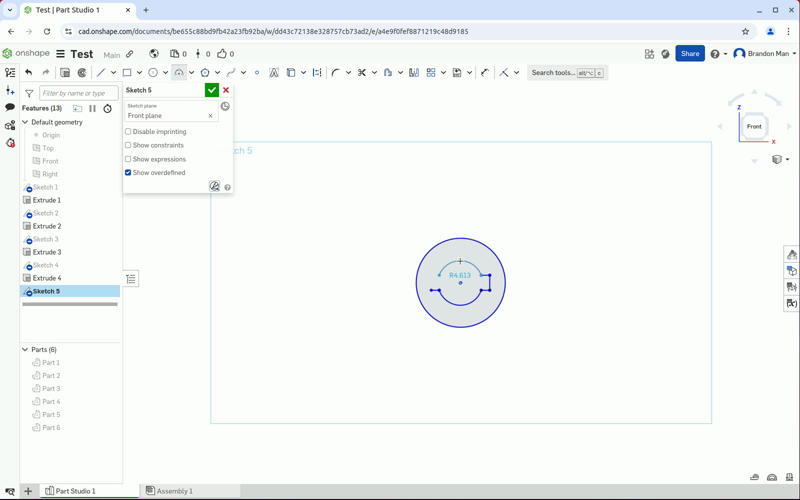
key(esc)
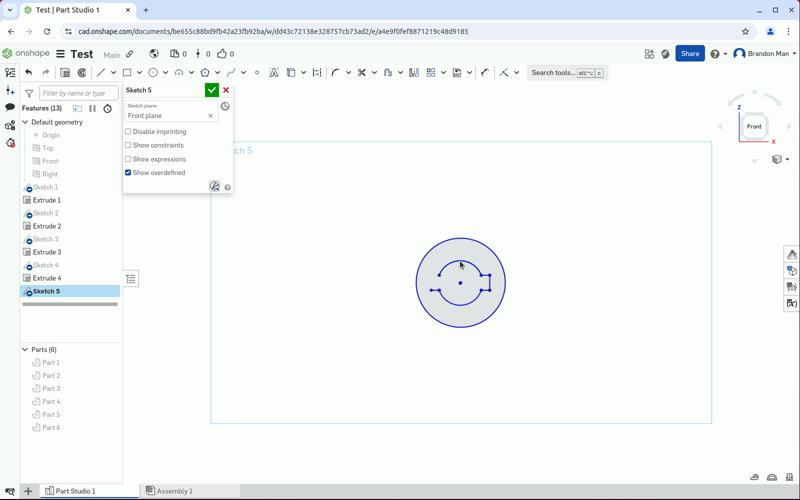
key(l)
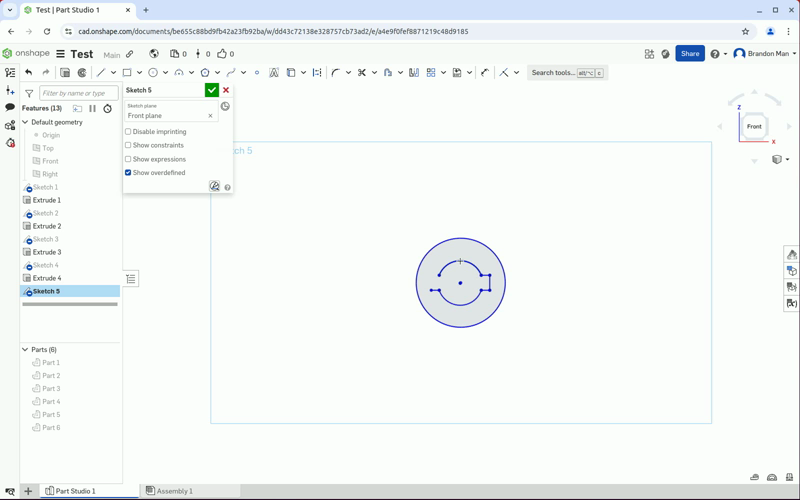
mouse_move(439, 275)
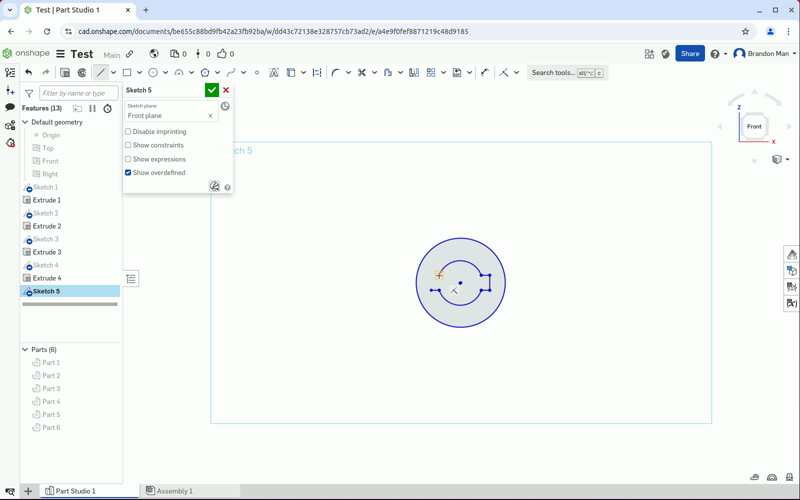
click(439, 275)
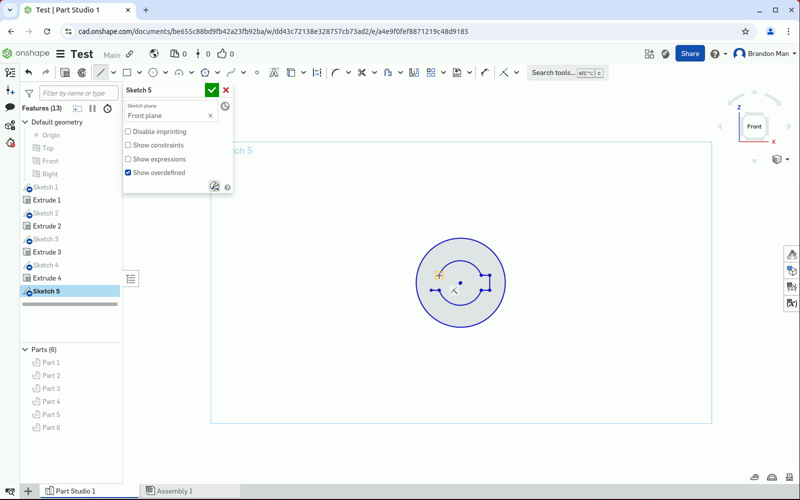
key_down(shift)
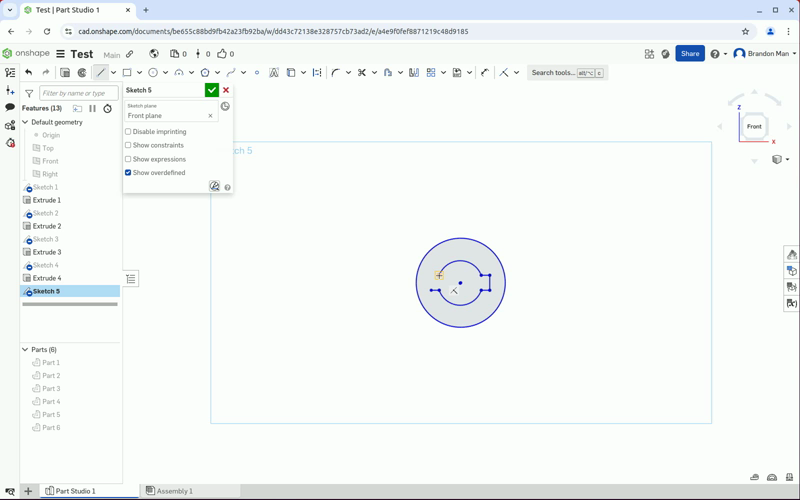
mouse_move(469, 275)
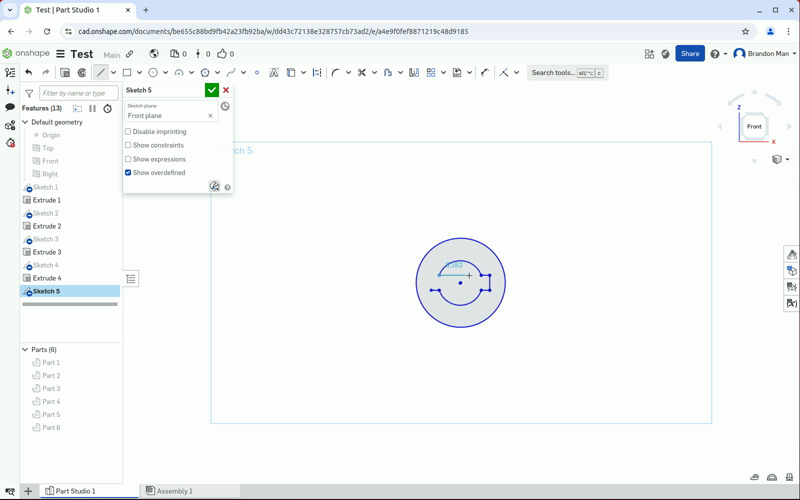
mouse_move(431, 275)
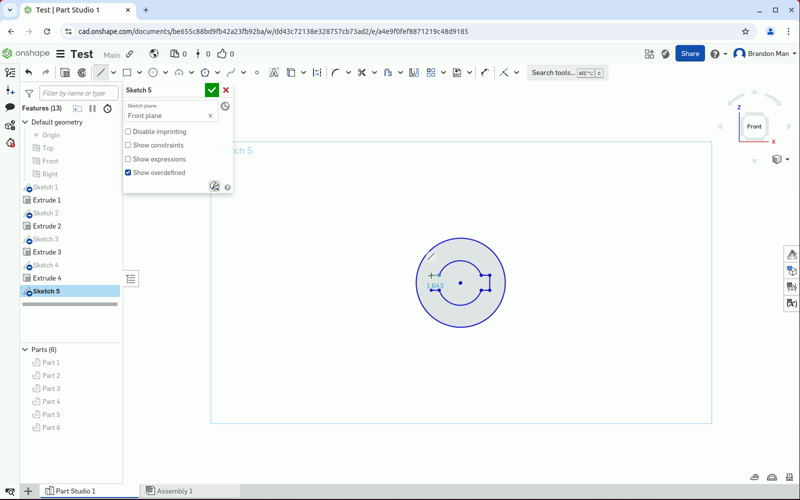
click(431, 275)
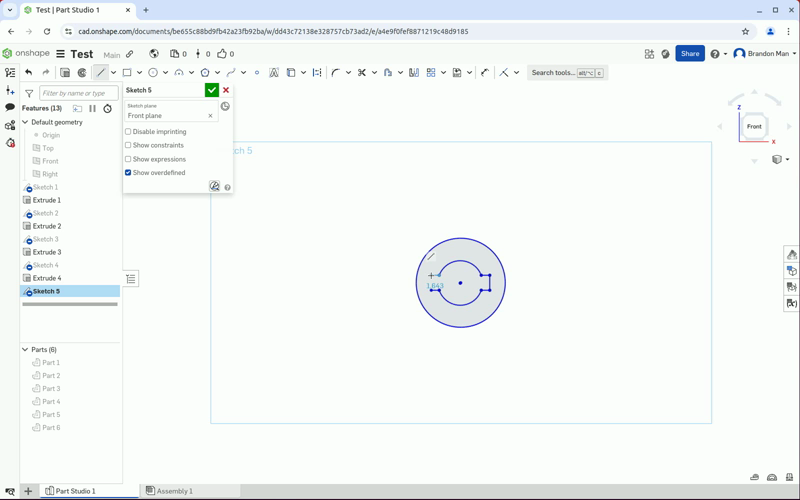
key_up(shift)
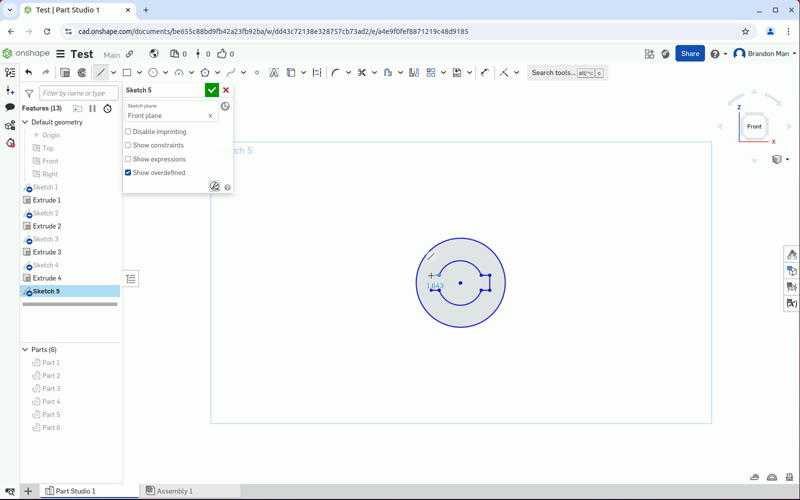
mouse_move(461, 275)
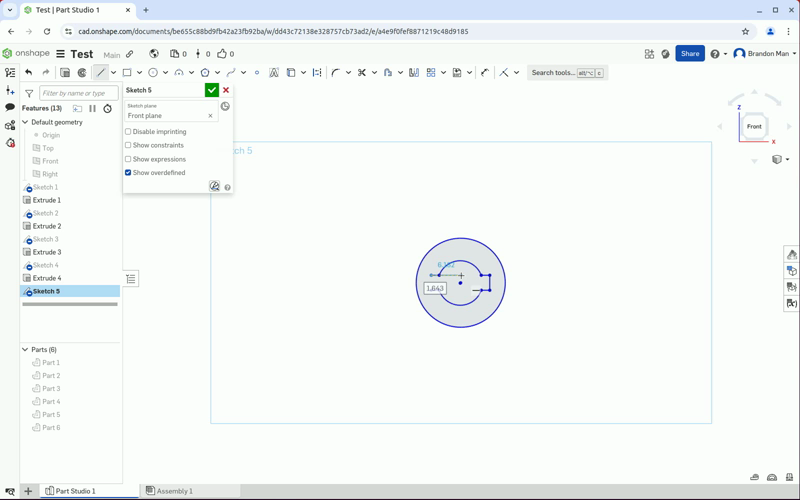
key_down(shift)
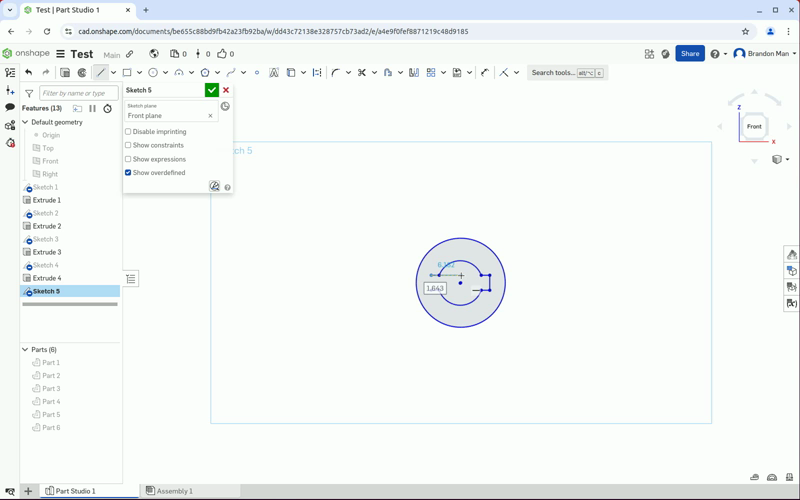
mouse_move(431, 290)
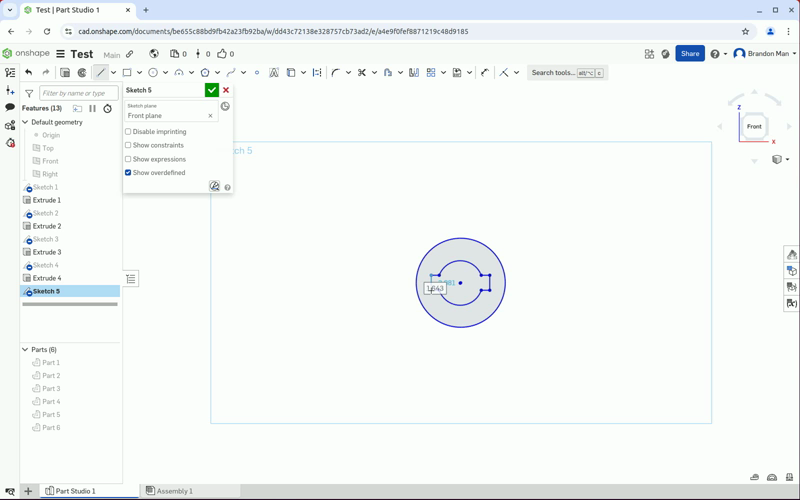
key_up(shift)
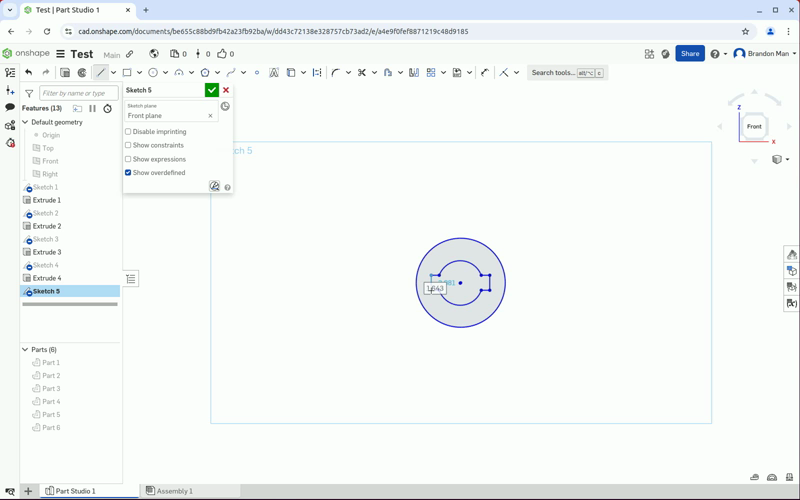
click(431, 290)
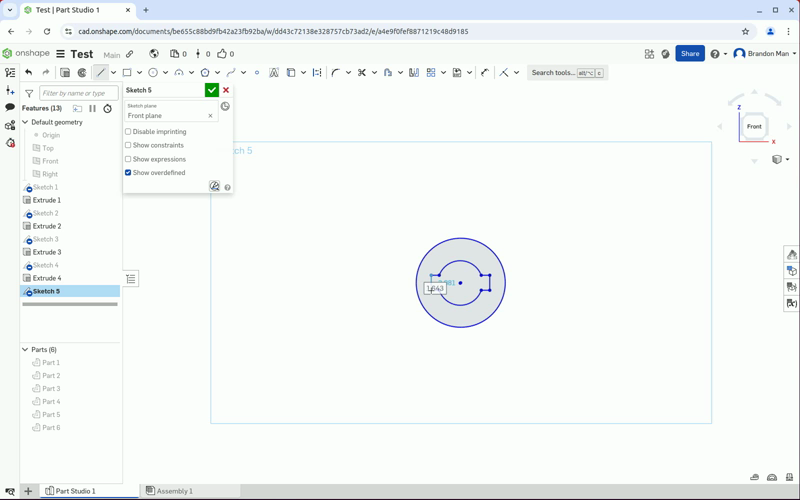
key(esc)
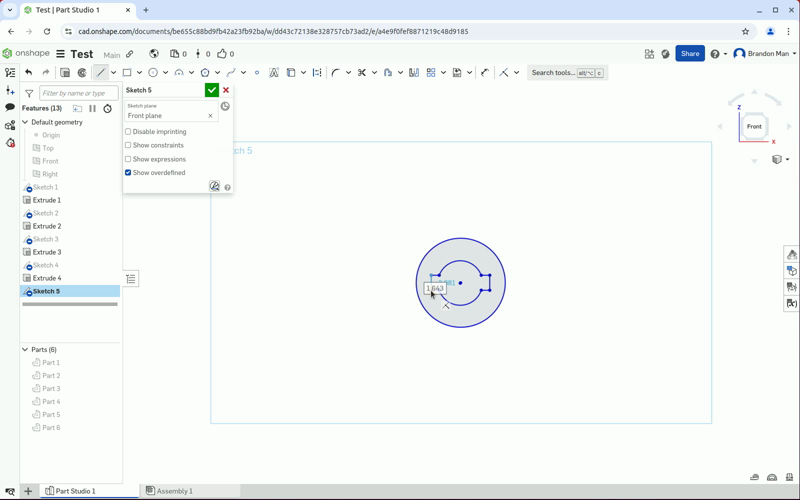
mouse_move(470, 248)
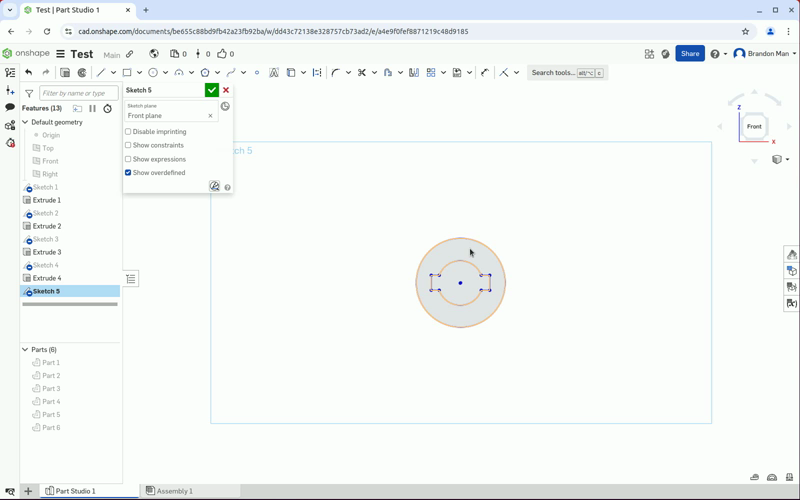
click(470, 248)
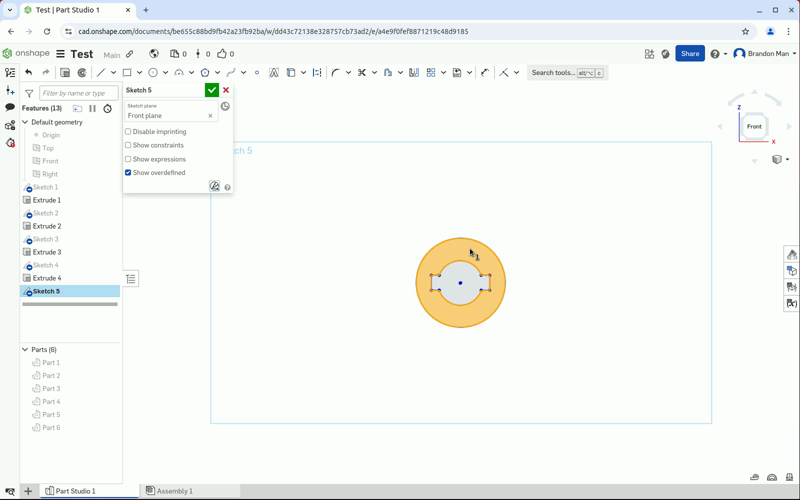
mouse_move(73, 352)
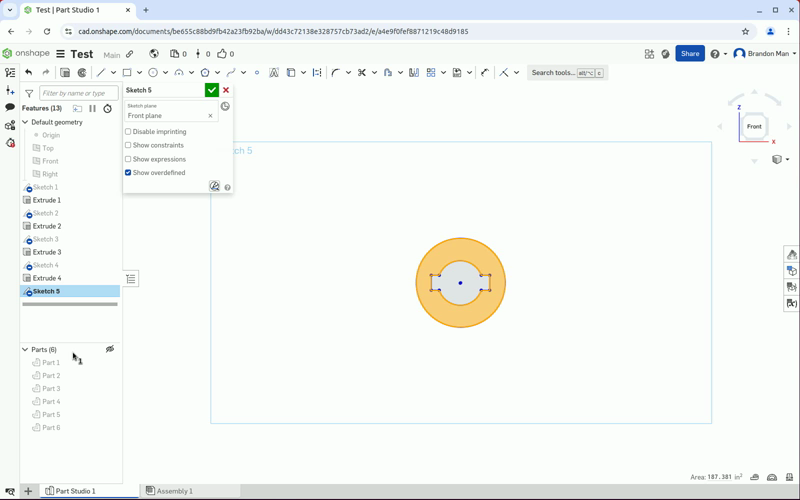
key(shift+y)
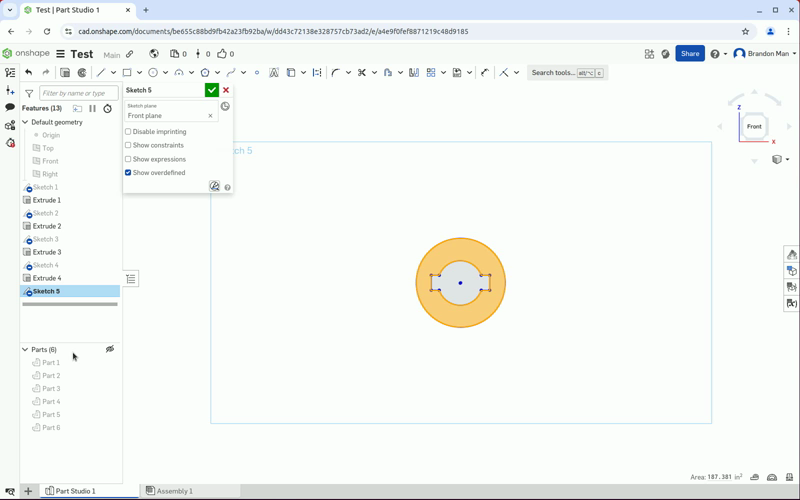
key(shift+e)
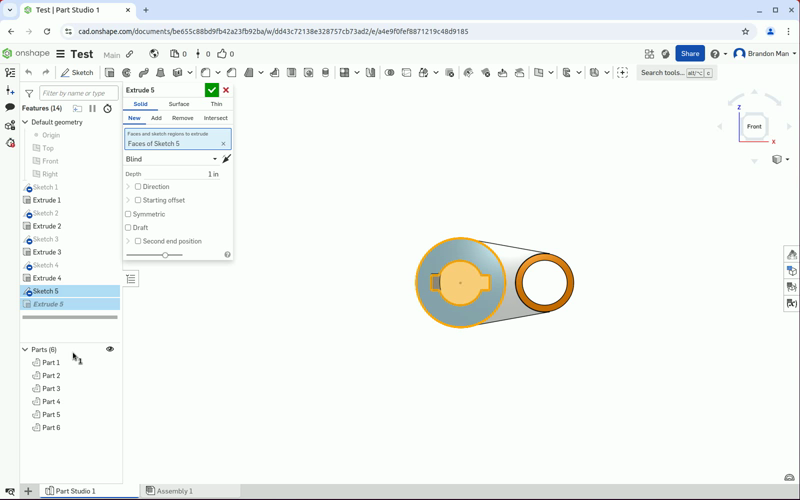
mouse_move(143, 106)
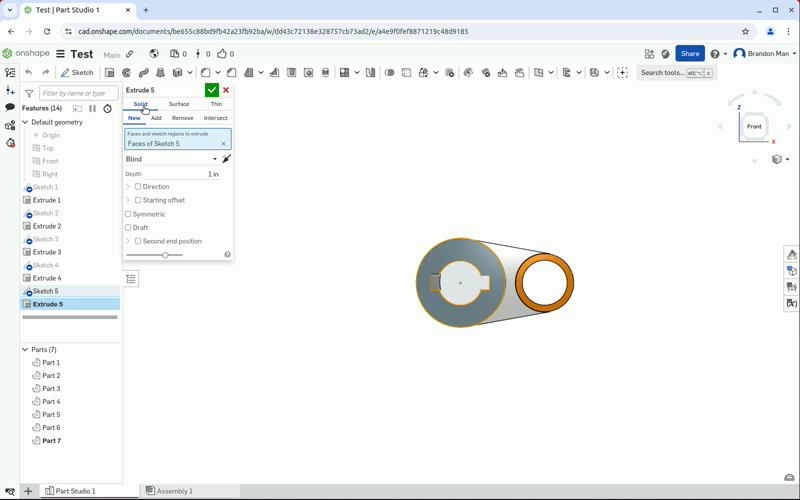
click(143, 106)
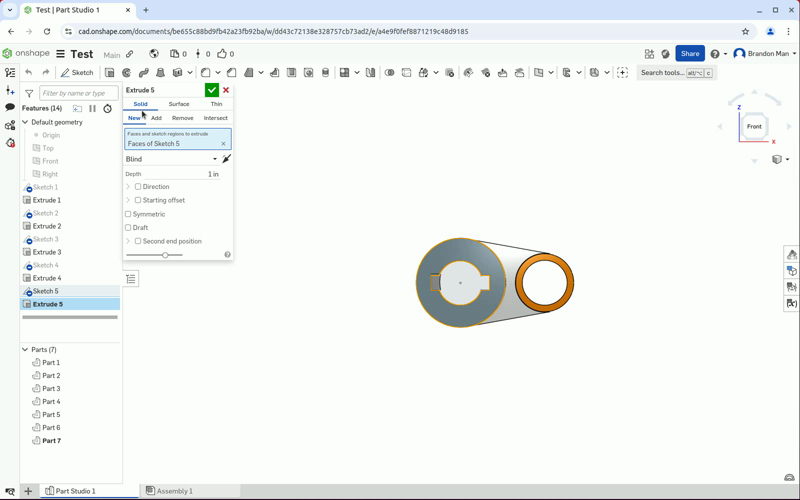
mouse_move(137, 120)
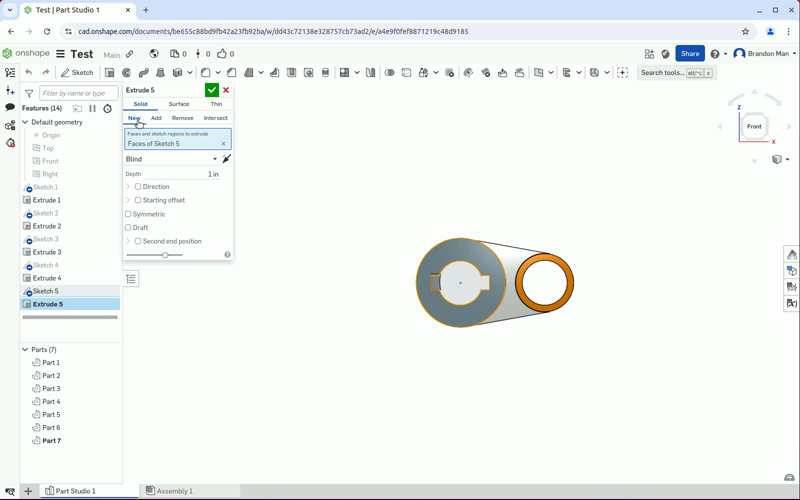
click(137, 120)
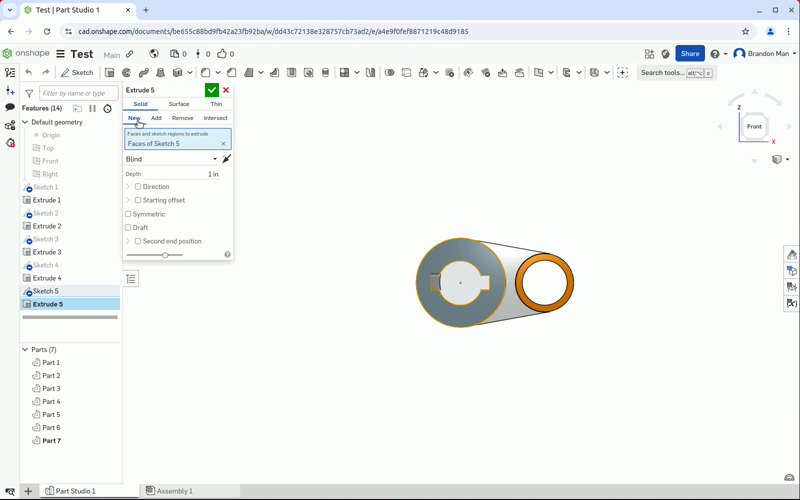
key(tab, 4)
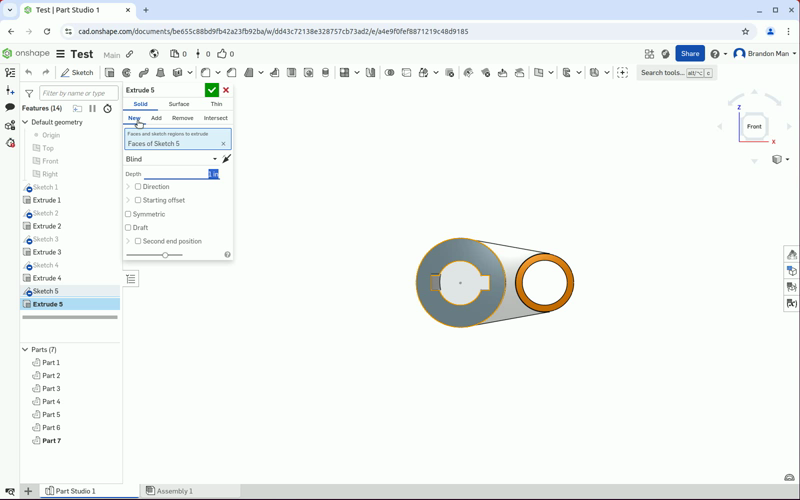
text(22.145)
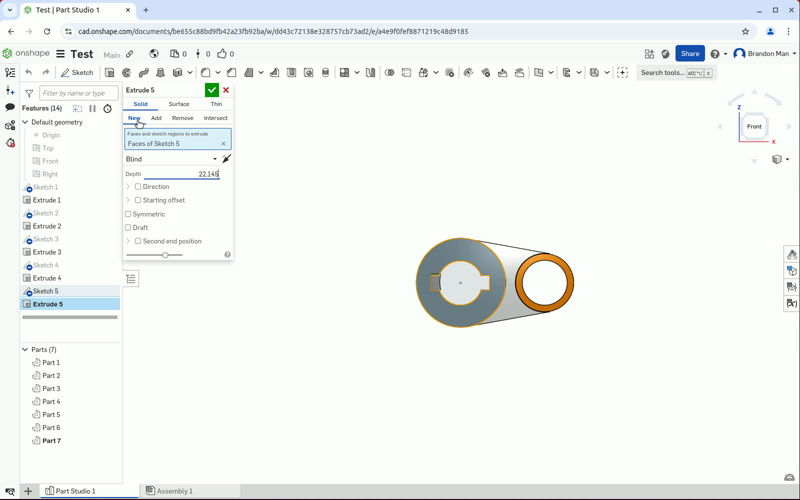
key(enter)
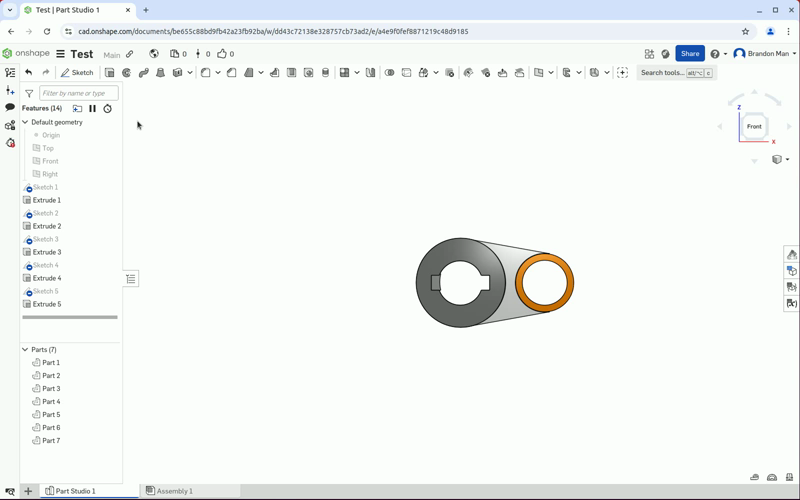
key(shift+h)
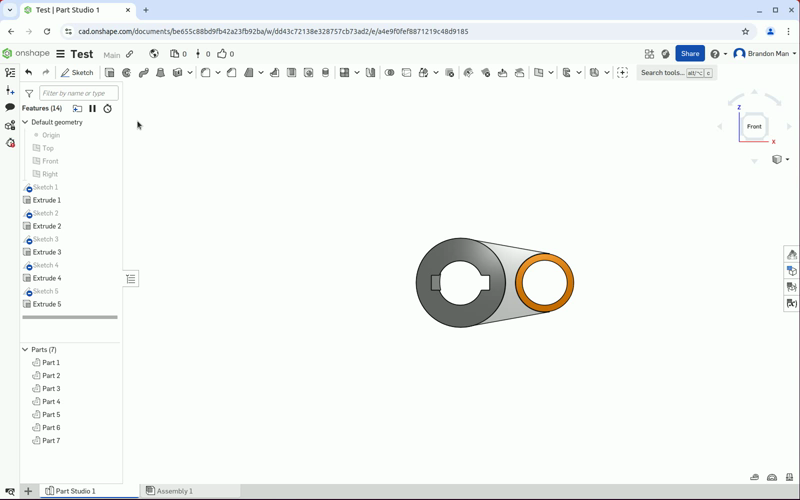
key(shift+h)
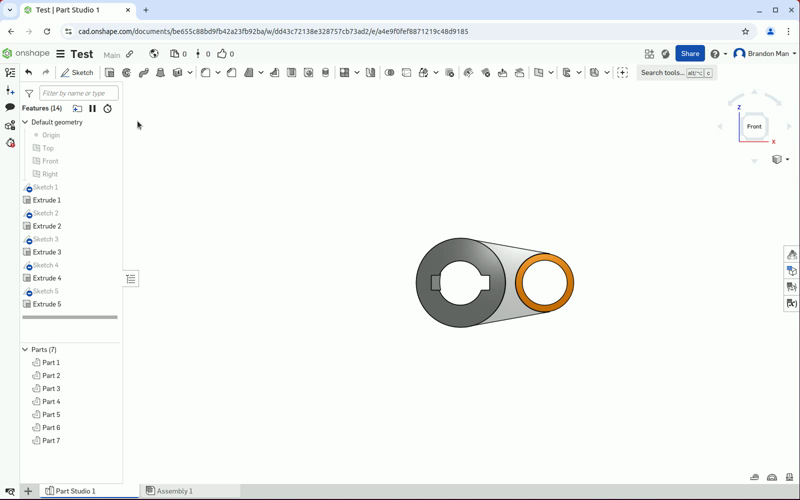
mouse_move(73, 189)
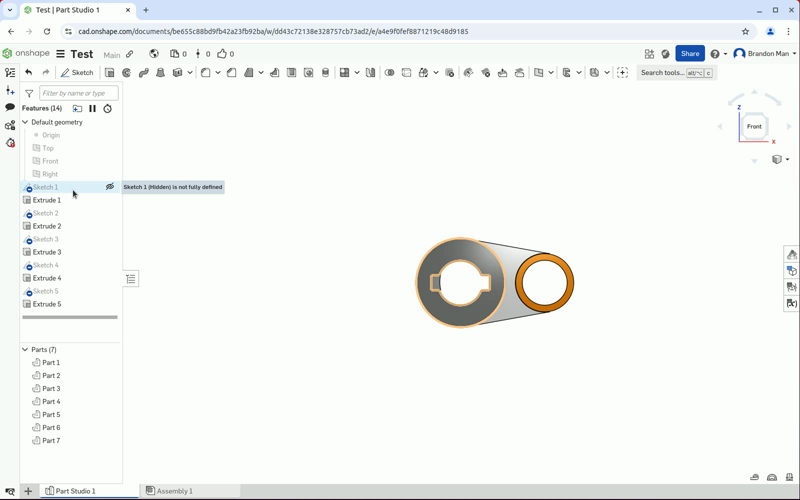
click(73, 189)
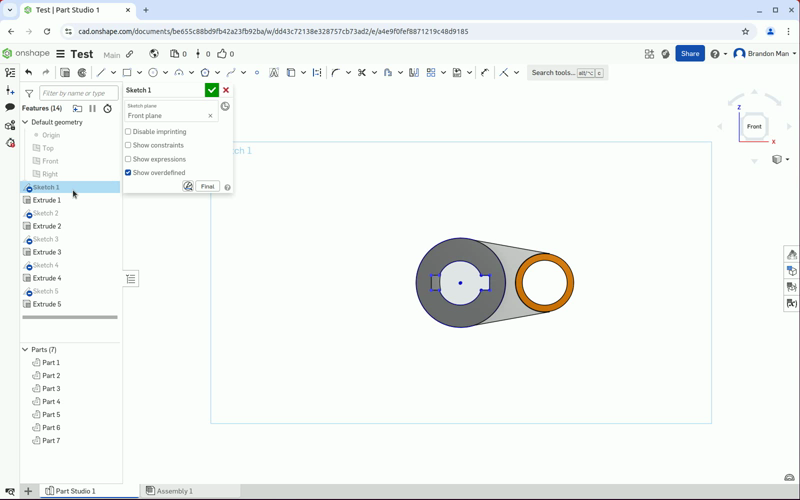
mouse_move(229, 92)
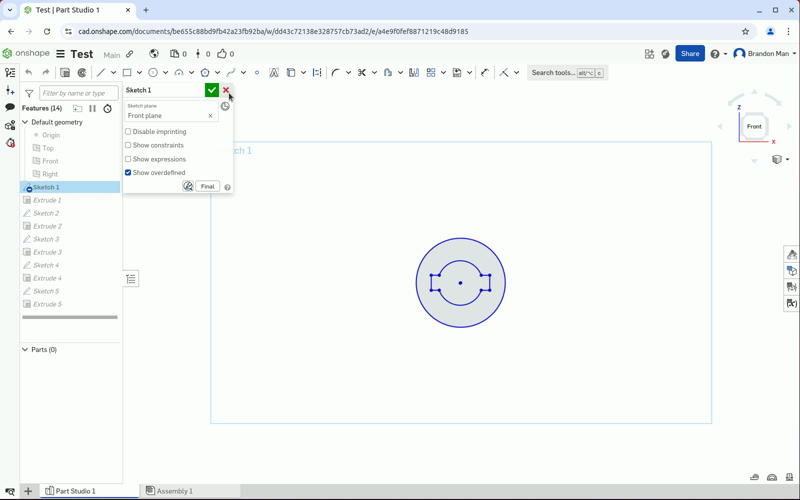
click(229, 92)
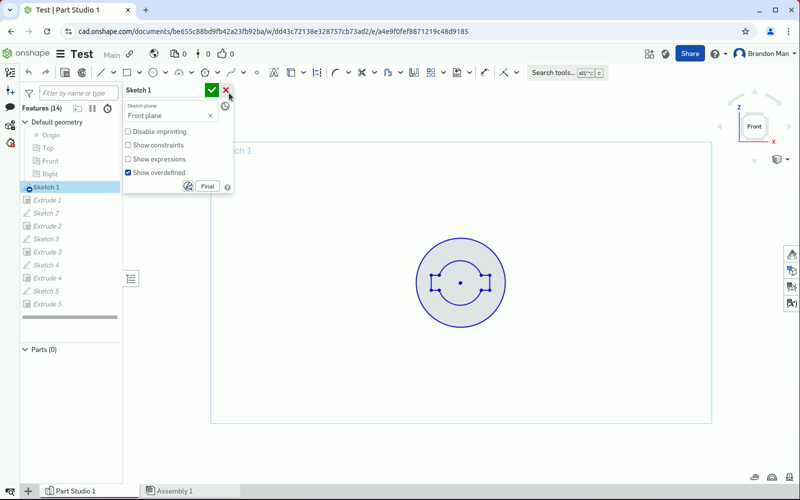
key(shift+s)
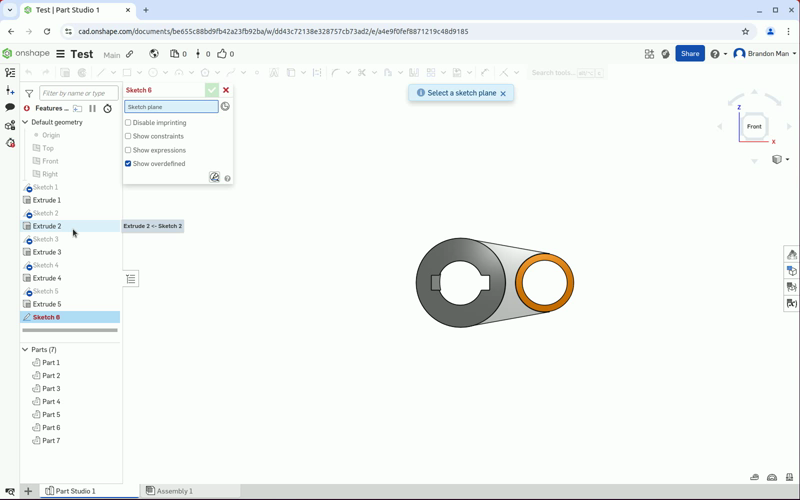
scroll(3)
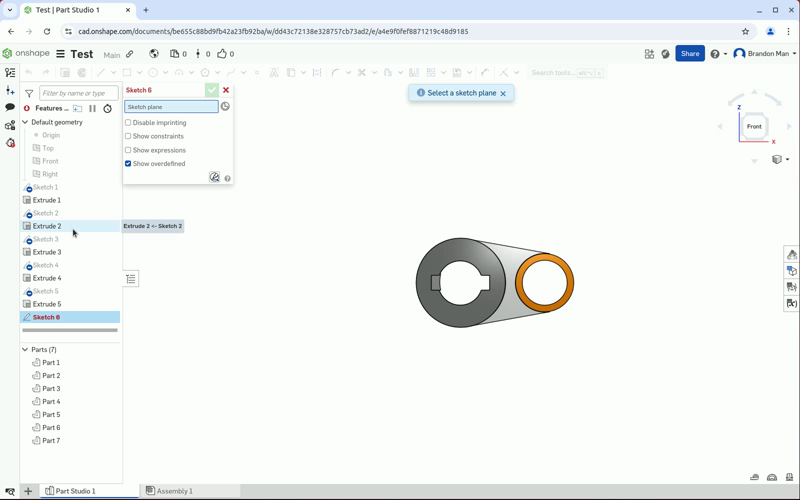
mouse_move(73, 163)
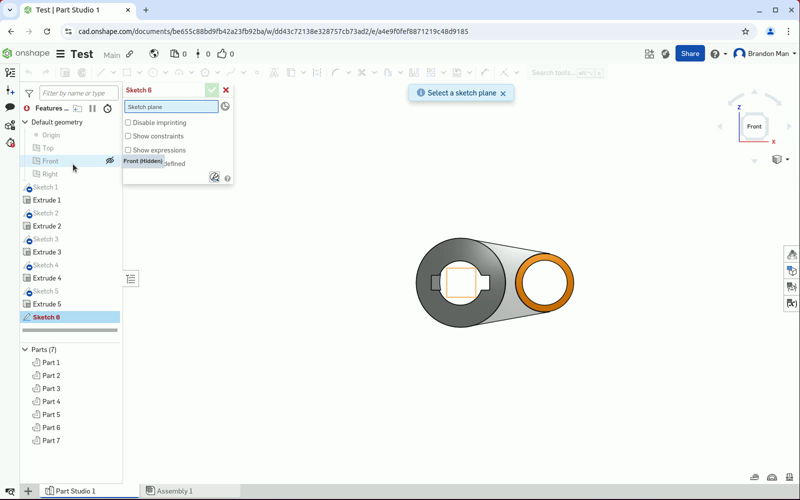
click(73, 163)
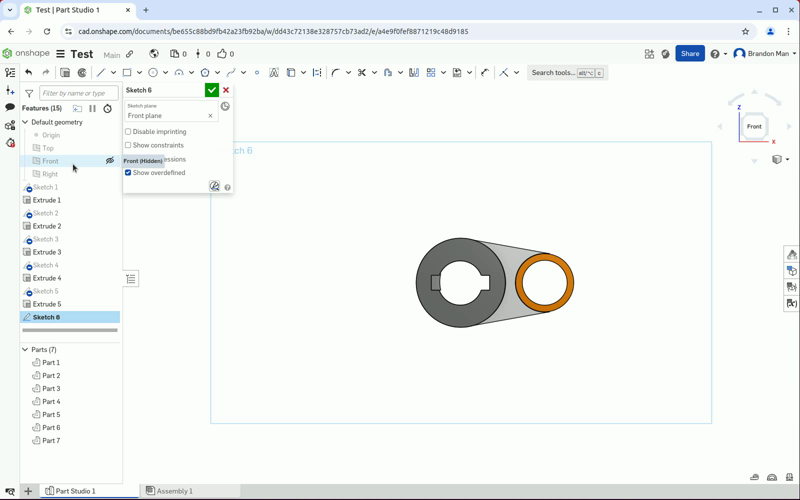
mouse_move(73, 352)
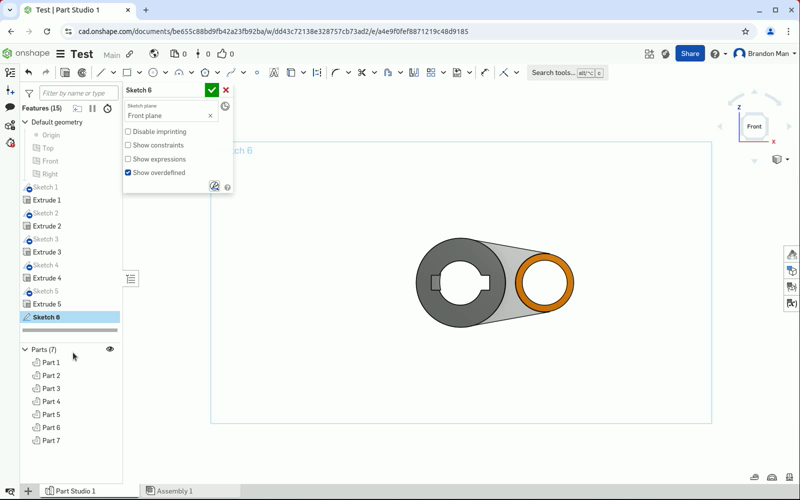
key(y)
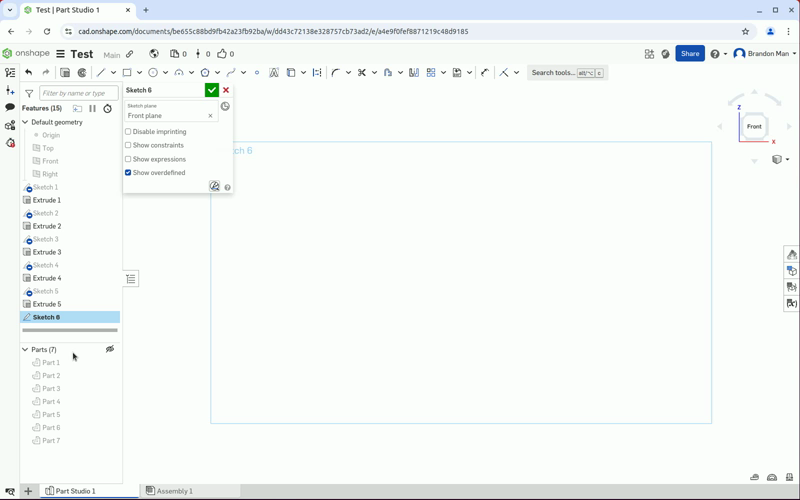
key(l)
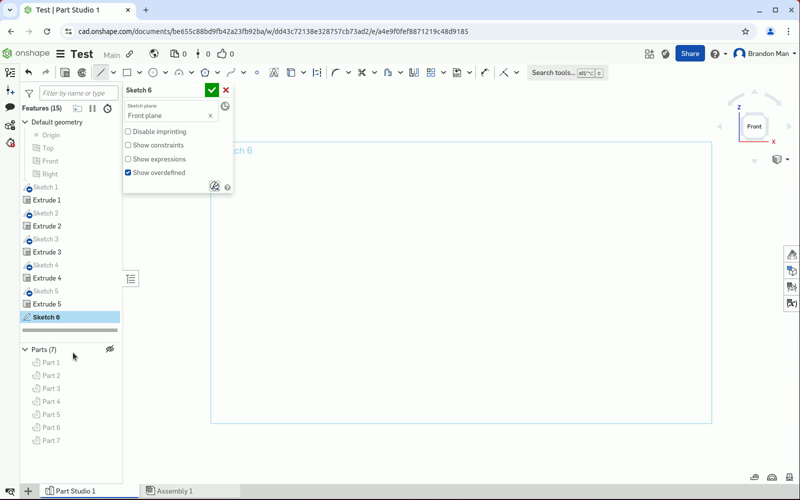
key_down(shift)
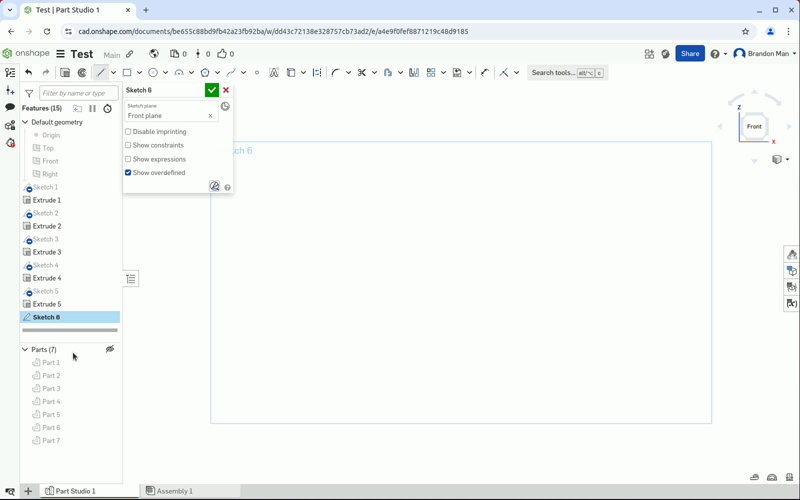
mouse_move(431, 290)
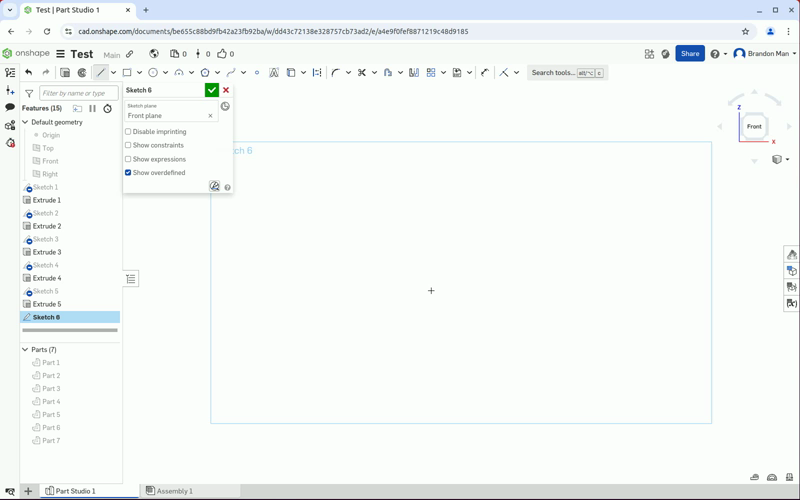
click(431, 290)
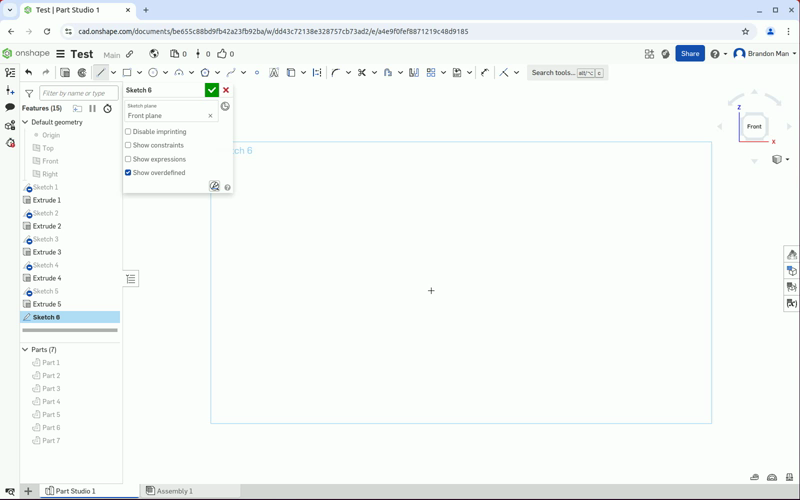
key_up(shift)
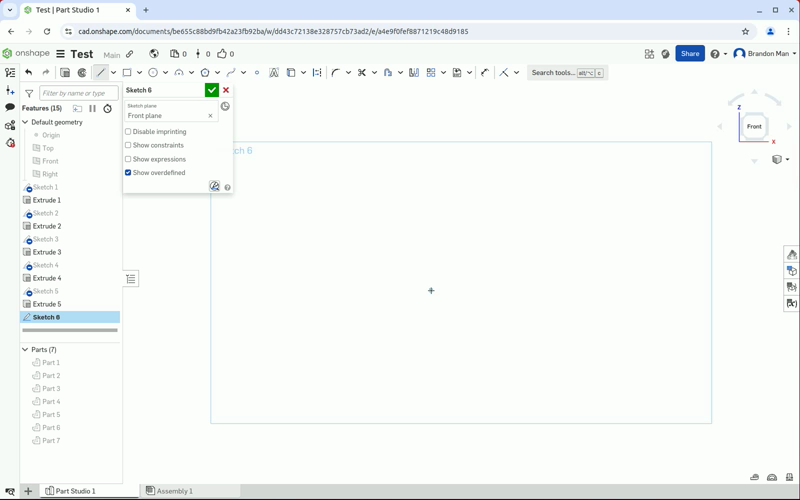
key_down(shift)
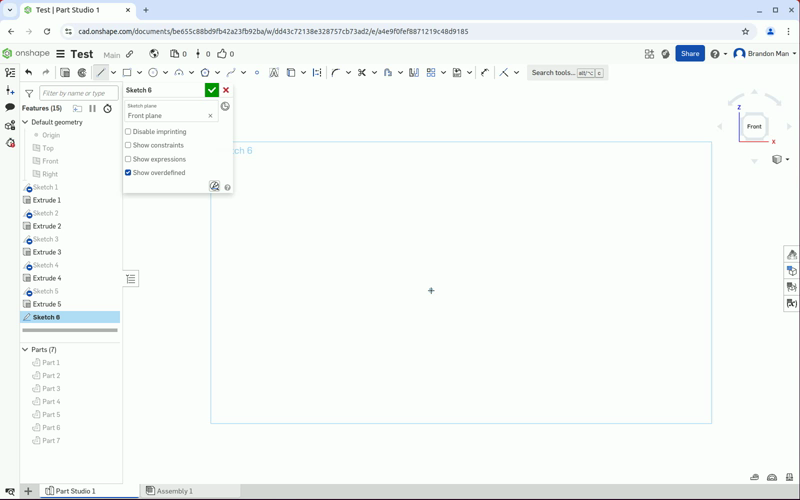
mouse_move(461, 290)
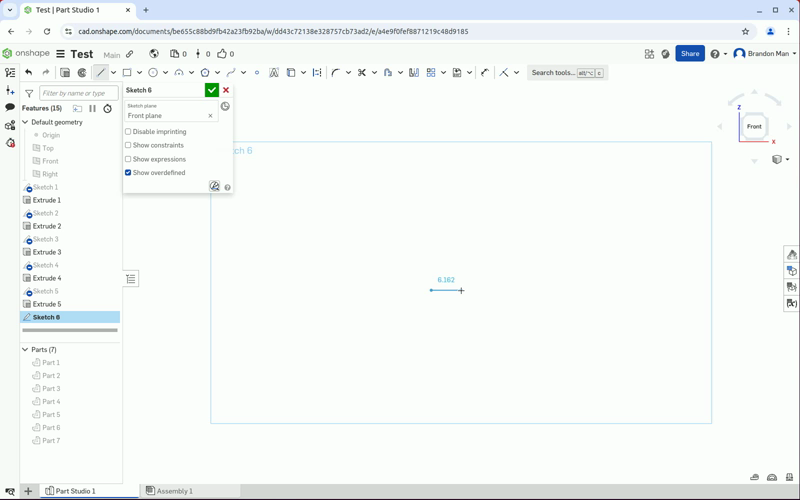
mouse_move(440, 290)
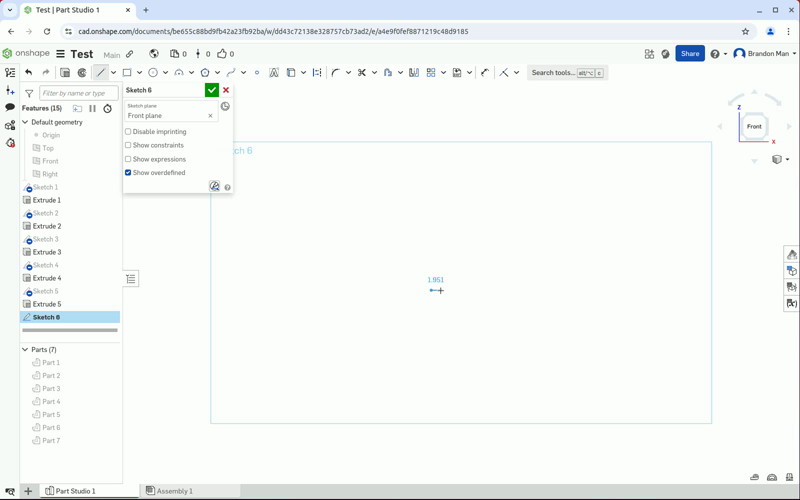
click(440, 290)
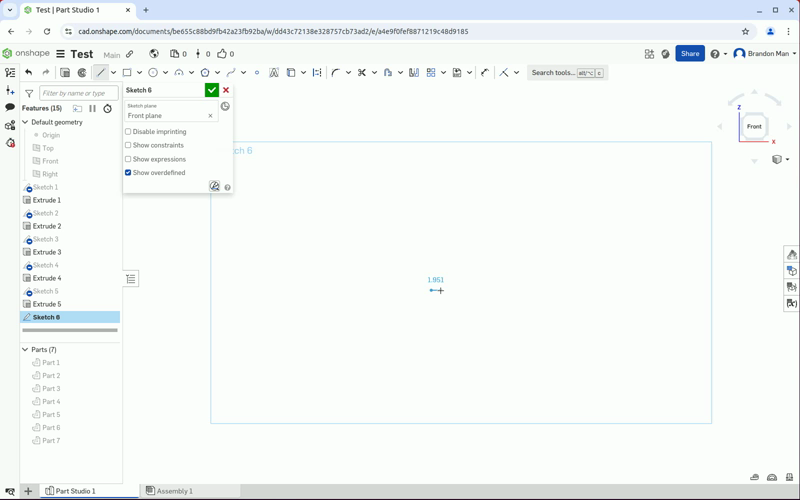
key_up(shift)
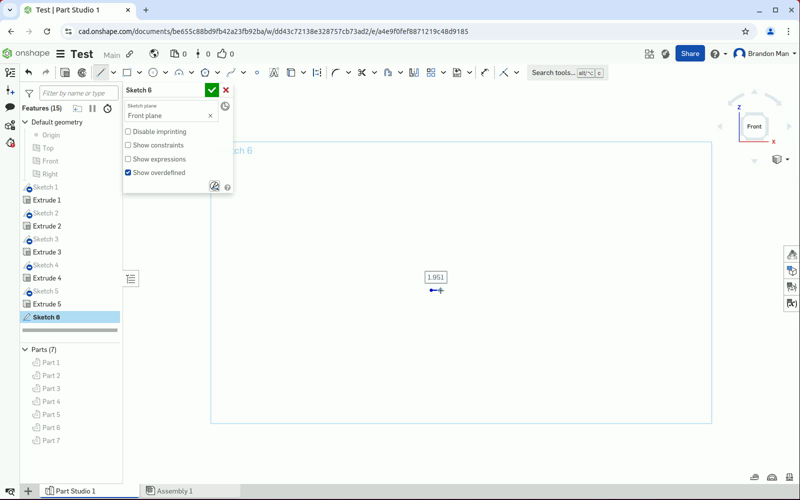
key(esc)
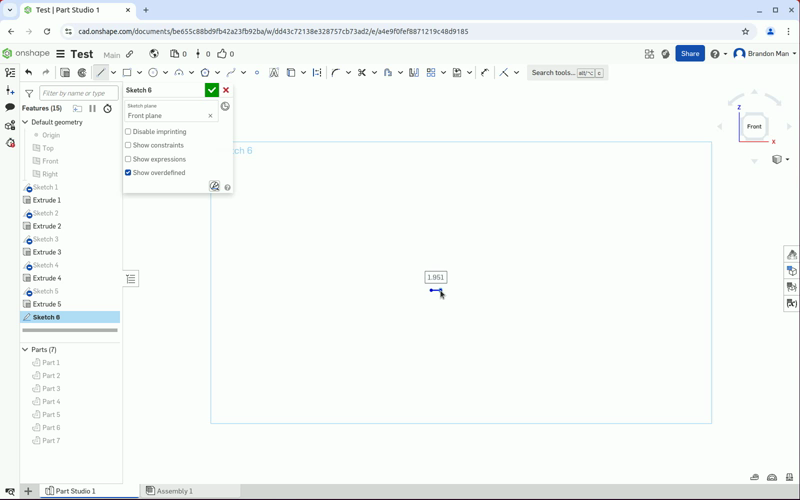
key(a)
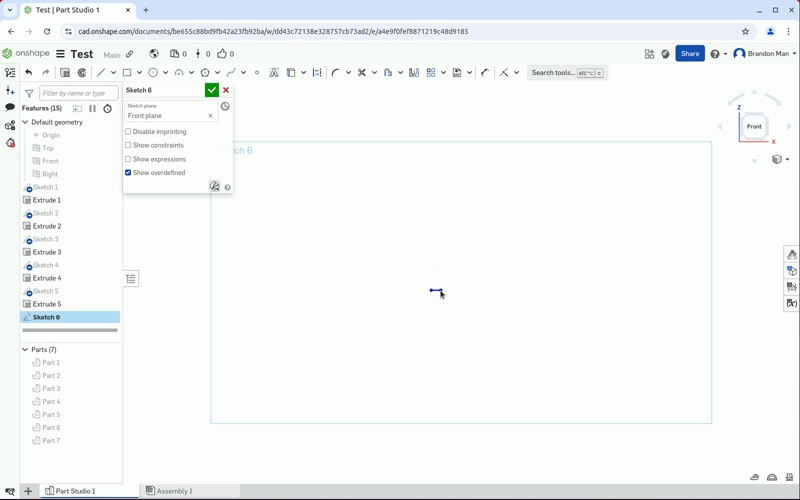
mouse_move(440, 290)
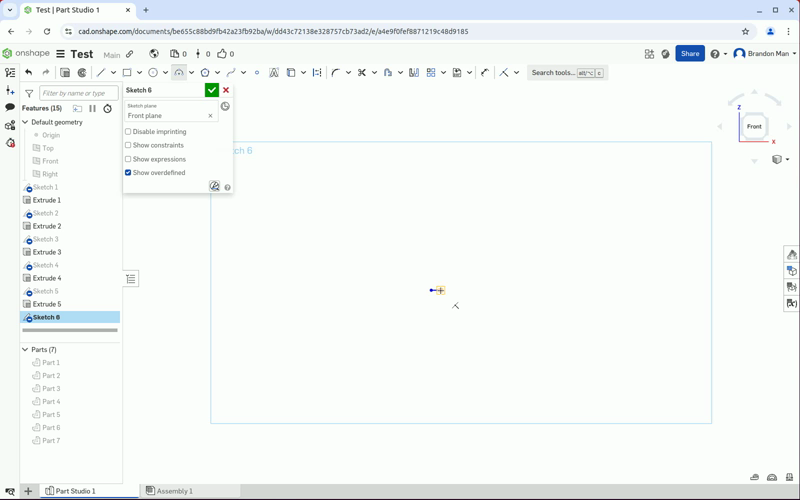
click(440, 290)
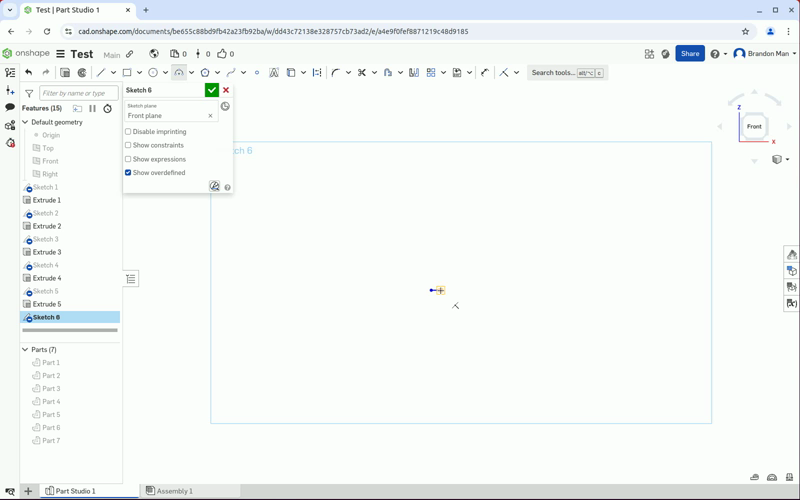
key_down(shift)
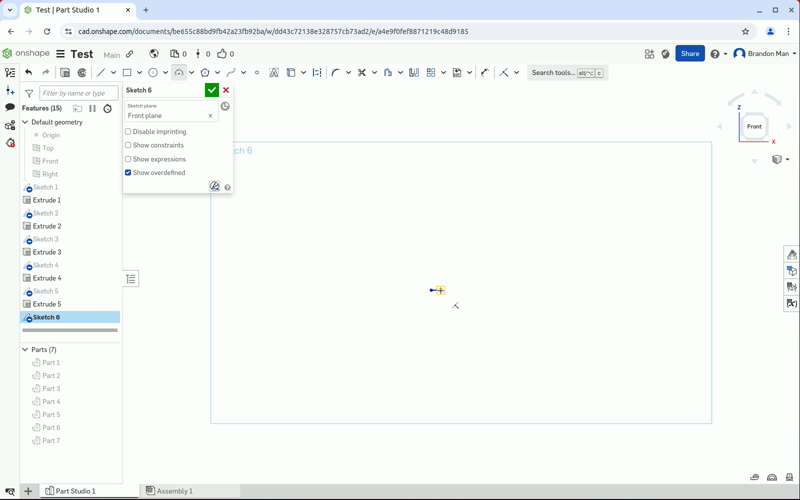
mouse_move(440, 273)
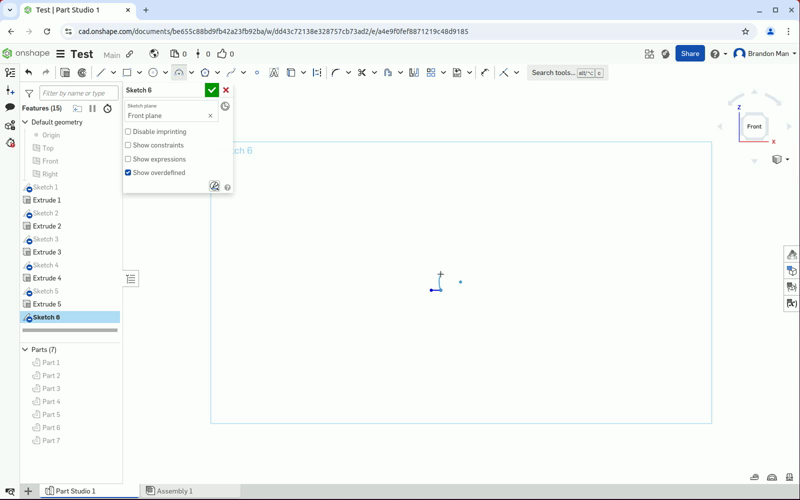
click(440, 273)
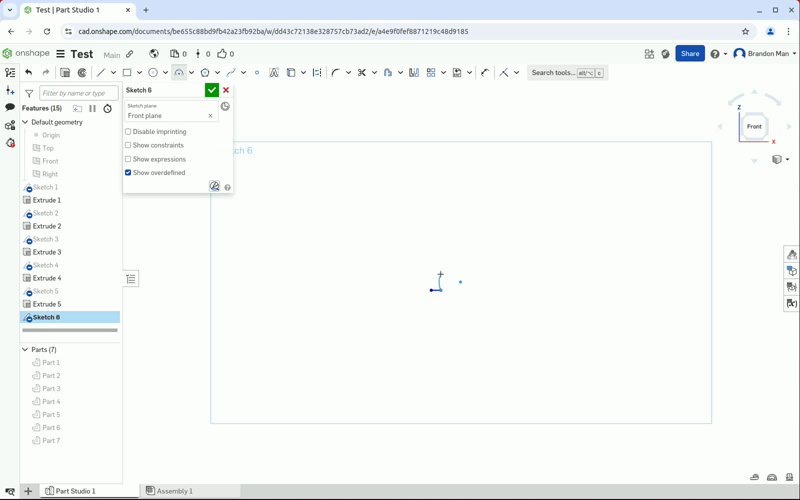
mouse_move(439, 281)
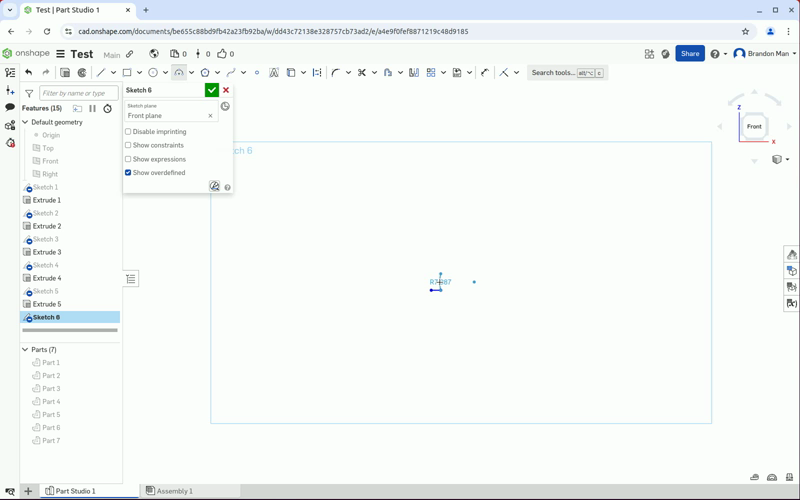
click(439, 281)
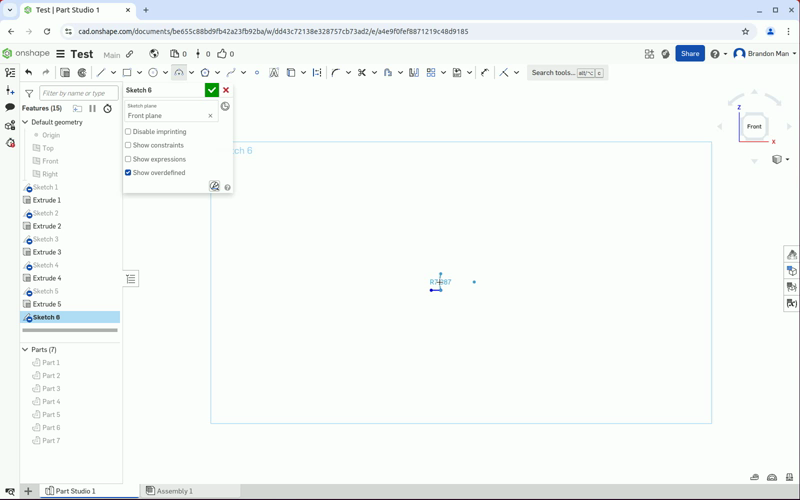
key_up(shift)
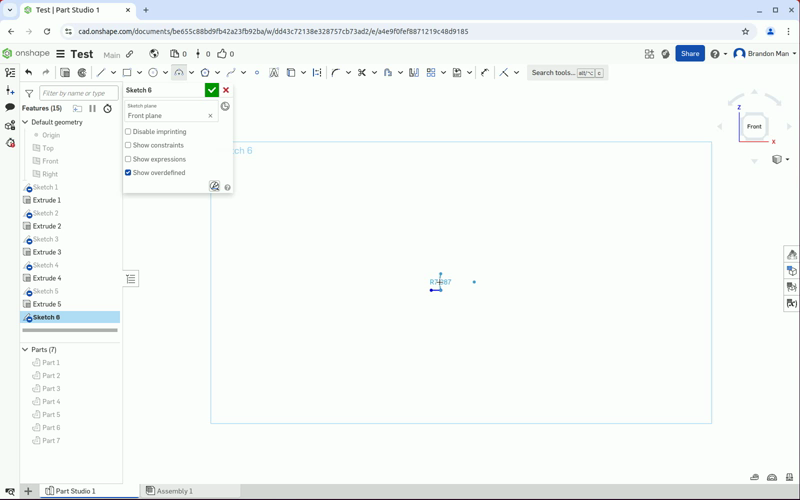
key(esc)
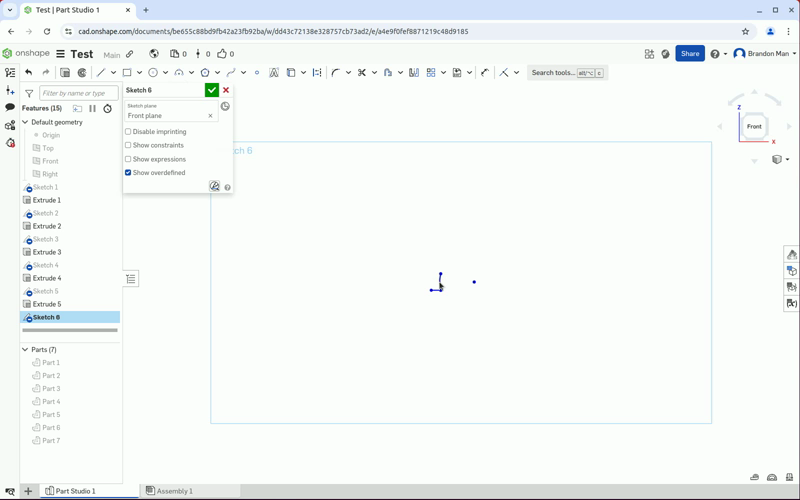
key(l)
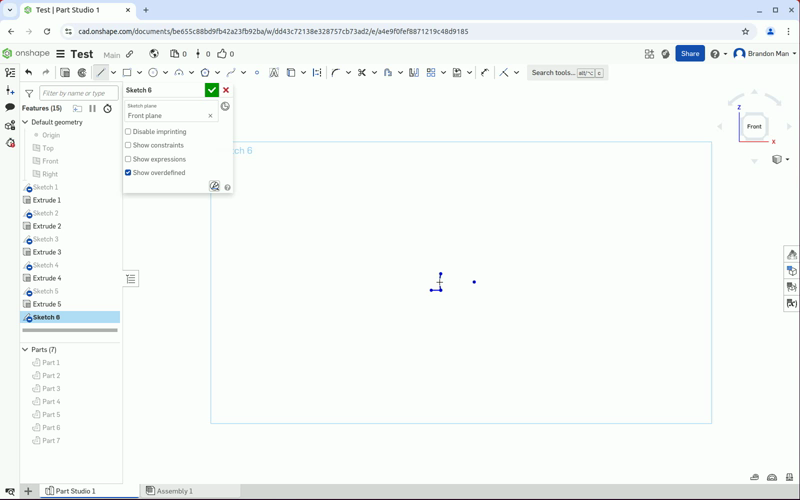
mouse_move(440, 273)
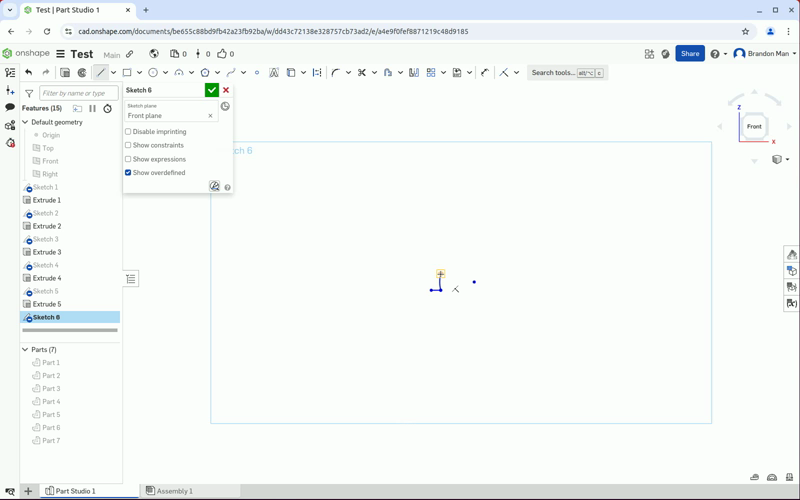
click(440, 273)
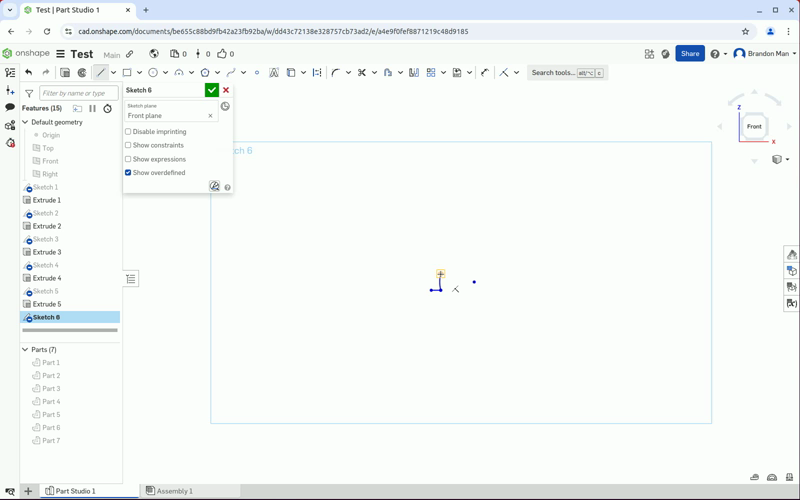
key_down(shift)
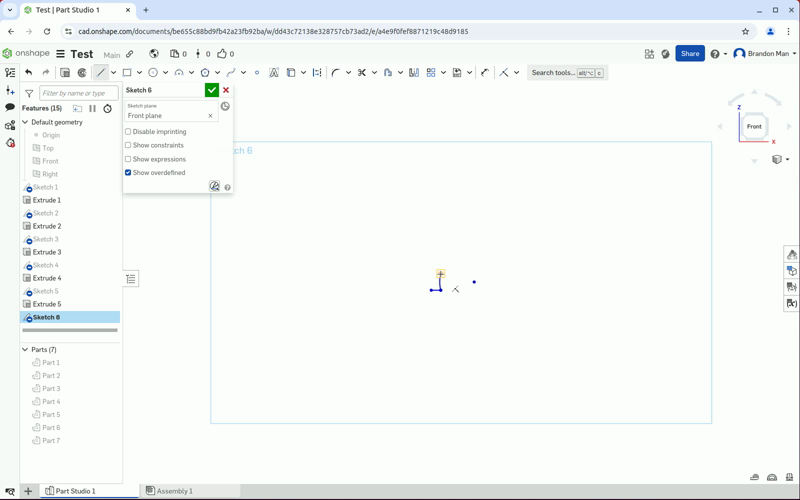
mouse_move(470, 273)
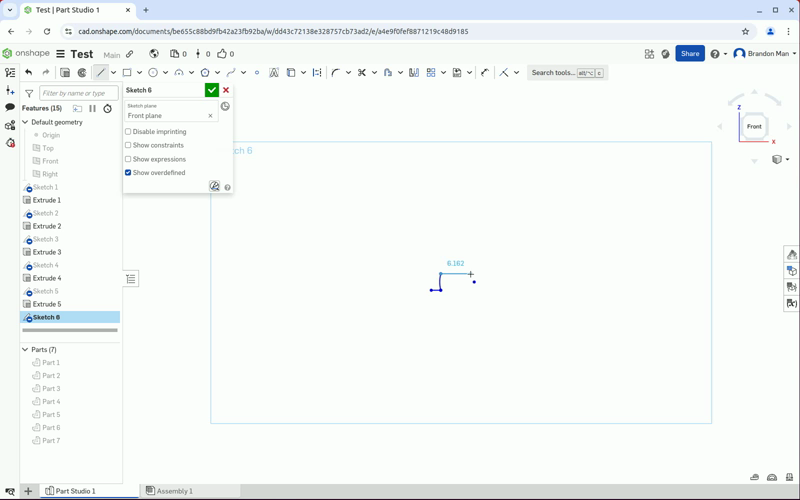
mouse_move(431, 273)
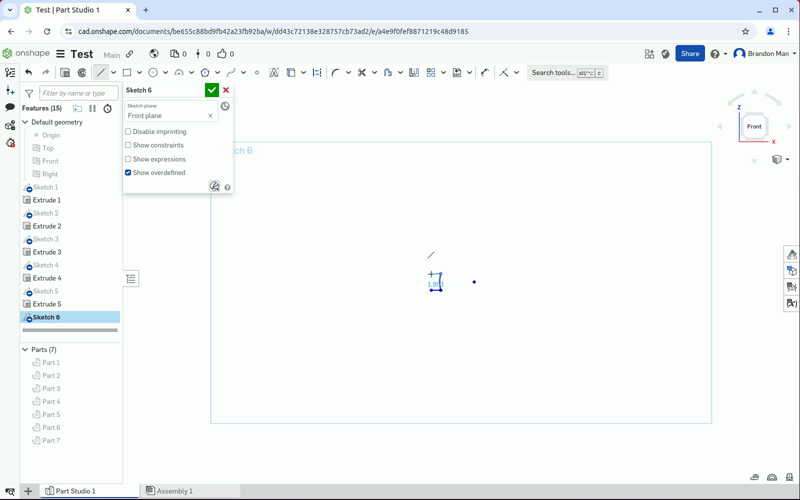
click(431, 273)
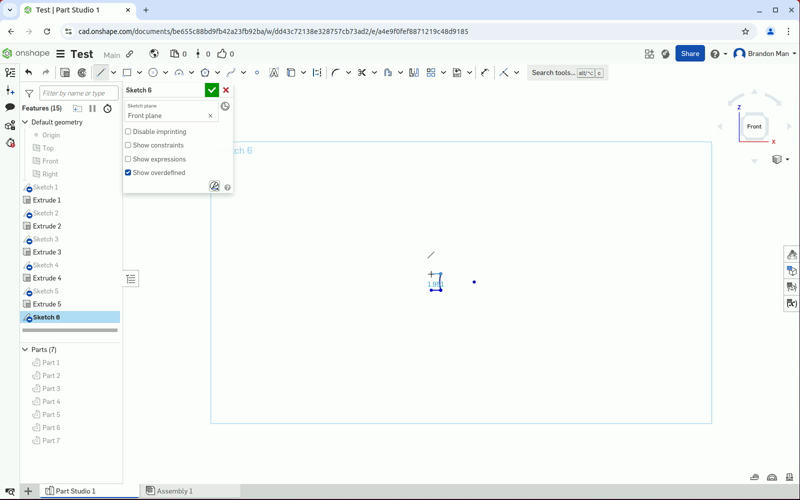
key_up(shift)
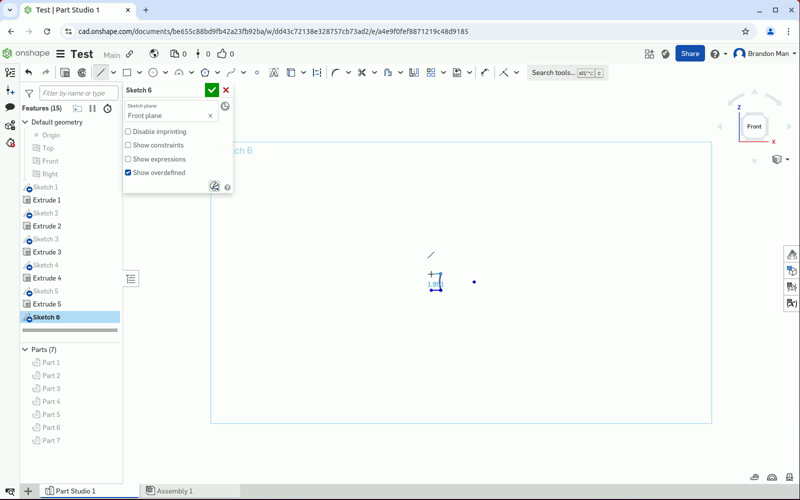
mouse_move(461, 273)
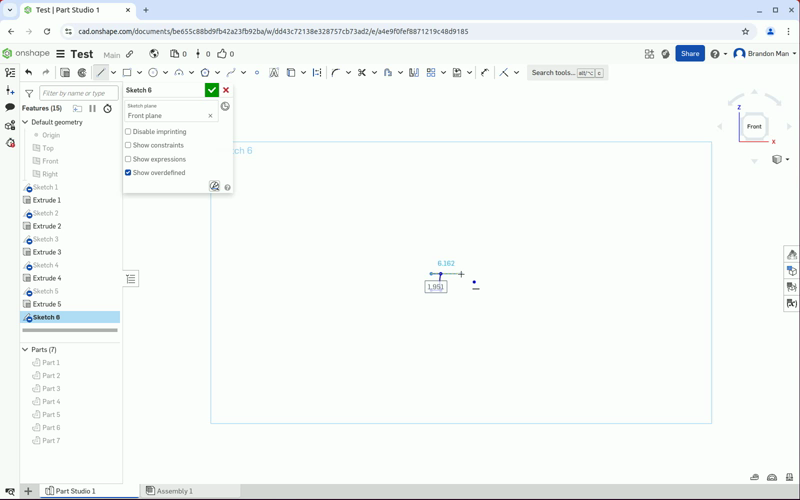
key_down(shift)
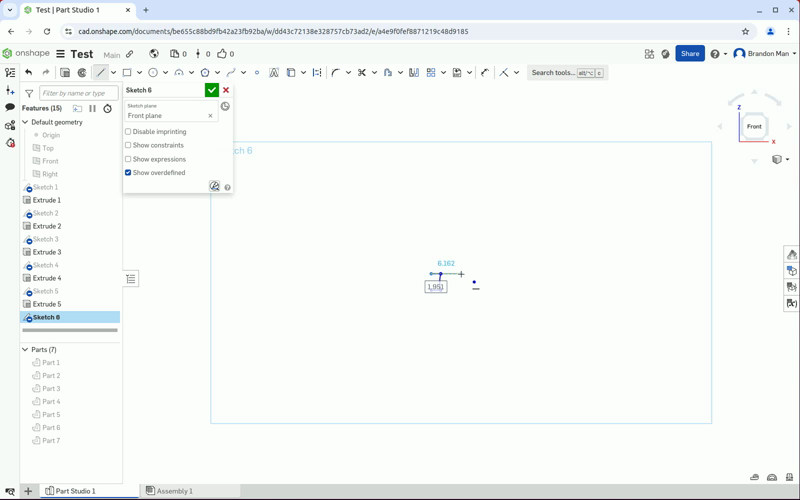
mouse_move(431, 290)
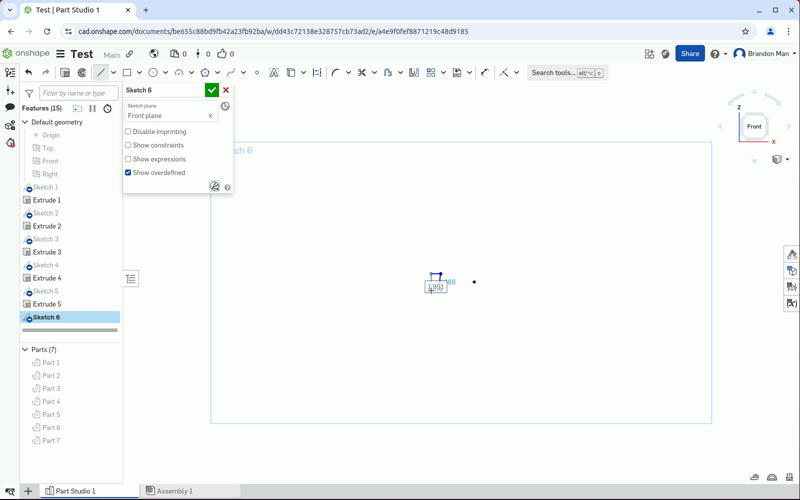
key_up(shift)
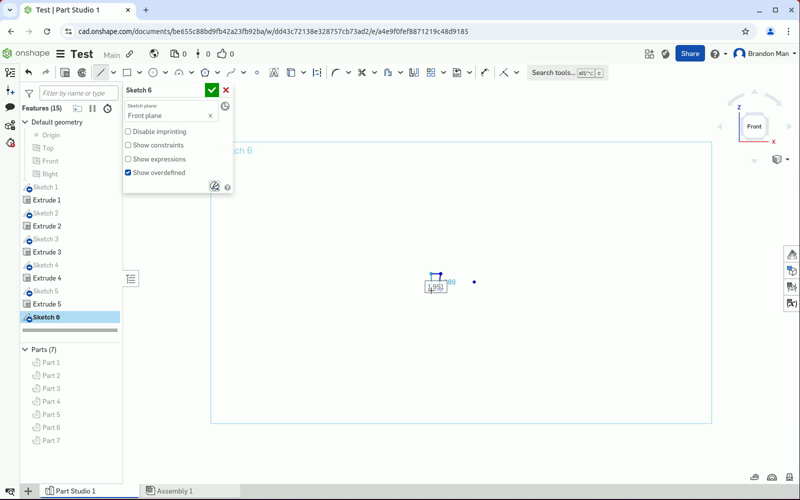
click(431, 290)
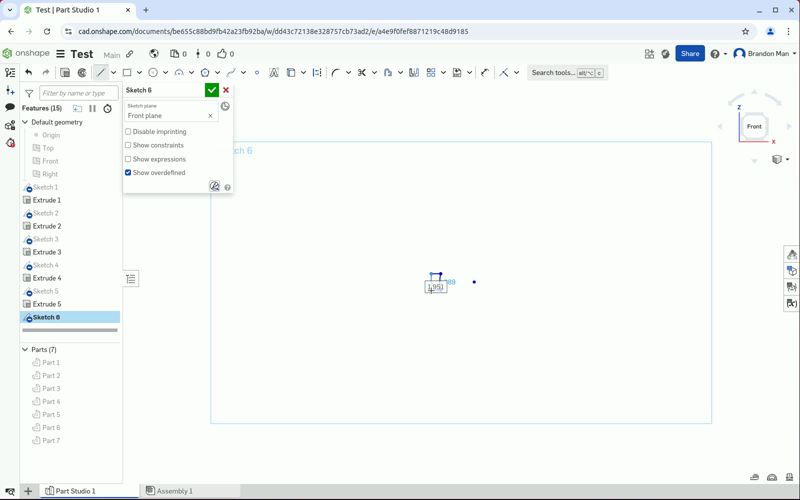
key(esc)
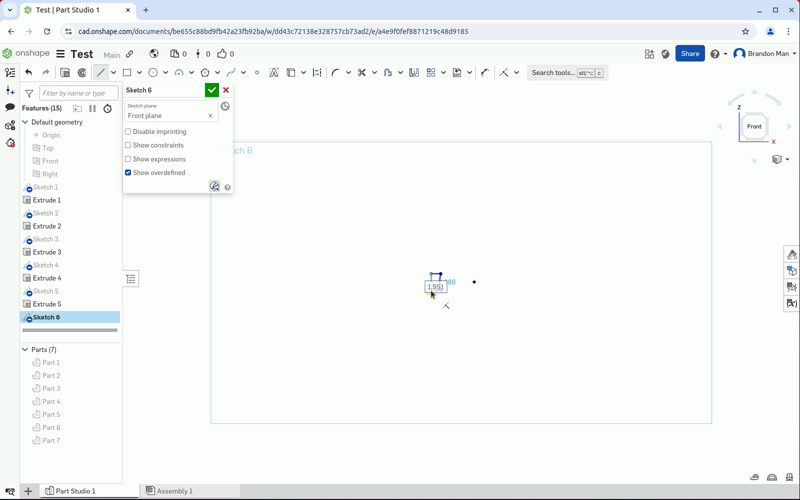
mouse_move(439, 284)
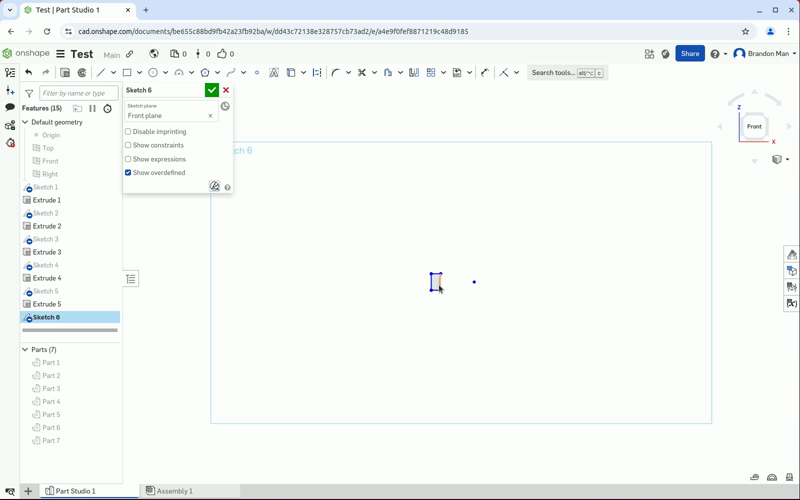
scroll(6)
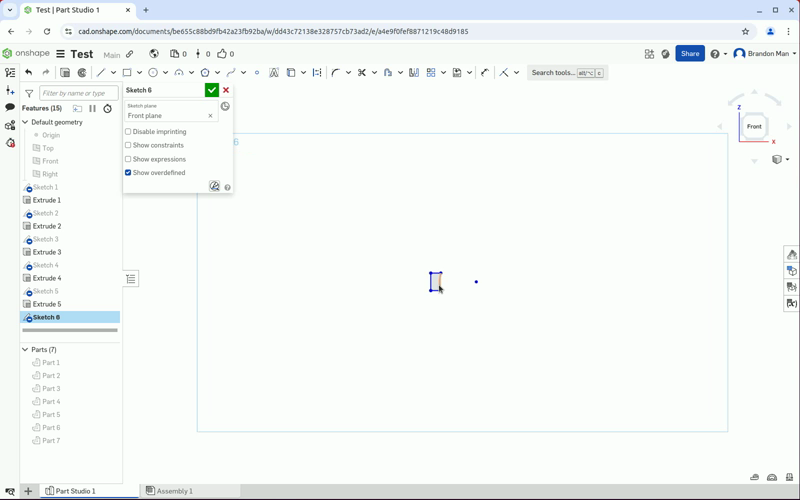
scroll(6)
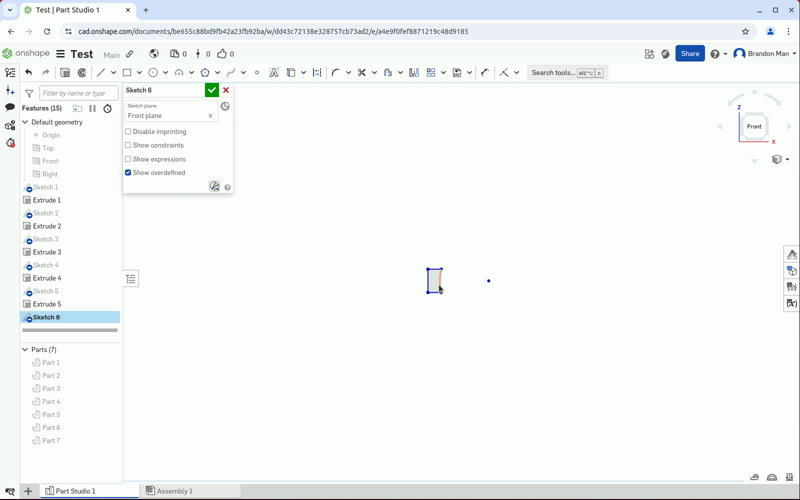
scroll(6)
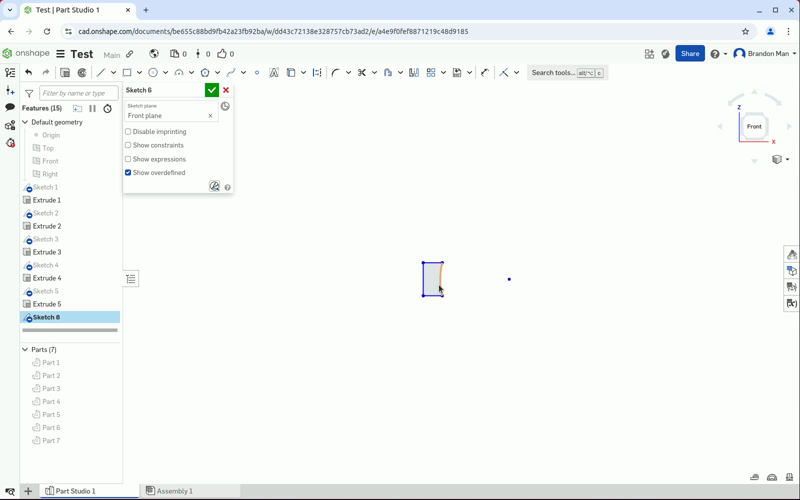
scroll(6)
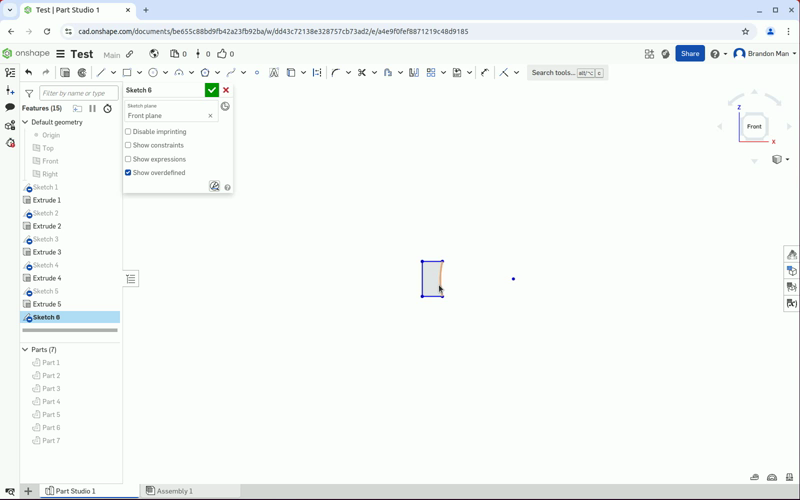
scroll(6)
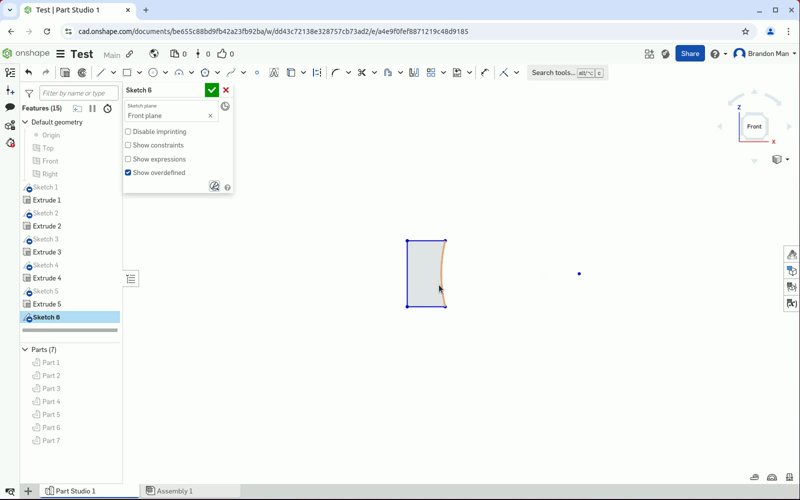
scroll(6)
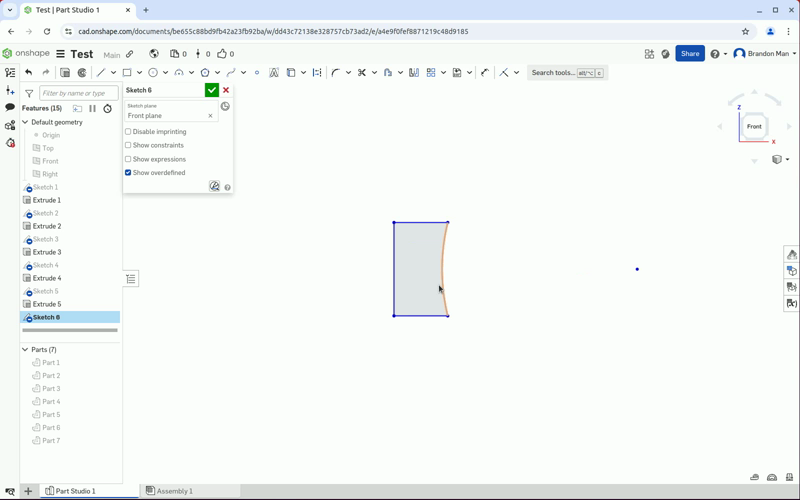
scroll(6)
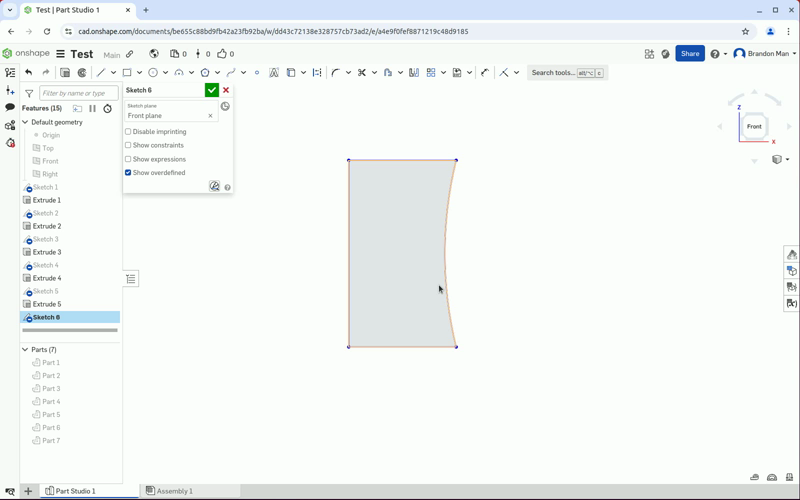
click(439, 284)
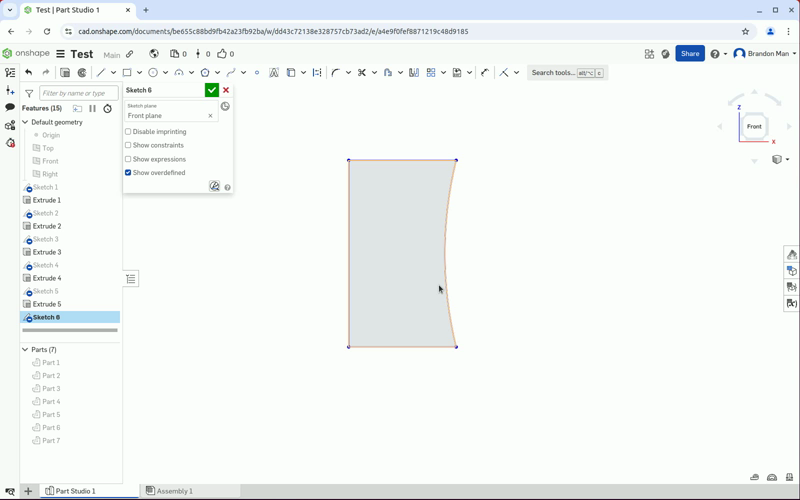
scroll(-6)
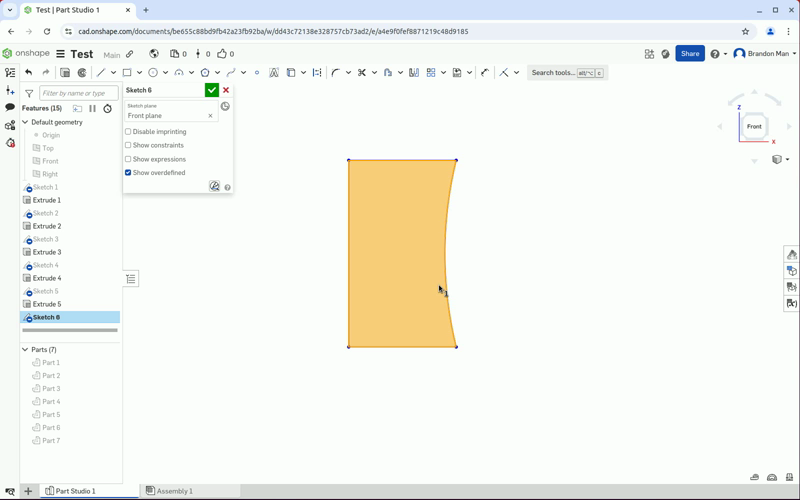
scroll(-6)
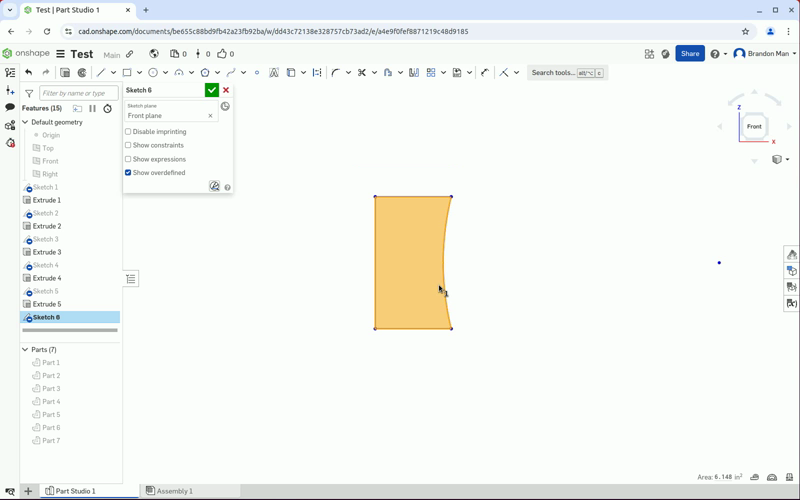
scroll(-6)
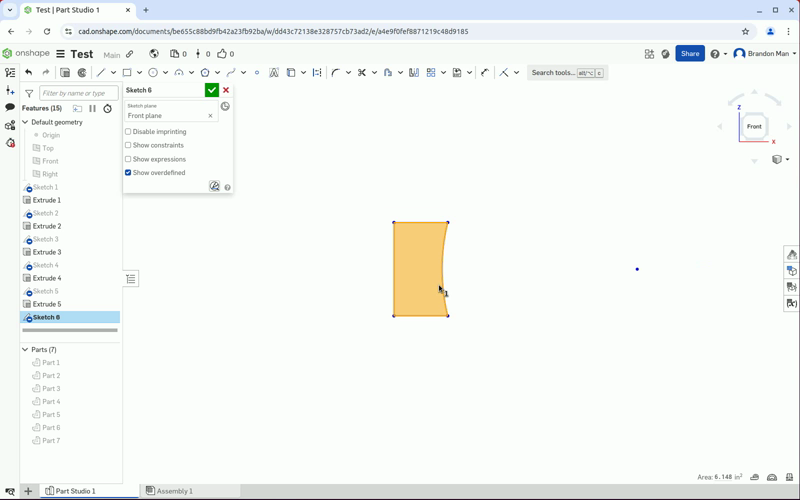
scroll(-6)
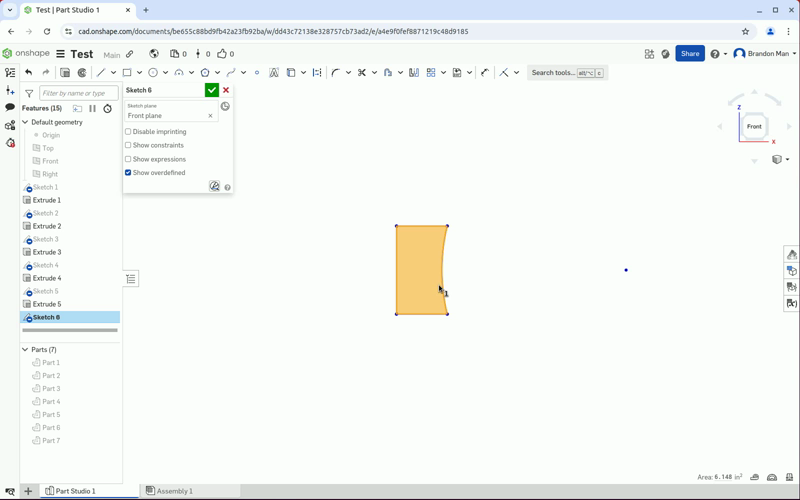
scroll(-6)
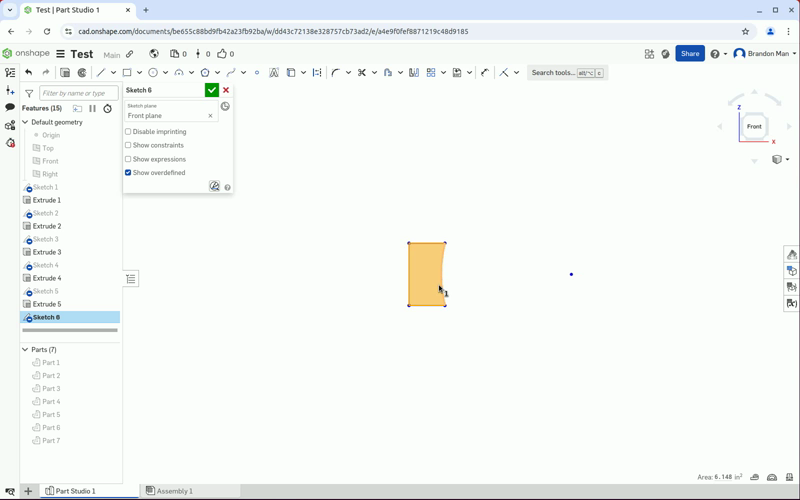
scroll(-6)
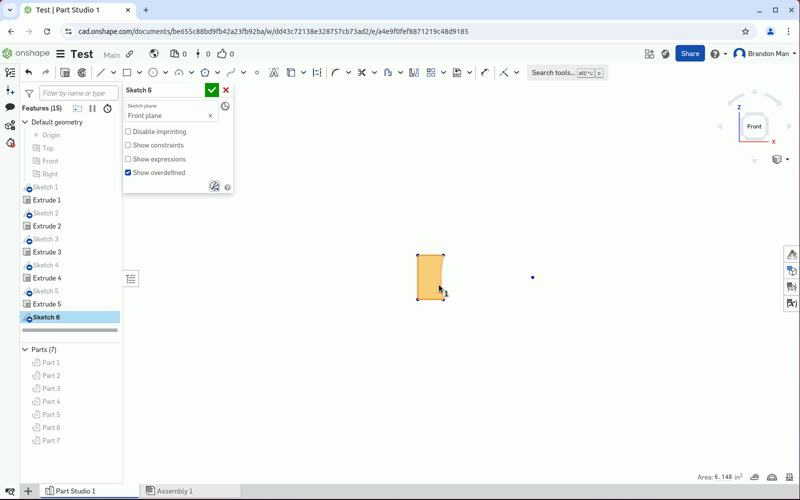
scroll(-6)
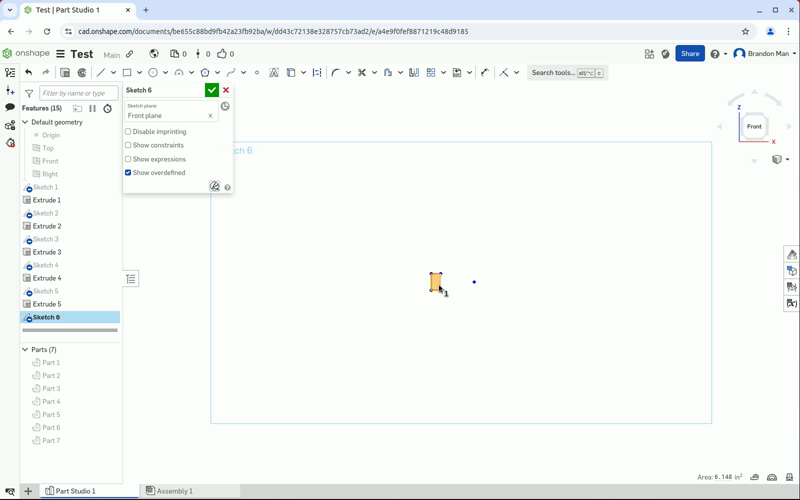
mouse_move(73, 352)
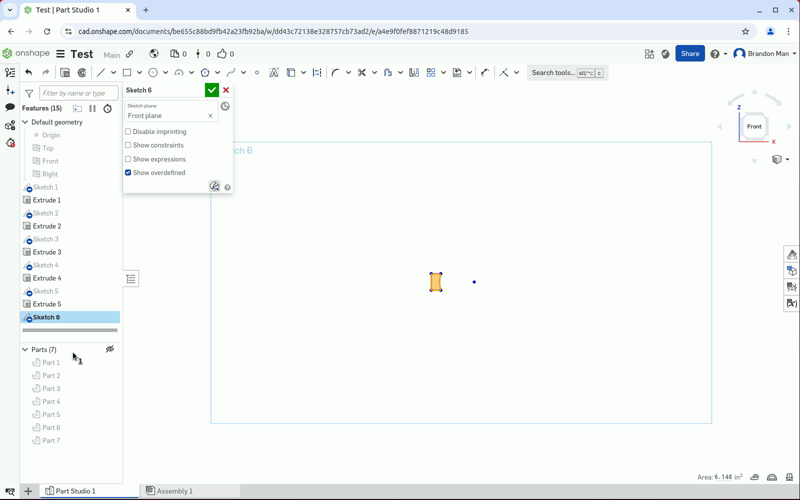
key(shift+y)
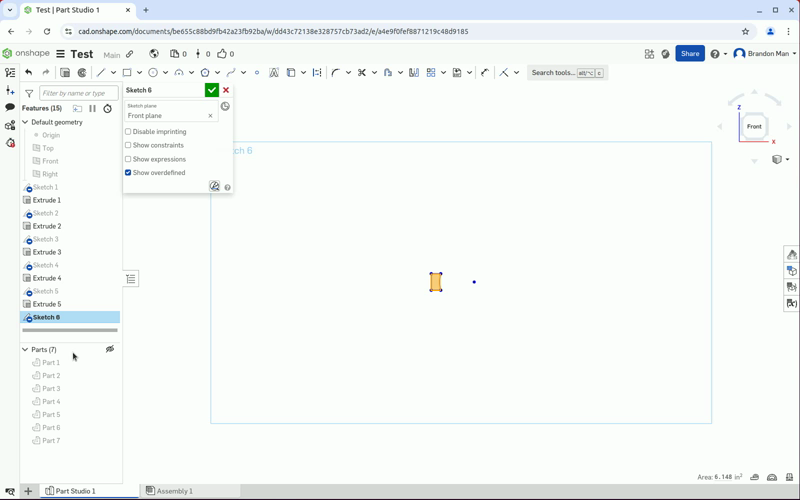
key(shift+e)
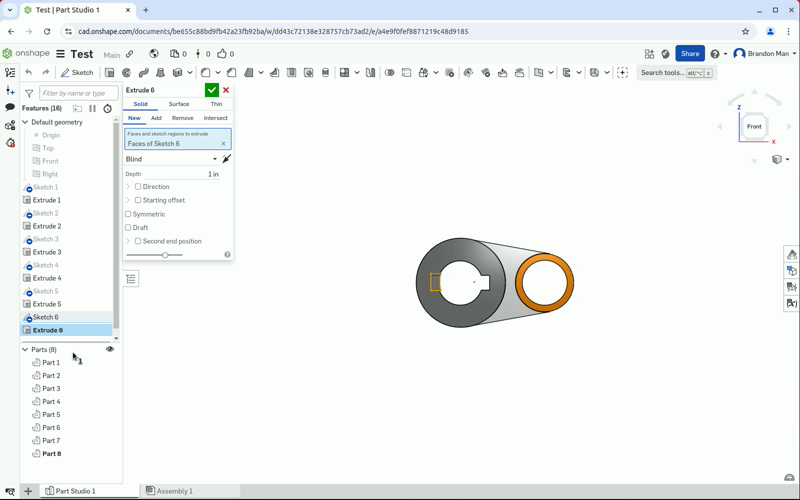
mouse_move(143, 106)
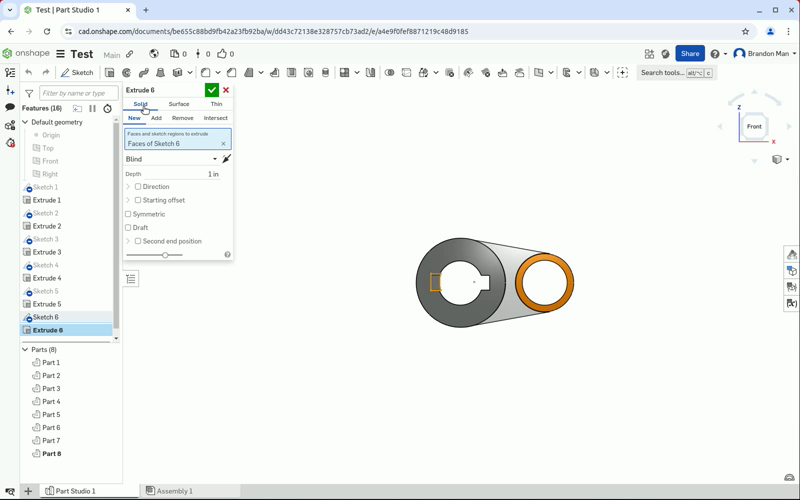
click(143, 106)
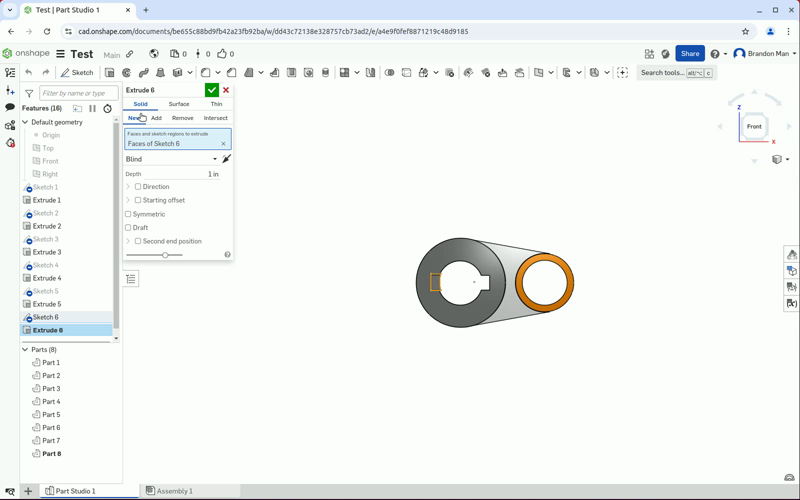
mouse_move(137, 120)
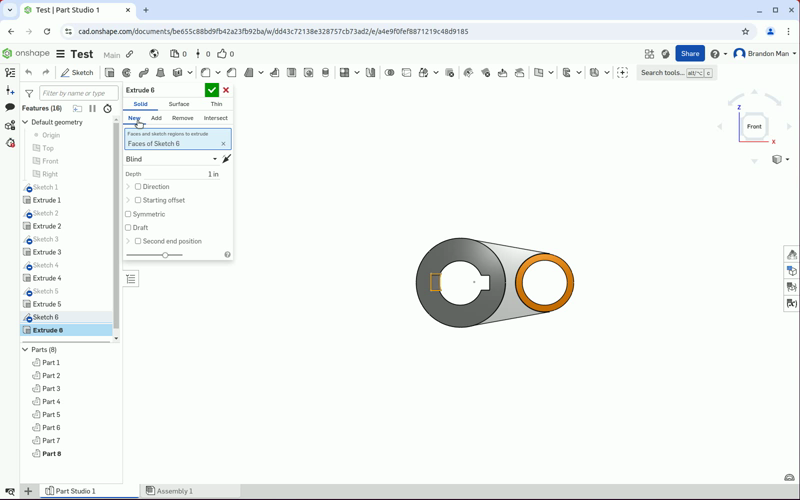
click(137, 120)
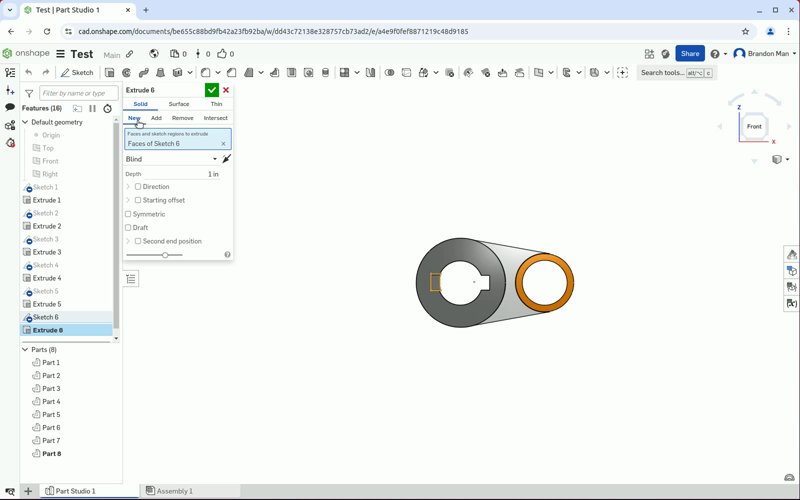
key(tab, 4)
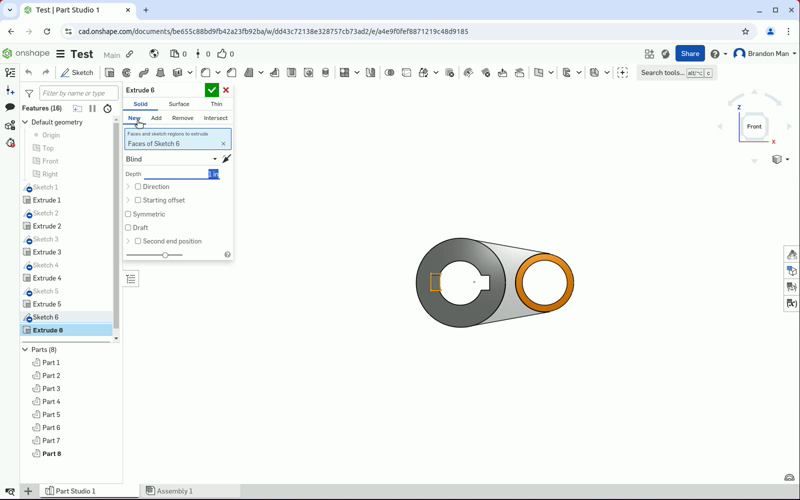
text(22.145)
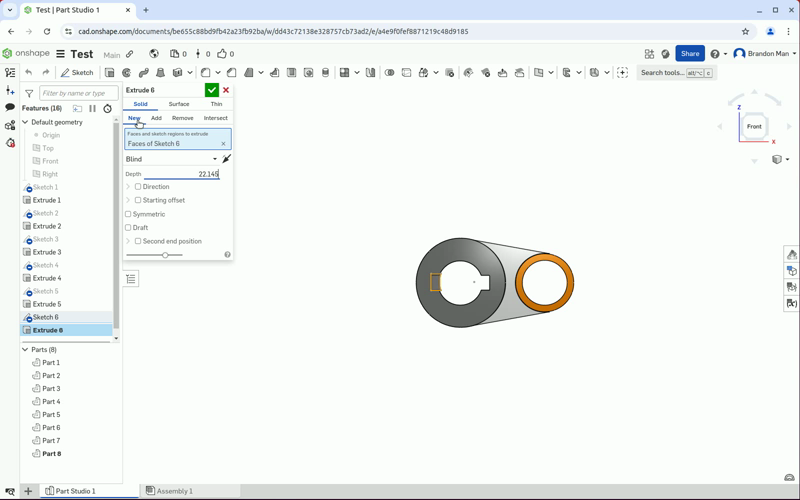
key(enter)
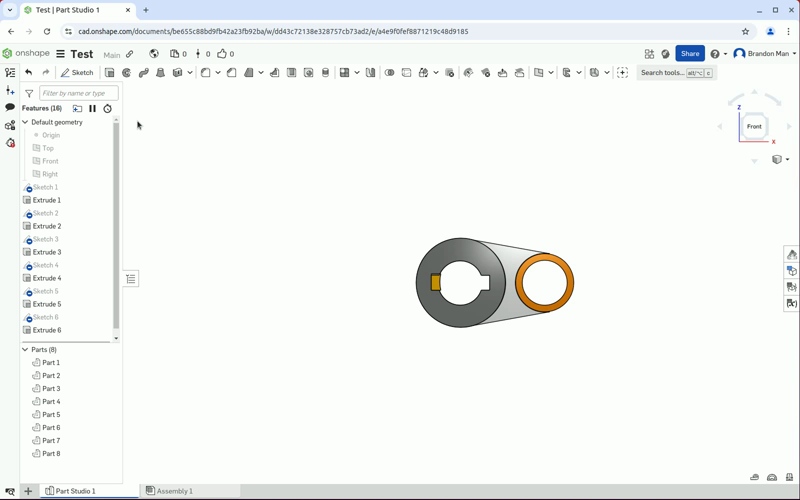
key(shift+h)
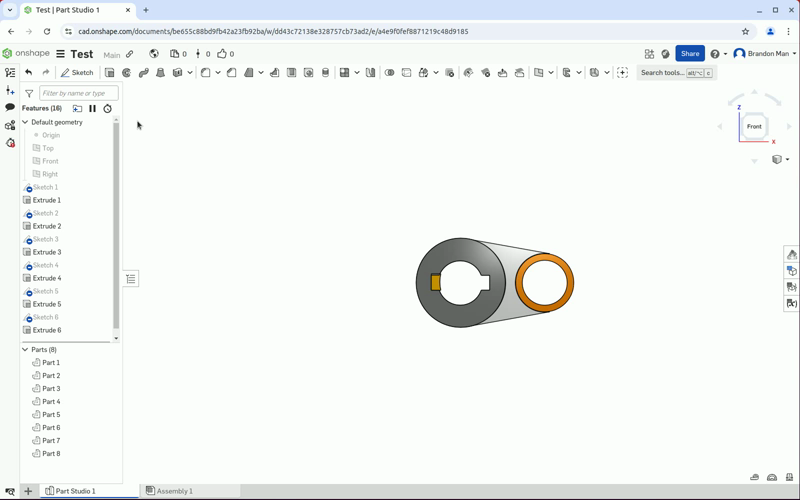
key(shift+h)
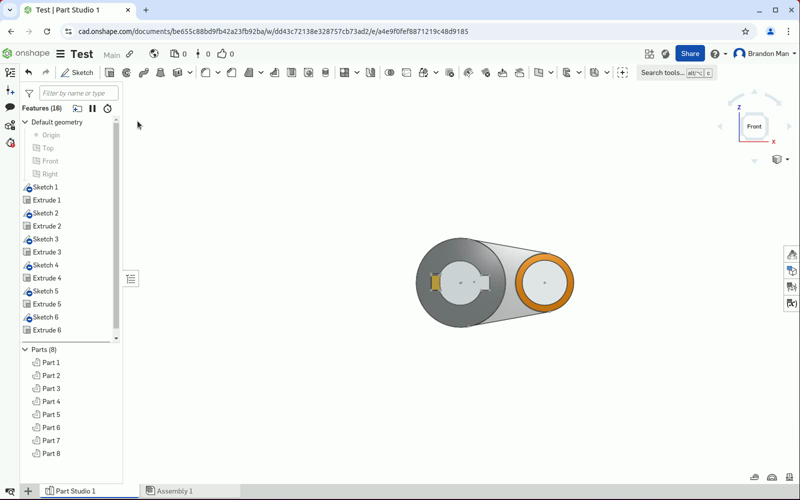
key(shift+7)
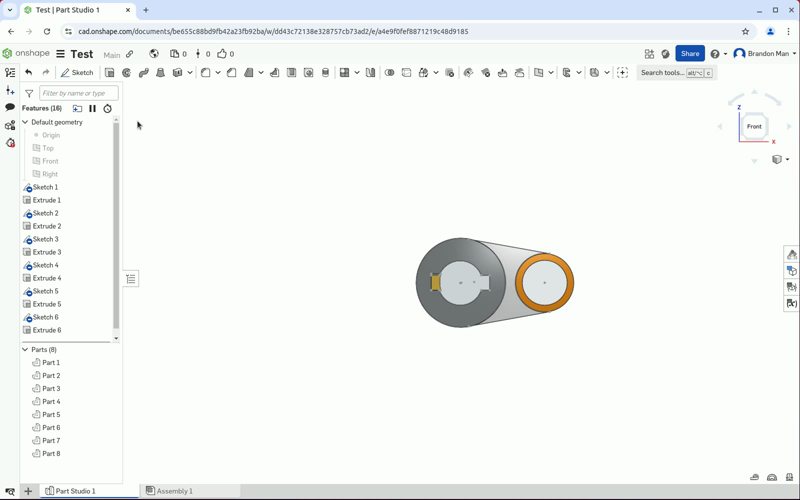
key(left, 2)
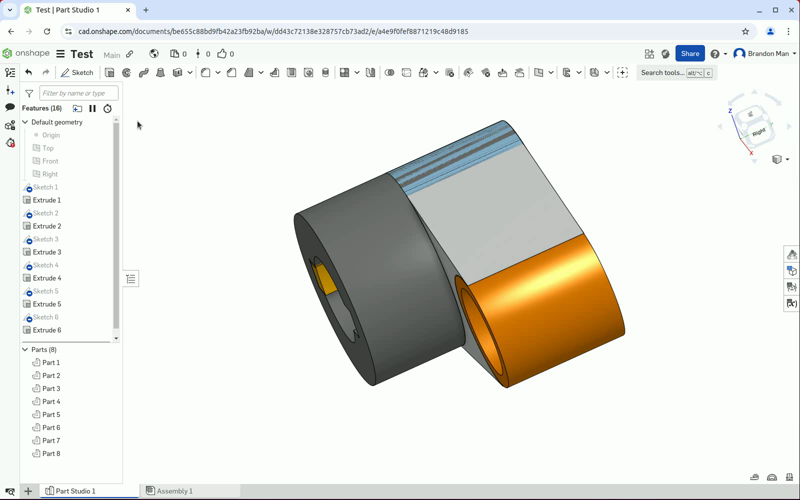
key(down, 2)
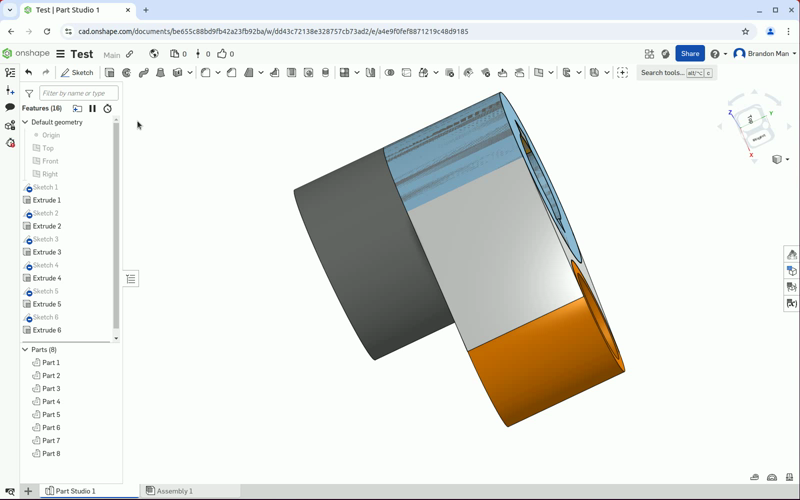
key(up, 2)
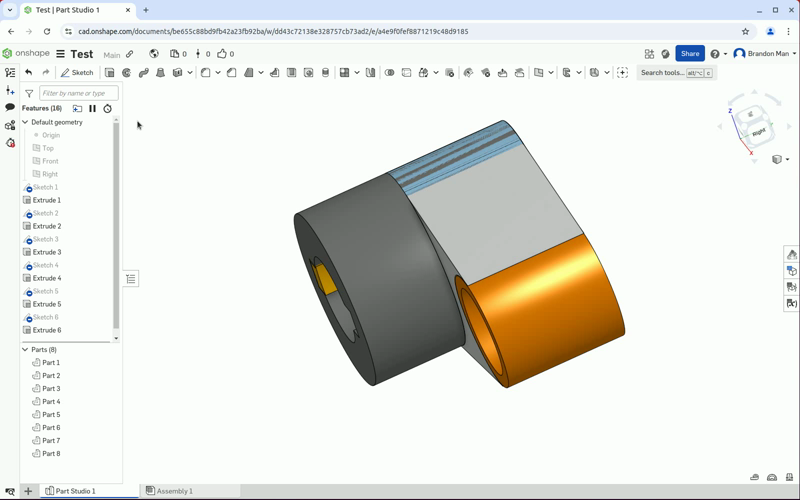
key(right, 2)
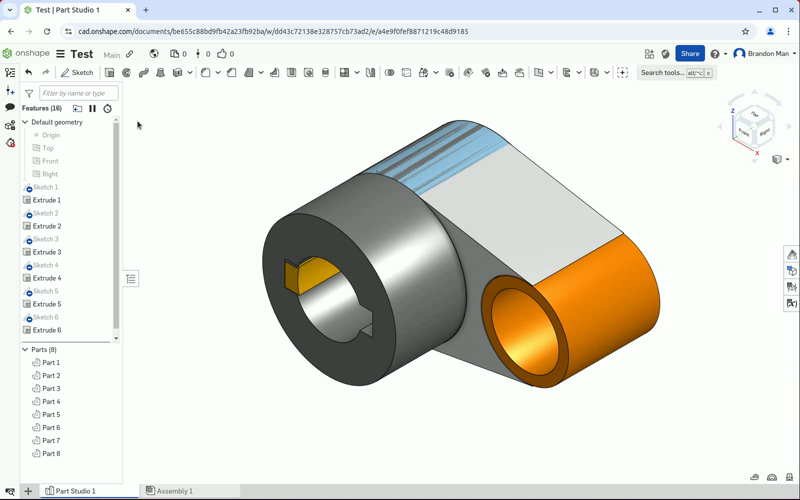
mouse_move(69, 189)
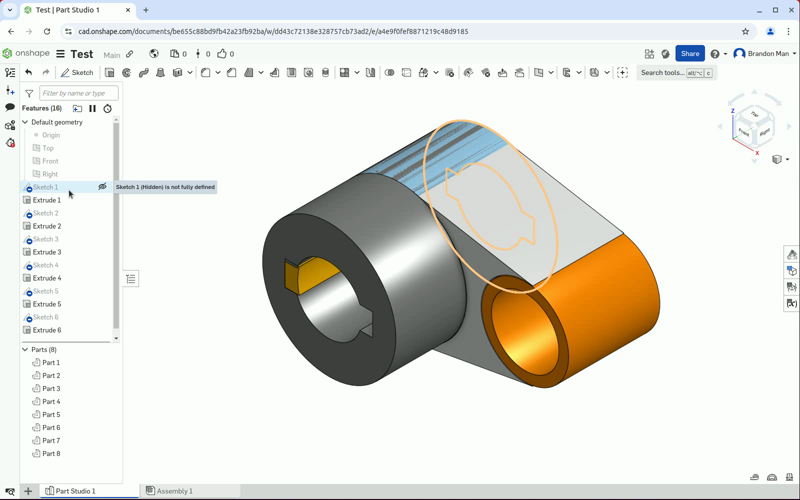
click(69, 189)